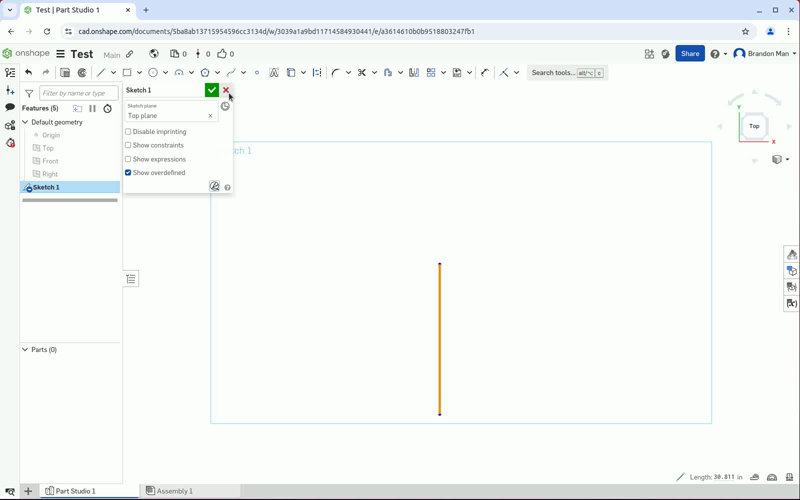
key(shift+h)
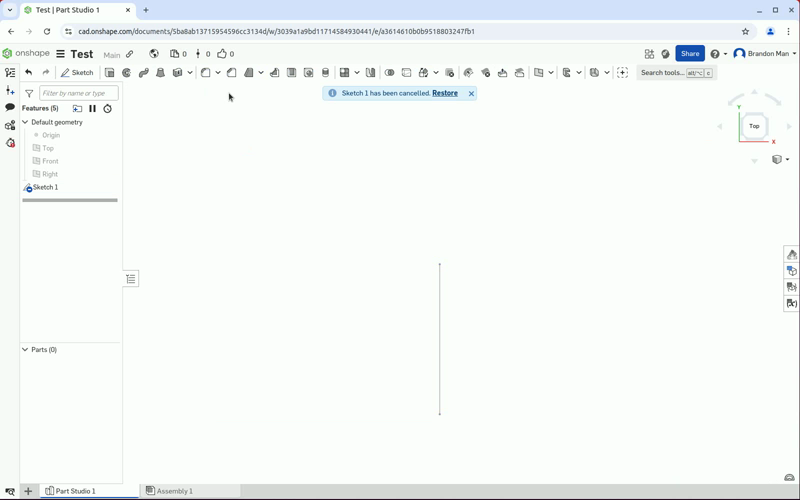
key(shift+s)
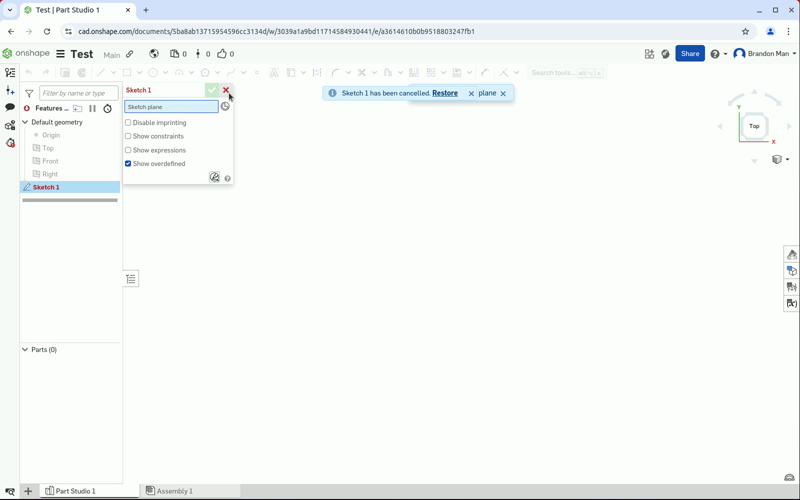
mouse_move(73, 150)
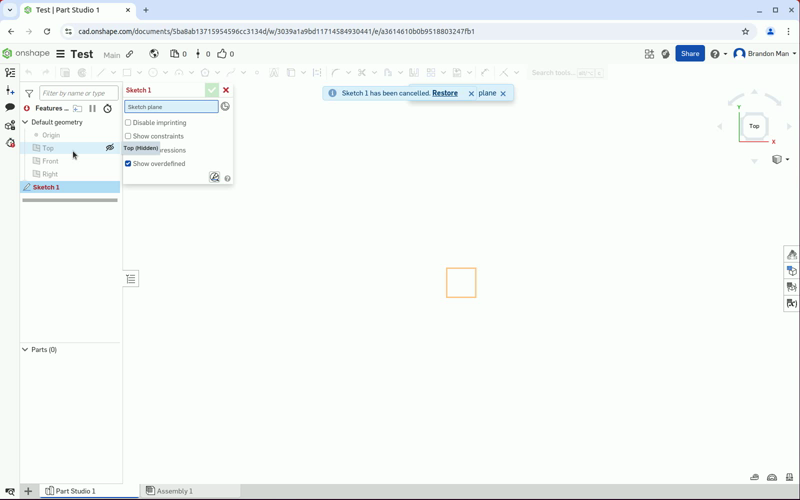
click(73, 150)
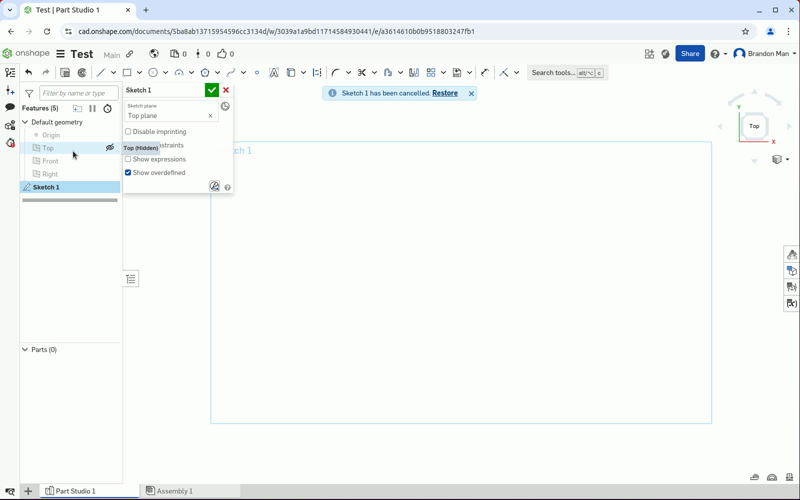
mouse_move(73, 352)
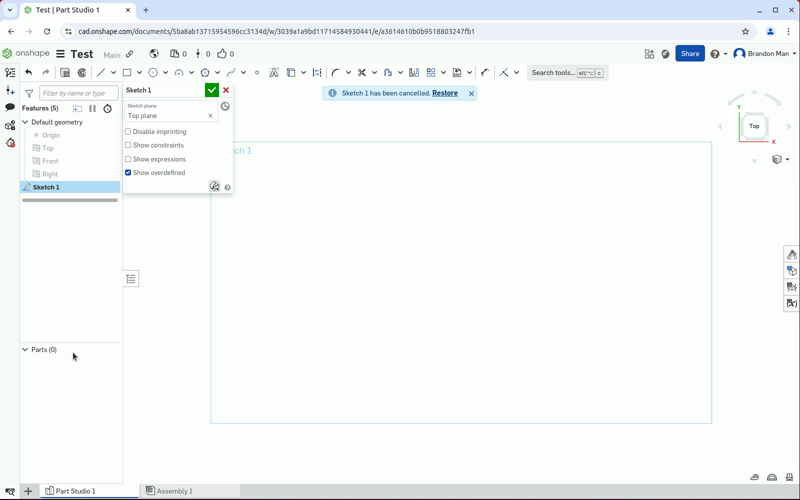
key(y)
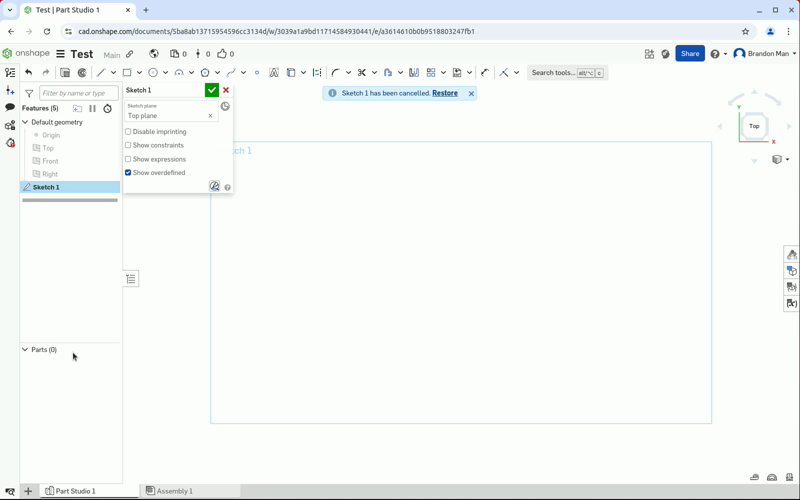
key(l)
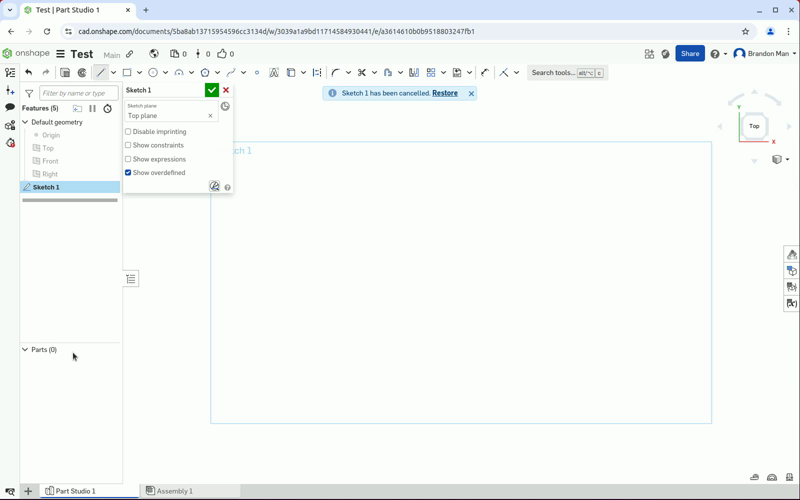
key_down(shift)
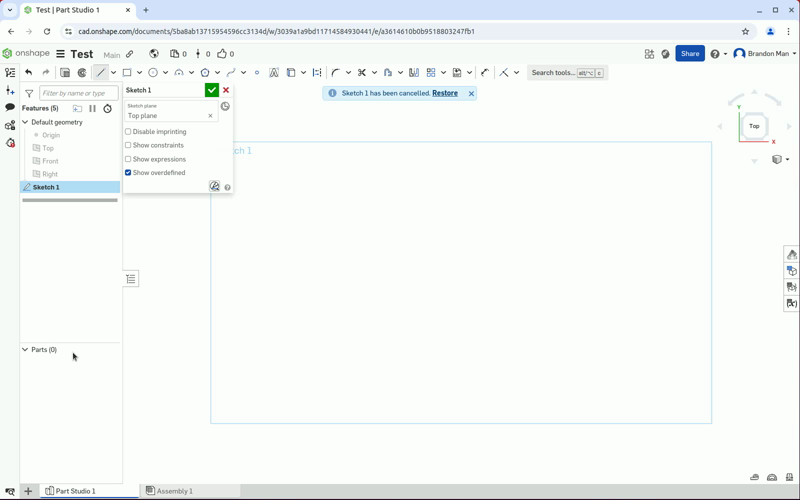
mouse_move(419, 339)
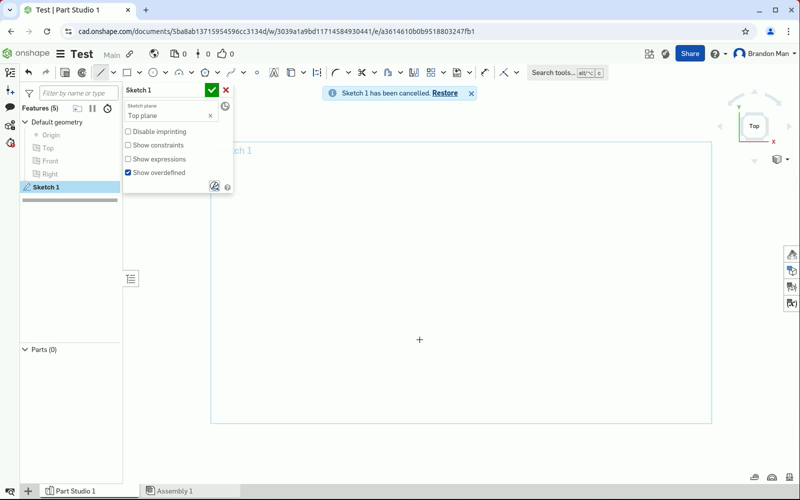
click(419, 339)
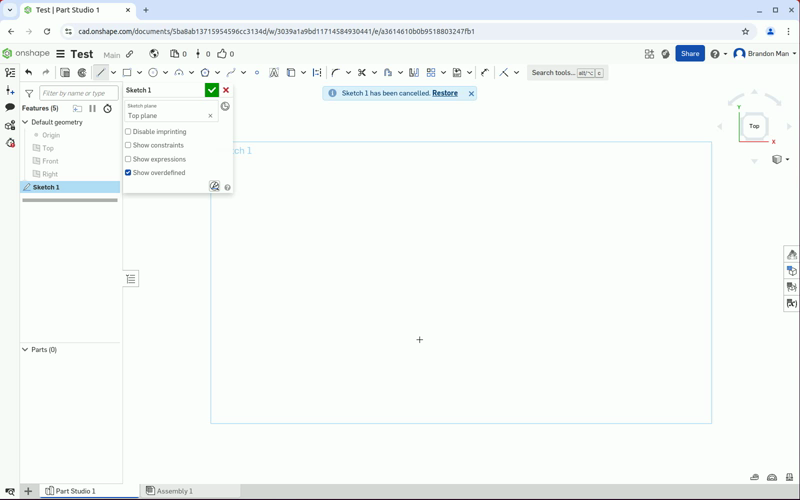
key_up(shift)
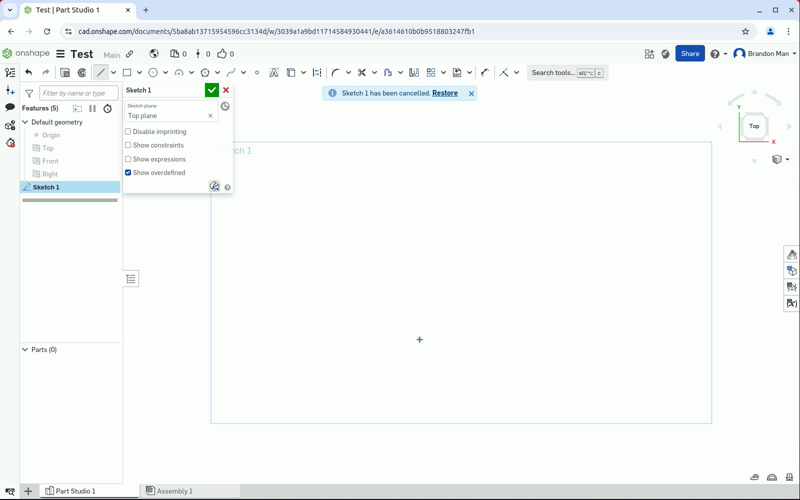
key_down(shift)
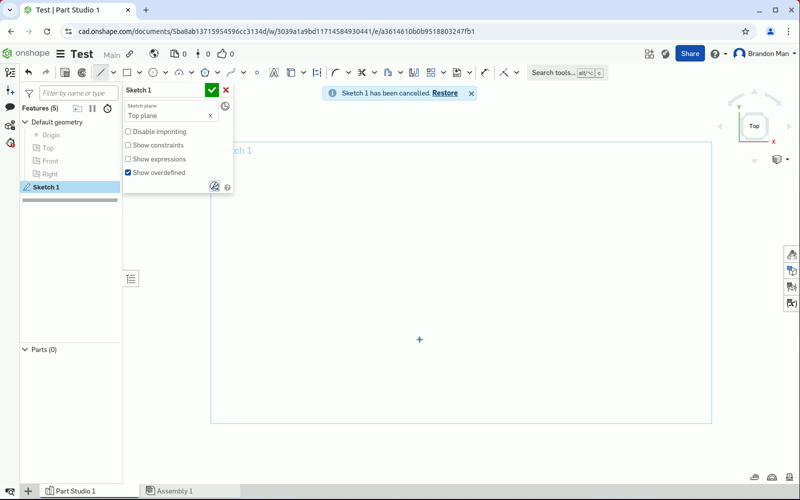
mouse_move(449, 339)
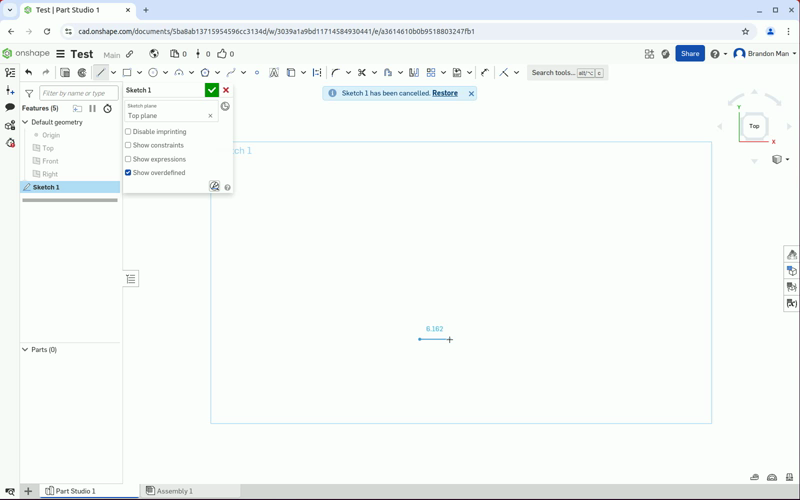
mouse_move(461, 309)
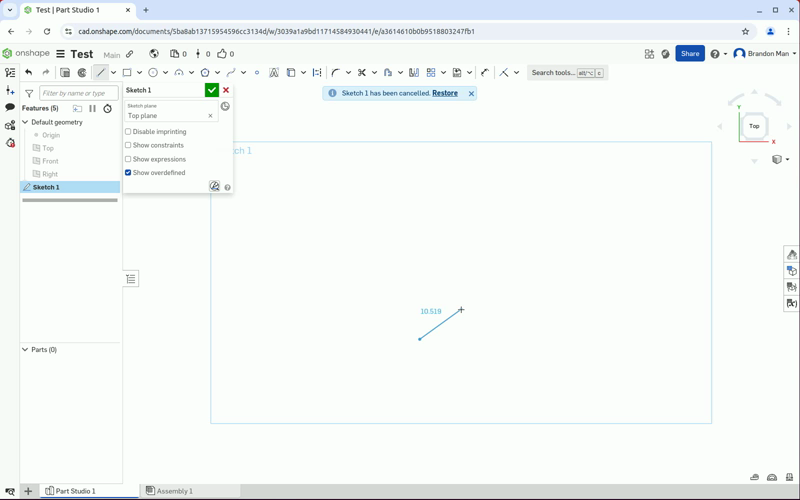
click(461, 309)
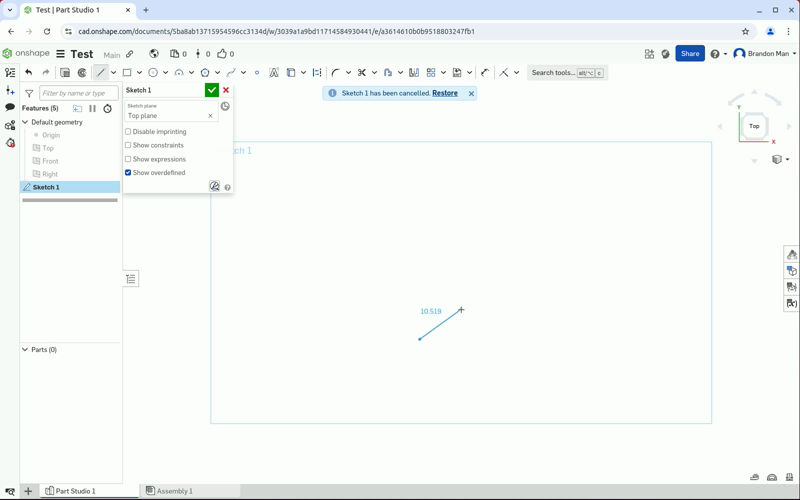
key_up(shift)
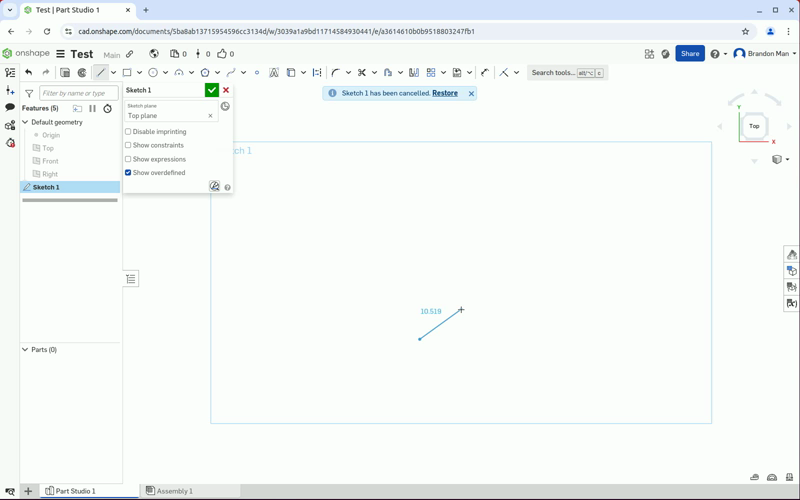
key_down(shift)
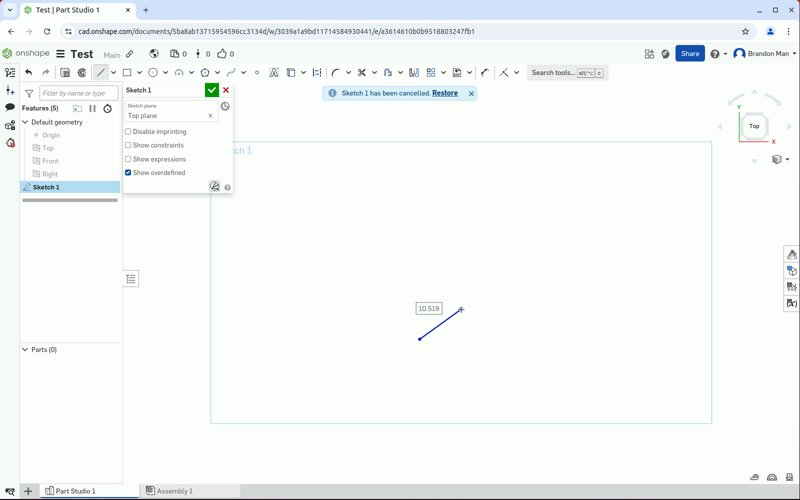
mouse_move(491, 309)
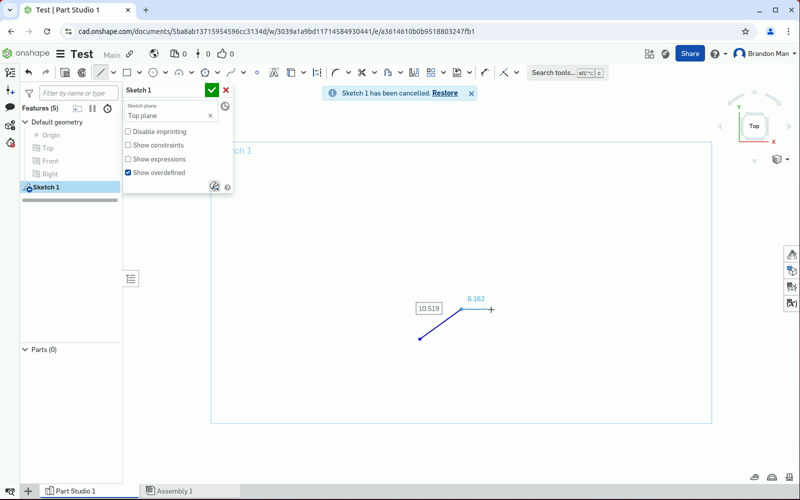
mouse_move(435, 290)
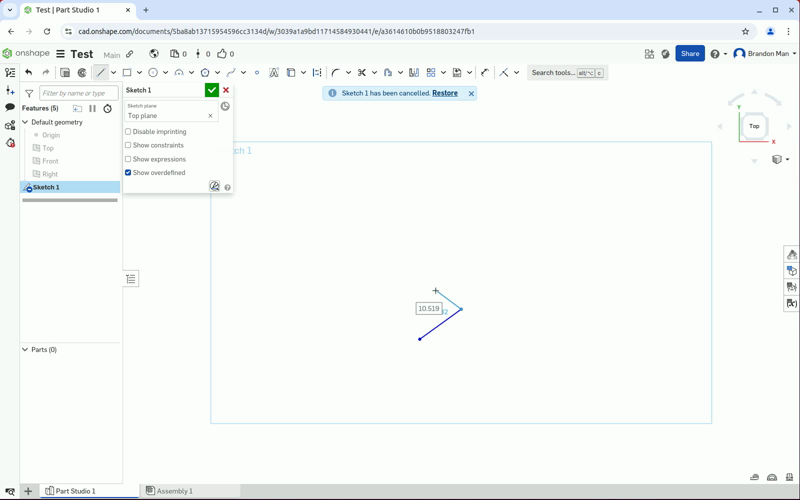
click(435, 290)
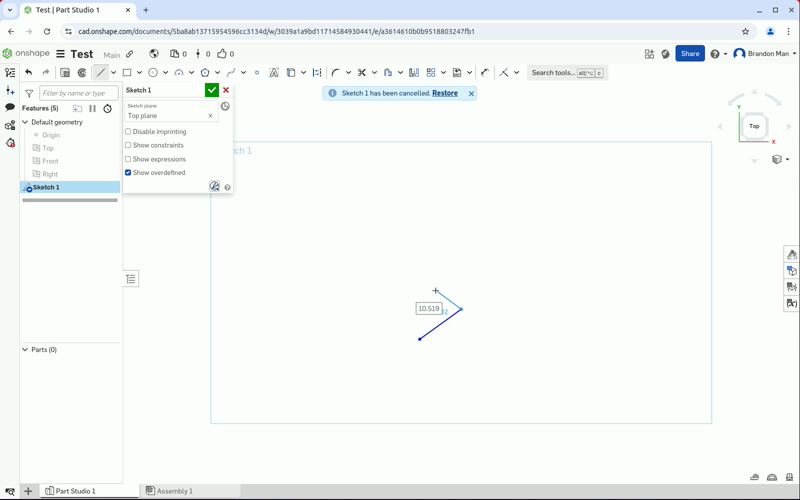
key_up(shift)
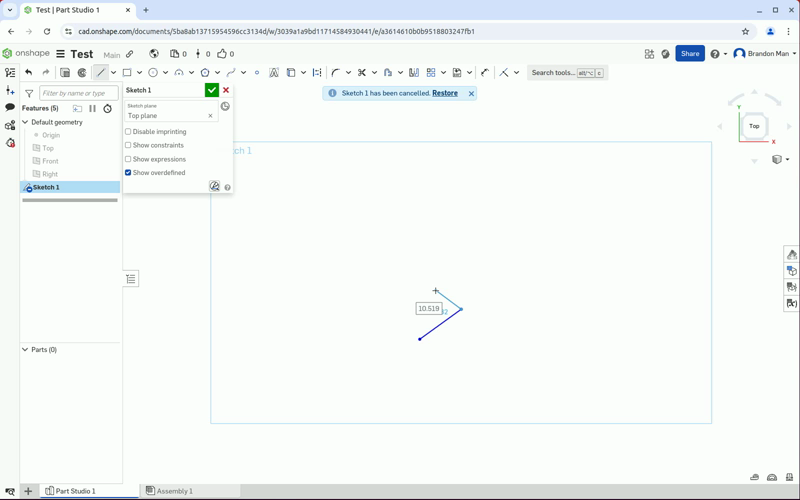
mouse_move(465, 290)
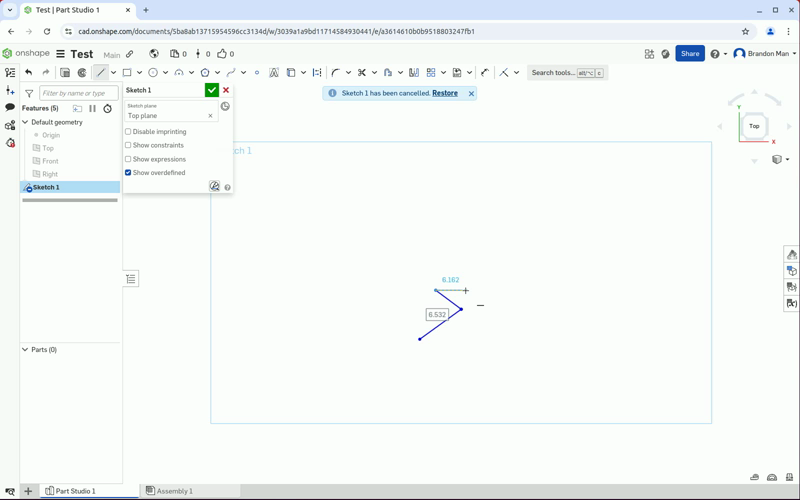
key_down(shift)
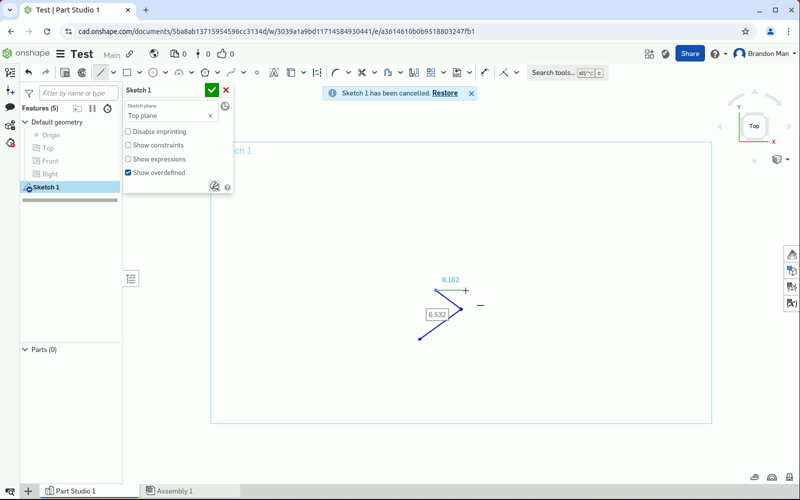
mouse_move(419, 339)
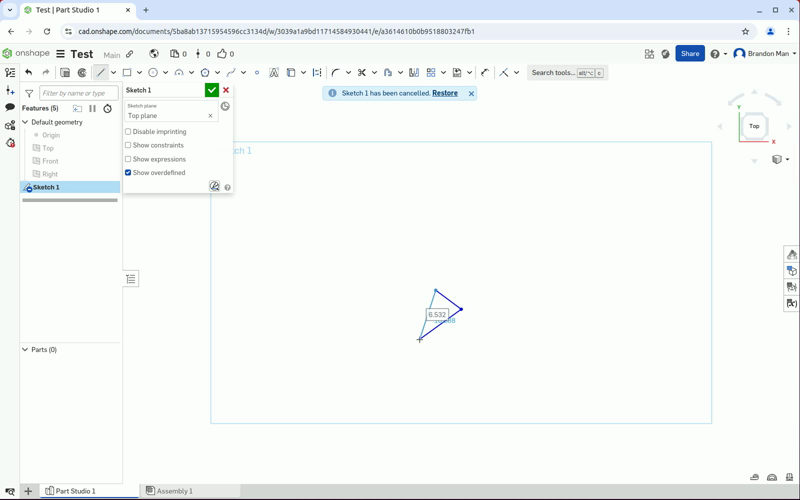
key_up(shift)
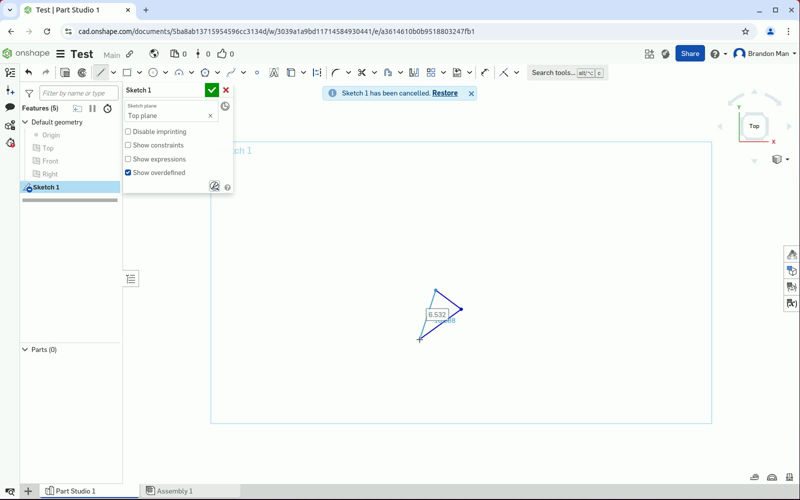
click(419, 339)
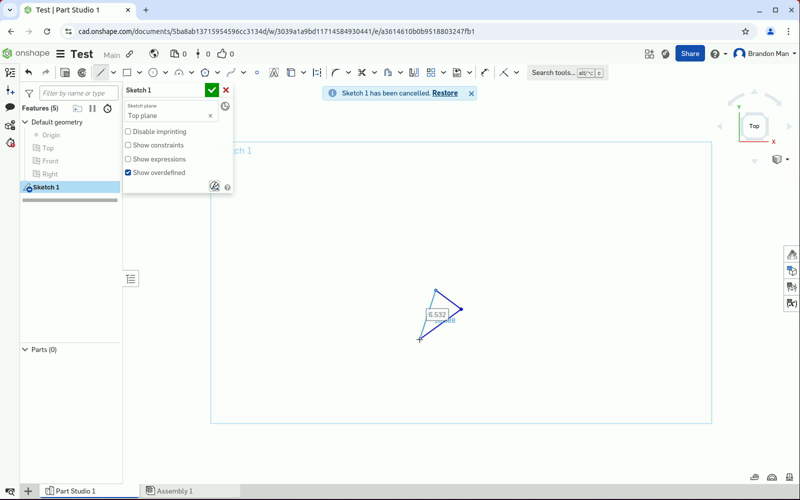
key(esc)
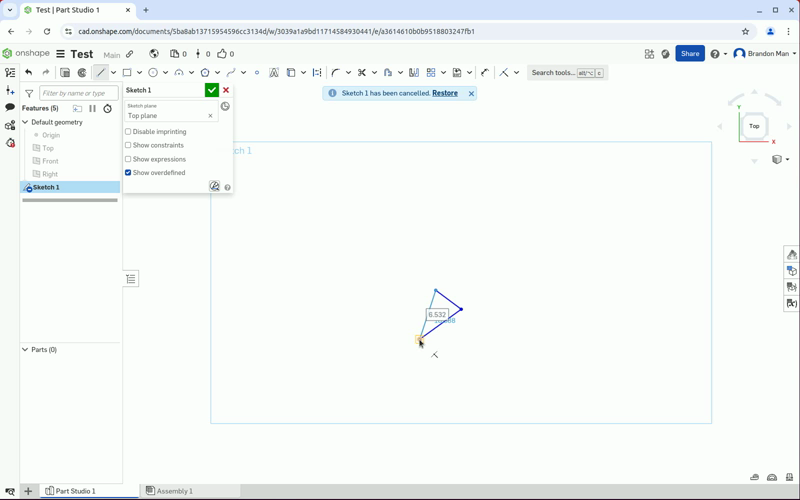
mouse_move(448, 302)
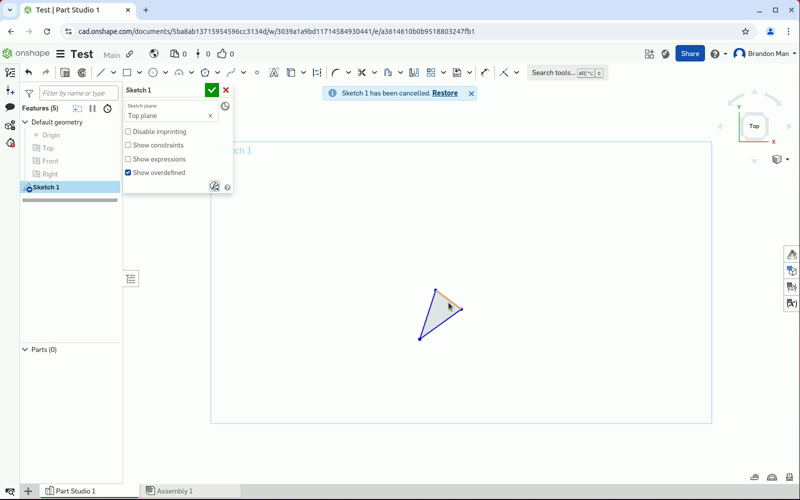
scroll(6)
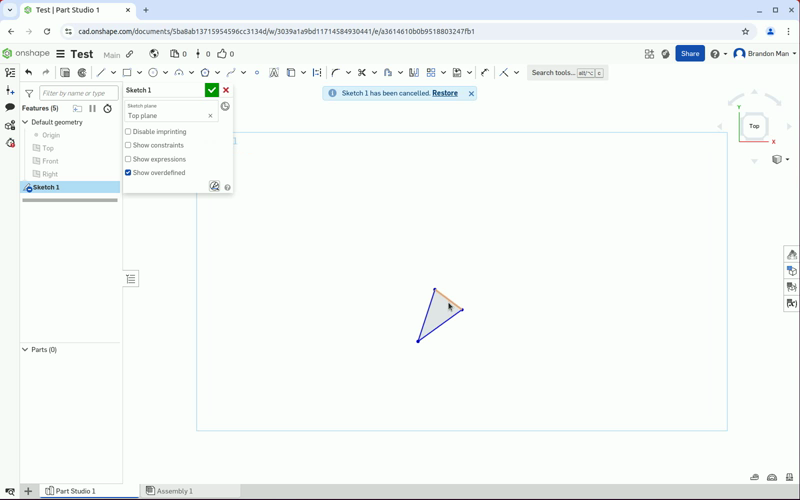
scroll(6)
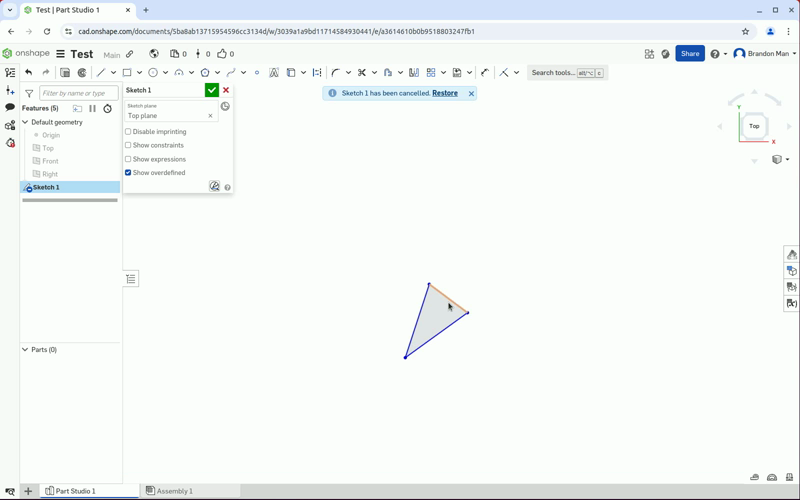
scroll(6)
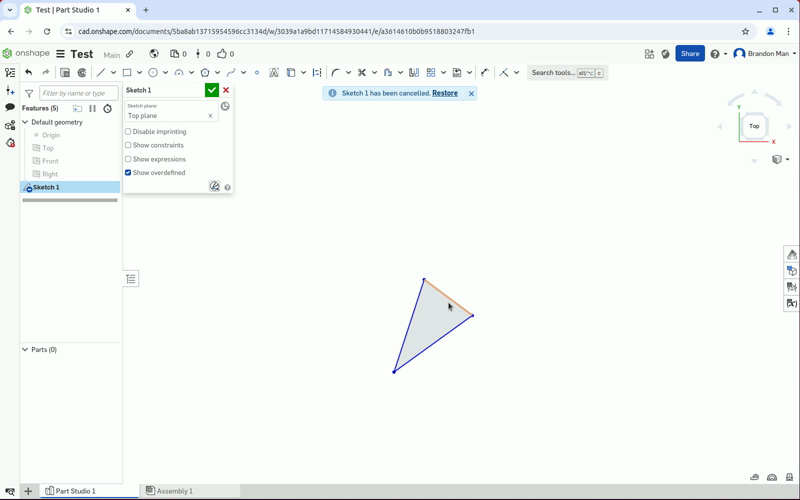
scroll(6)
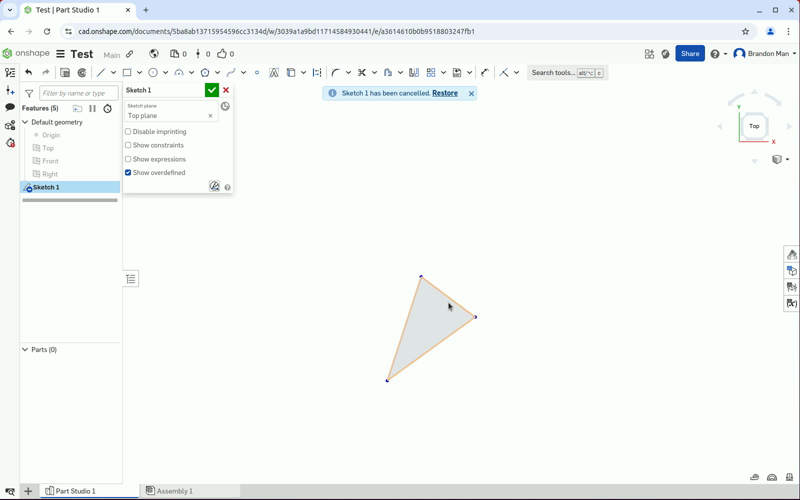
scroll(6)
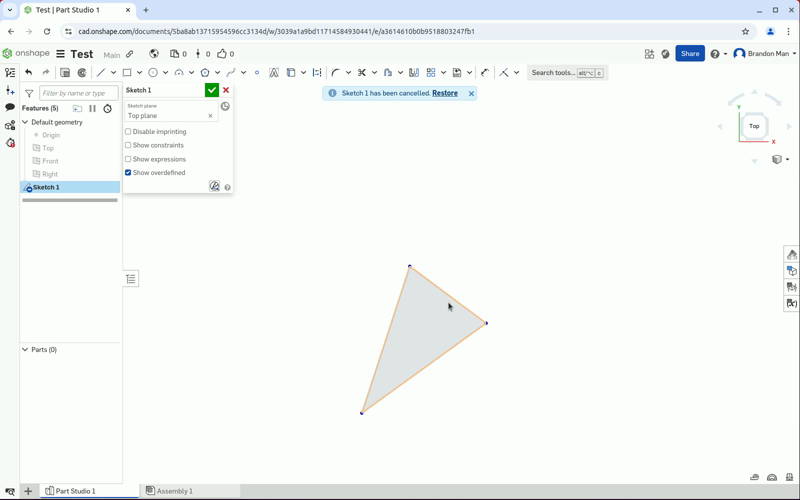
scroll(6)
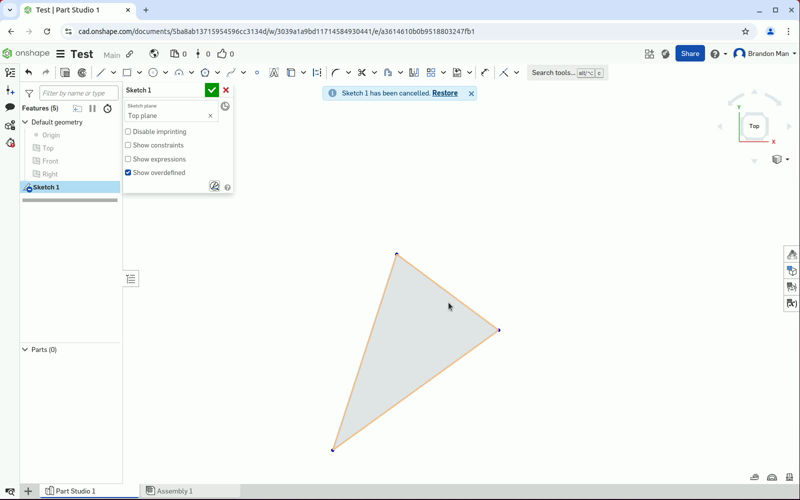
scroll(6)
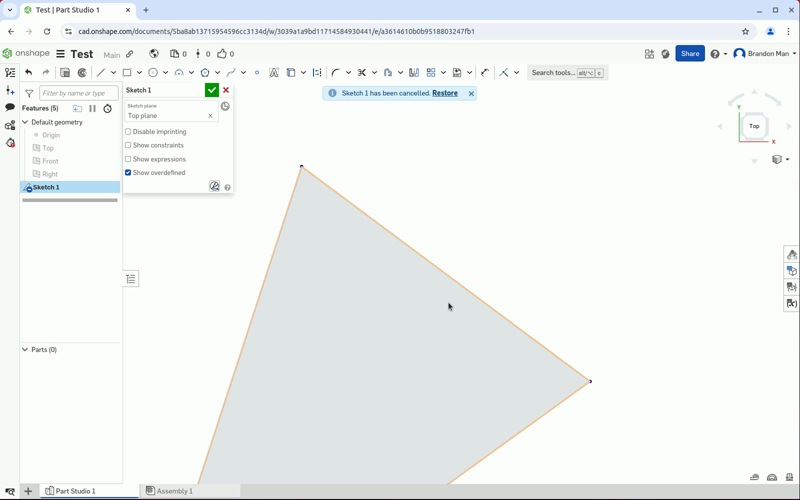
click(448, 302)
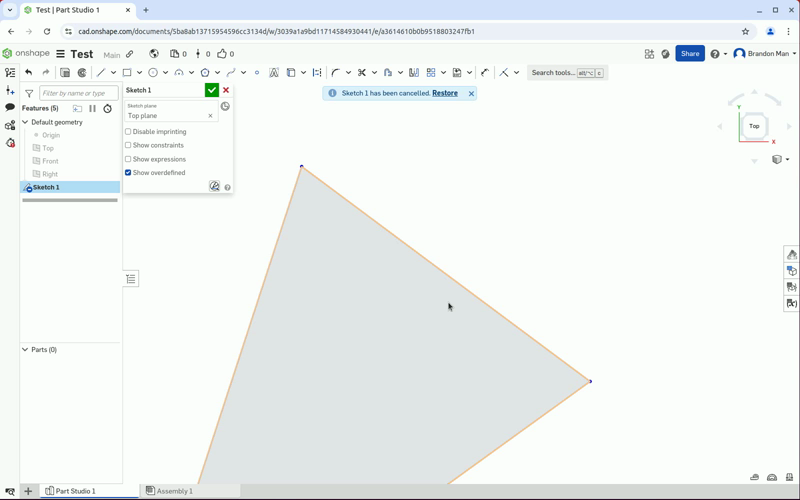
scroll(-6)
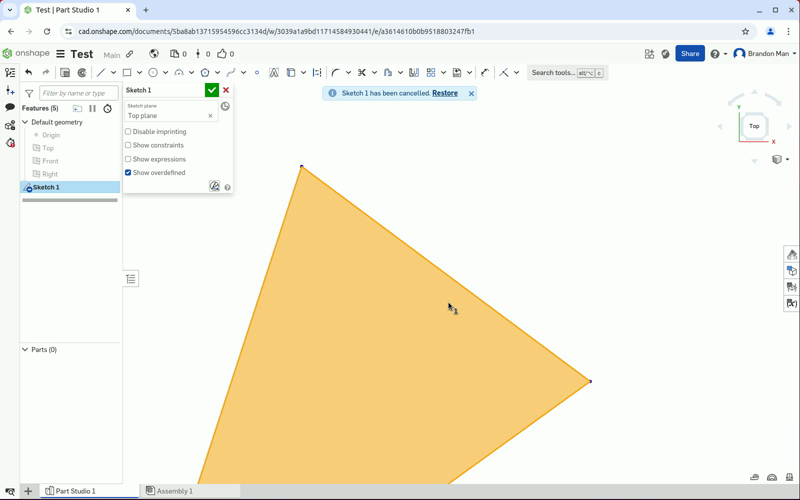
scroll(-6)
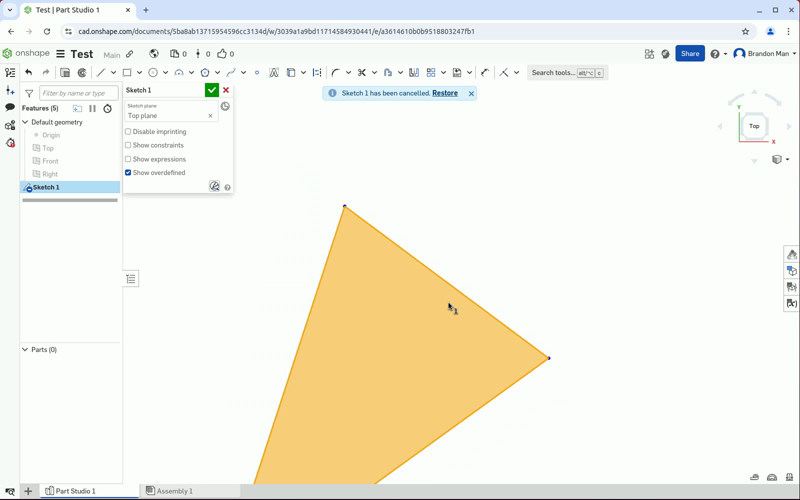
scroll(-6)
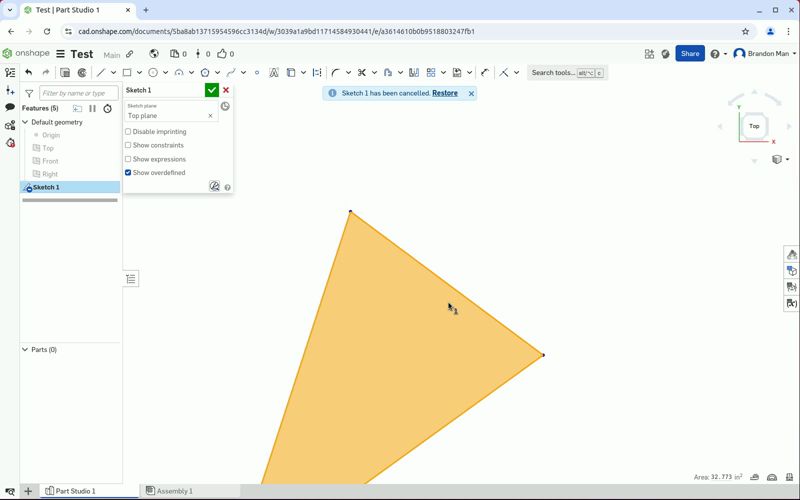
scroll(-6)
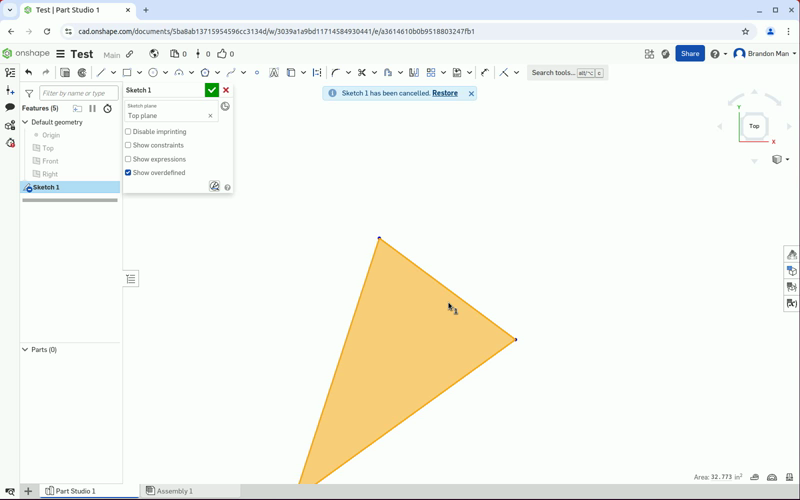
scroll(-6)
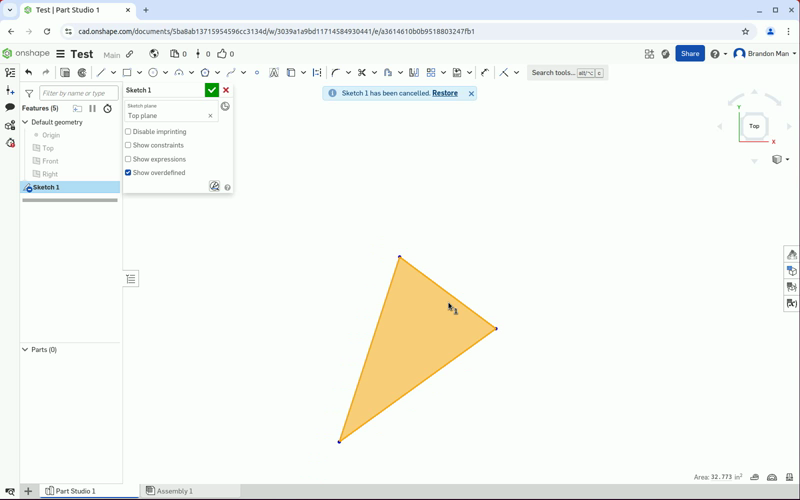
scroll(-6)
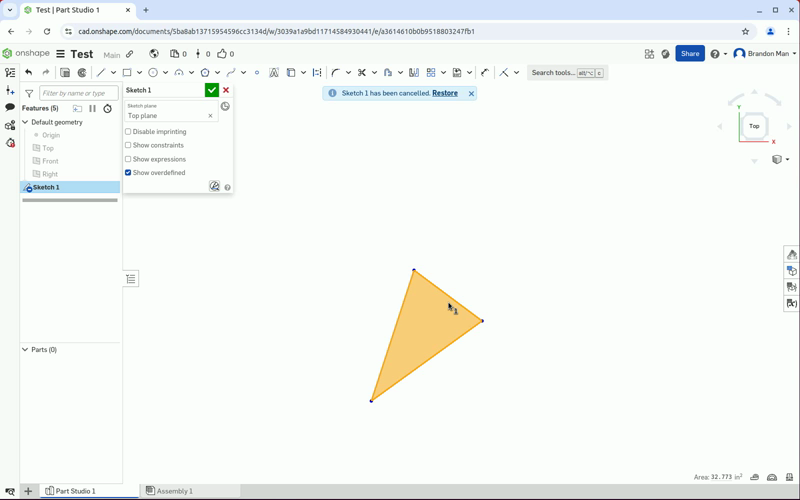
scroll(-6)
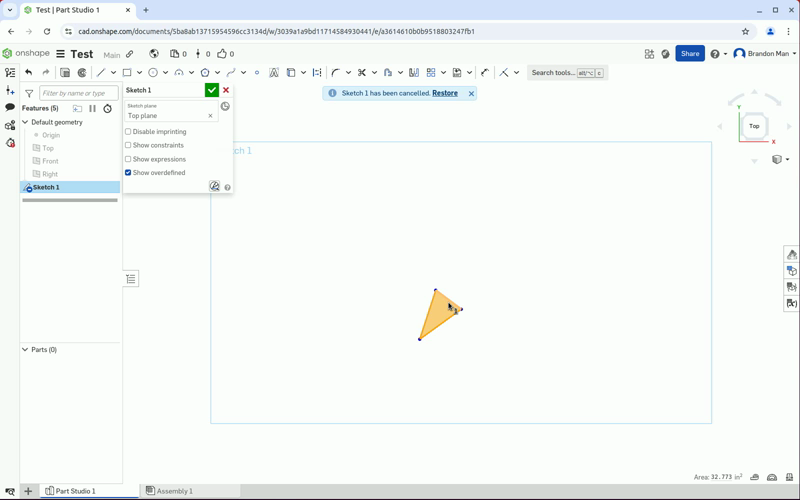
mouse_move(73, 352)
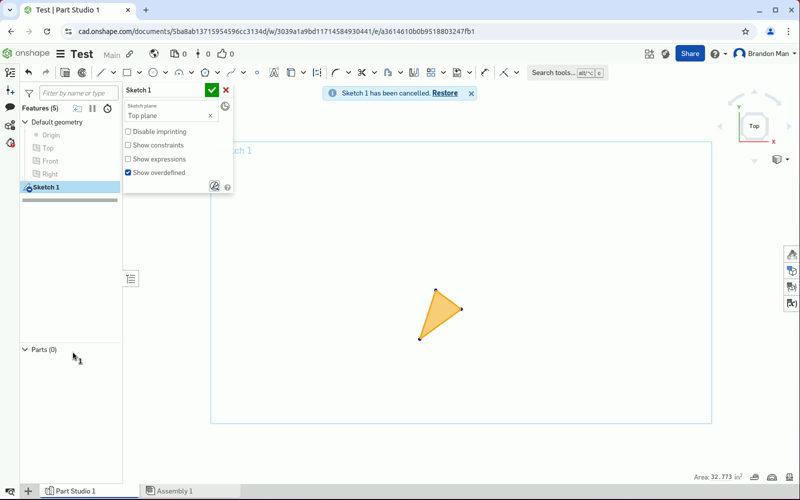
key(shift+y)
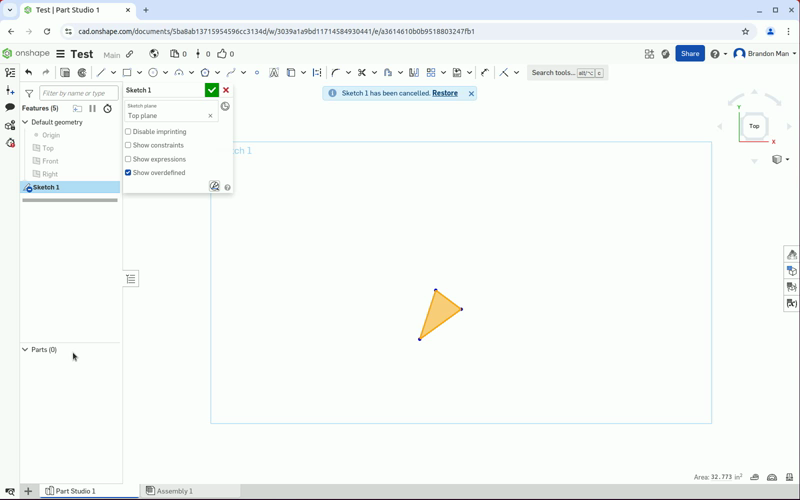
key(shift+e)
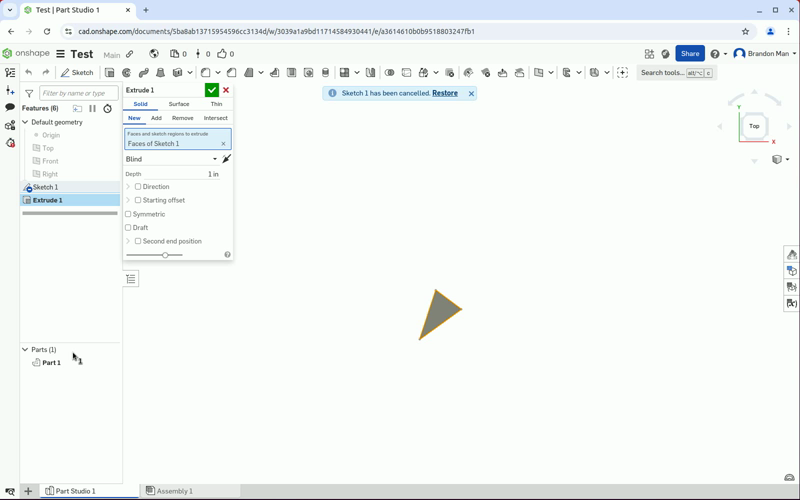
mouse_move(143, 106)
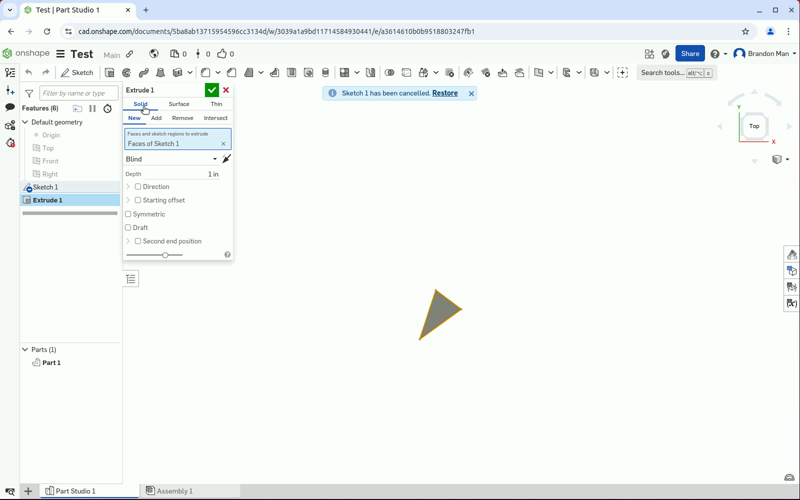
click(143, 106)
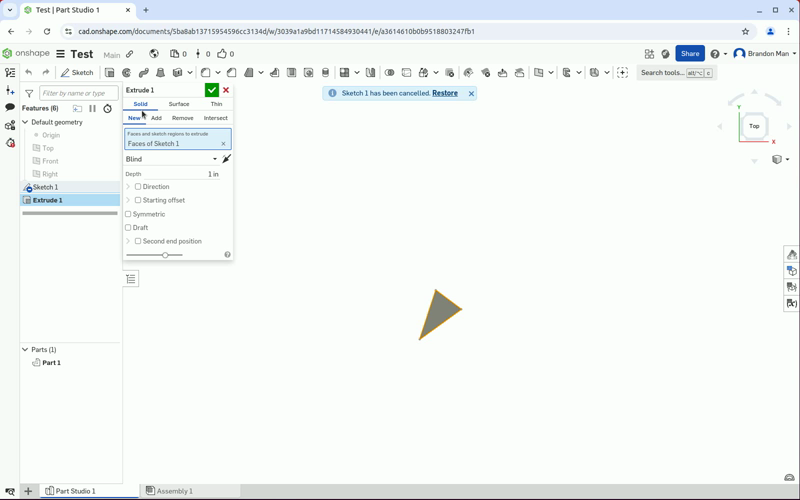
mouse_move(137, 120)
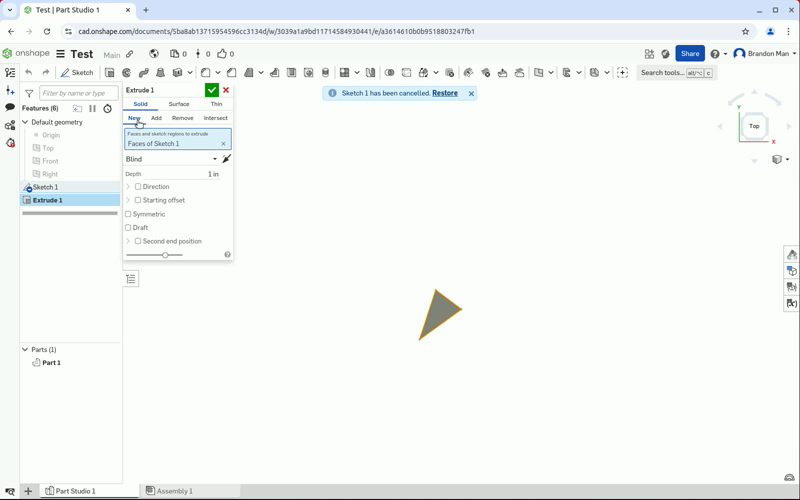
click(137, 120)
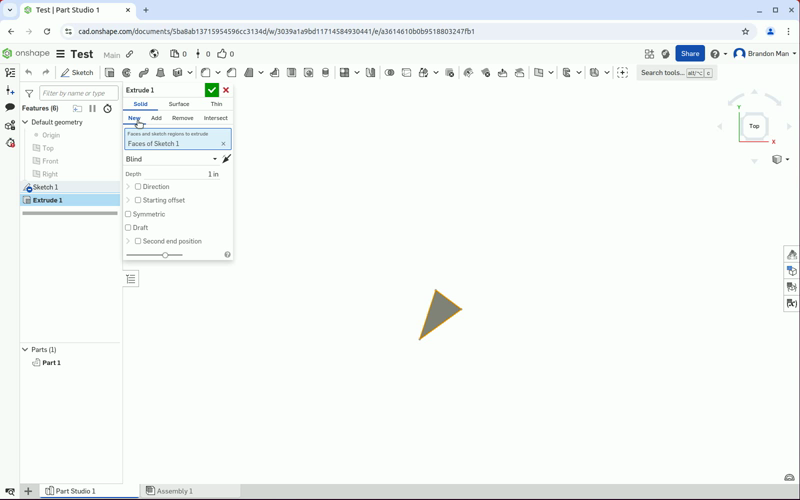
key(tab, 4)
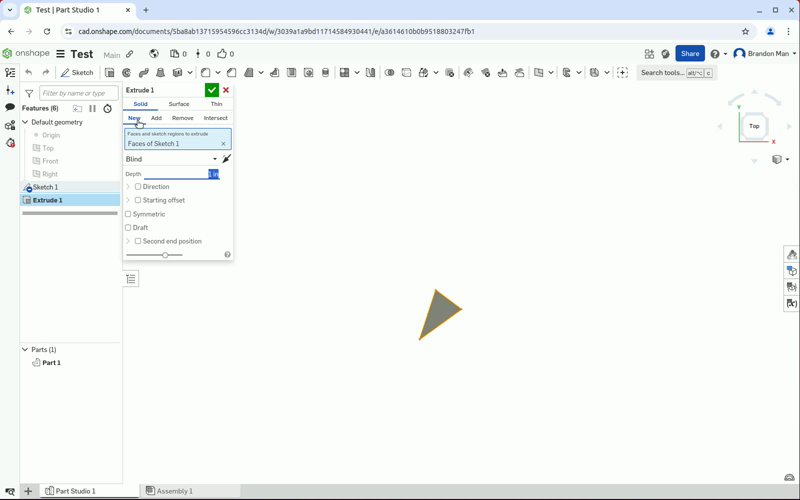
text(23.108)
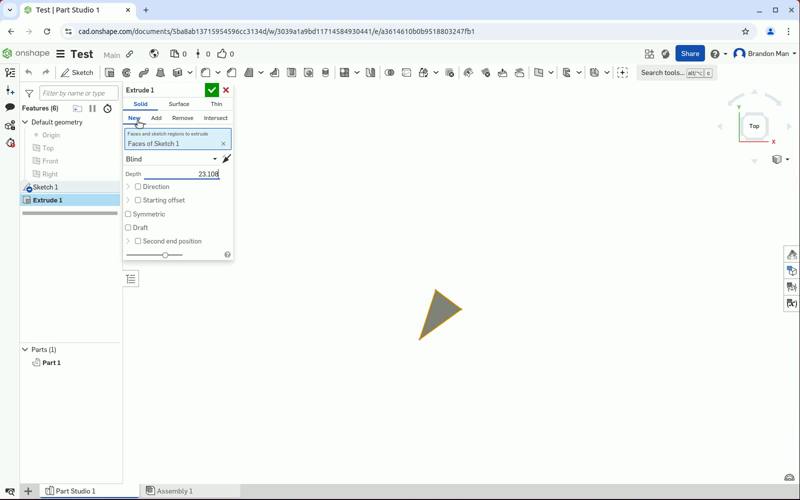
key(enter)
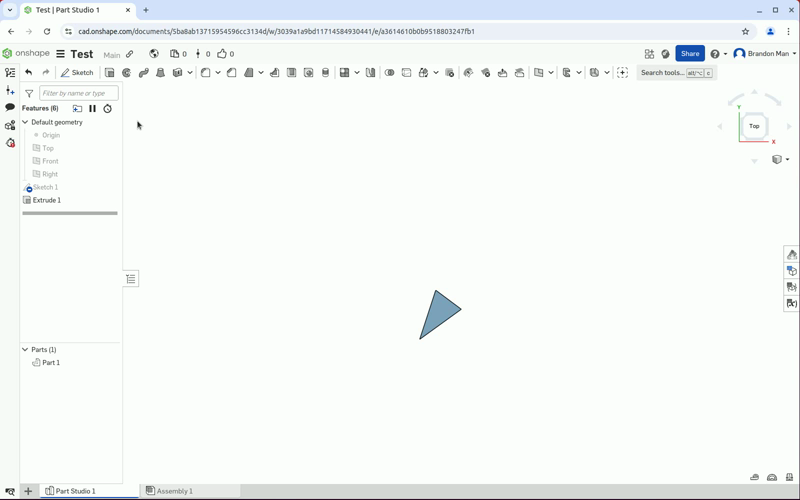
key(shift+h)
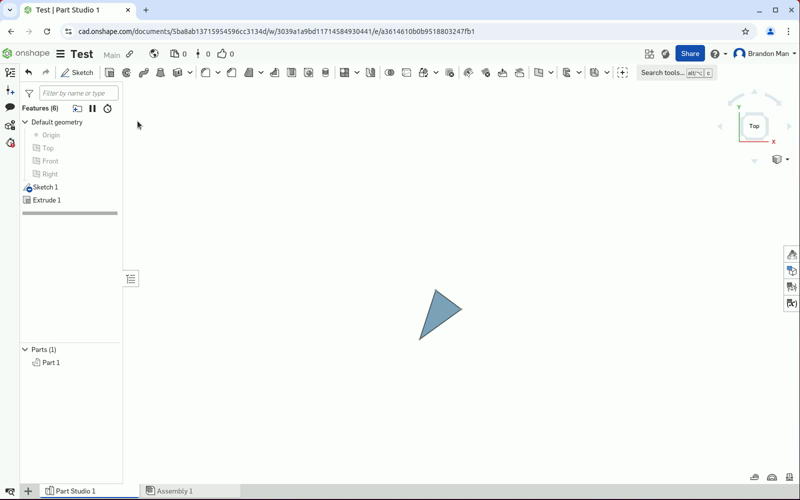
key(shift+h)
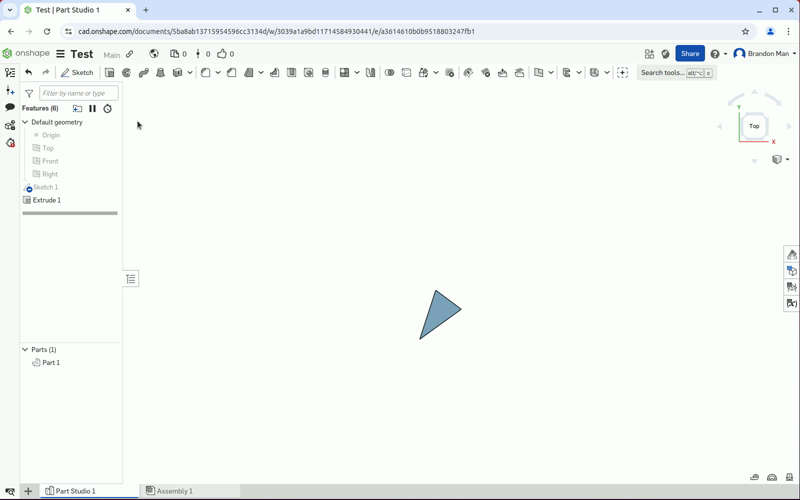
mouse_move(73, 189)
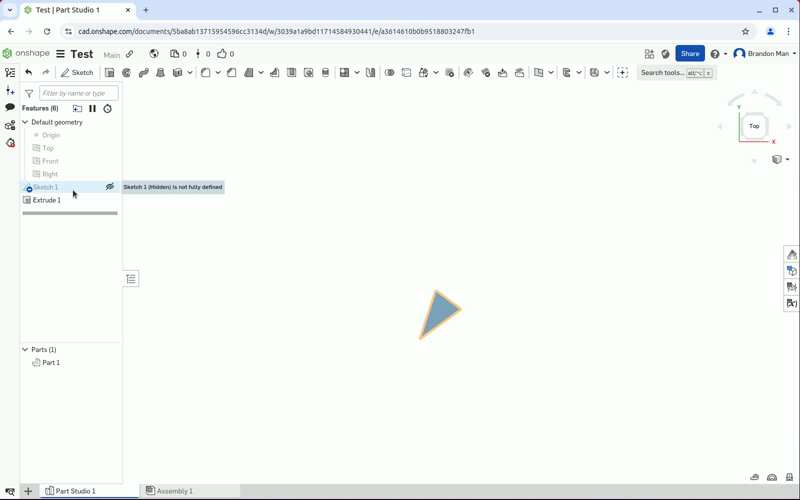
click(73, 189)
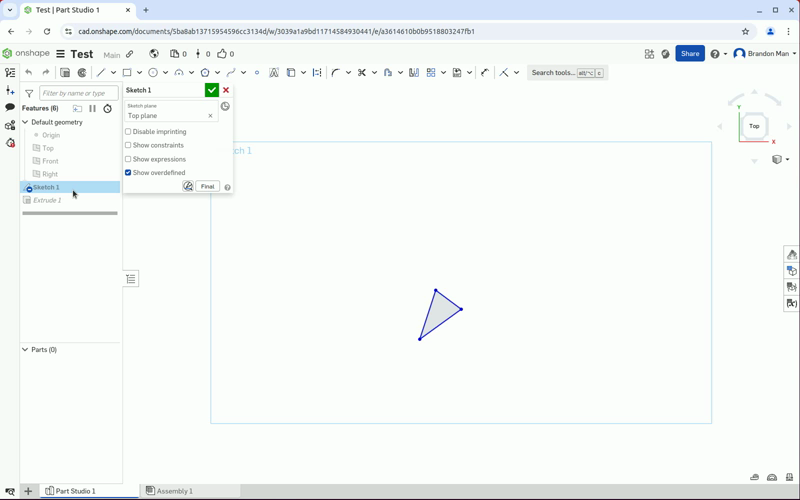
mouse_move(229, 92)
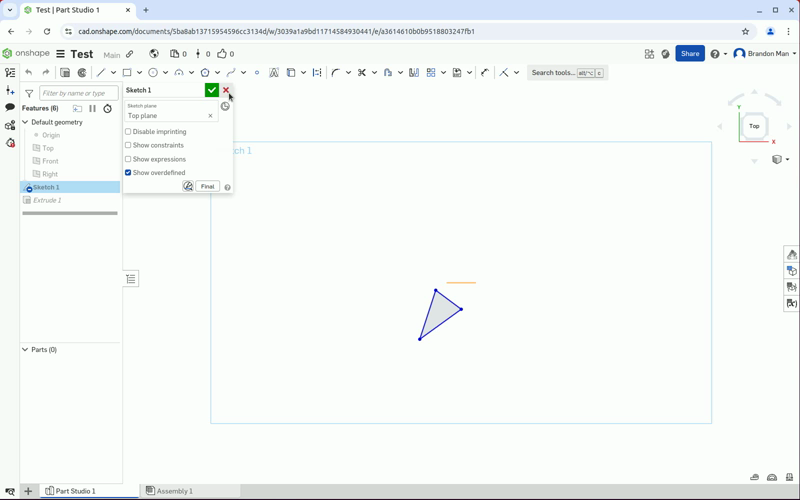
click(229, 92)
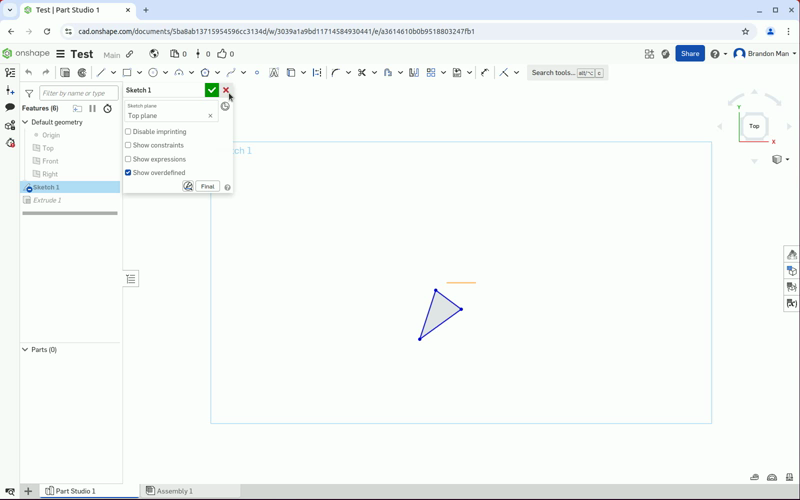
key(shift+s)
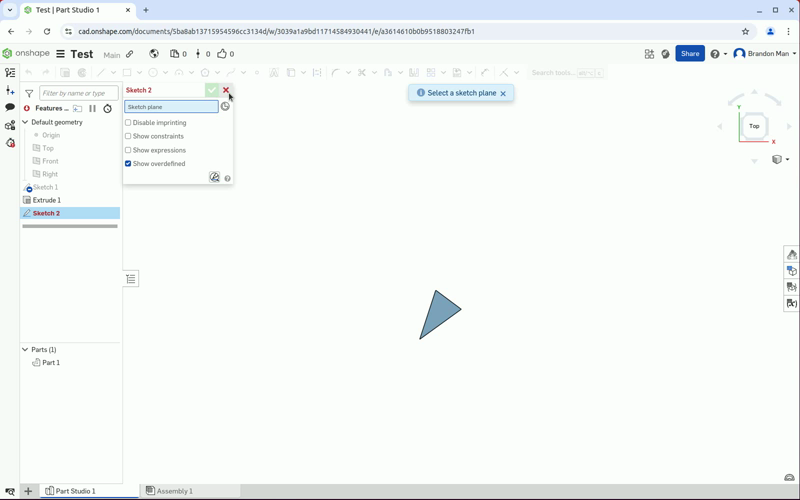
mouse_move(73, 150)
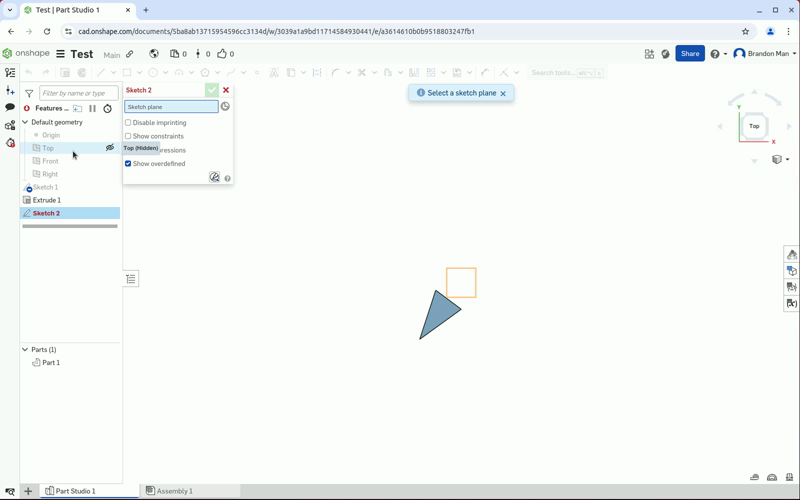
click(73, 150)
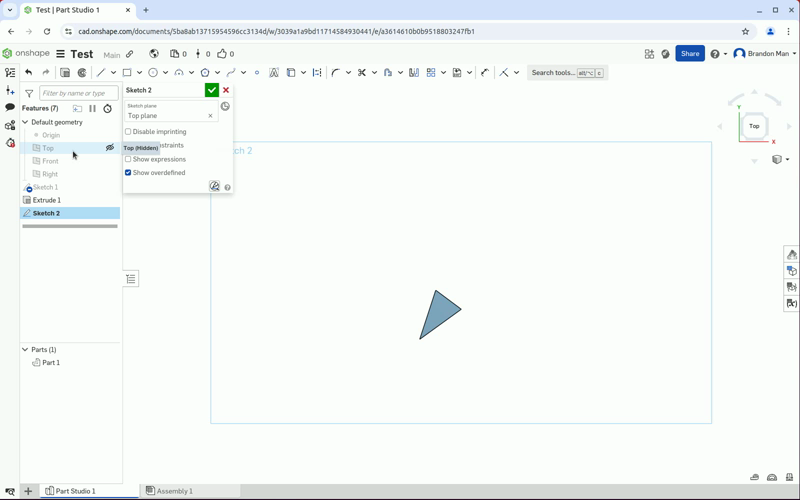
mouse_move(73, 352)
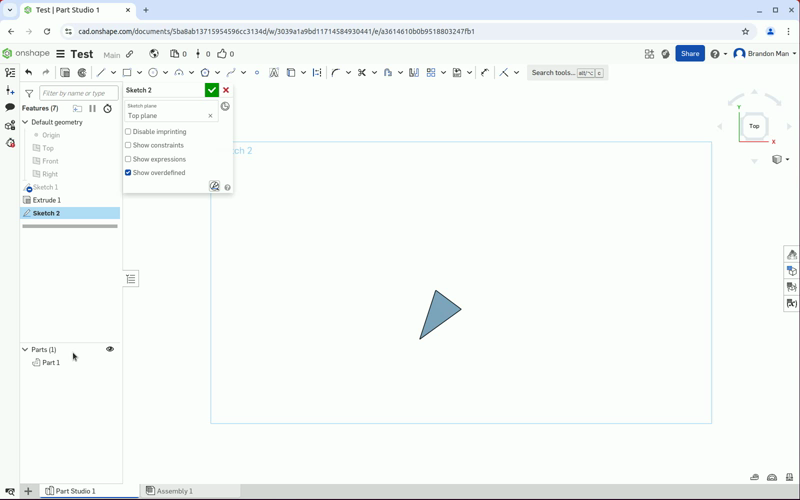
key(y)
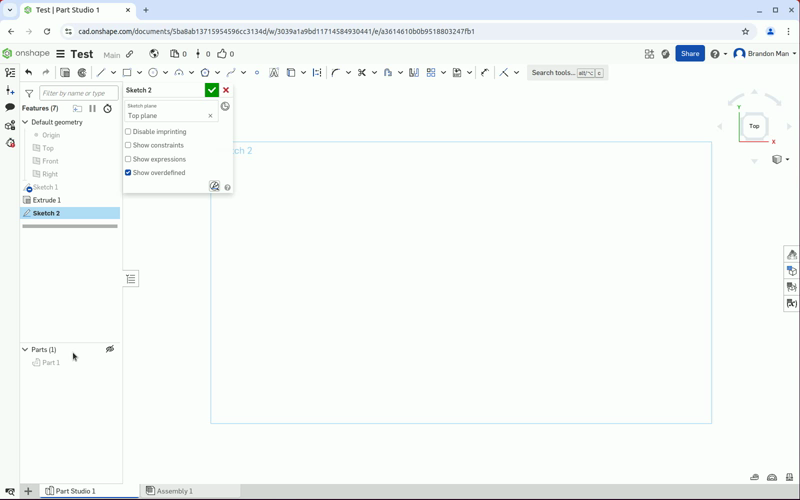
key(l)
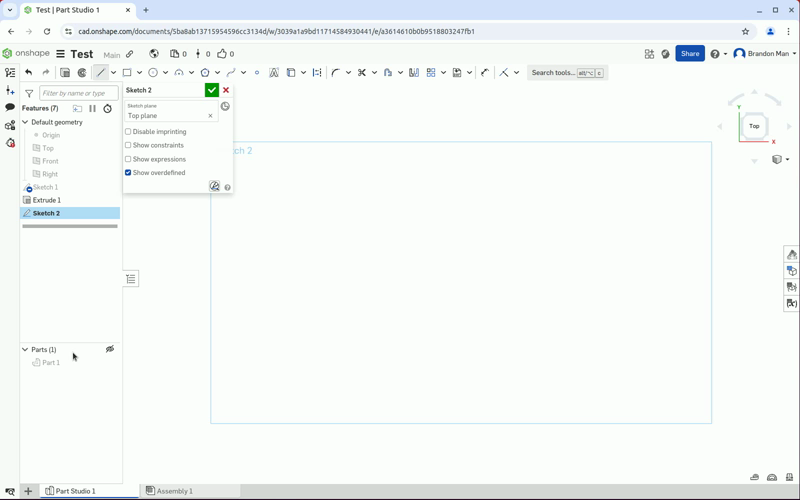
key_down(shift)
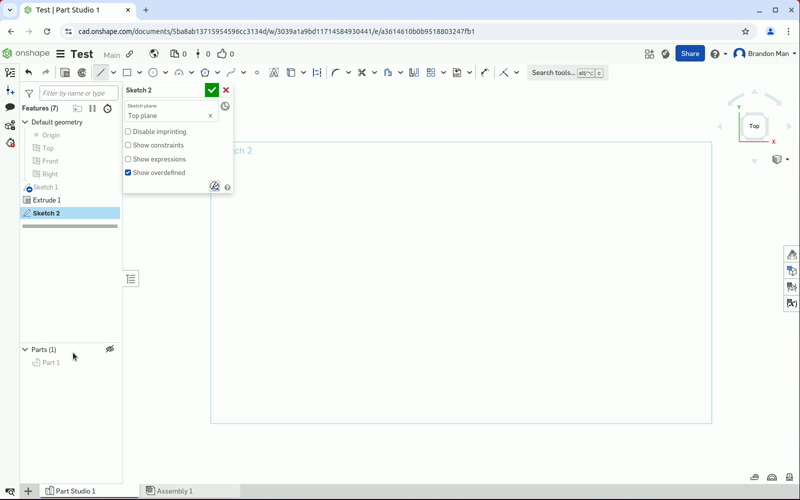
mouse_move(460, 309)
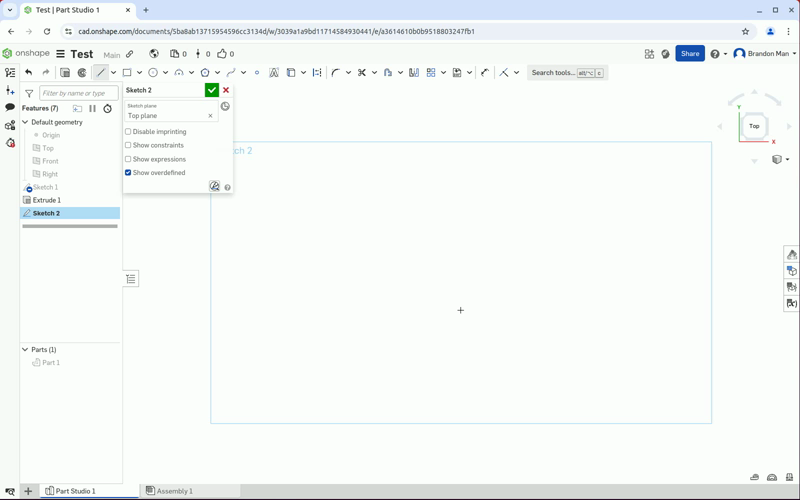
click(460, 309)
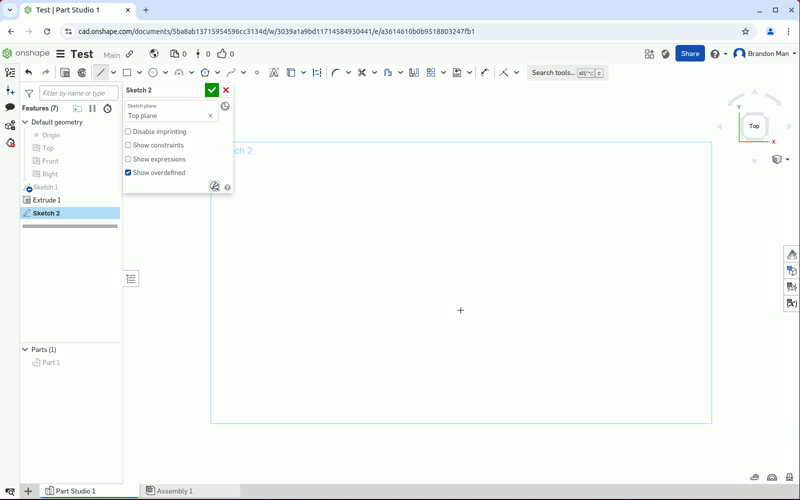
key_up(shift)
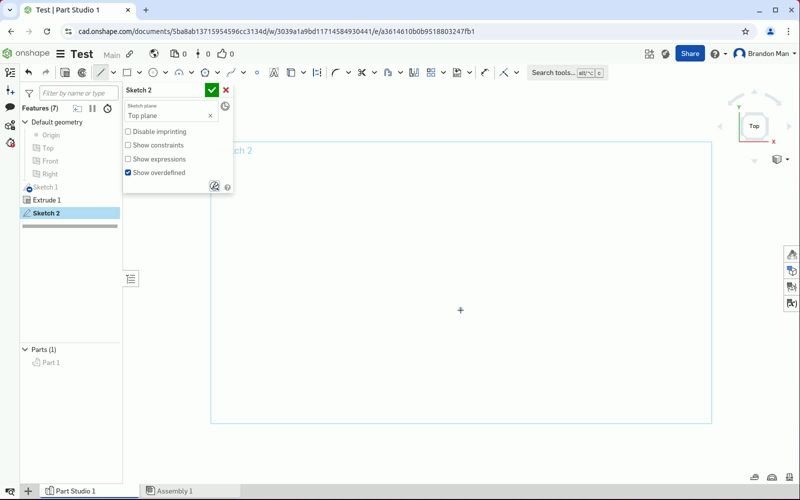
key_down(shift)
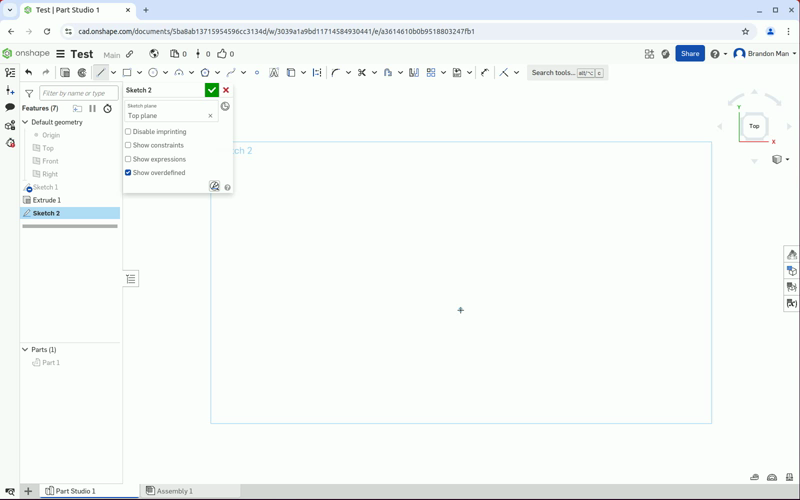
mouse_move(490, 309)
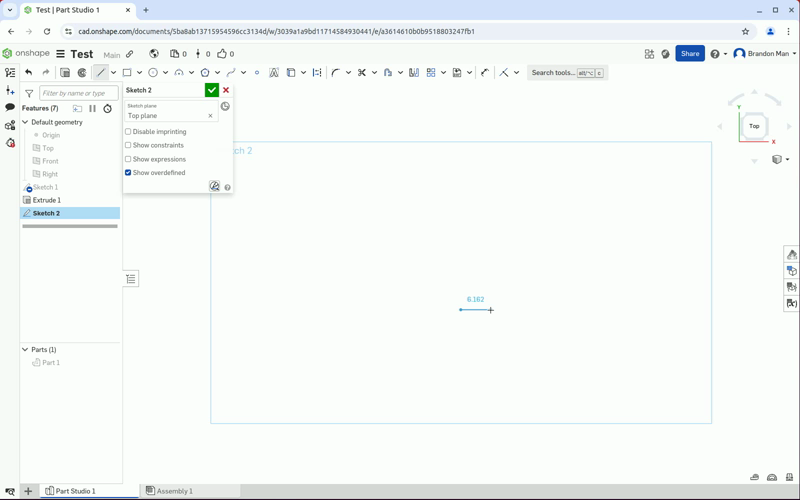
mouse_move(502, 340)
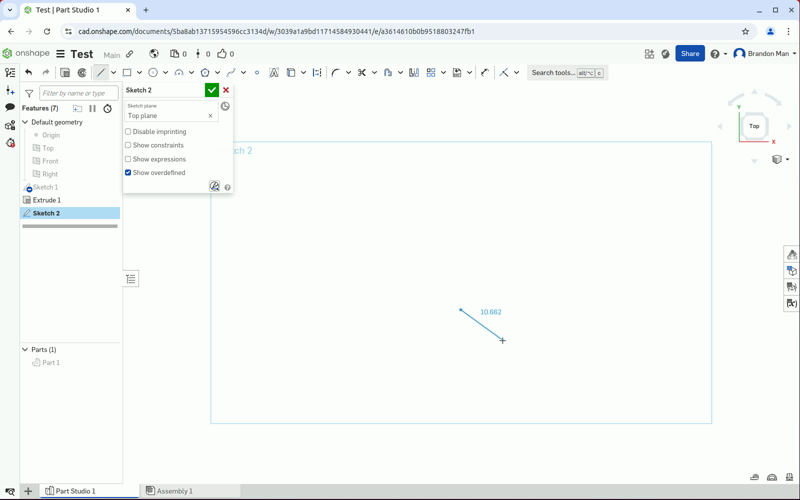
click(502, 340)
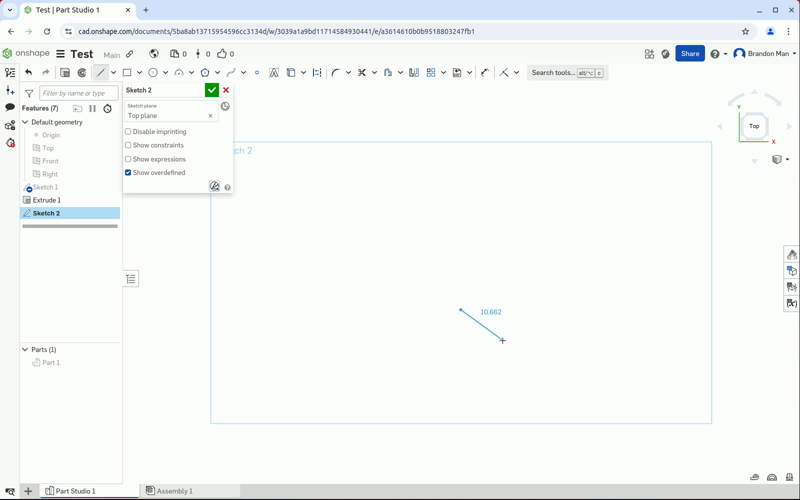
key_up(shift)
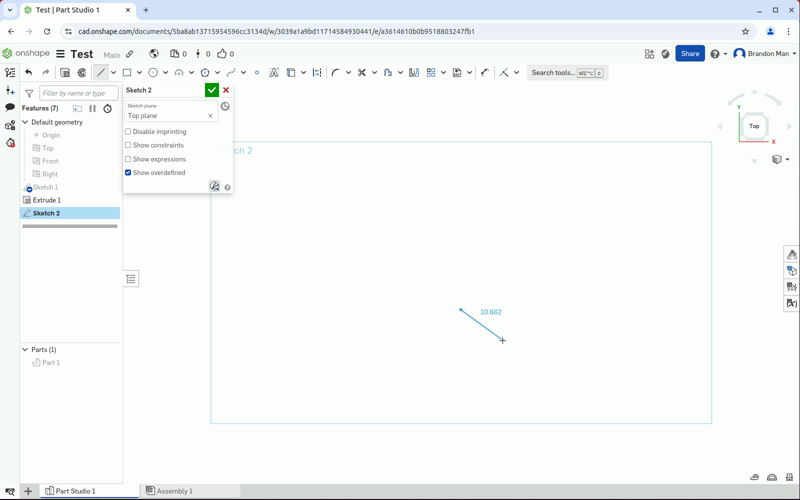
key_down(shift)
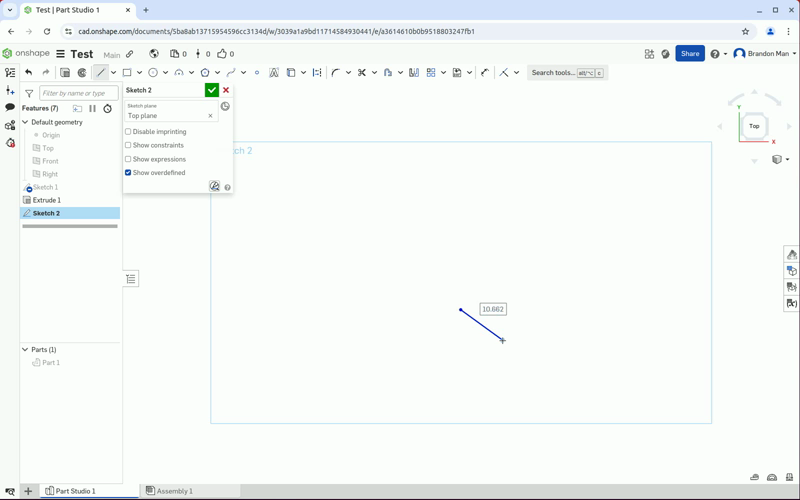
mouse_move(532, 340)
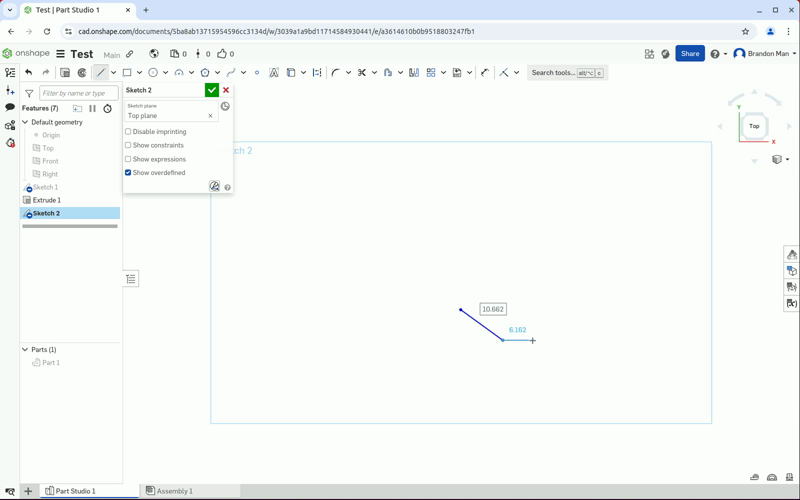
mouse_move(486, 291)
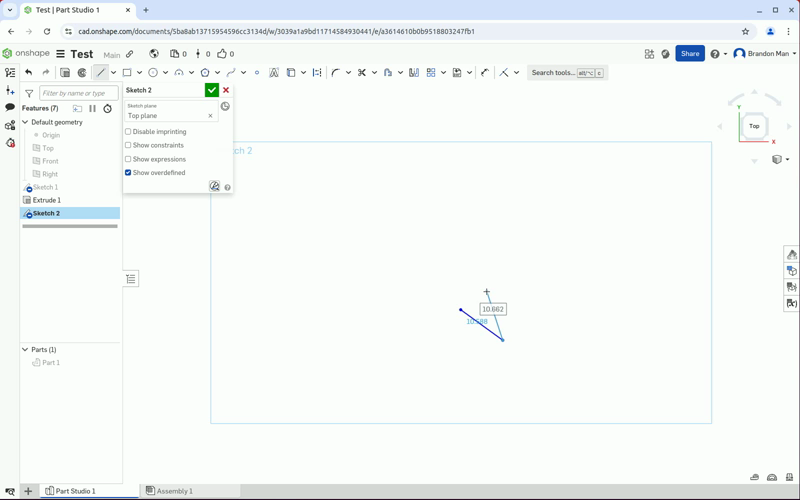
click(486, 291)
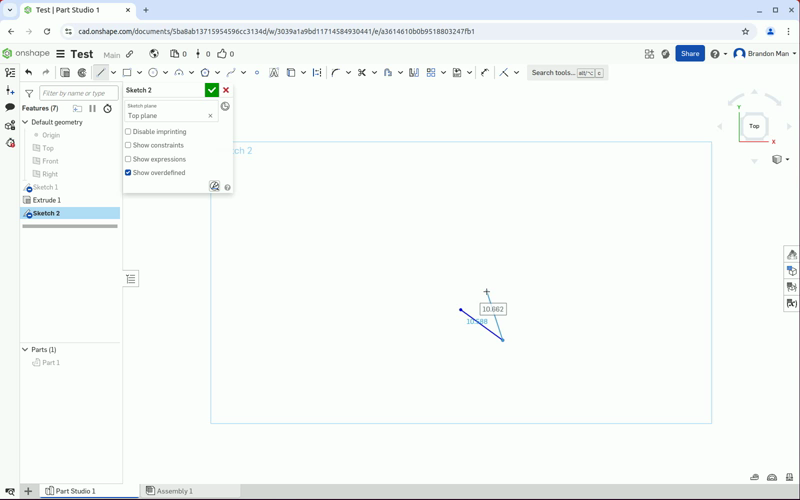
key_up(shift)
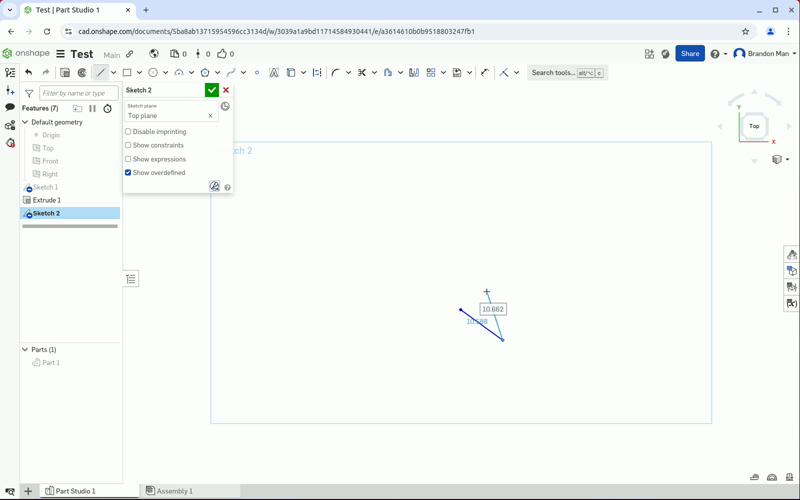
mouse_move(516, 291)
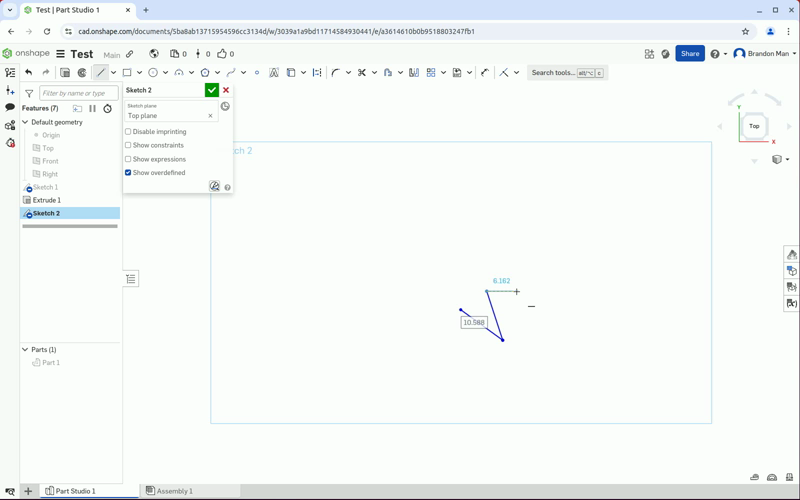
key_down(shift)
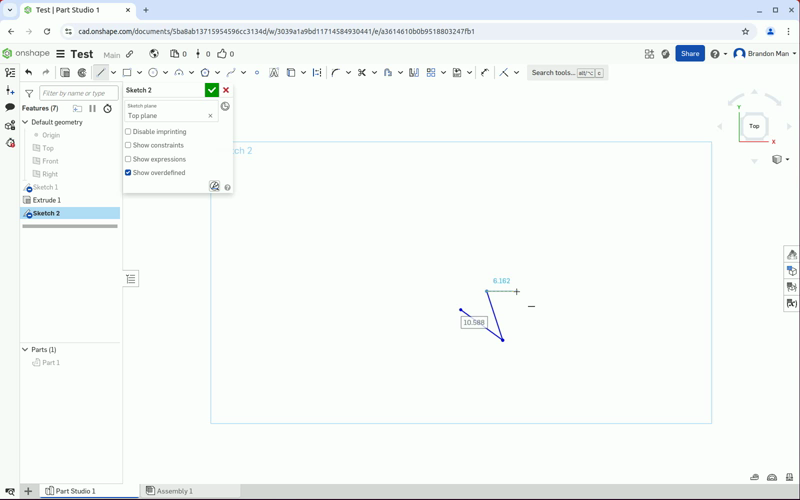
mouse_move(460, 309)
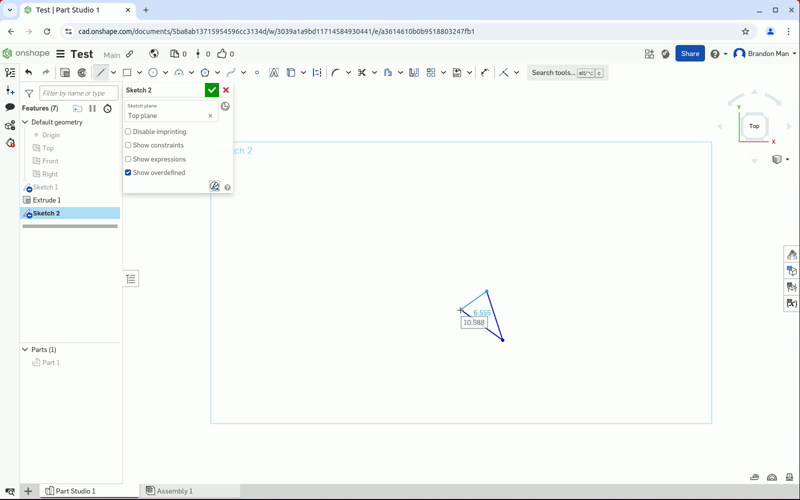
key_up(shift)
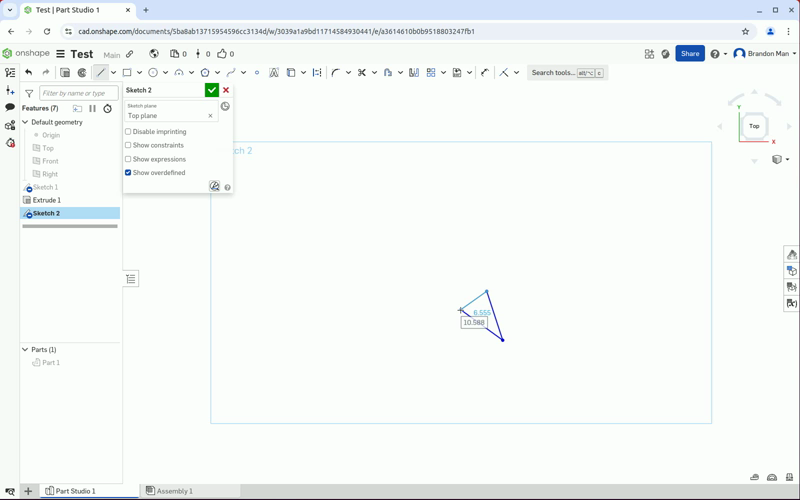
click(460, 309)
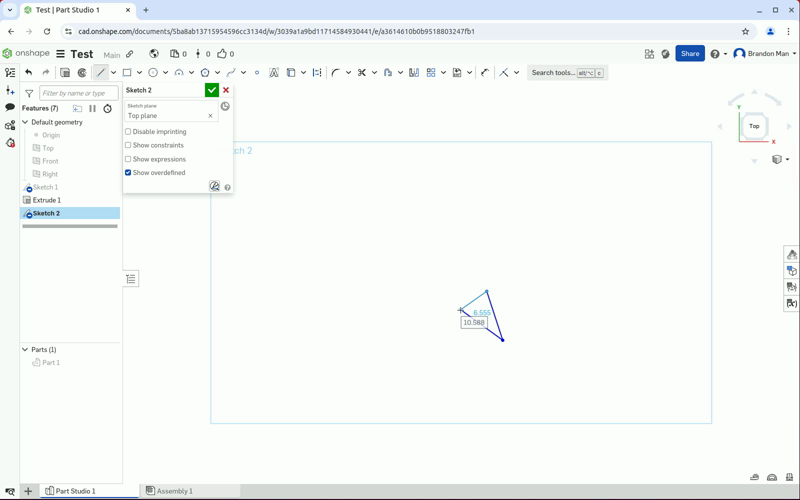
key(esc)
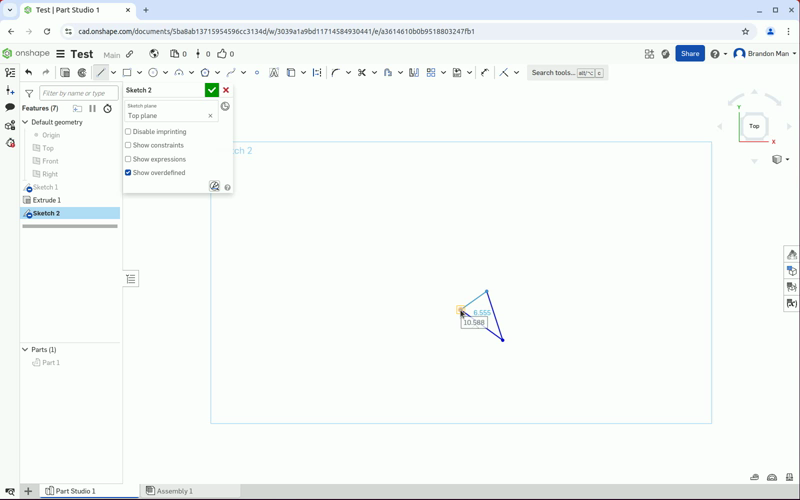
mouse_move(481, 300)
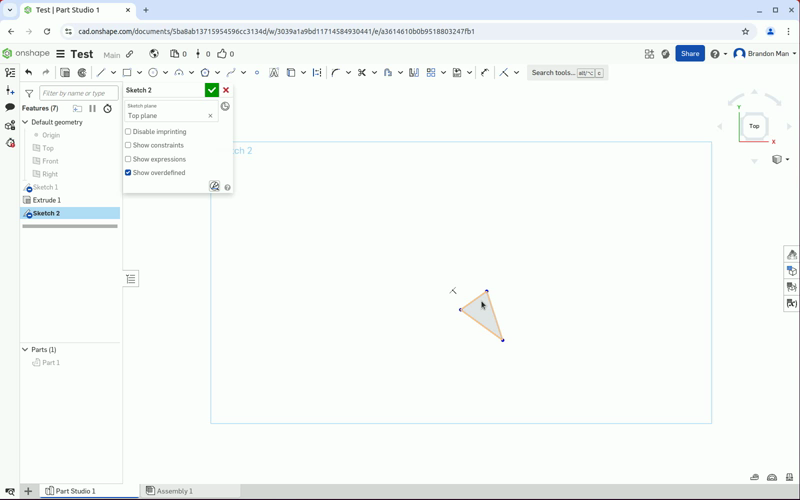
scroll(6)
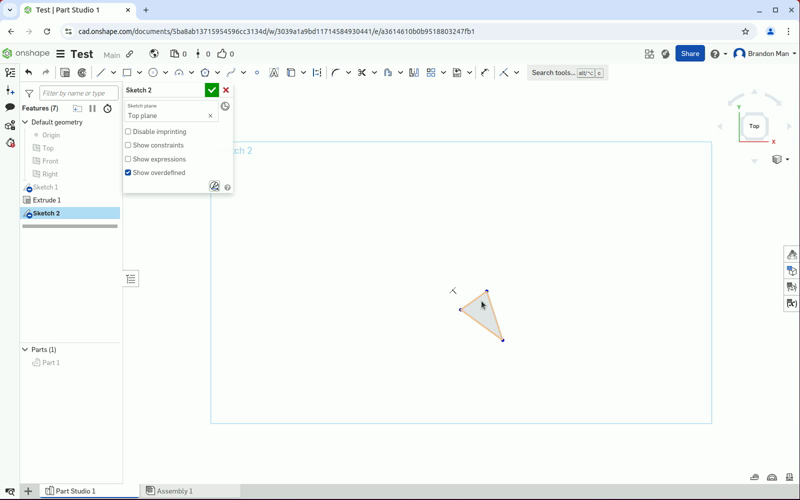
scroll(6)
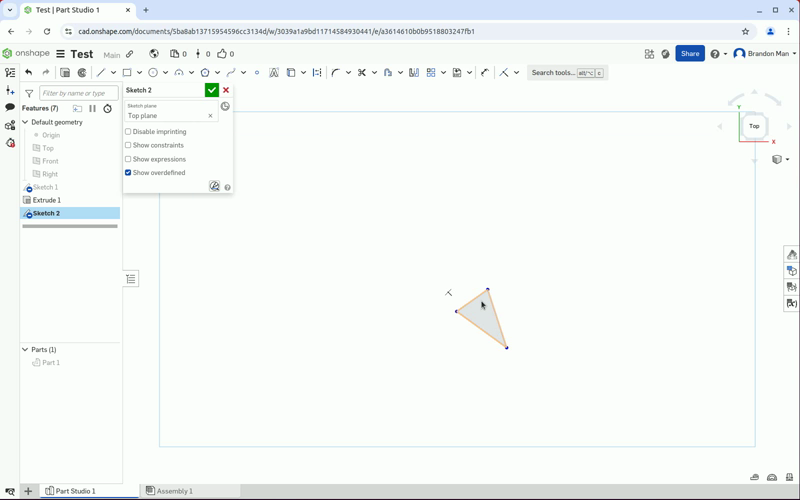
scroll(6)
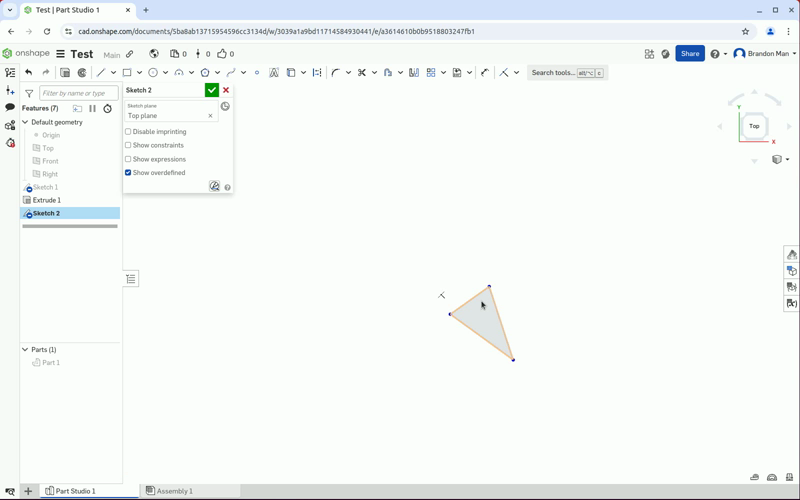
scroll(6)
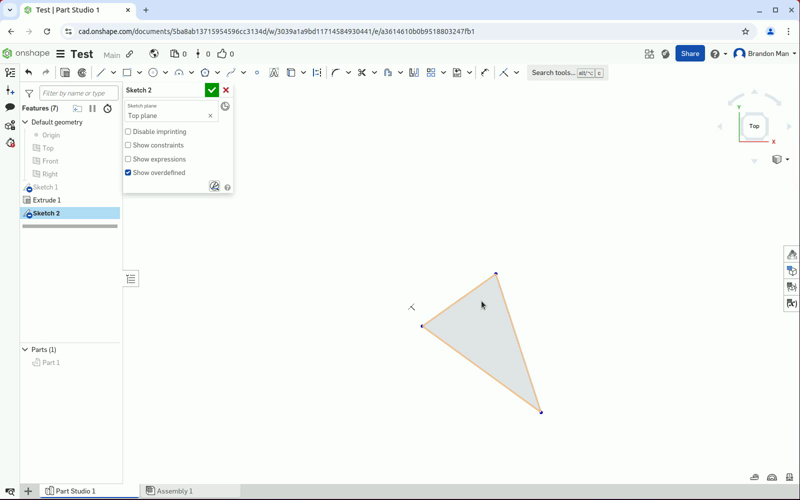
scroll(6)
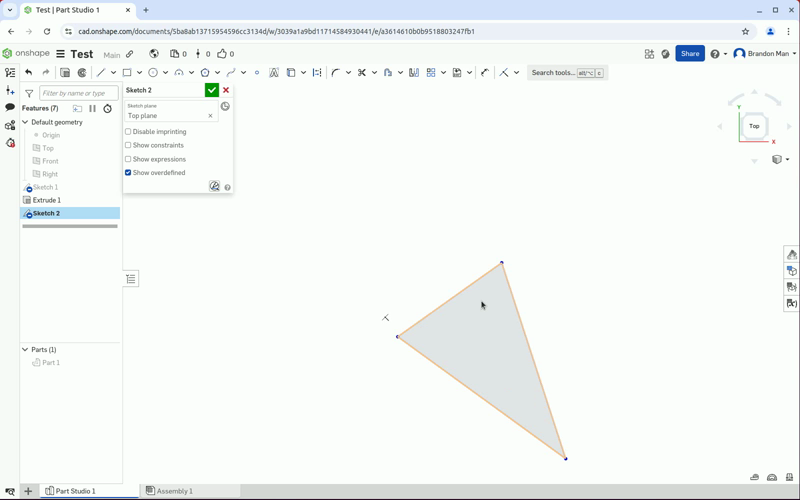
scroll(6)
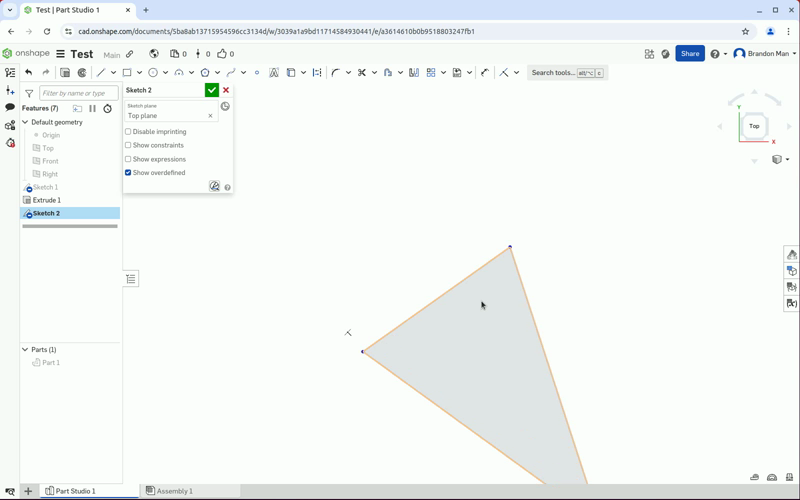
scroll(6)
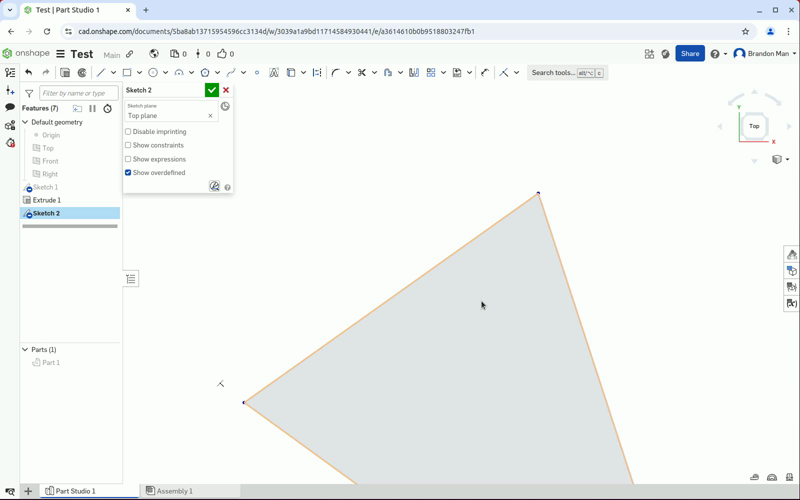
click(481, 300)
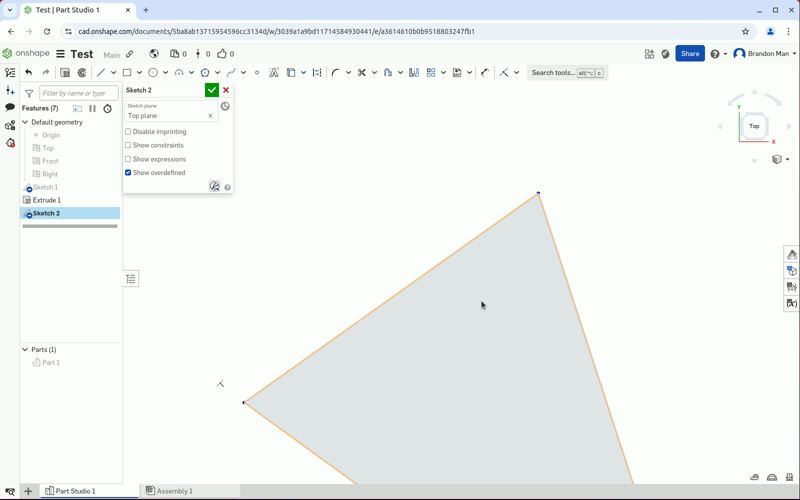
scroll(-6)
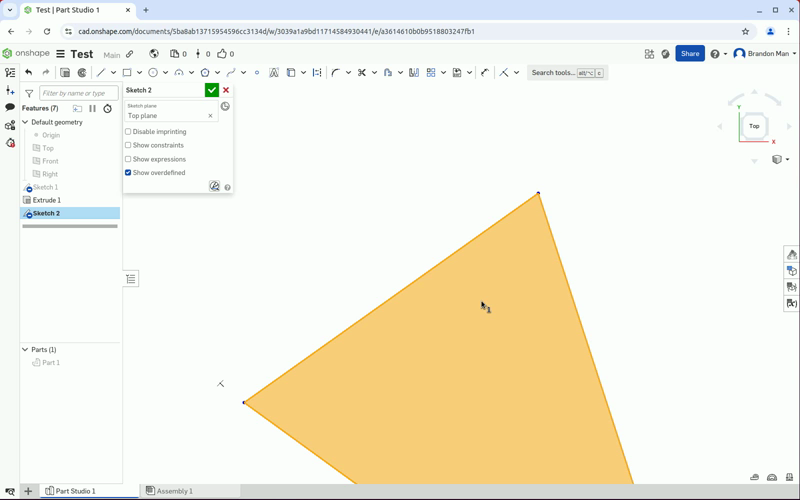
scroll(-6)
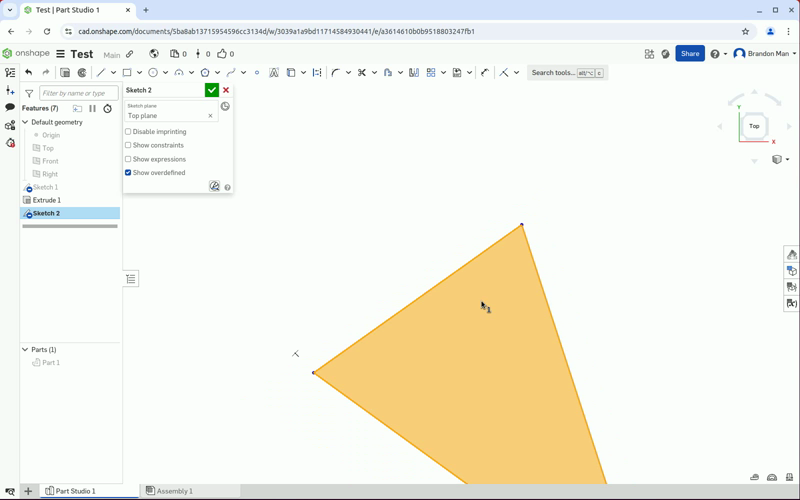
scroll(-6)
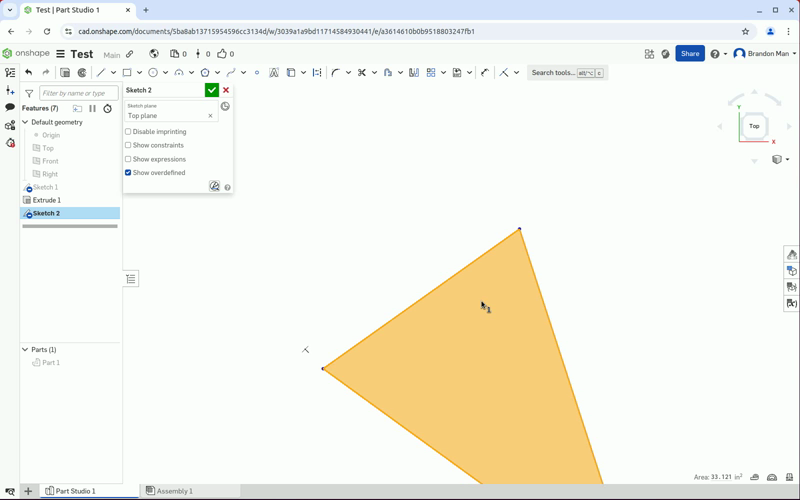
scroll(-6)
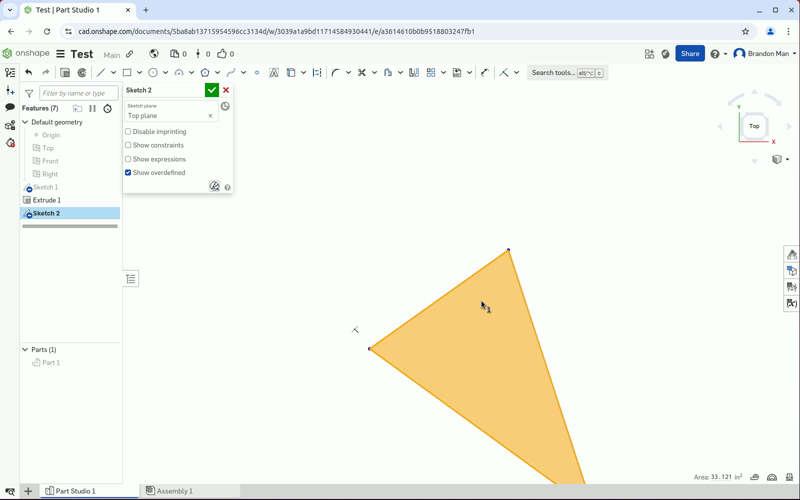
scroll(-6)
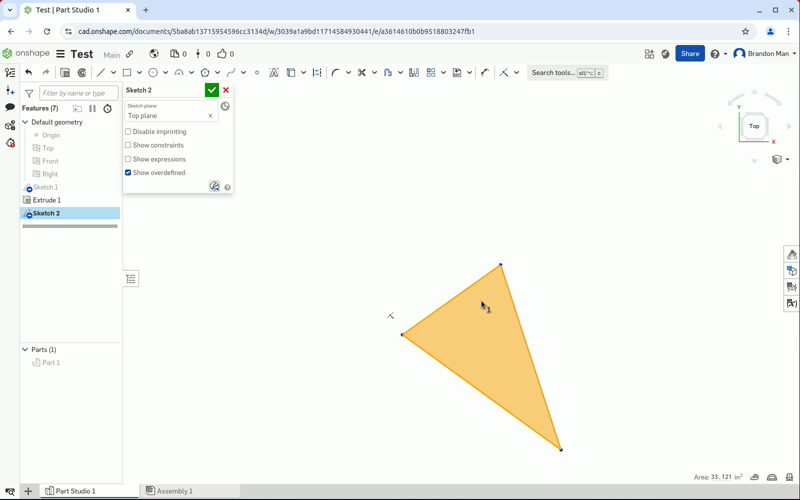
scroll(-6)
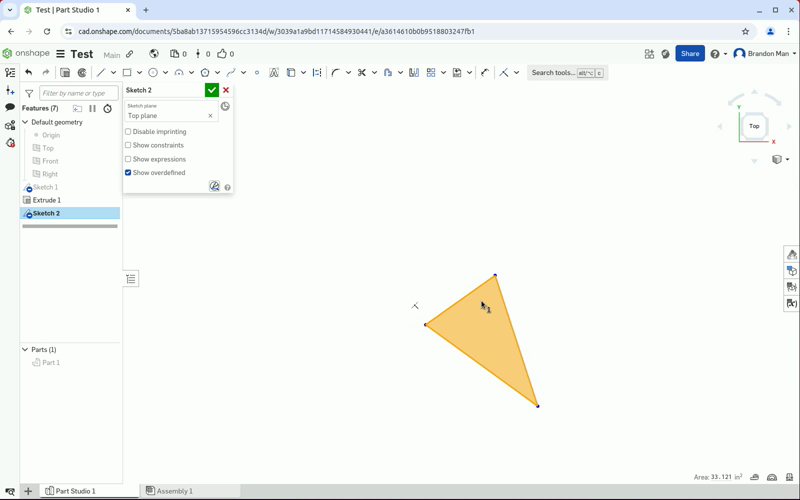
scroll(-6)
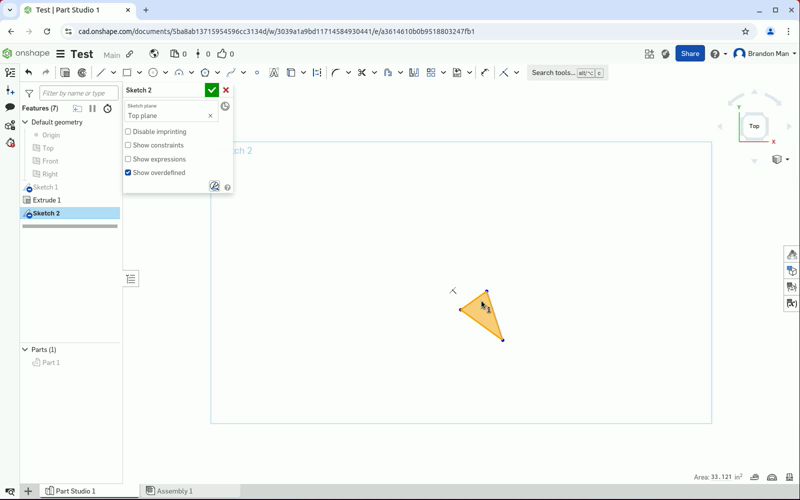
mouse_move(73, 352)
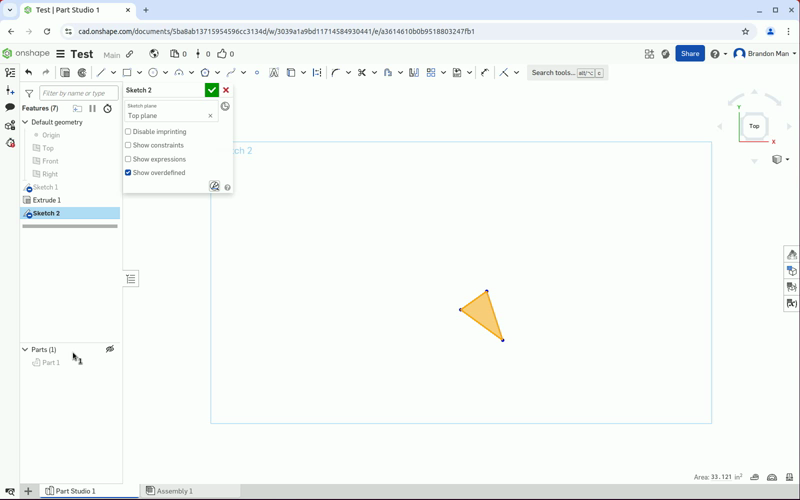
key(shift+y)
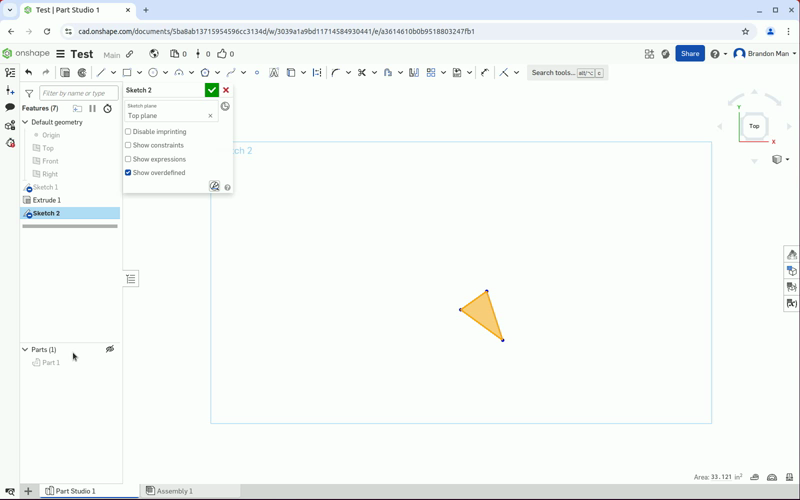
key(shift+e)
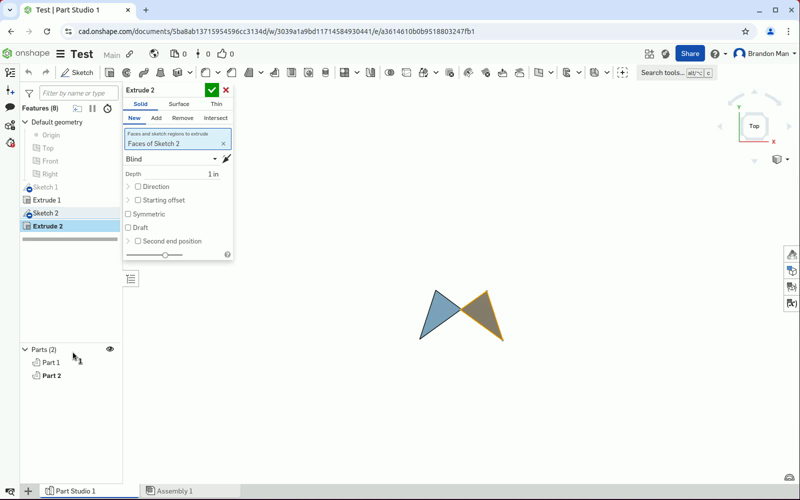
mouse_move(143, 106)
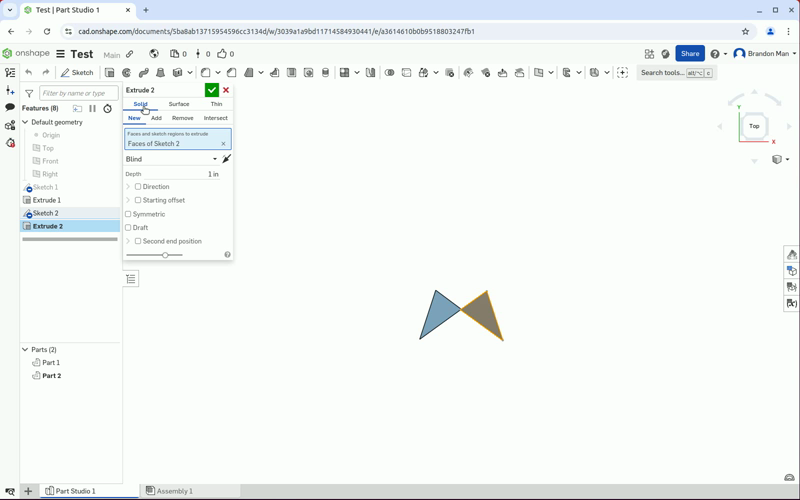
click(143, 106)
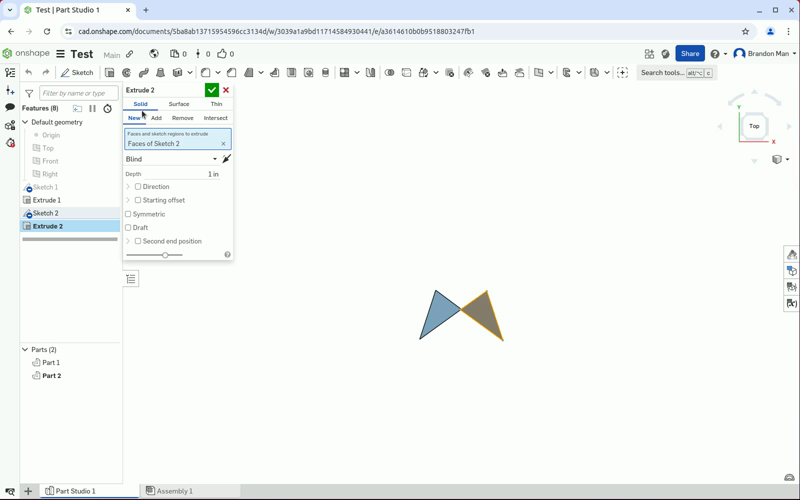
mouse_move(137, 120)
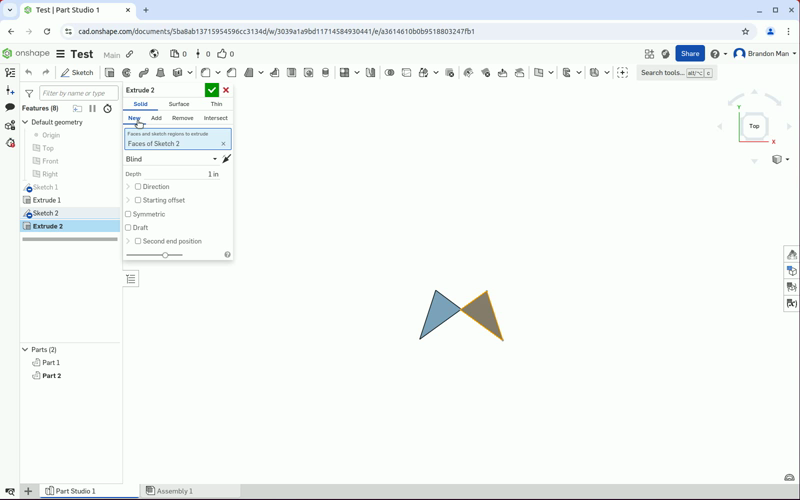
click(137, 120)
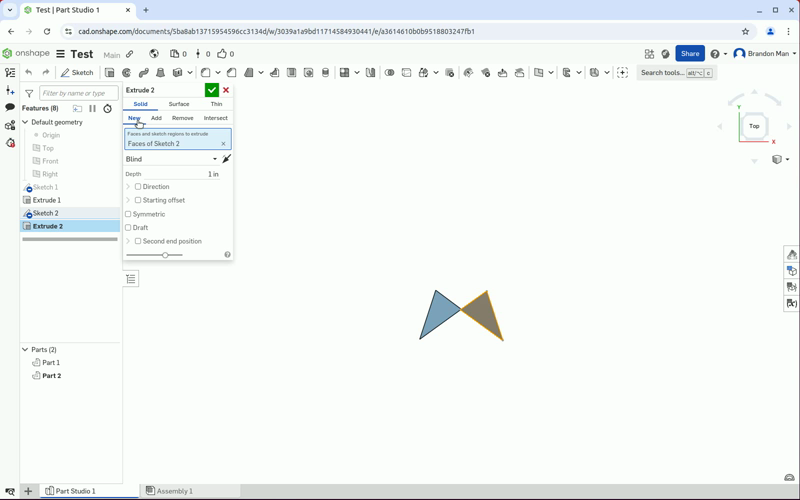
key(tab, 4)
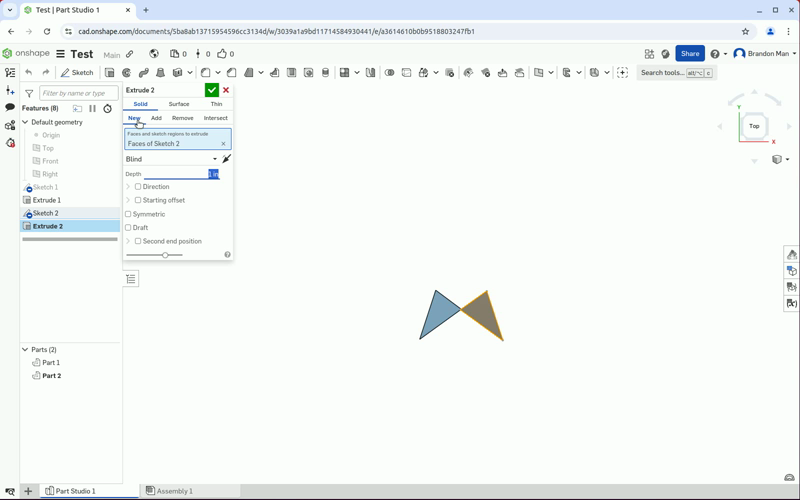
text(23.108)
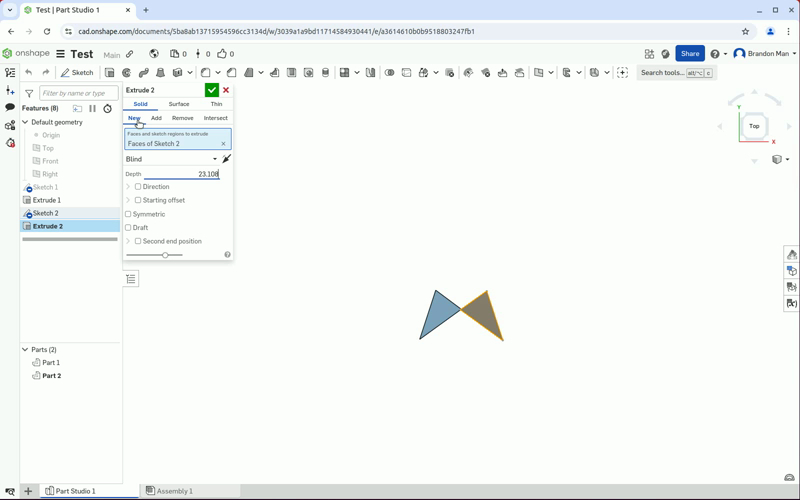
key(enter)
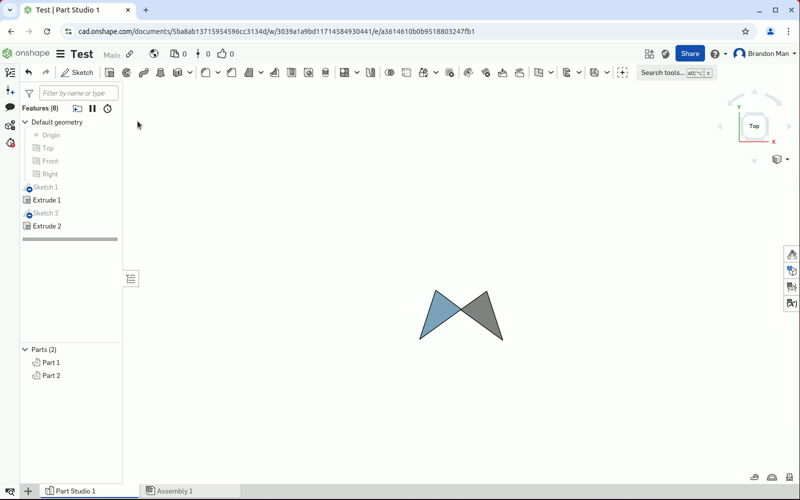
key(shift+h)
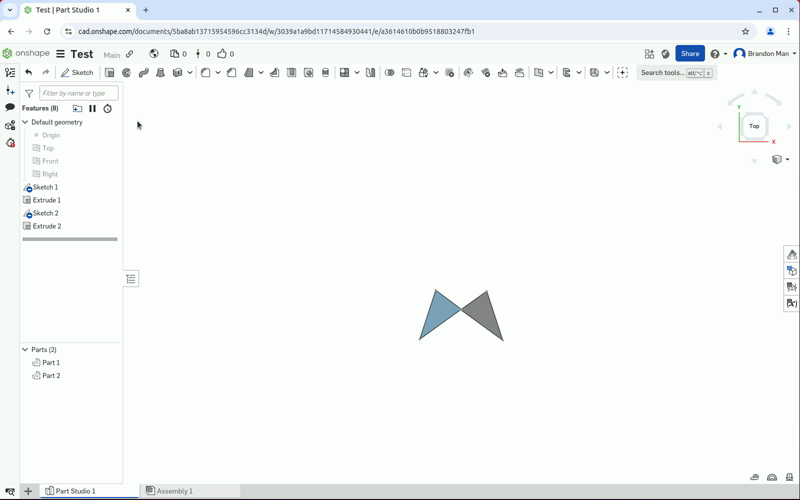
key(shift+h)
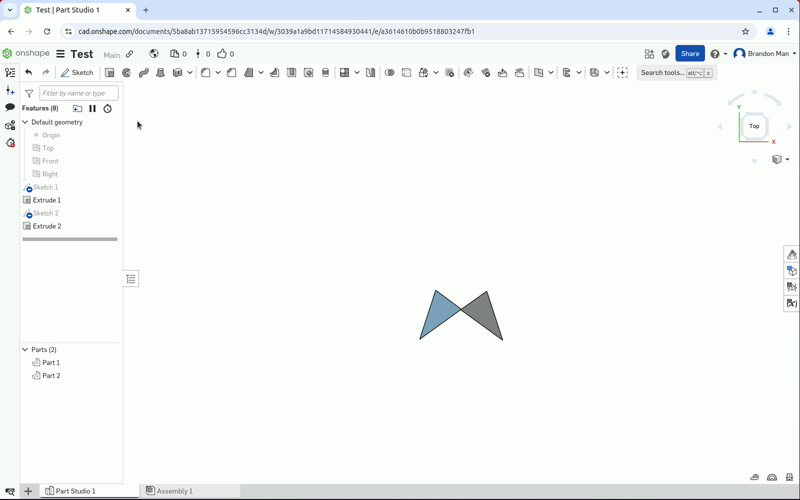
mouse_move(73, 189)
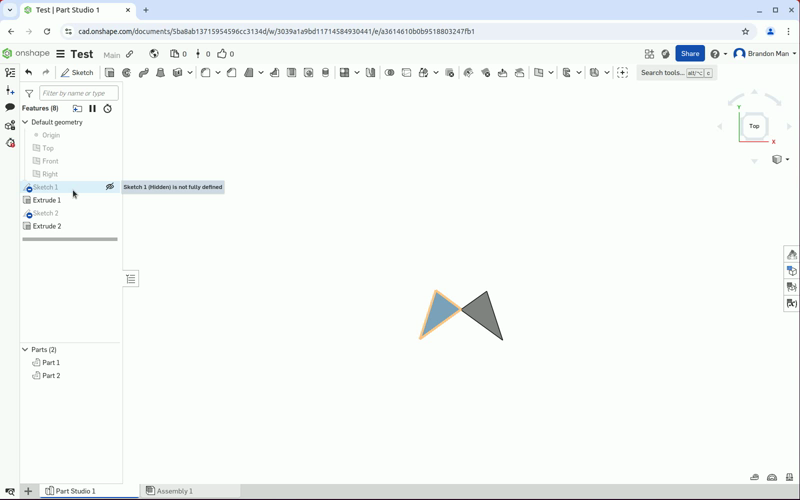
click(73, 189)
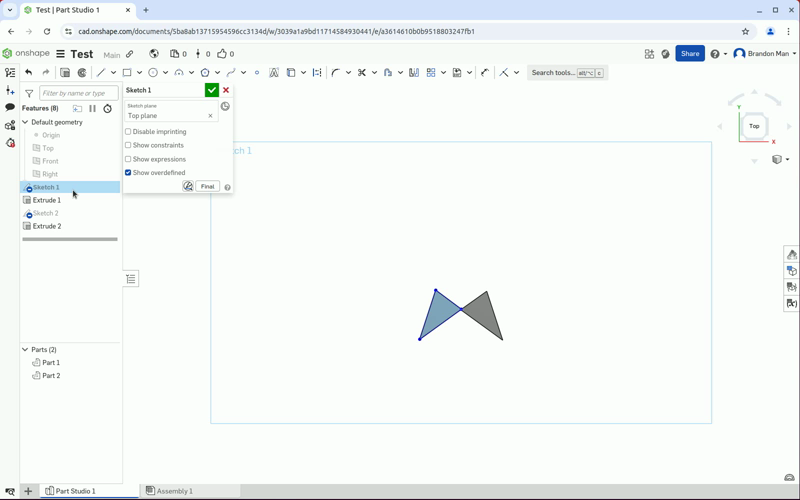
mouse_move(229, 92)
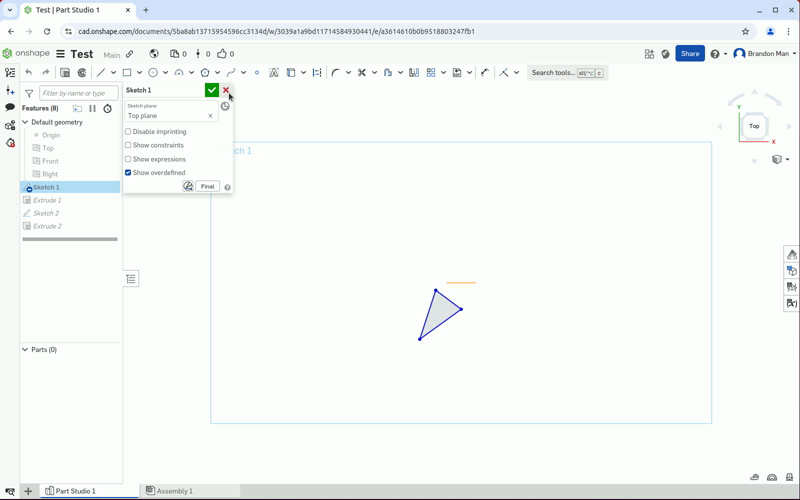
click(229, 92)
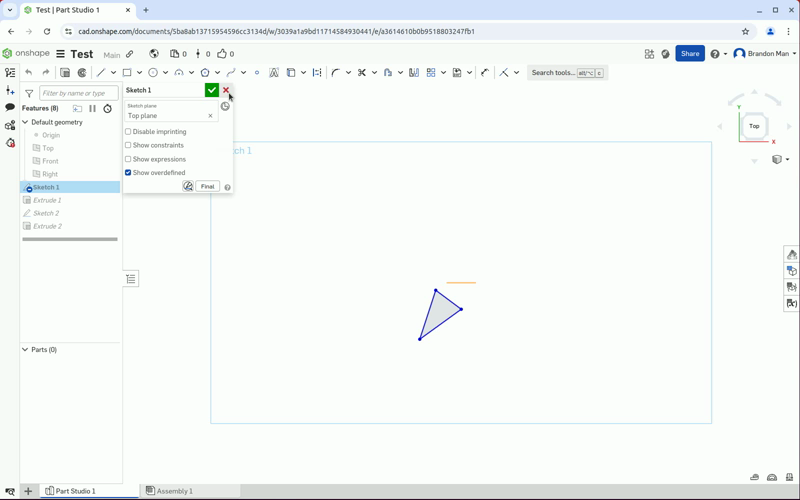
key(shift+s)
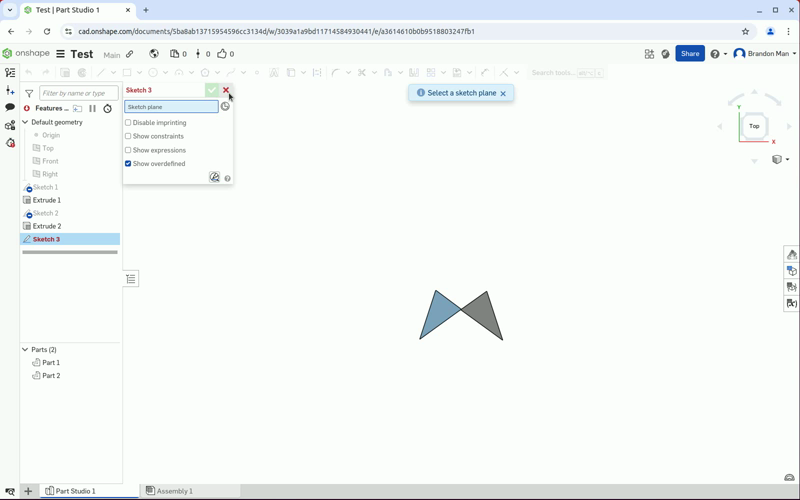
mouse_move(73, 150)
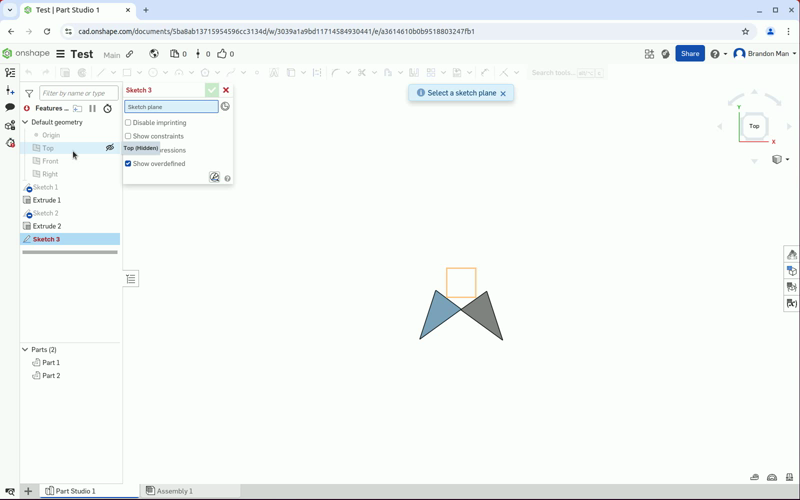
click(73, 150)
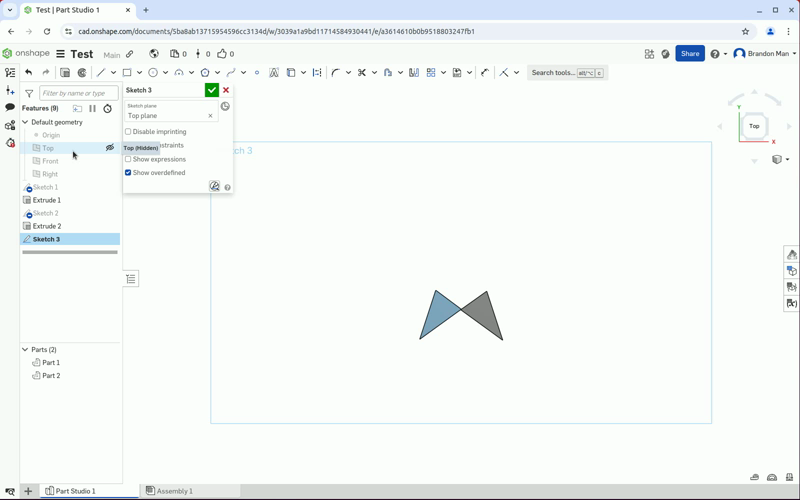
mouse_move(73, 352)
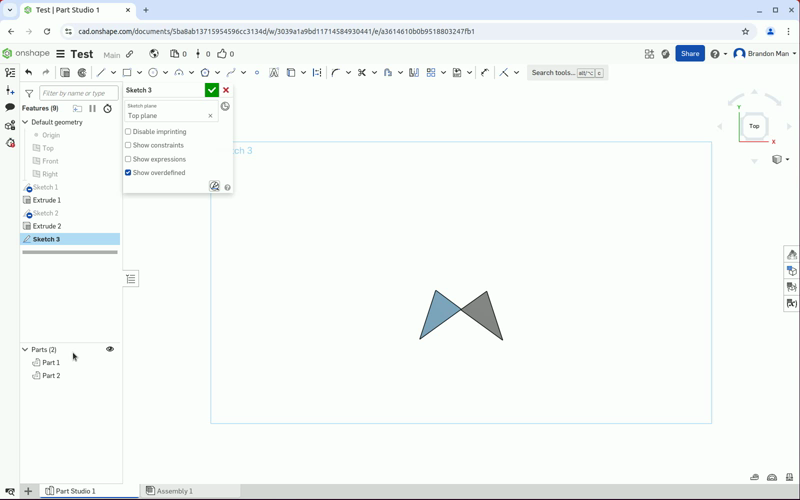
key(y)
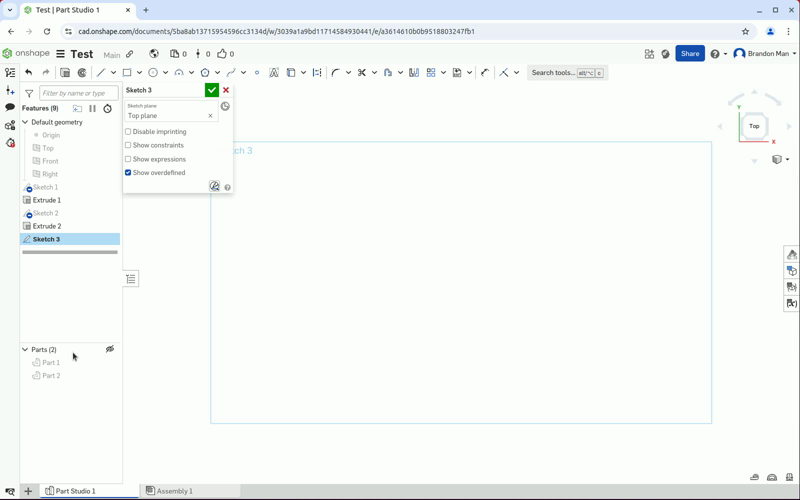
key(l)
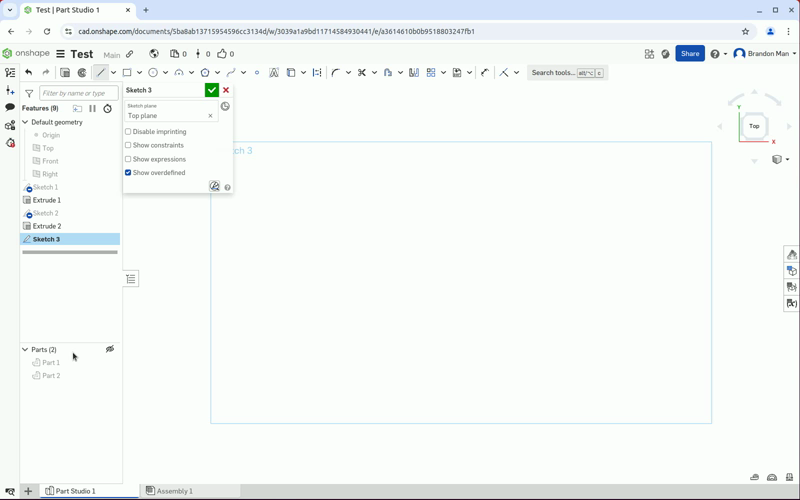
key_down(shift)
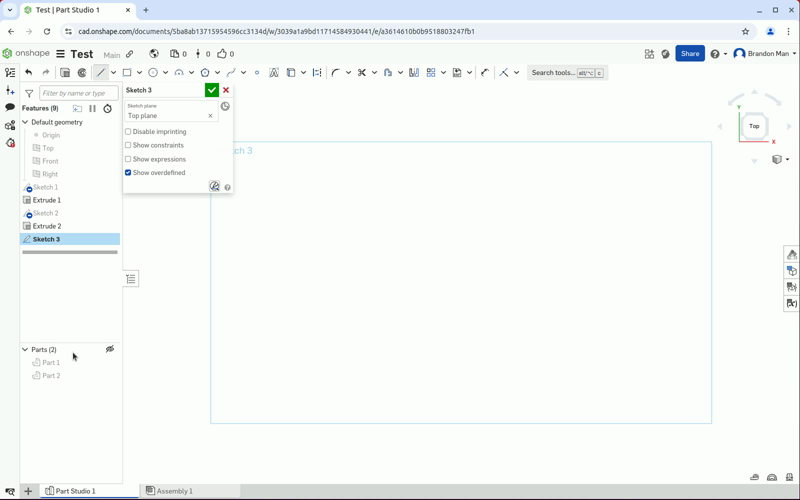
mouse_move(476, 261)
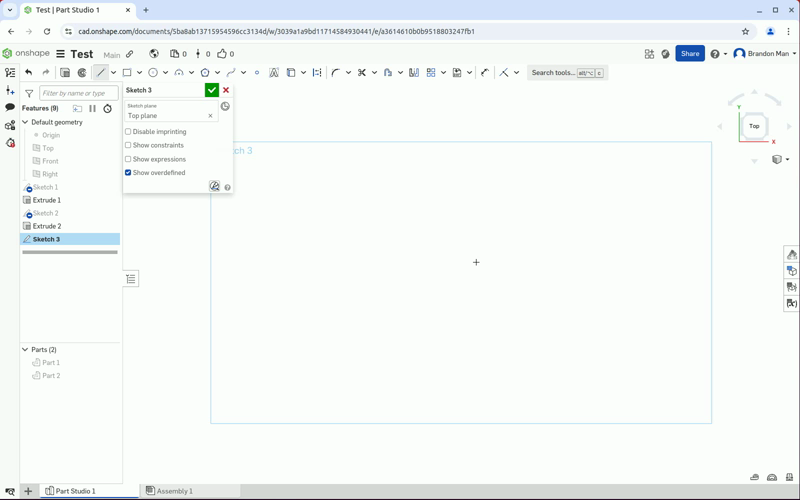
click(476, 261)
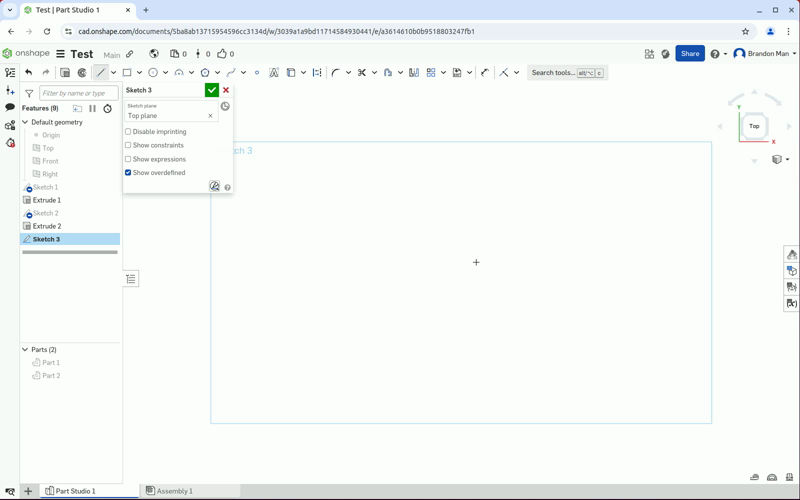
key_up(shift)
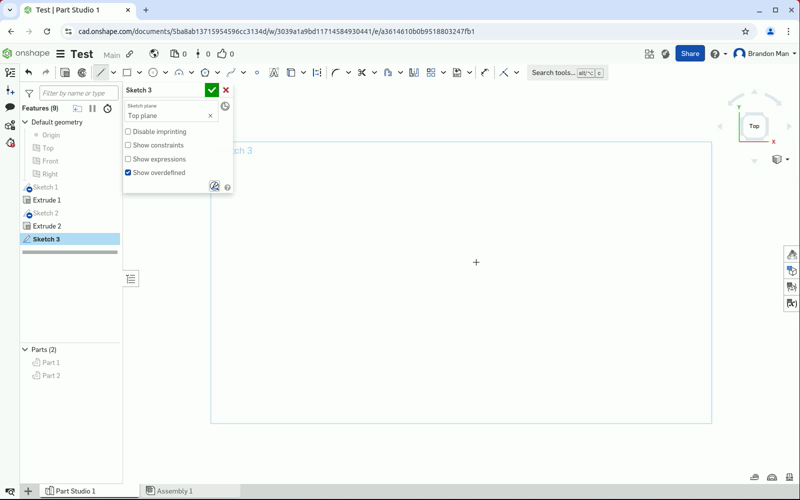
key_down(shift)
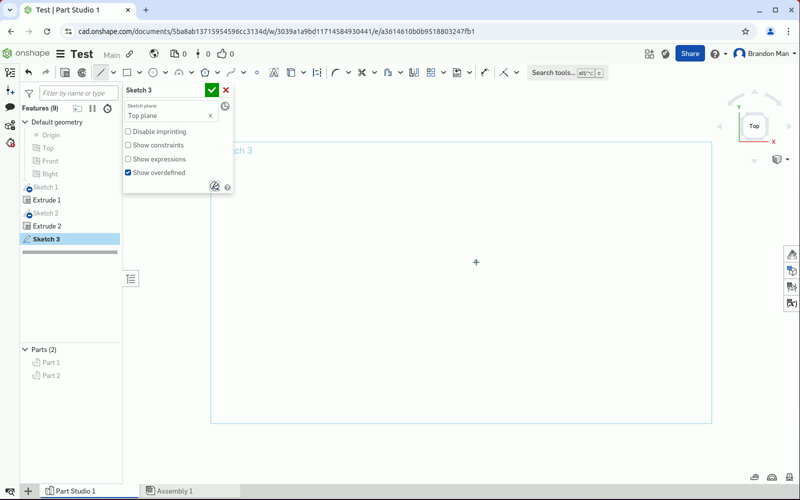
mouse_move(506, 261)
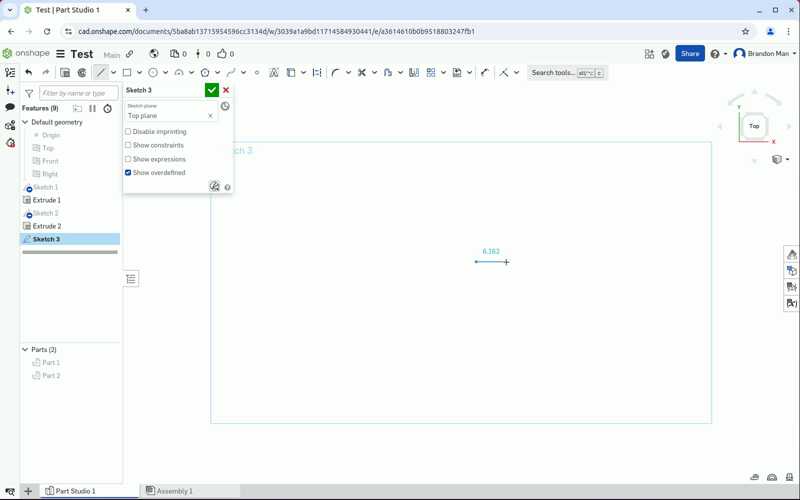
mouse_move(485, 291)
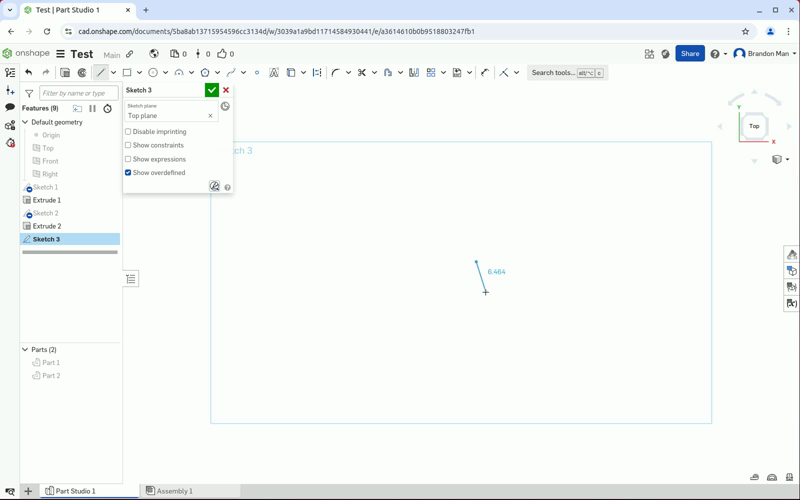
click(485, 291)
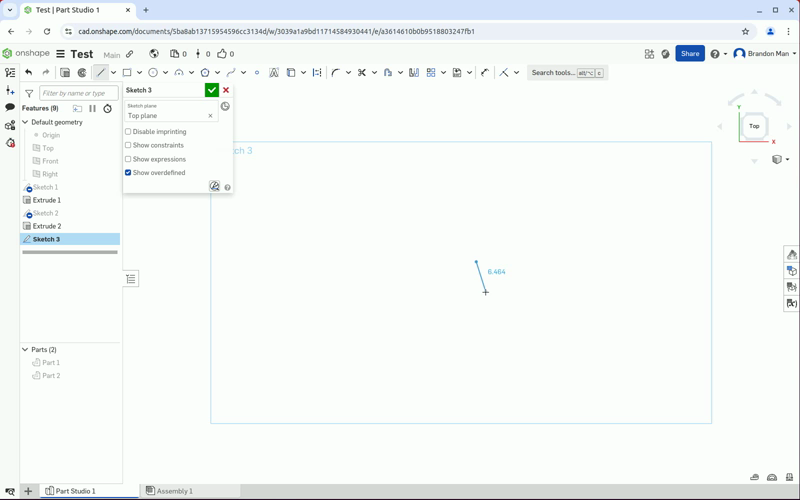
key_up(shift)
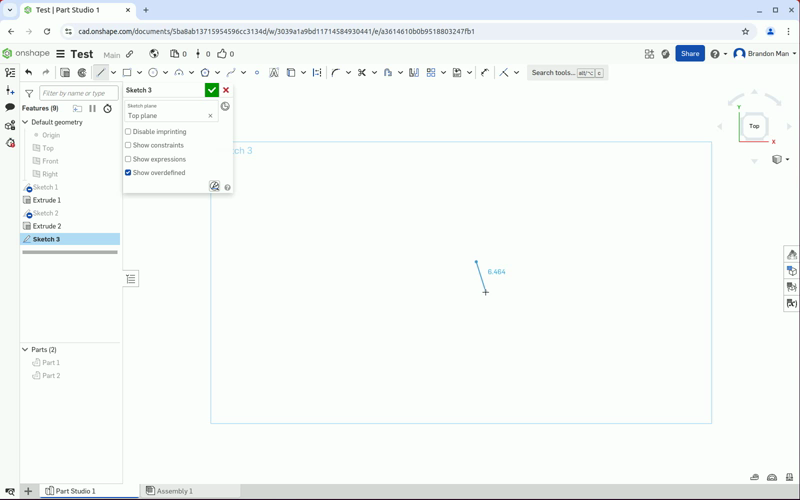
key_down(shift)
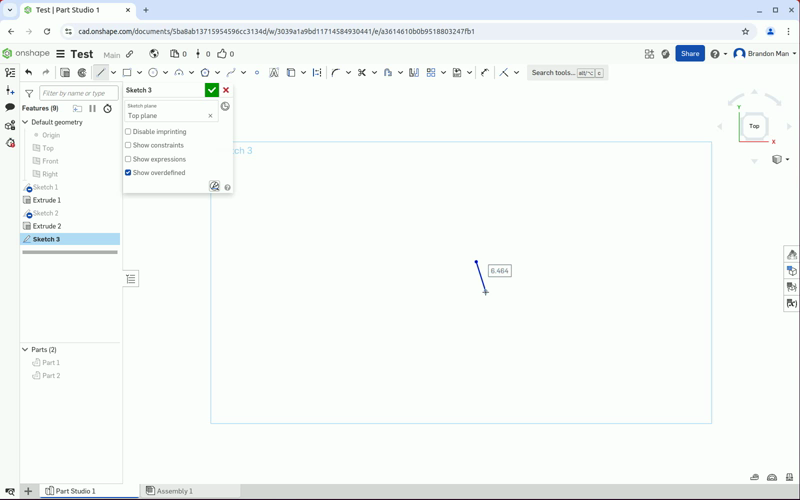
mouse_move(515, 291)
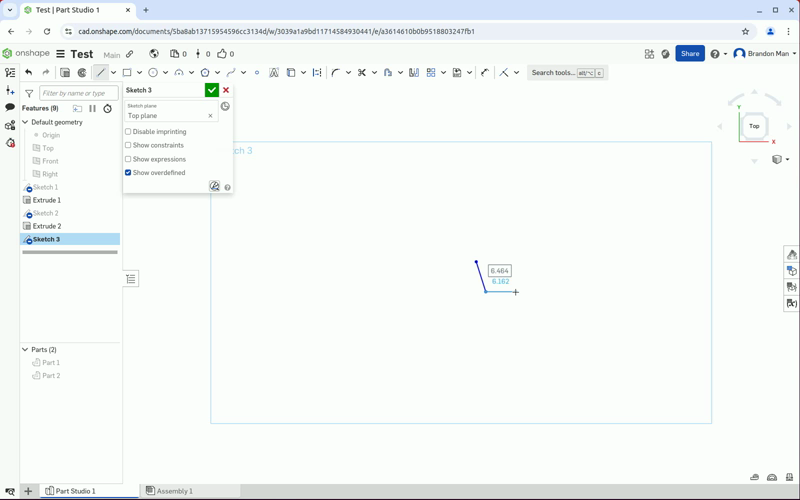
mouse_move(527, 261)
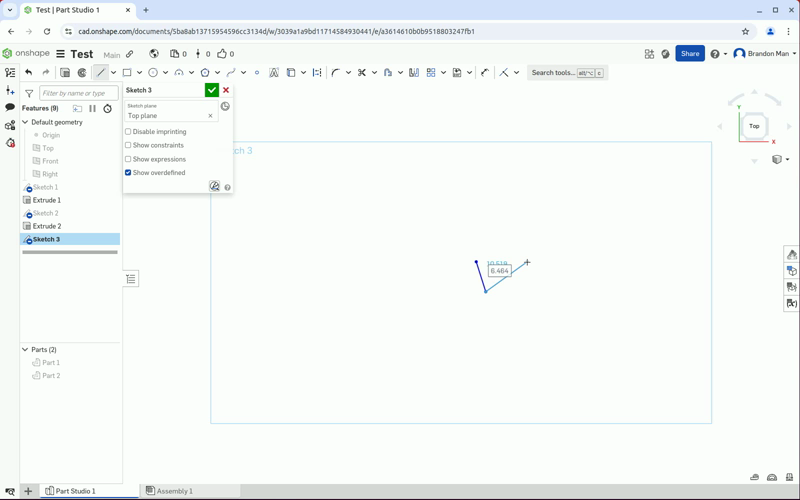
click(527, 261)
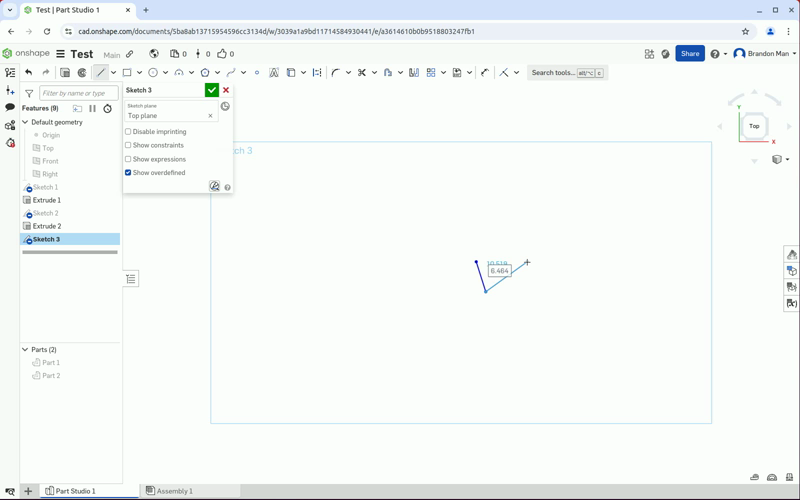
key_up(shift)
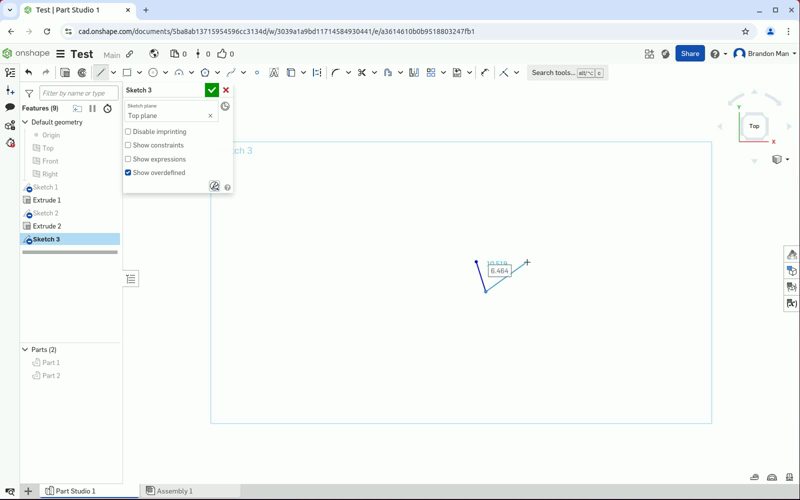
mouse_move(557, 261)
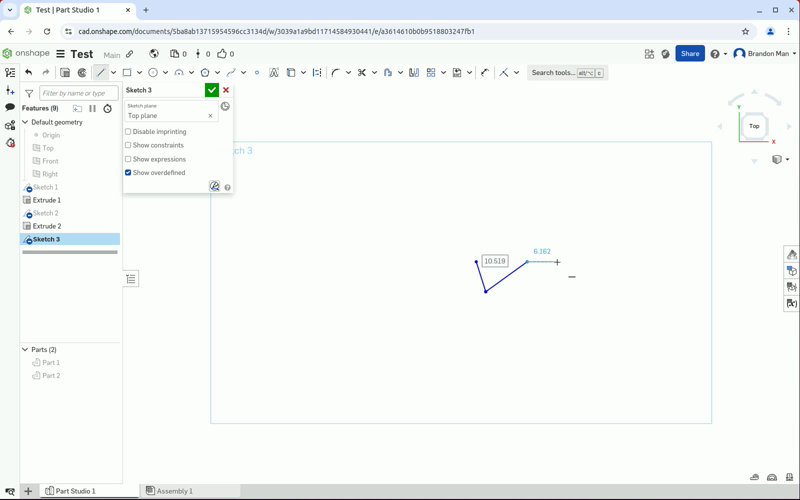
key_down(shift)
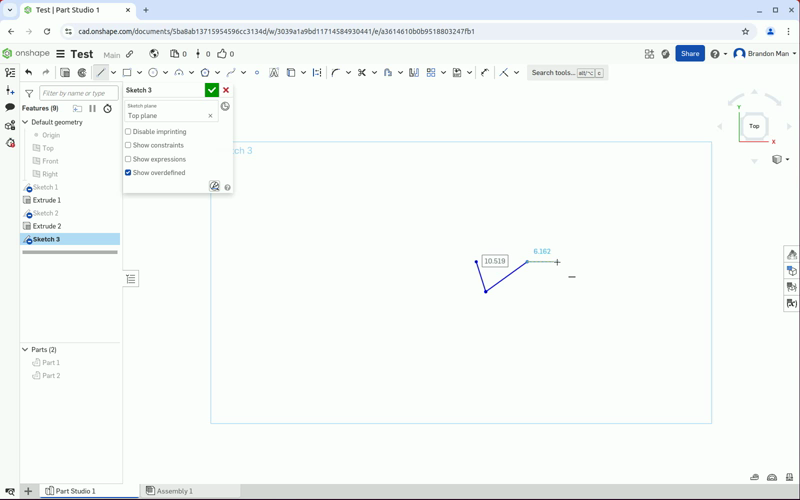
mouse_move(476, 261)
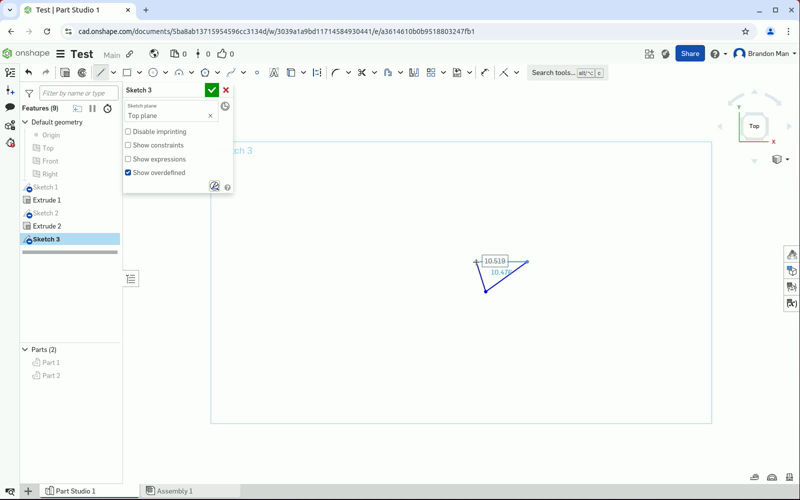
key_up(shift)
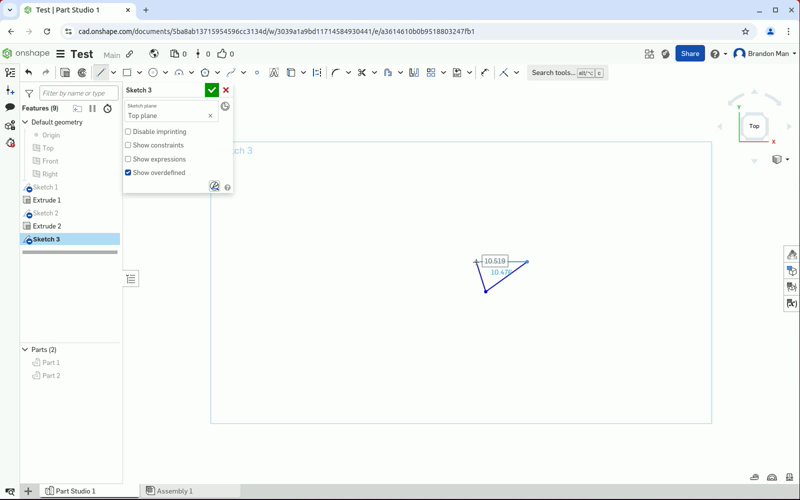
click(476, 261)
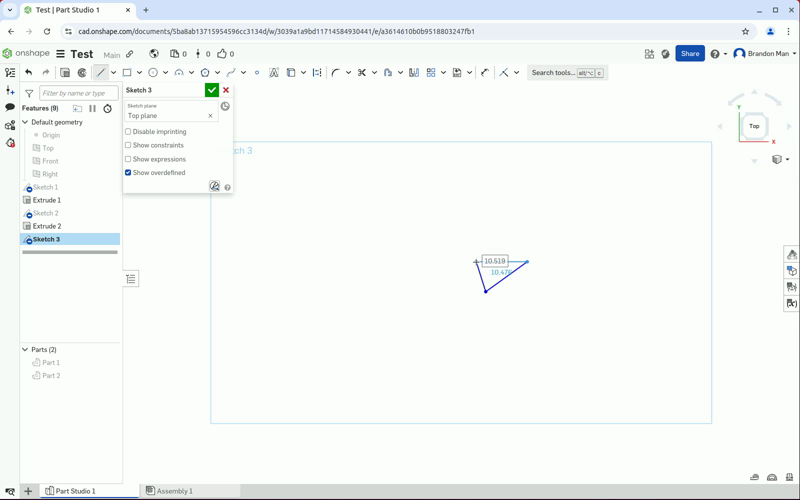
key(esc)
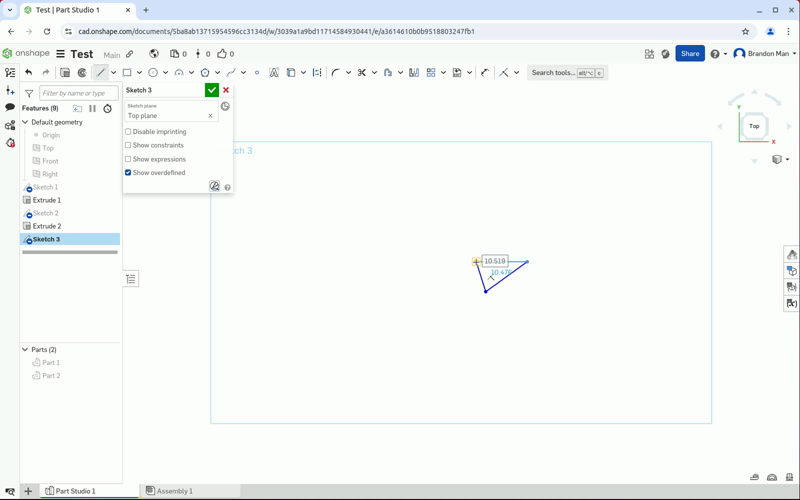
mouse_move(495, 262)
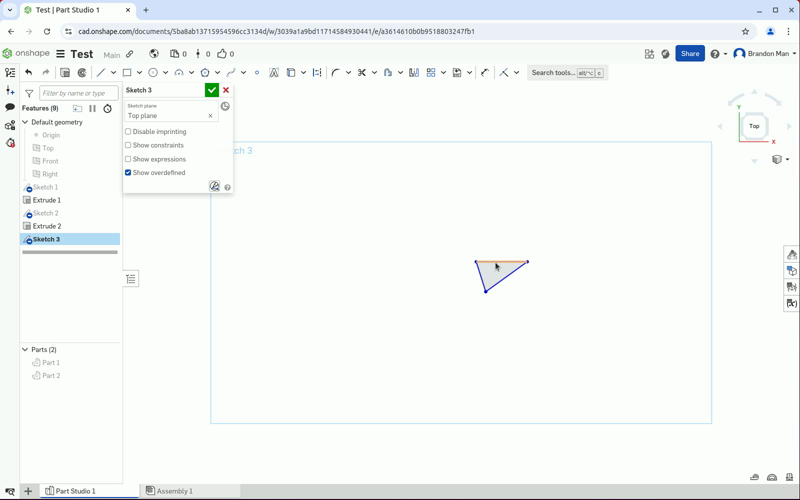
scroll(6)
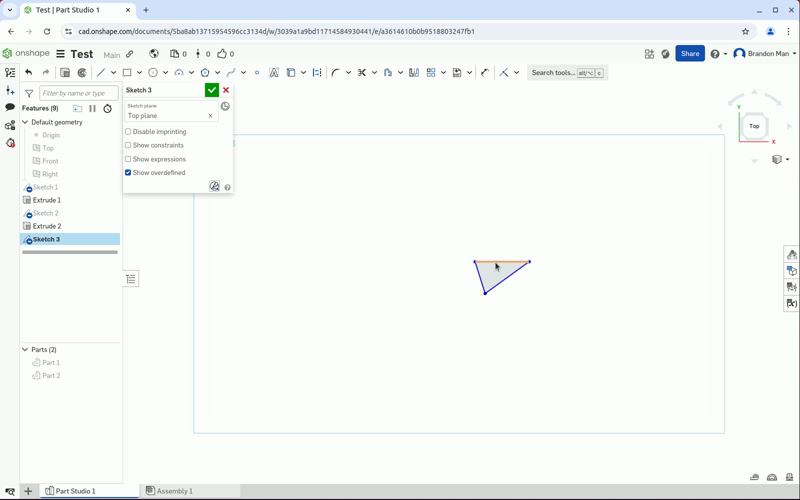
scroll(6)
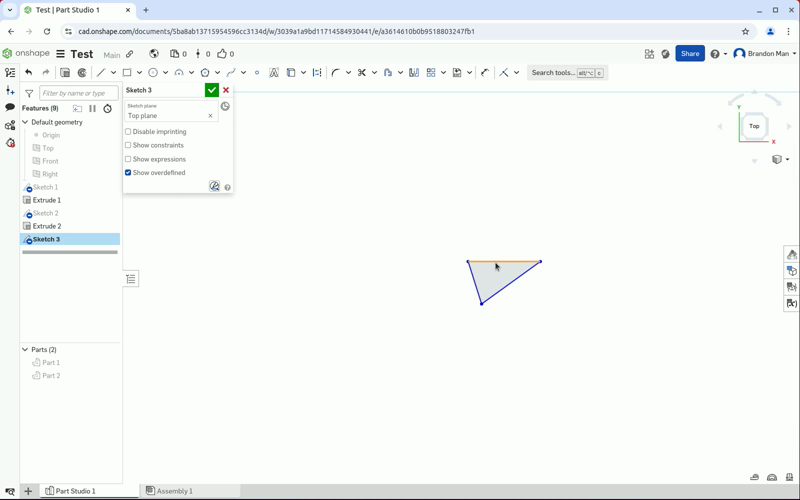
scroll(6)
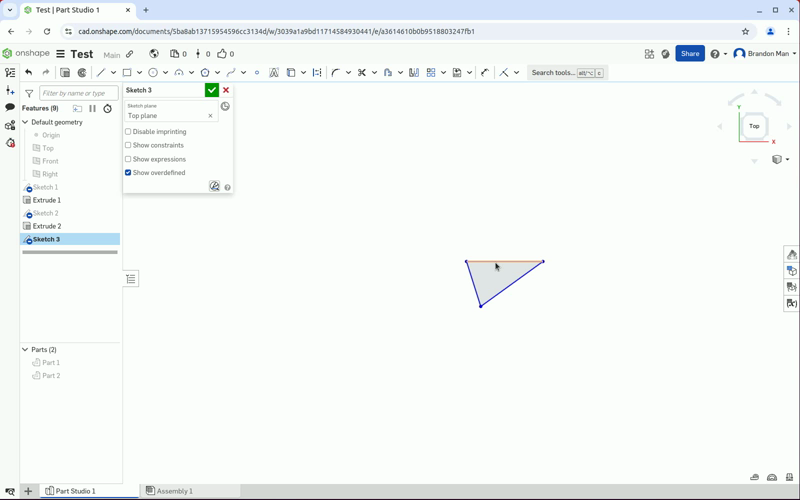
scroll(6)
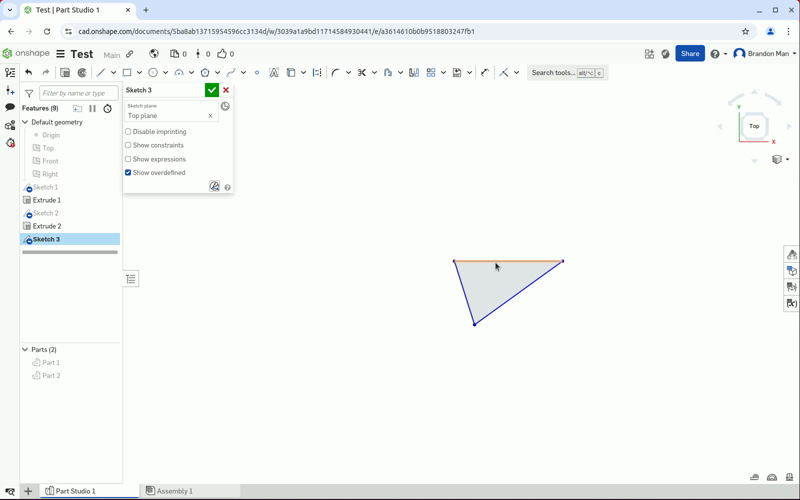
scroll(6)
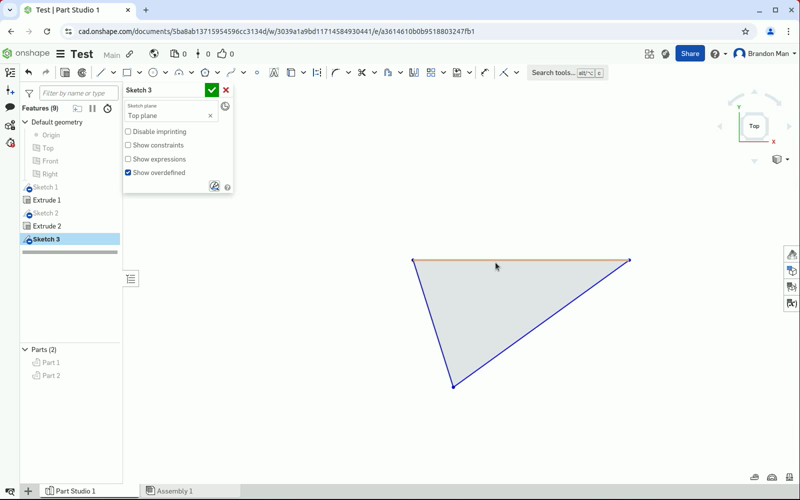
scroll(6)
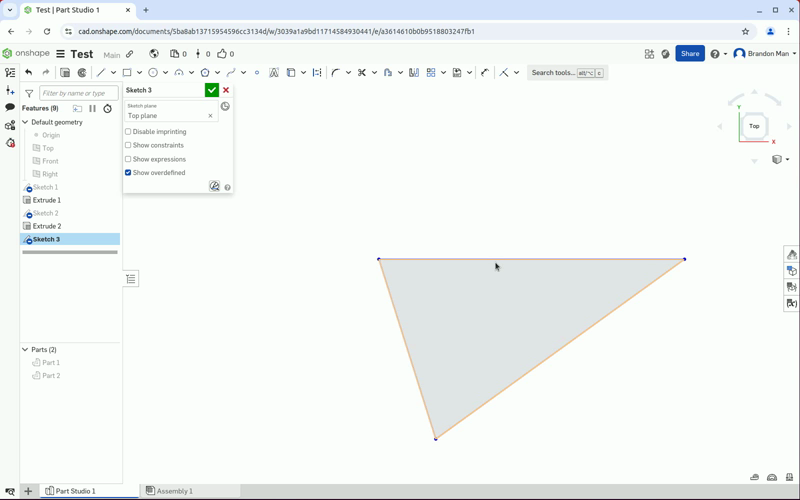
scroll(6)
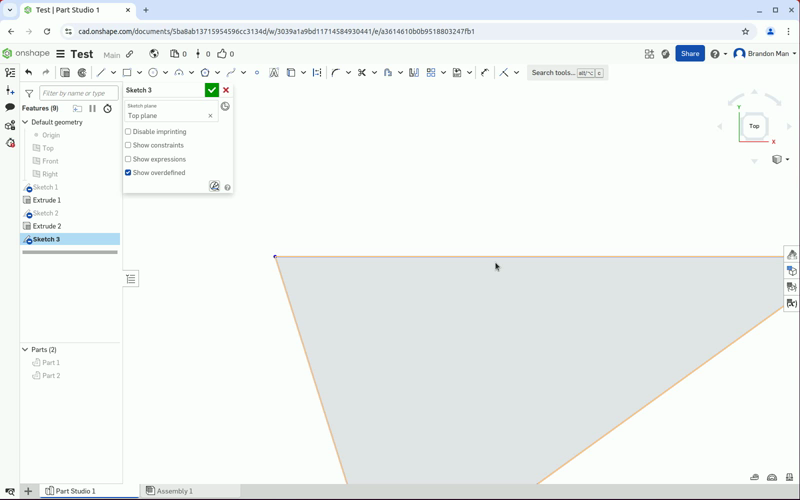
click(495, 262)
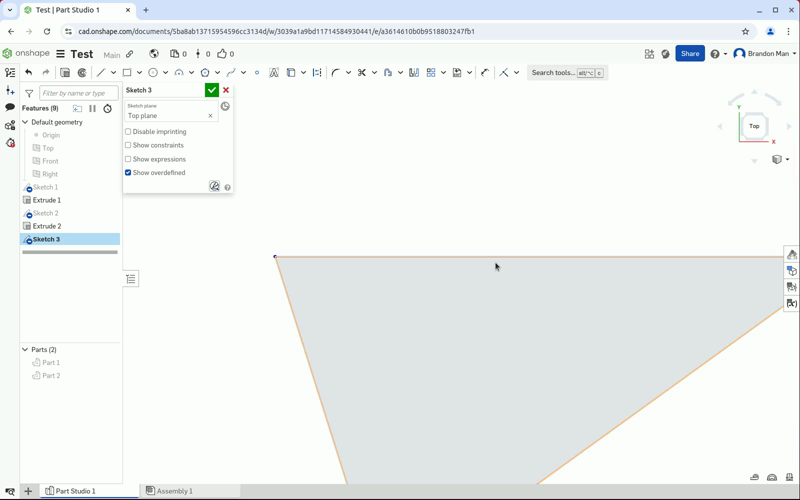
scroll(-6)
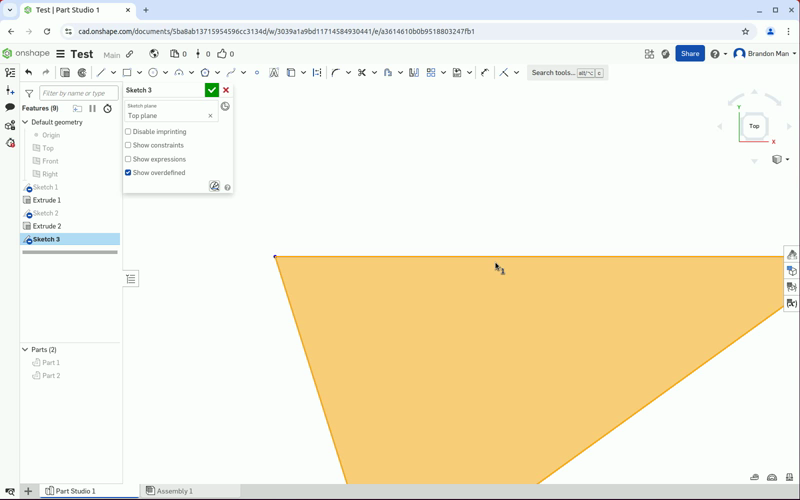
scroll(-6)
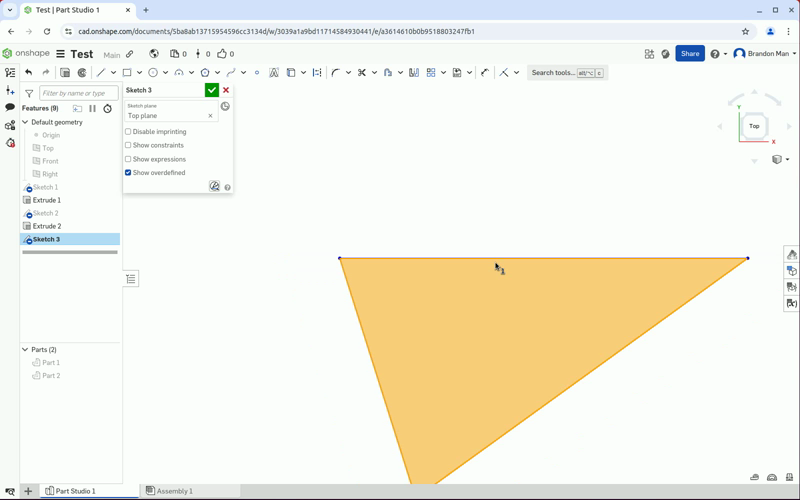
scroll(-6)
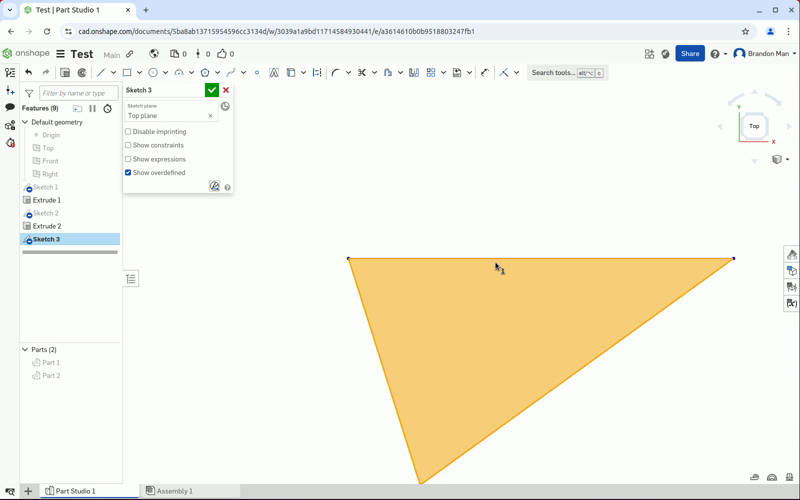
scroll(-6)
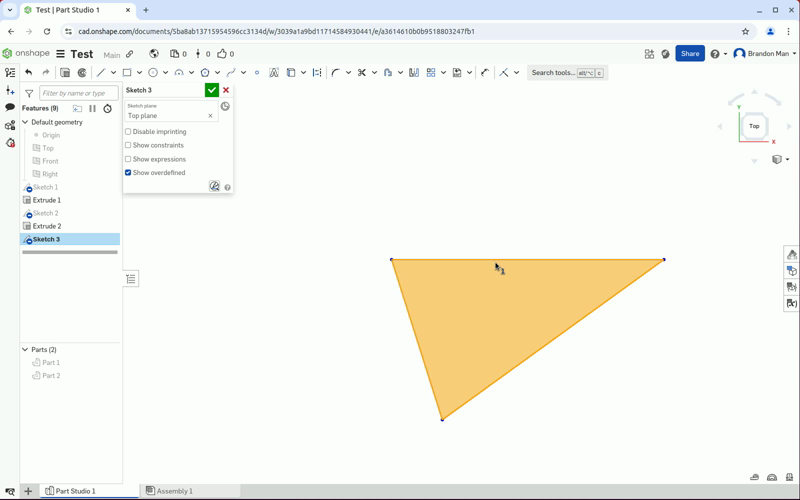
scroll(-6)
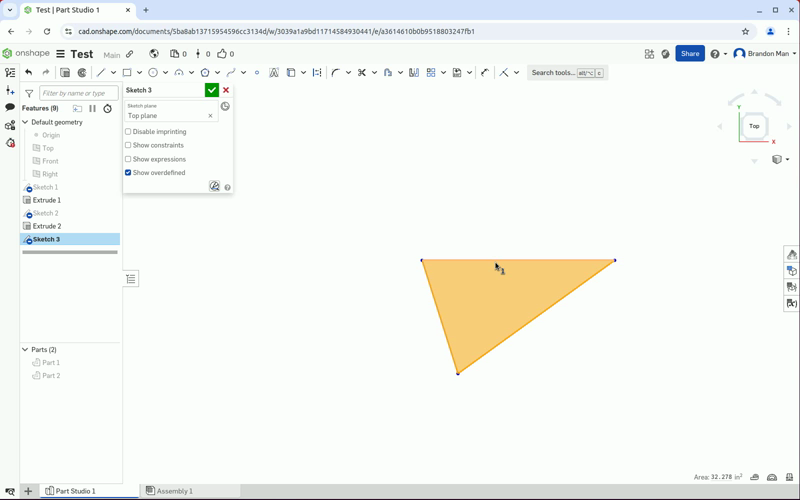
scroll(-6)
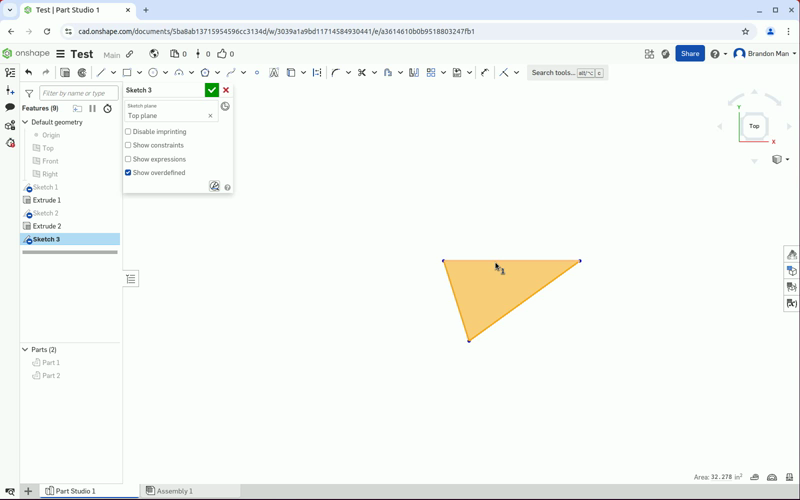
scroll(-6)
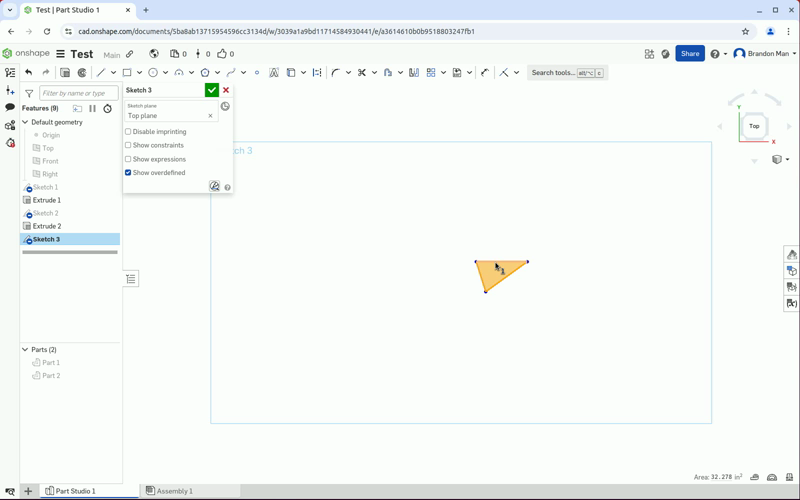
mouse_move(73, 352)
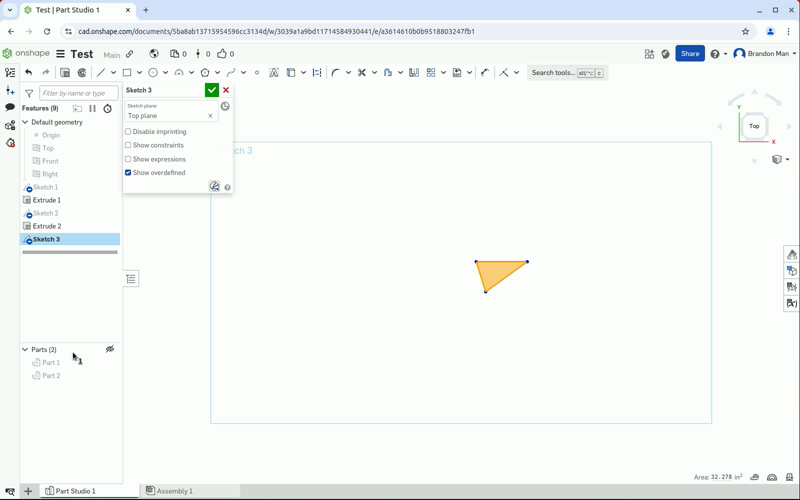
key(shift+y)
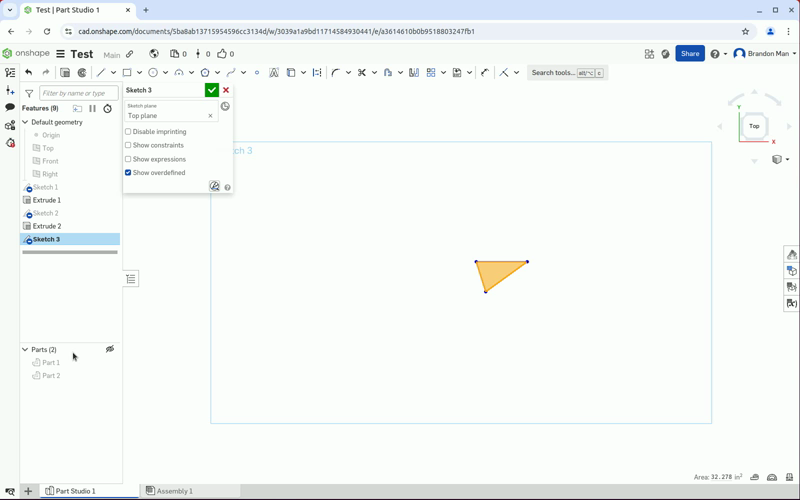
key(shift+e)
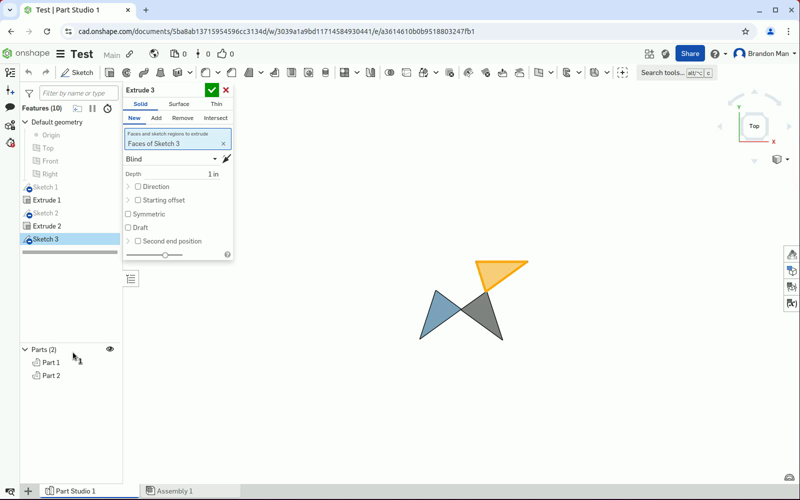
mouse_move(143, 106)
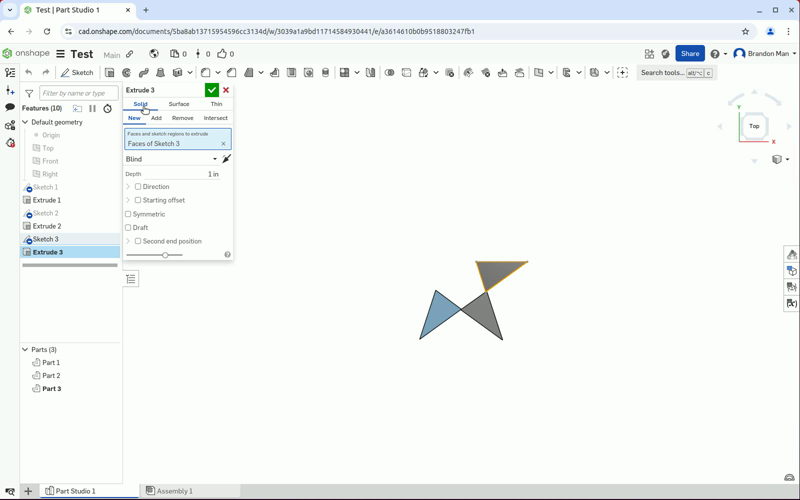
click(143, 106)
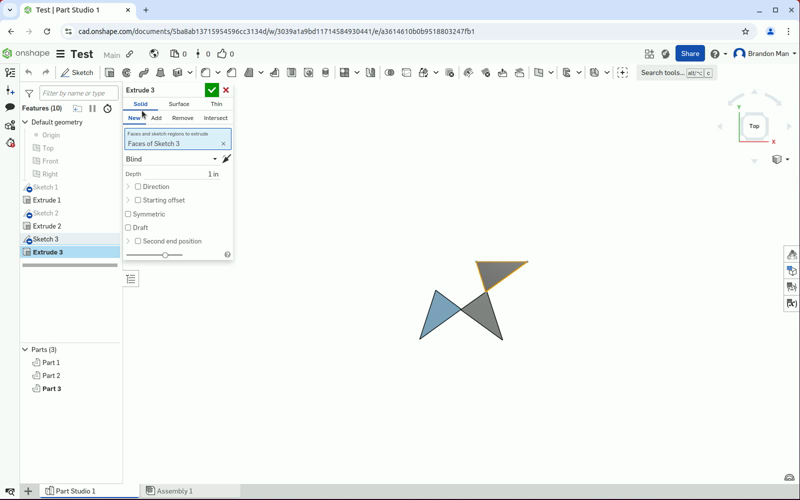
mouse_move(137, 120)
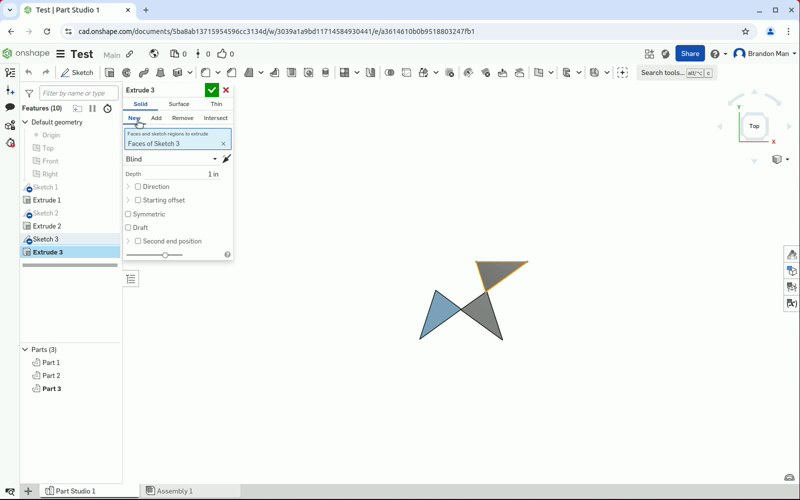
click(137, 120)
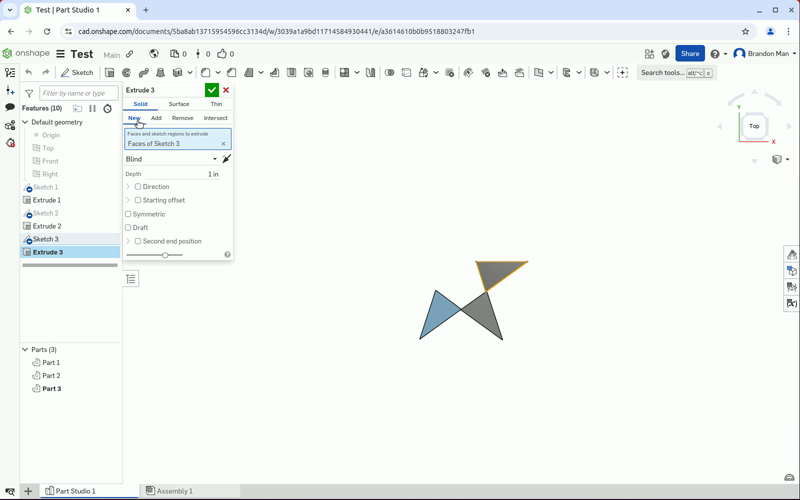
key(tab, 4)
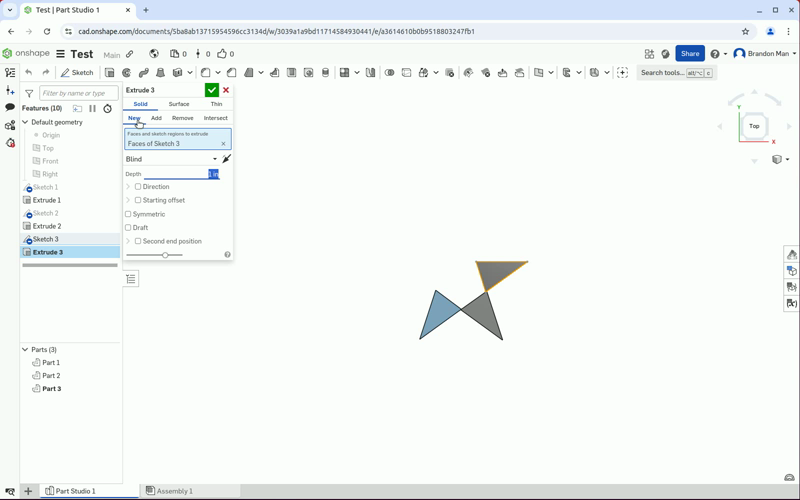
text(23.108)
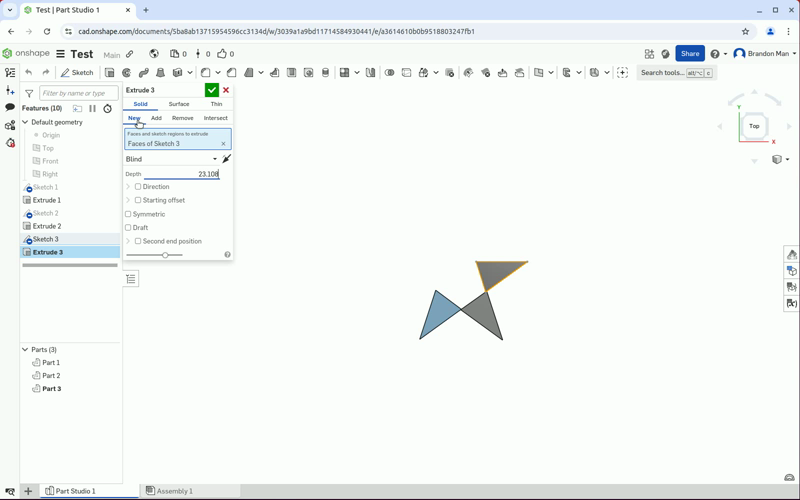
key(enter)
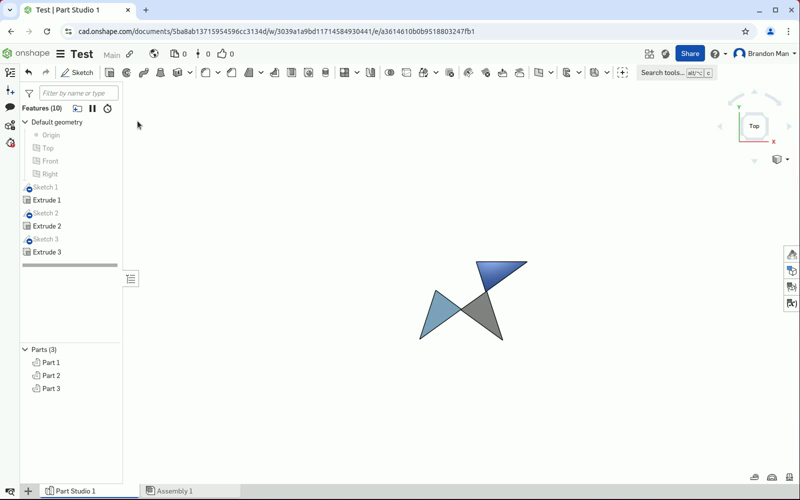
key(shift+h)
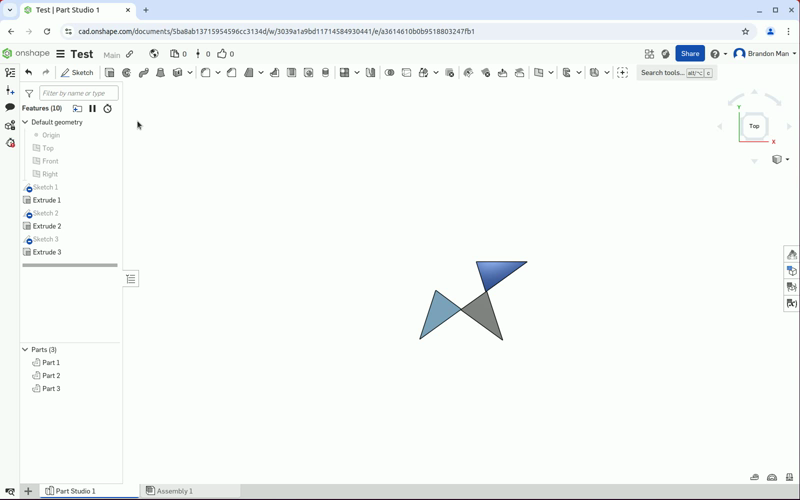
key(shift+h)
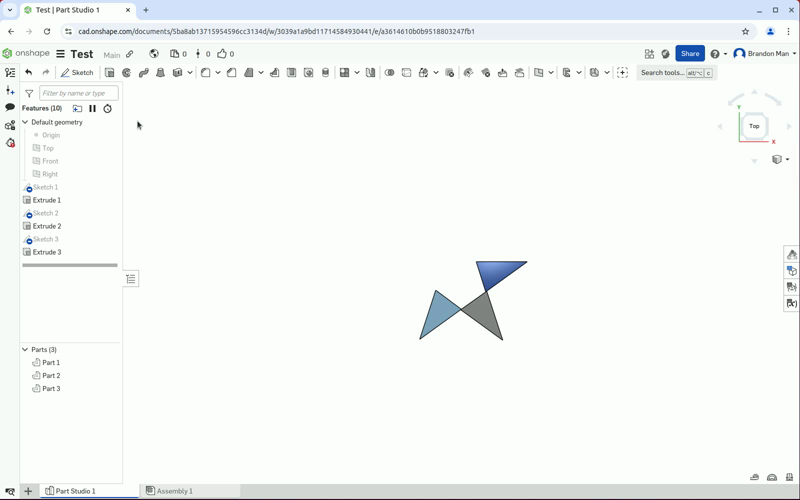
mouse_move(73, 189)
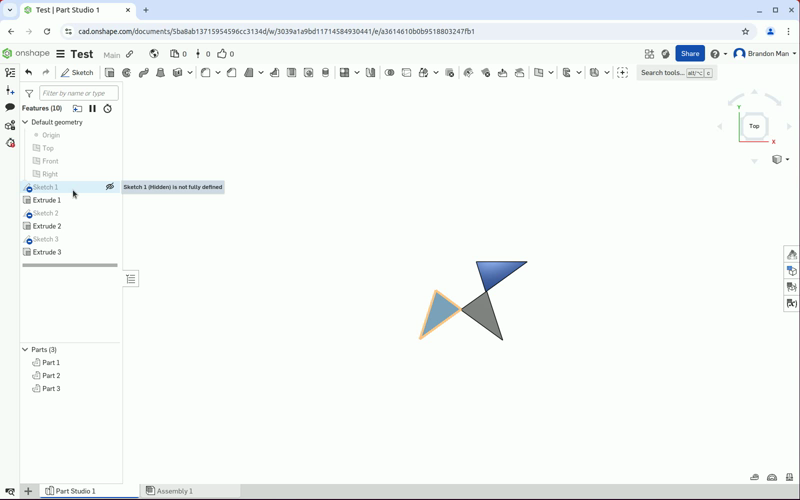
click(73, 189)
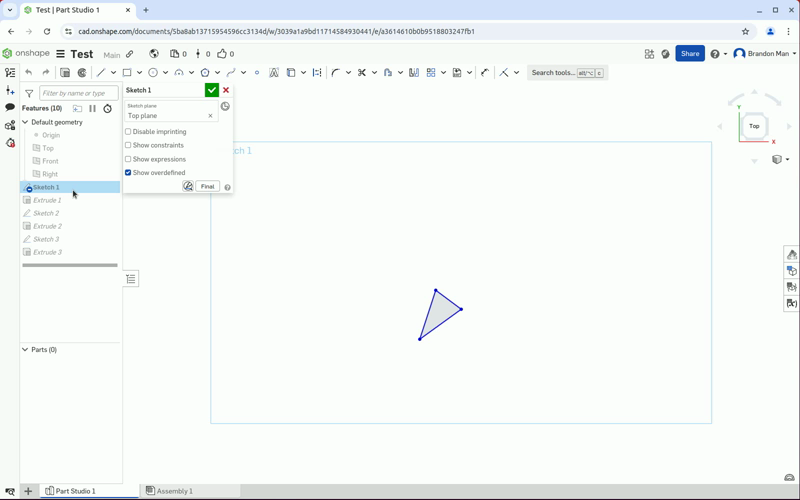
mouse_move(229, 92)
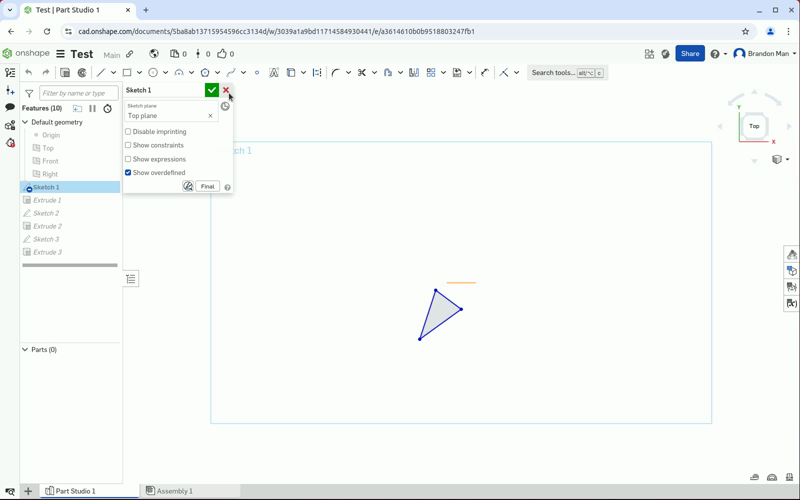
click(229, 92)
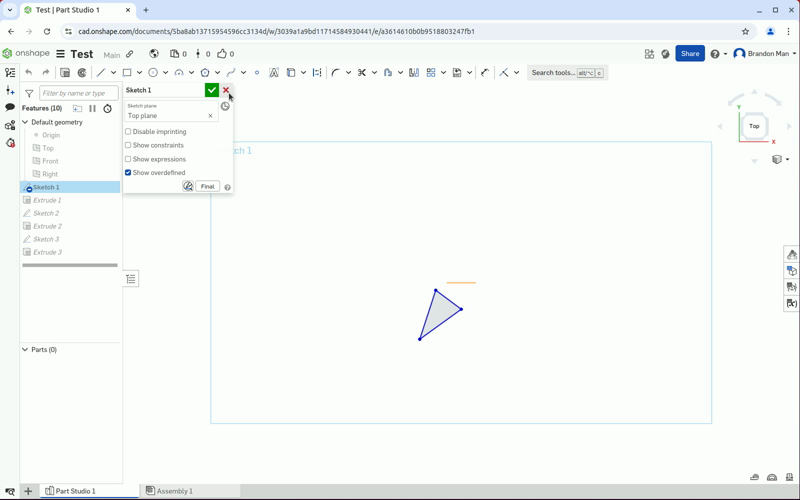
key(shift+s)
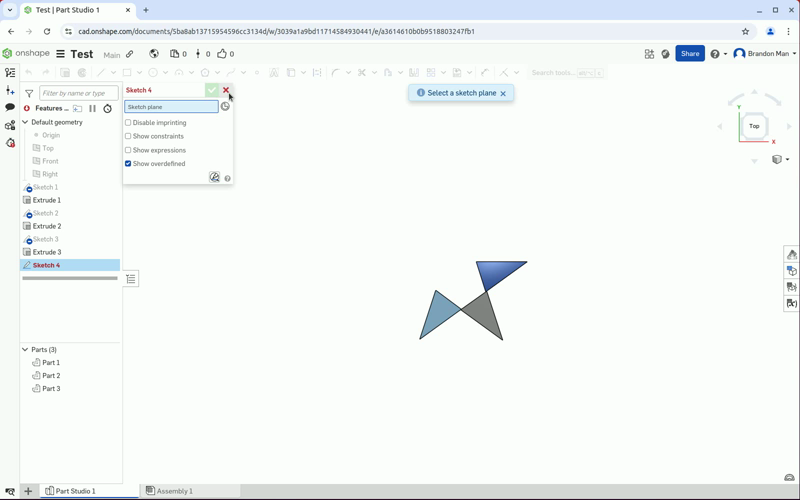
mouse_move(73, 150)
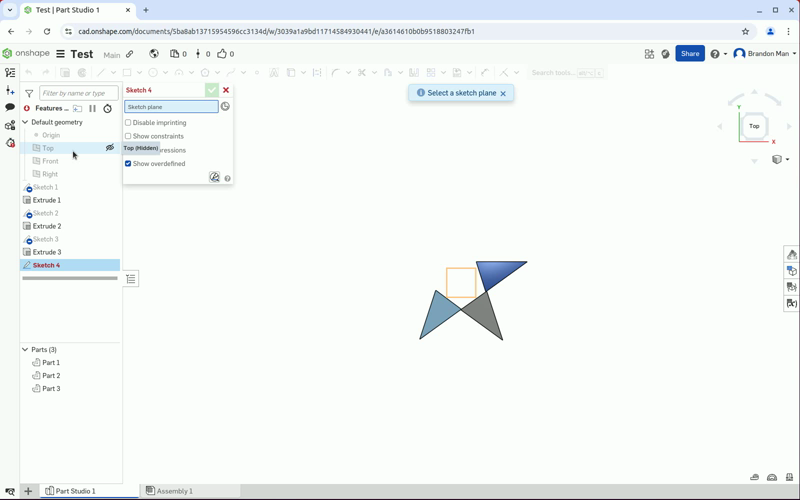
click(73, 150)
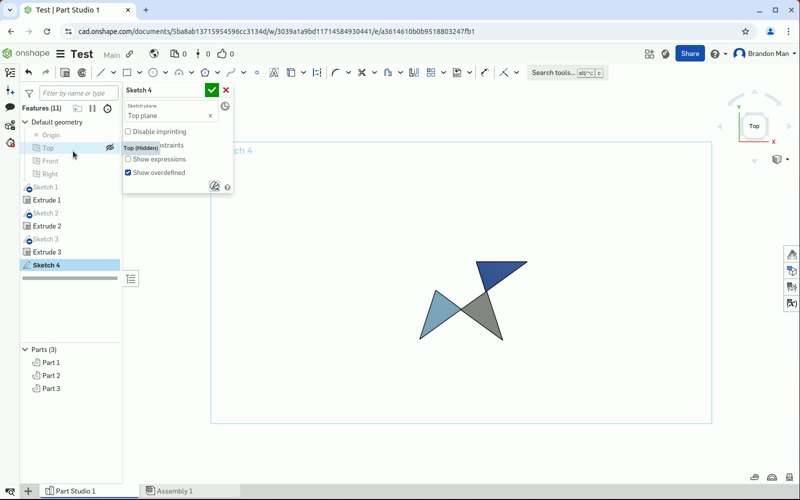
mouse_move(73, 352)
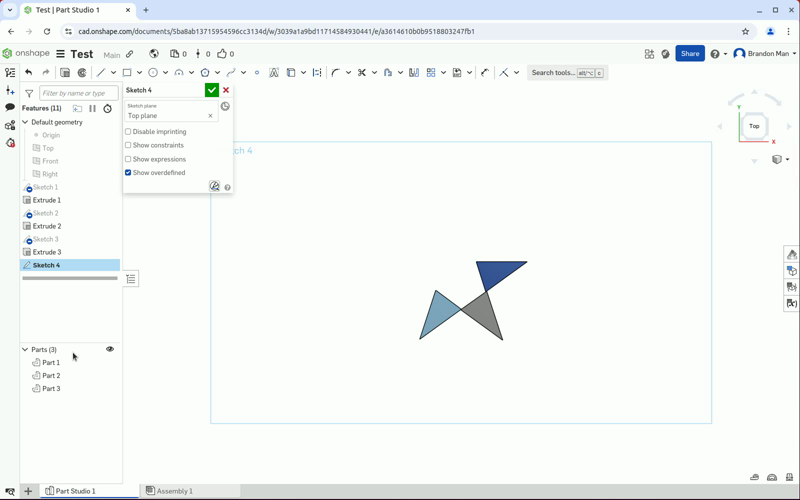
key(y)
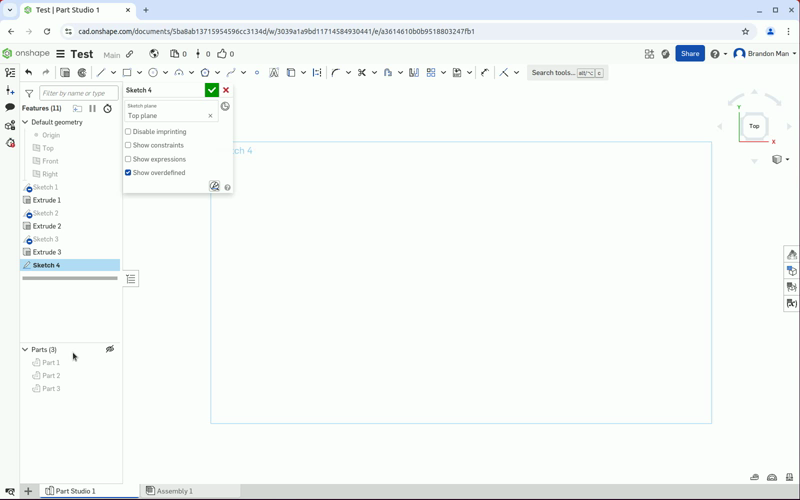
key(l)
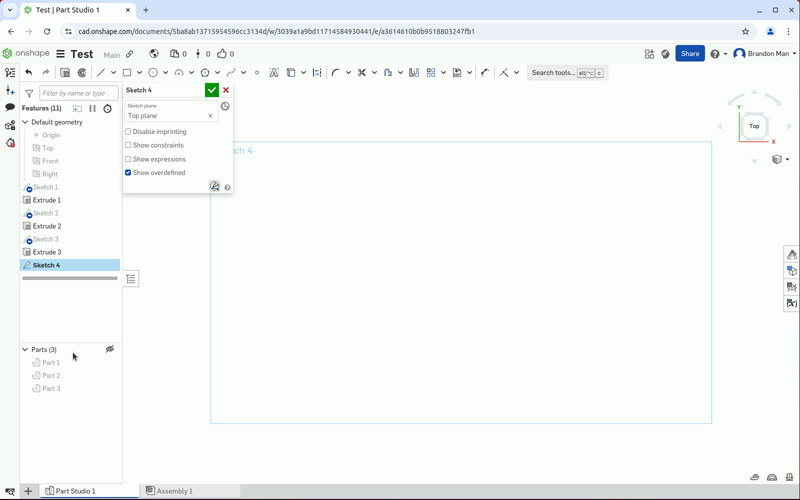
key_down(shift)
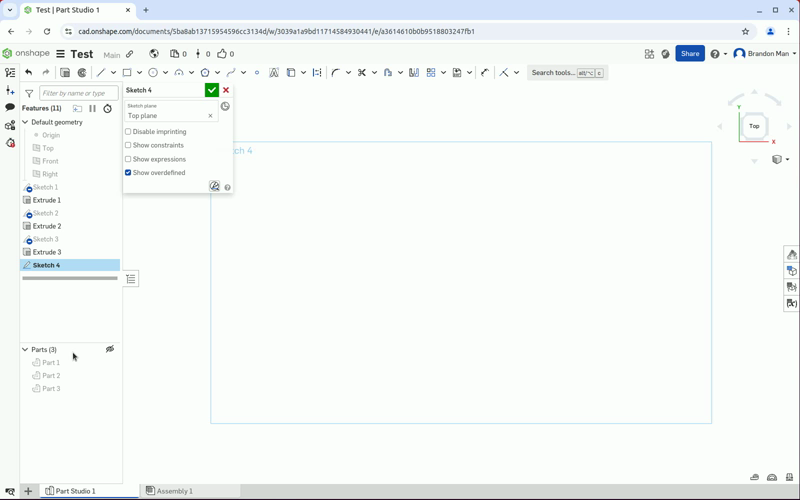
mouse_move(393, 261)
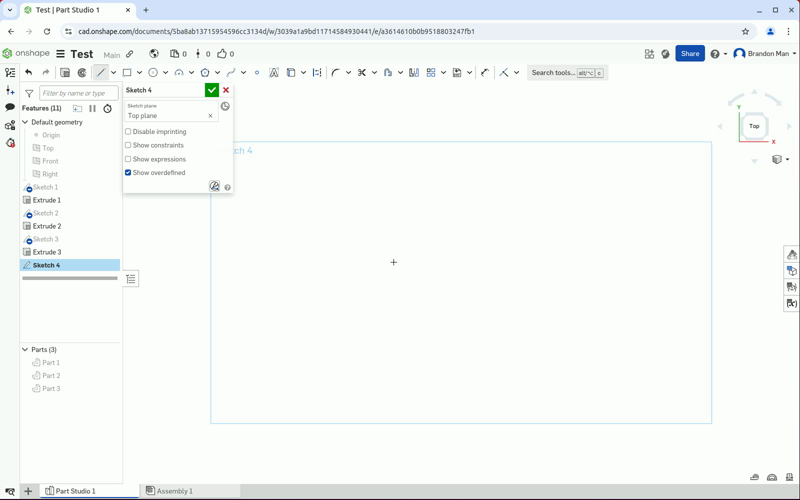
click(393, 261)
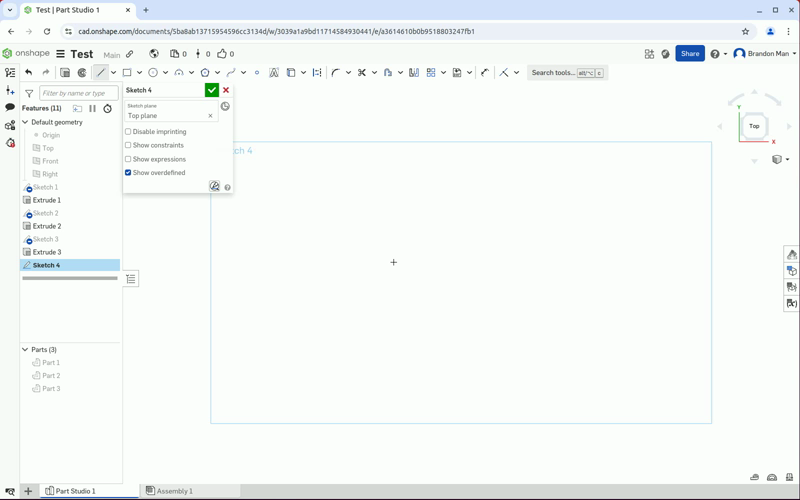
key_up(shift)
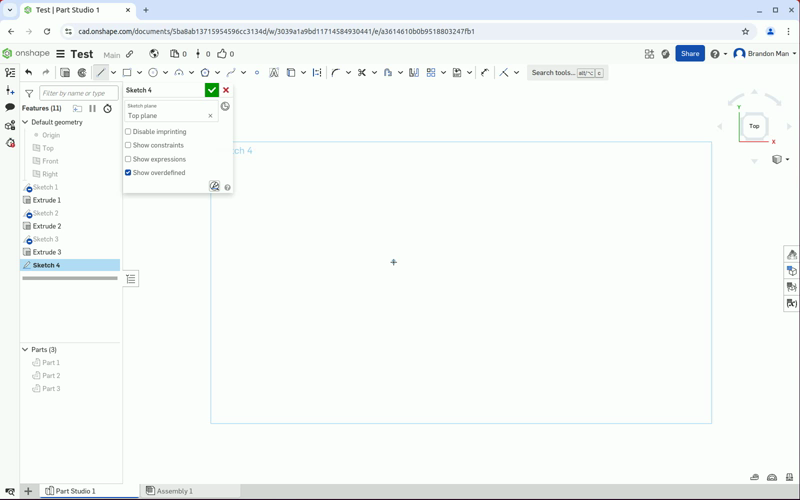
key_down(shift)
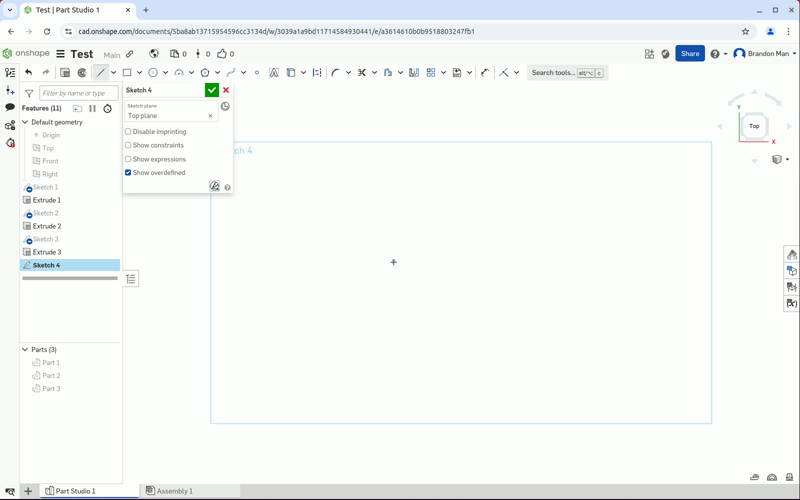
mouse_move(423, 261)
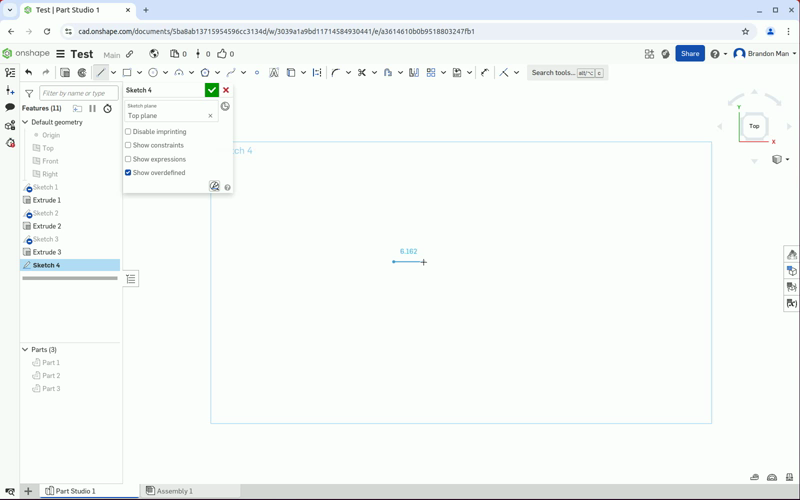
mouse_move(435, 291)
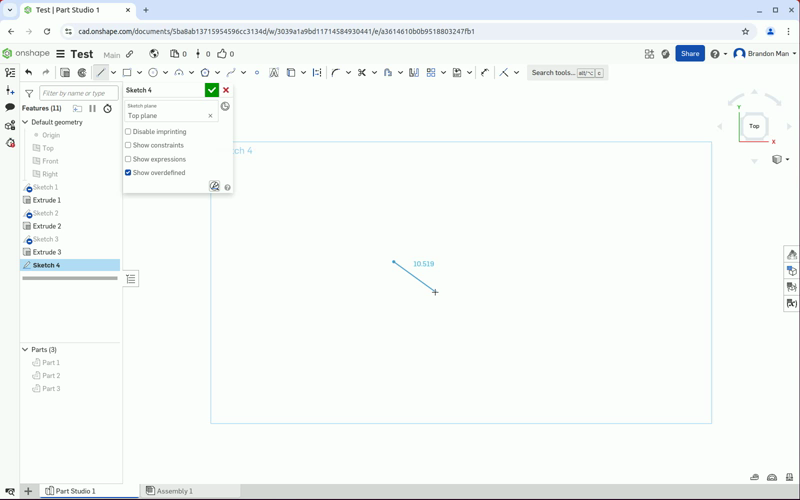
click(435, 291)
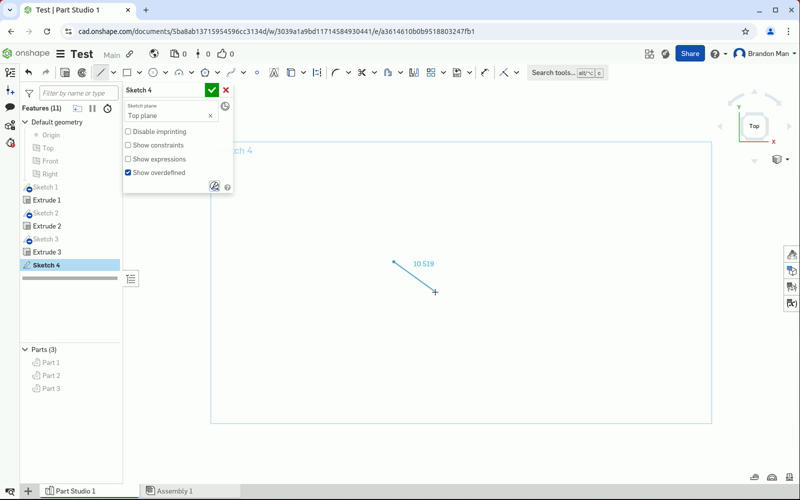
key_up(shift)
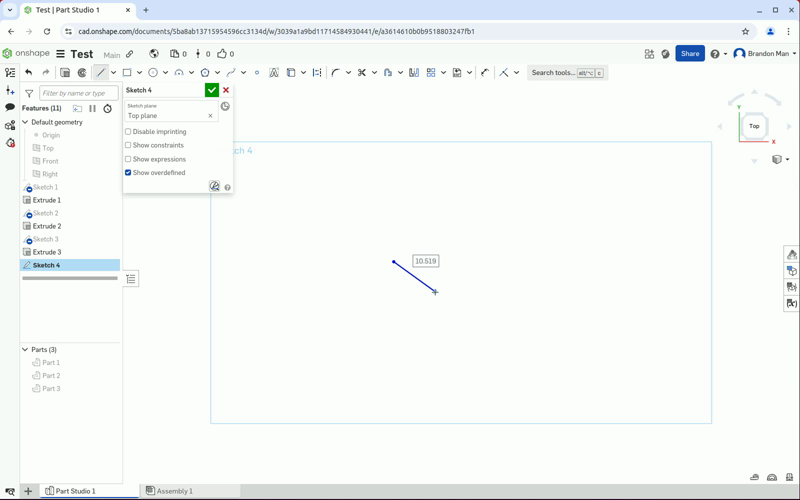
key_down(shift)
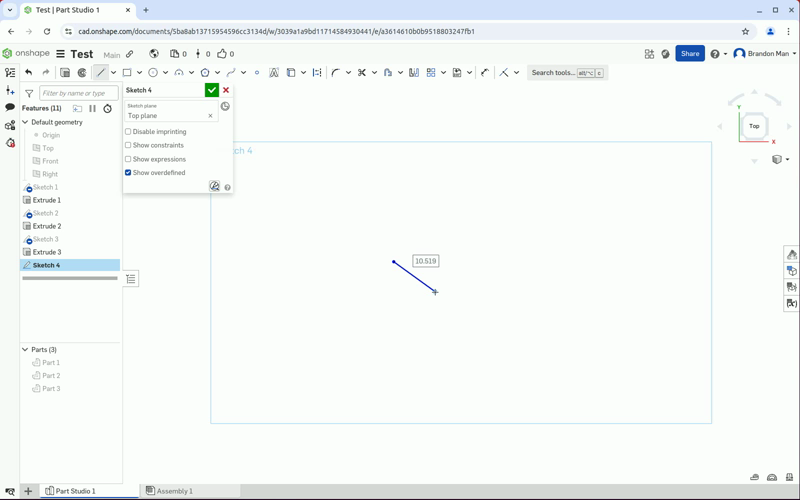
mouse_move(465, 291)
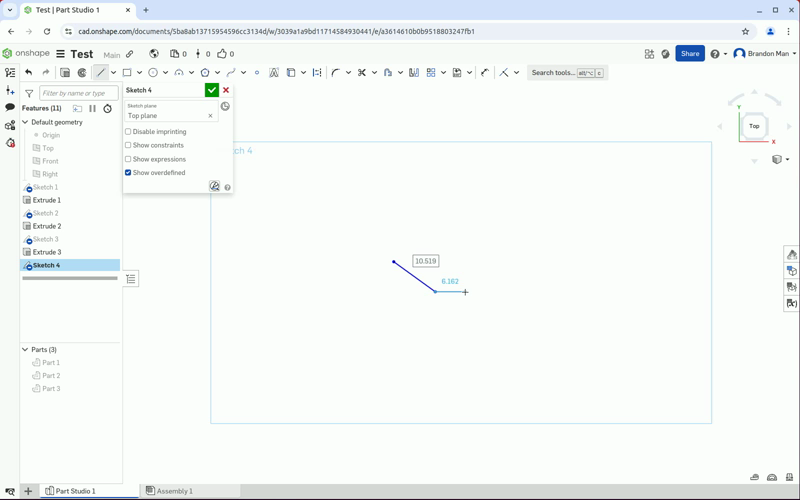
mouse_move(445, 261)
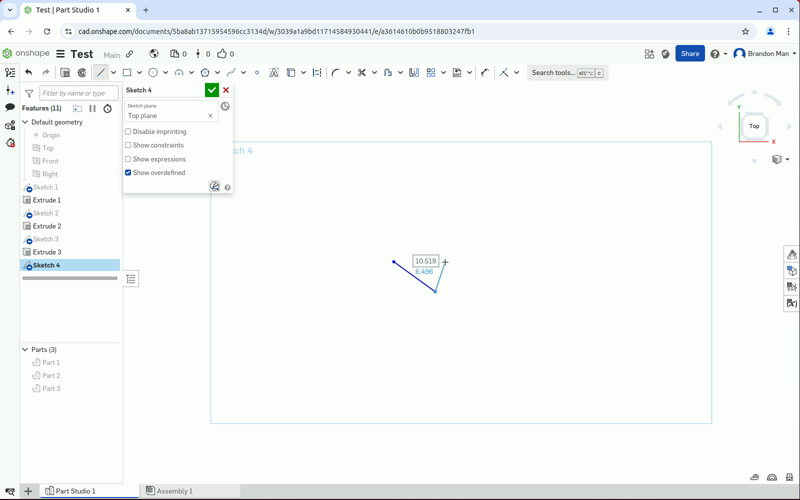
click(445, 261)
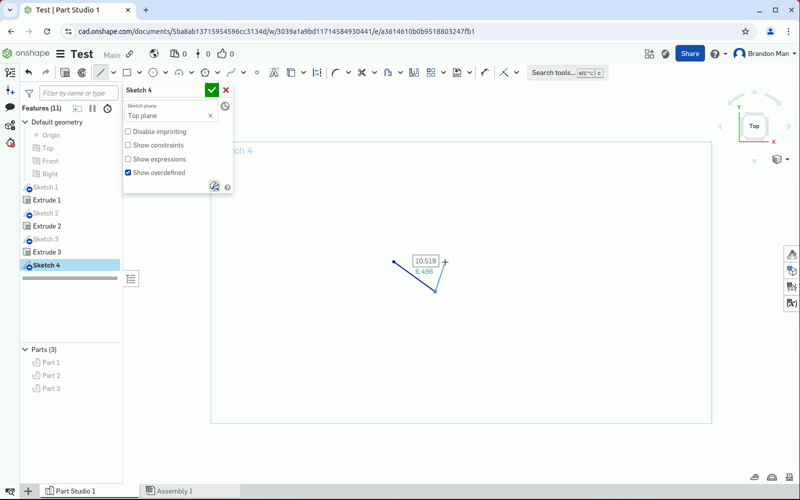
key_up(shift)
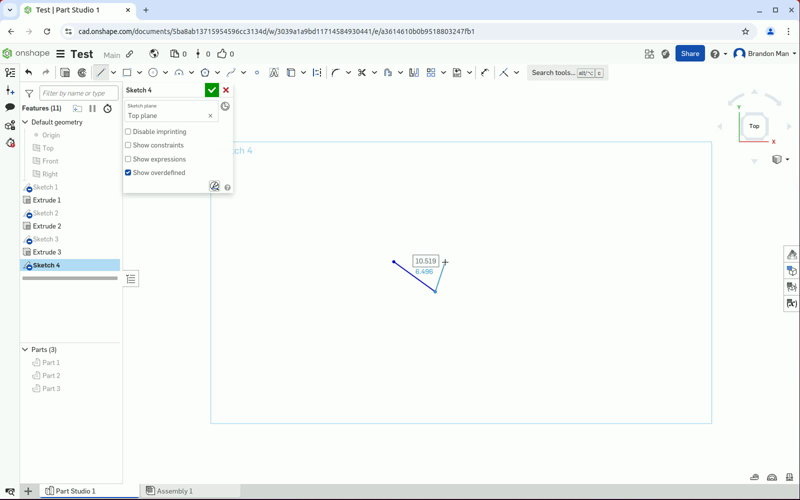
mouse_move(475, 261)
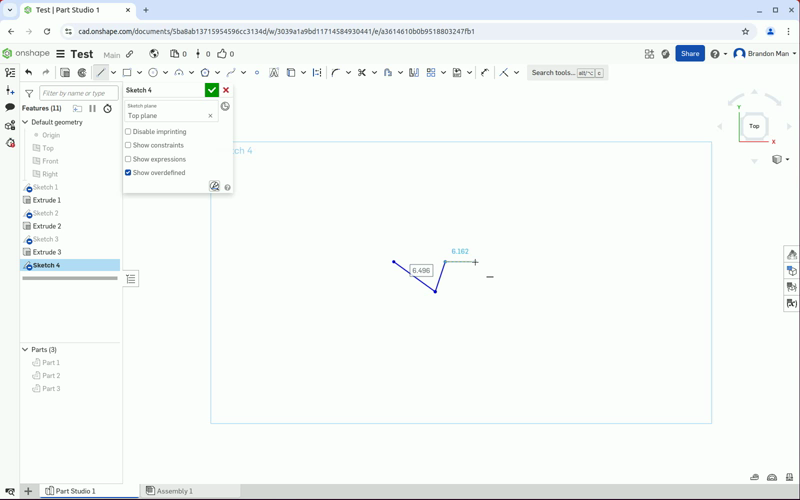
key_down(shift)
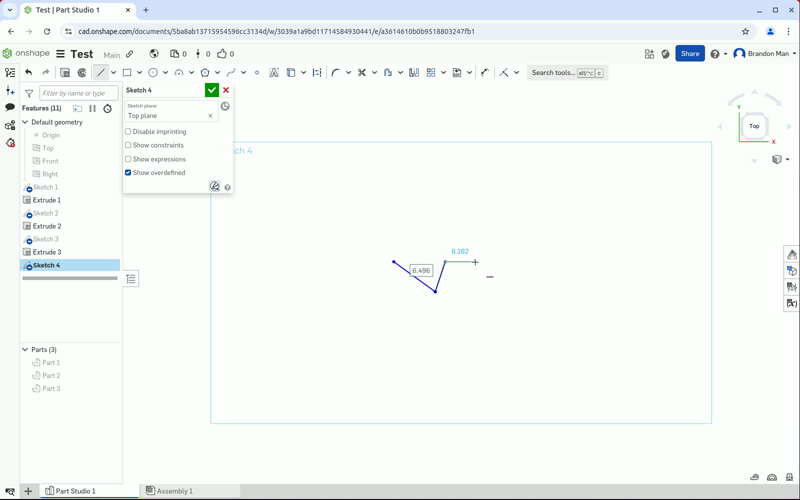
mouse_move(393, 261)
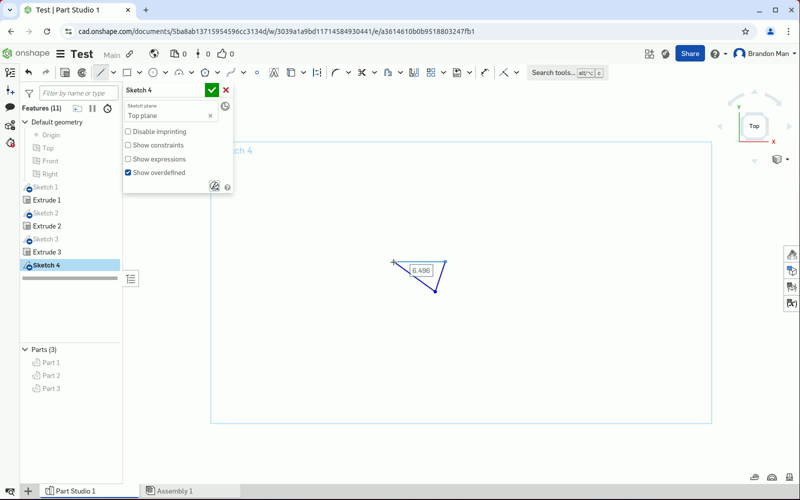
key_up(shift)
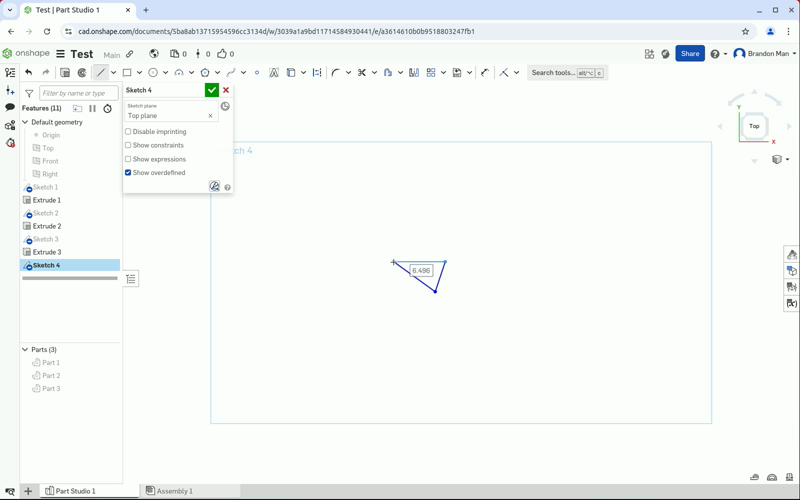
click(393, 261)
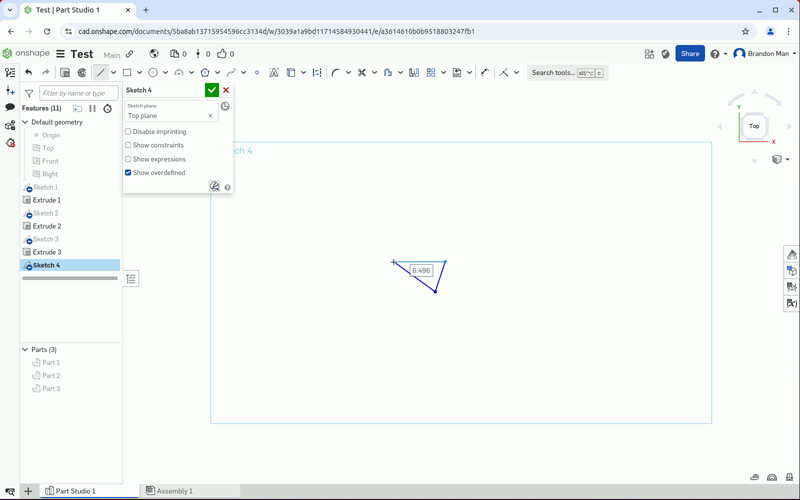
key(esc)
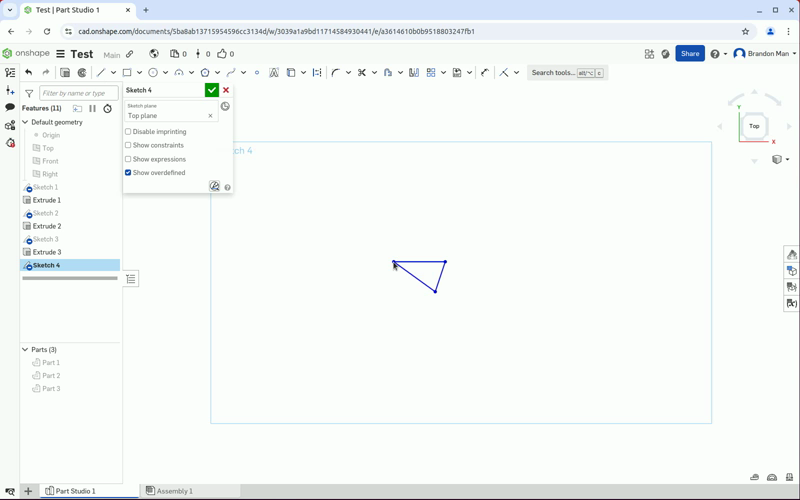
mouse_move(437, 273)
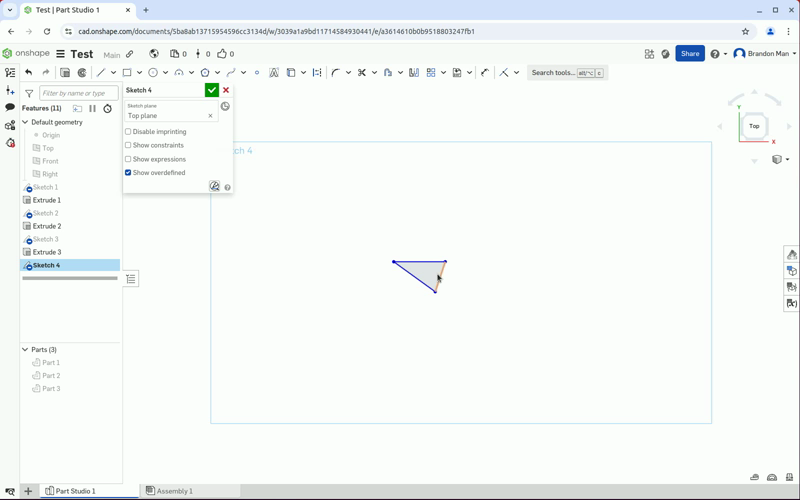
scroll(6)
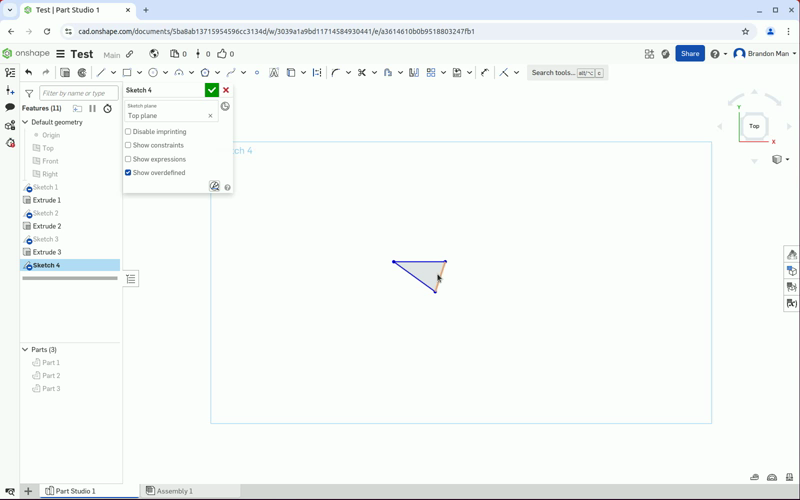
scroll(6)
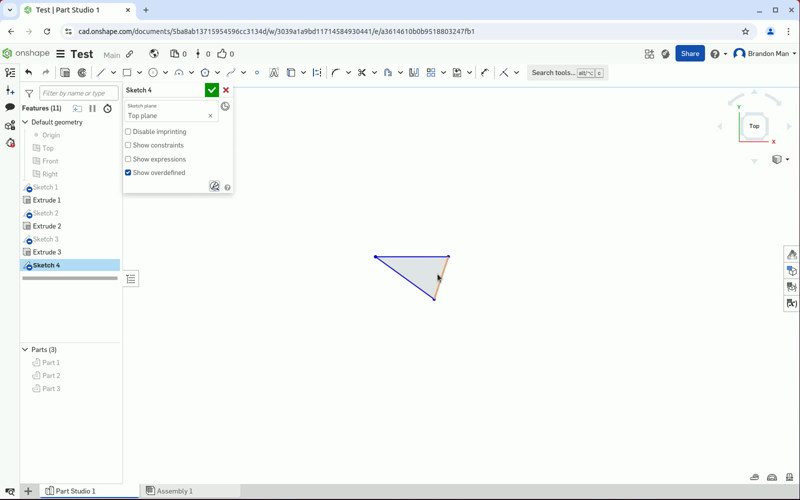
scroll(6)
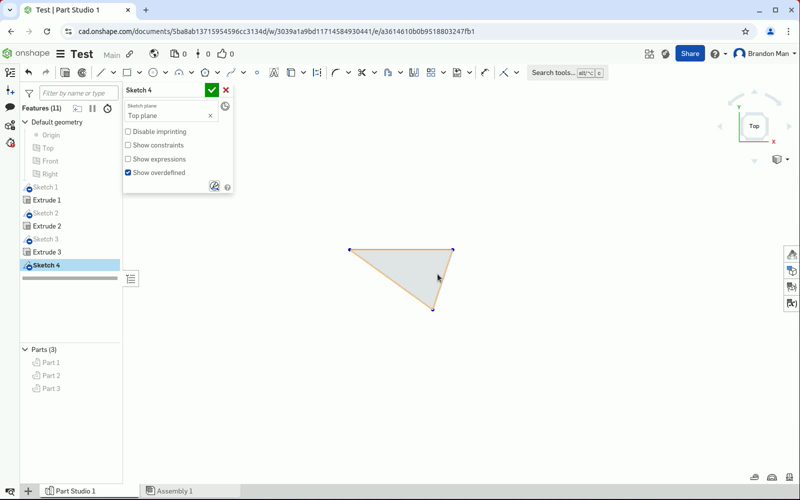
scroll(6)
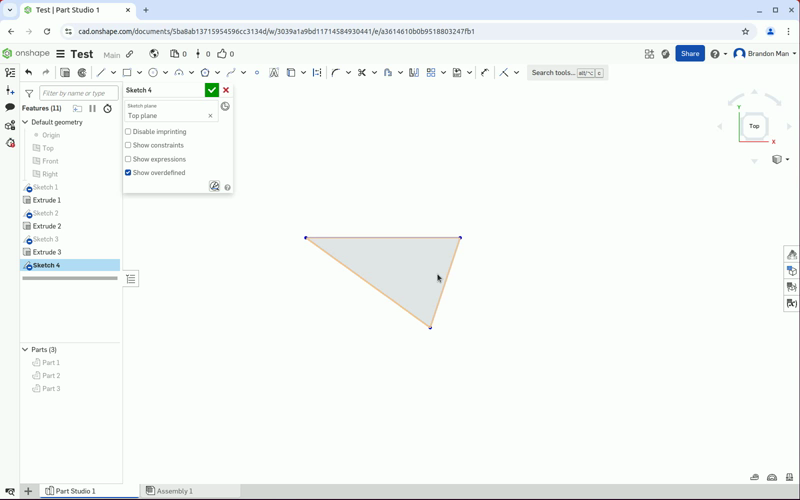
scroll(6)
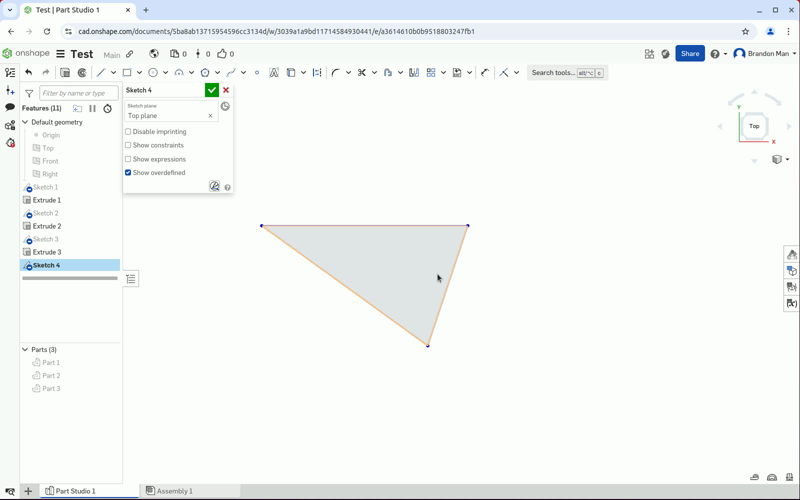
scroll(6)
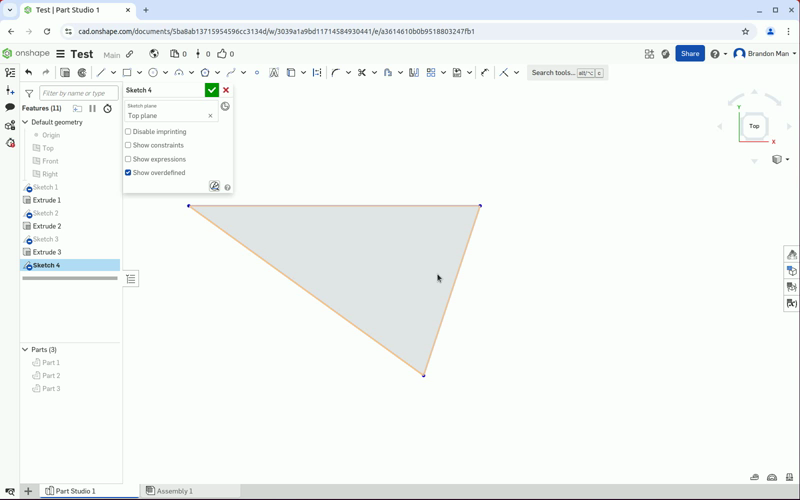
scroll(6)
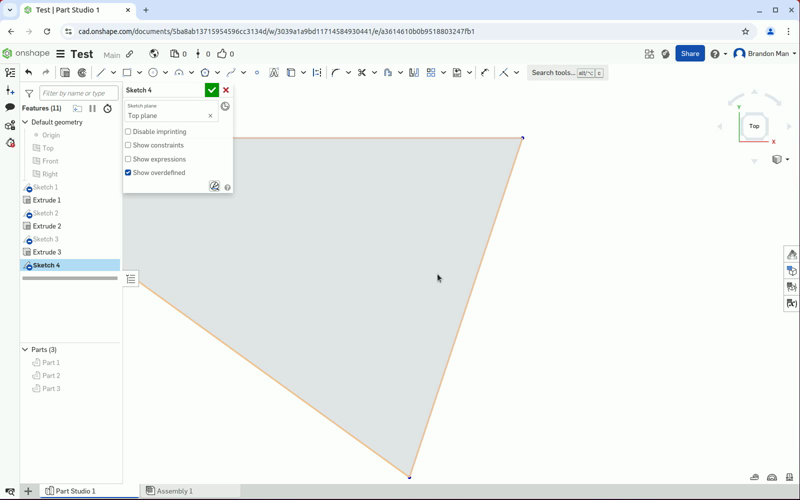
click(437, 273)
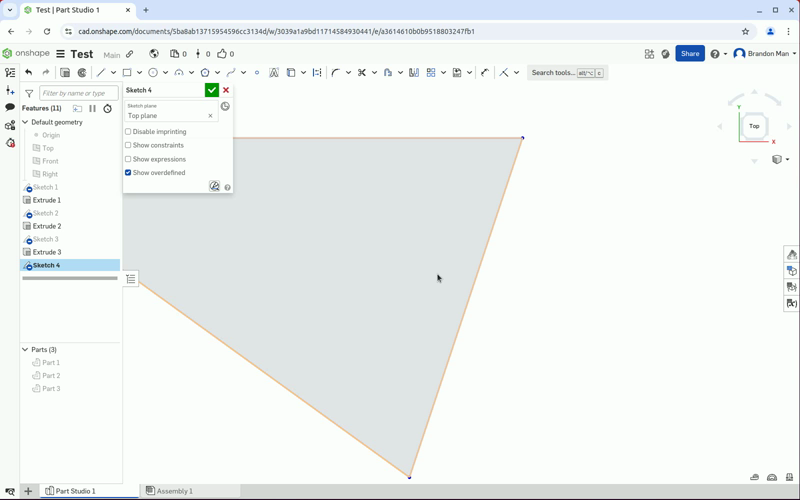
scroll(-6)
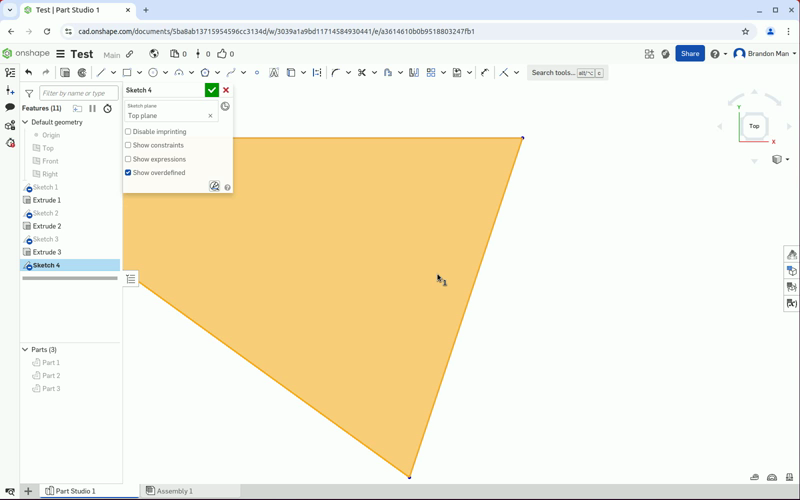
scroll(-6)
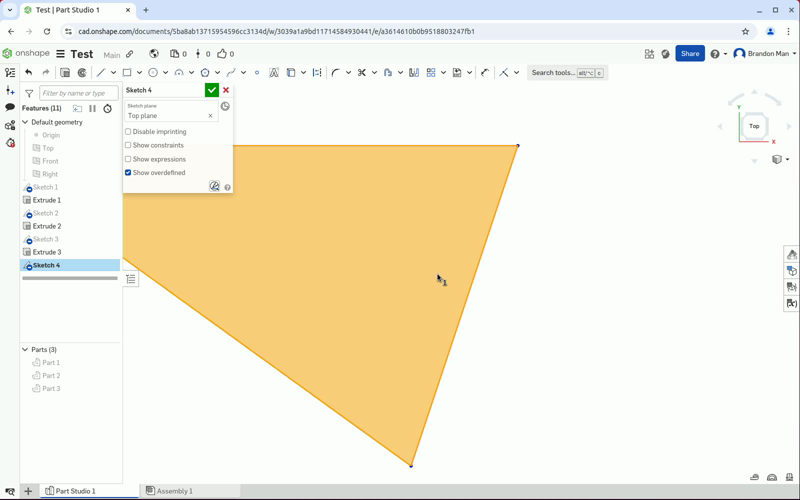
scroll(-6)
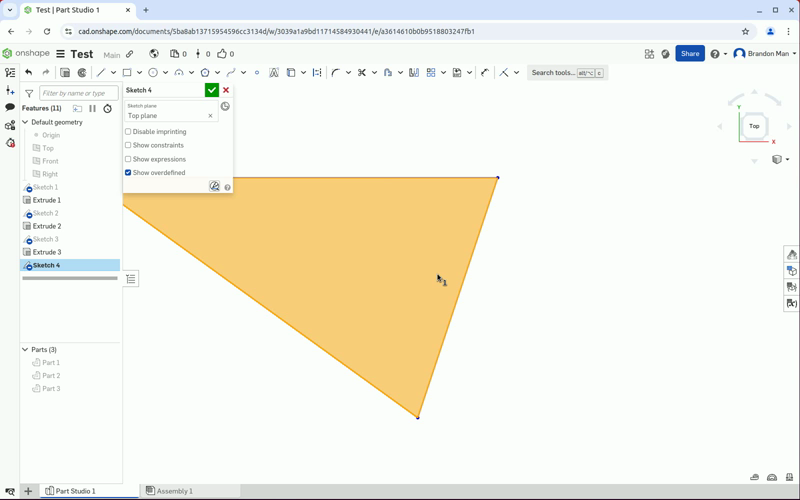
scroll(-6)
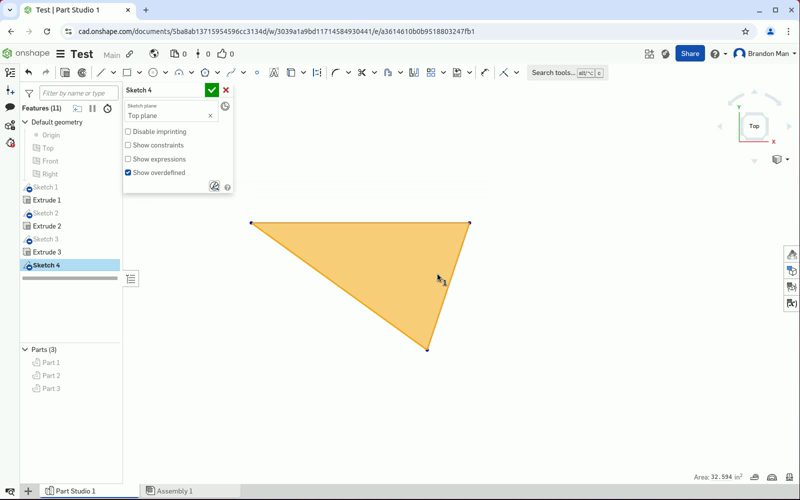
scroll(-6)
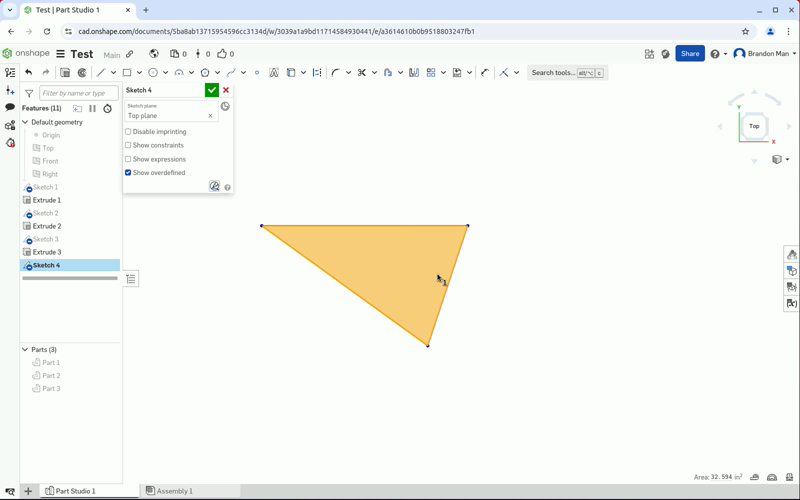
scroll(-6)
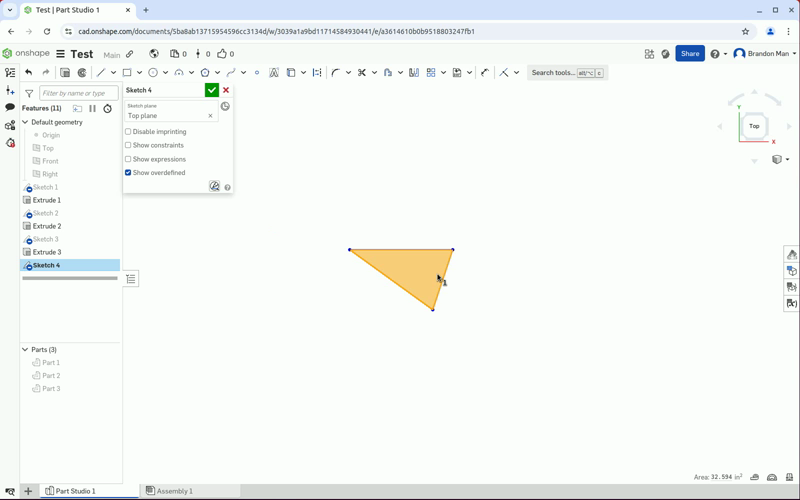
scroll(-6)
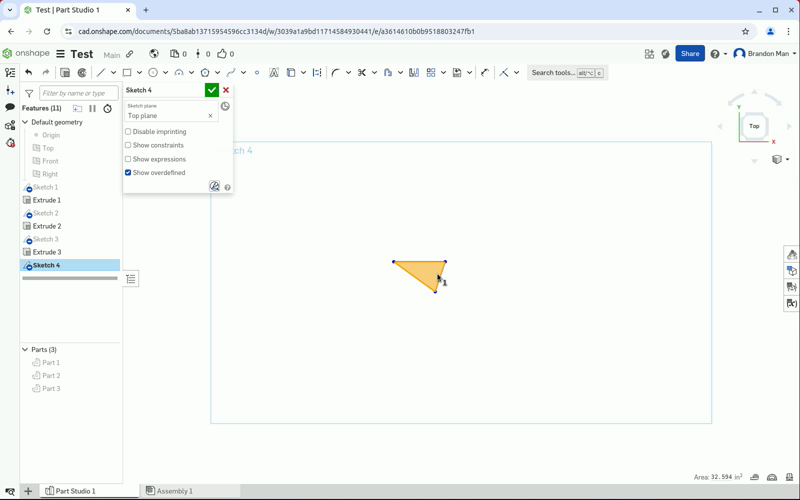
mouse_move(73, 352)
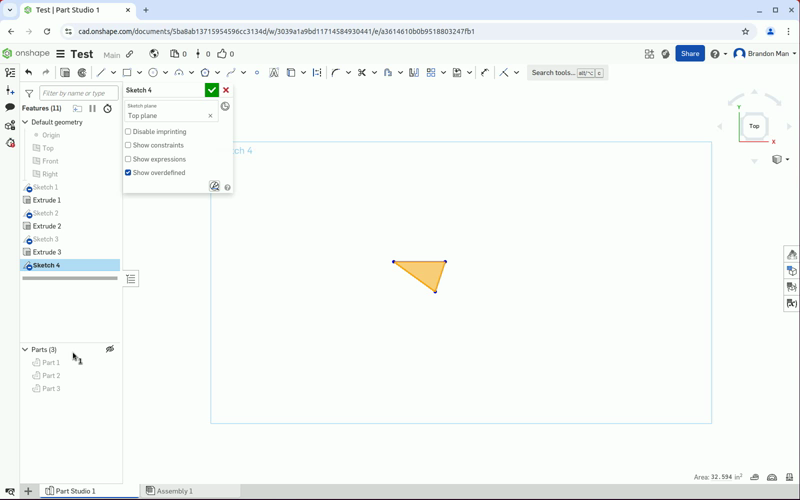
key(shift+y)
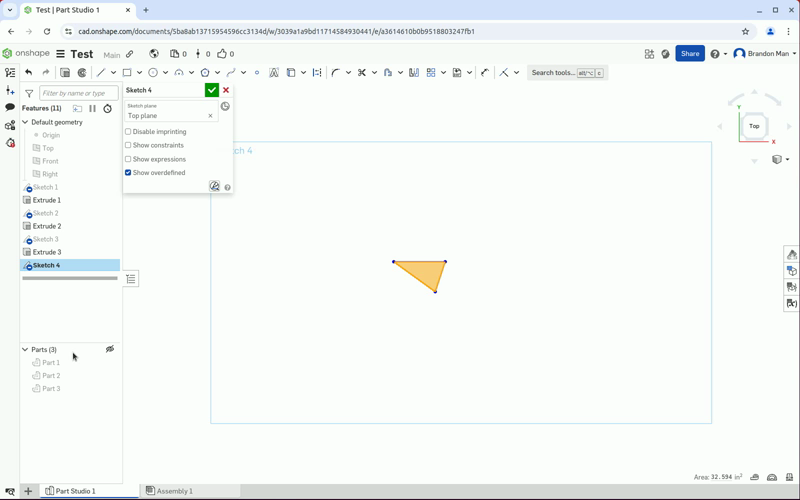
key(shift+e)
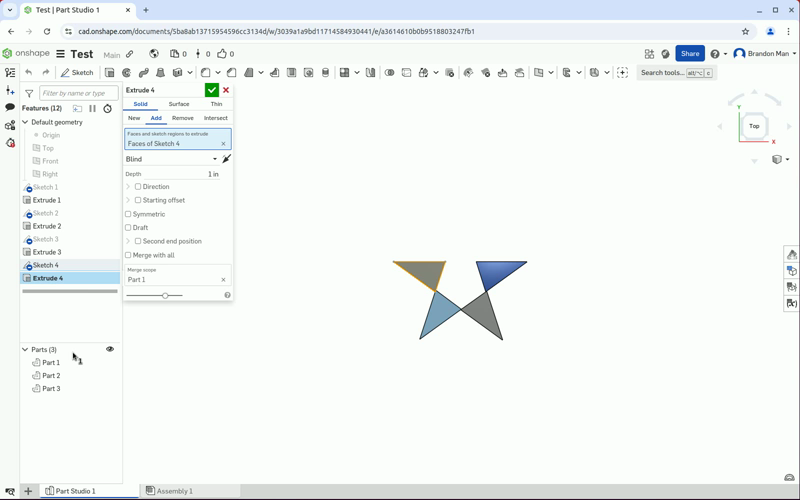
mouse_move(143, 106)
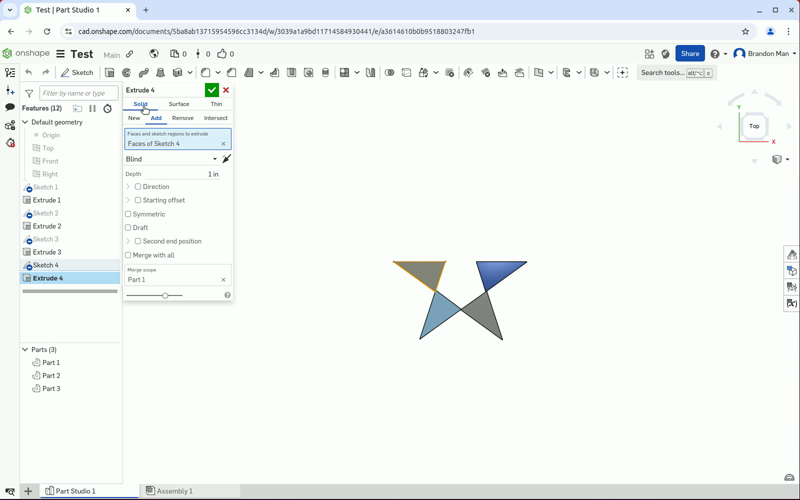
click(143, 106)
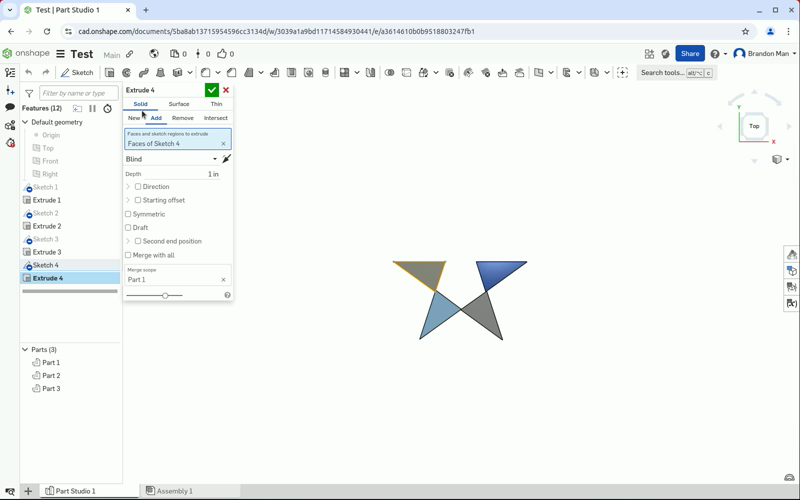
mouse_move(137, 120)
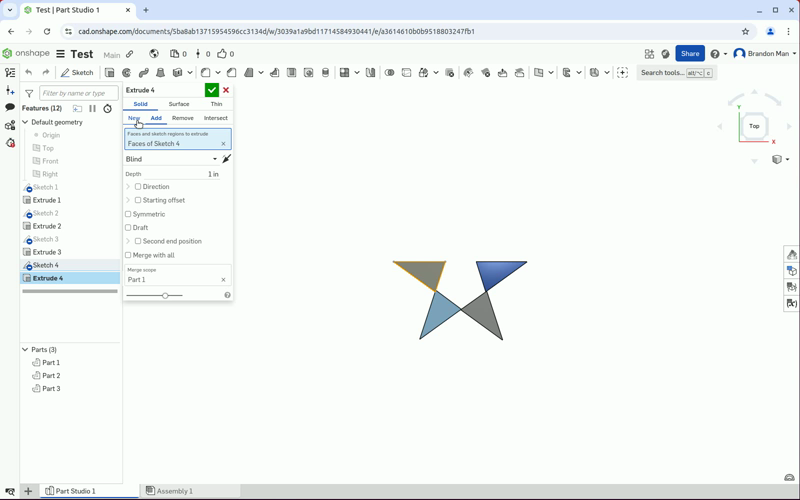
click(137, 120)
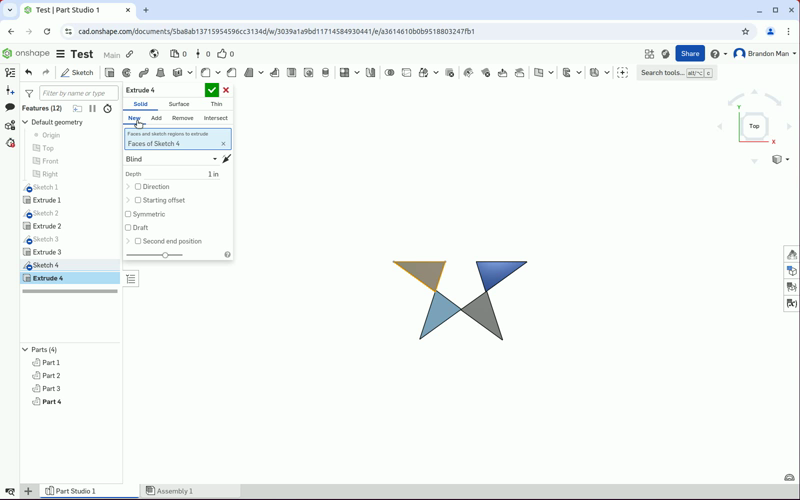
key(tab, 4)
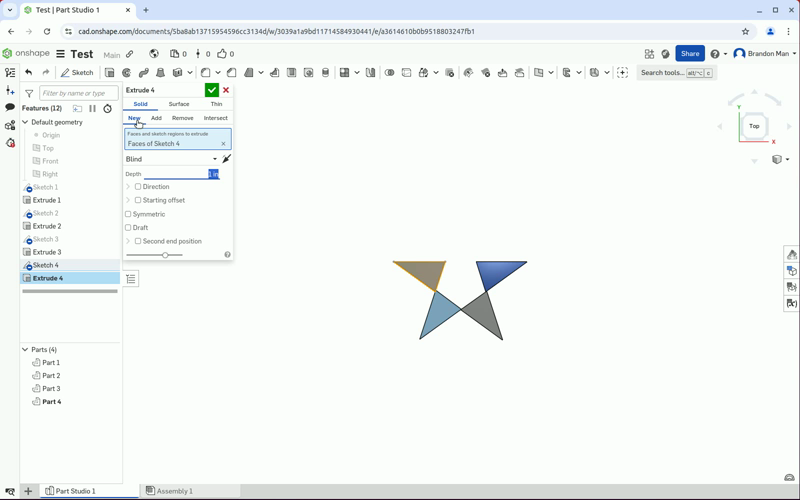
text(23.108)
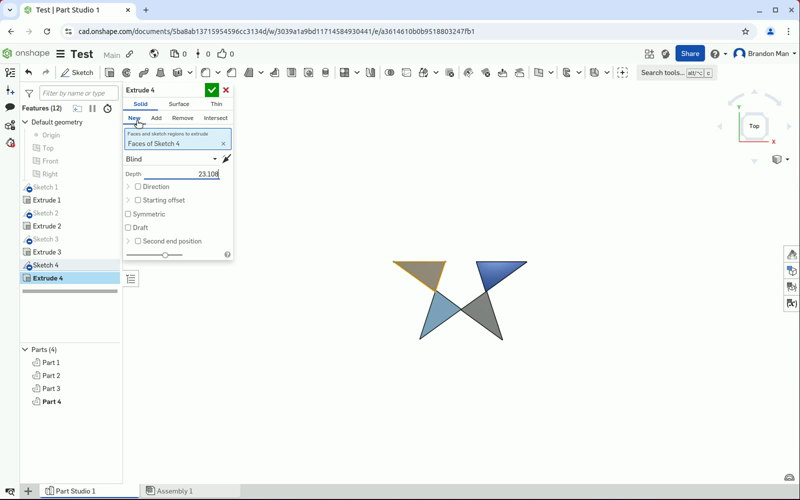
key(enter)
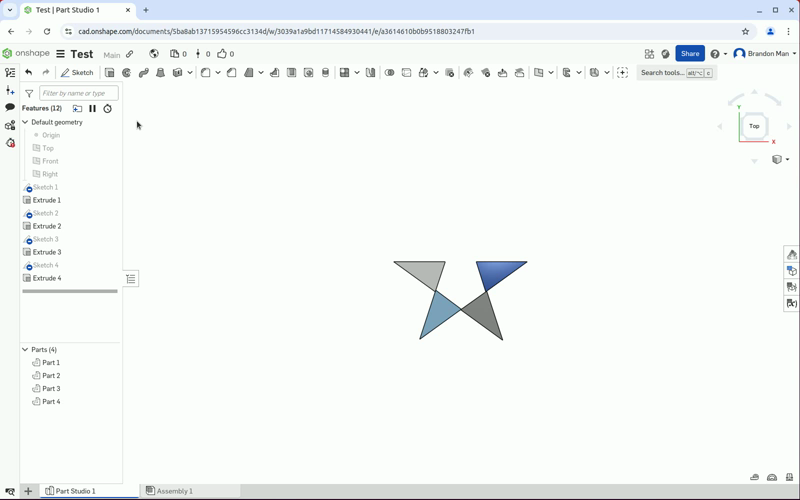
key(shift+h)
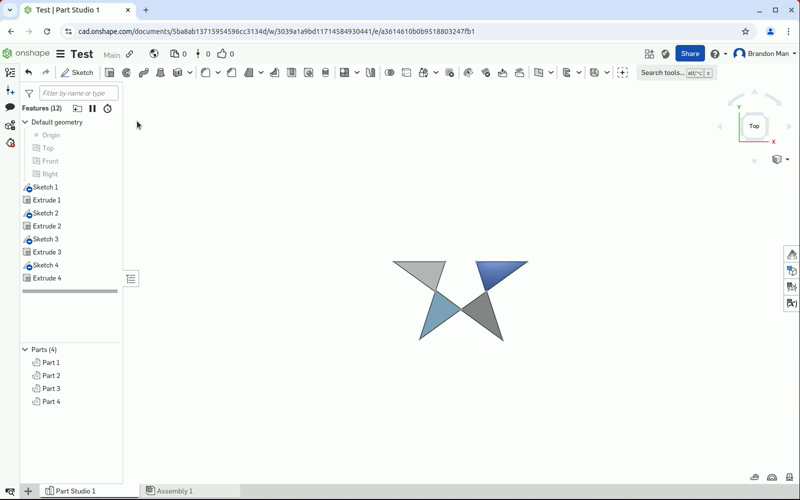
key(shift+h)
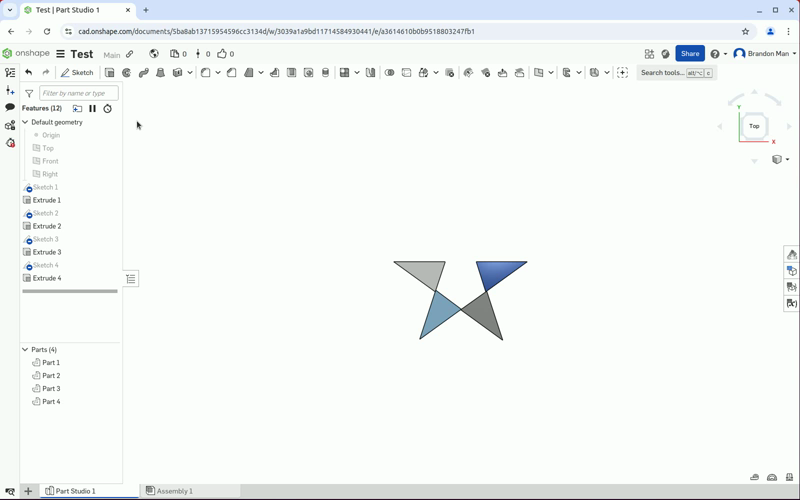
mouse_move(73, 189)
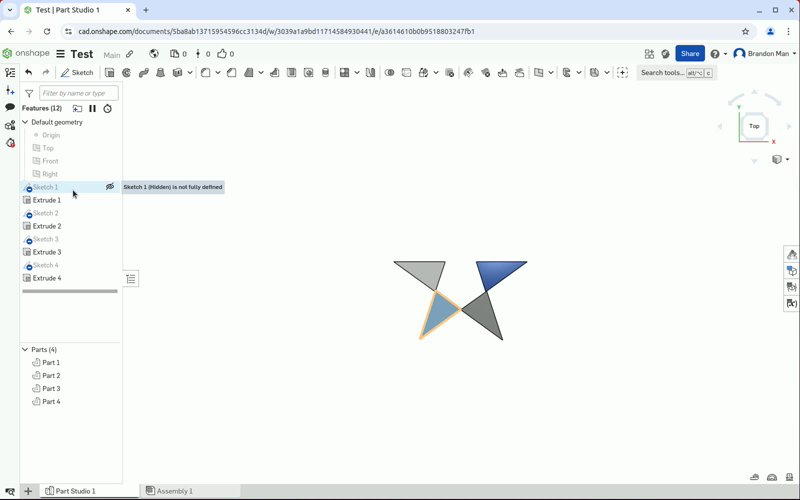
click(73, 189)
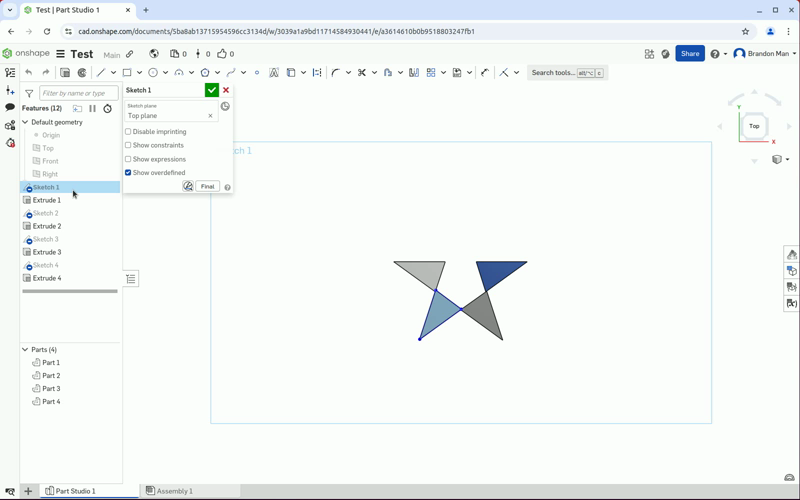
mouse_move(229, 92)
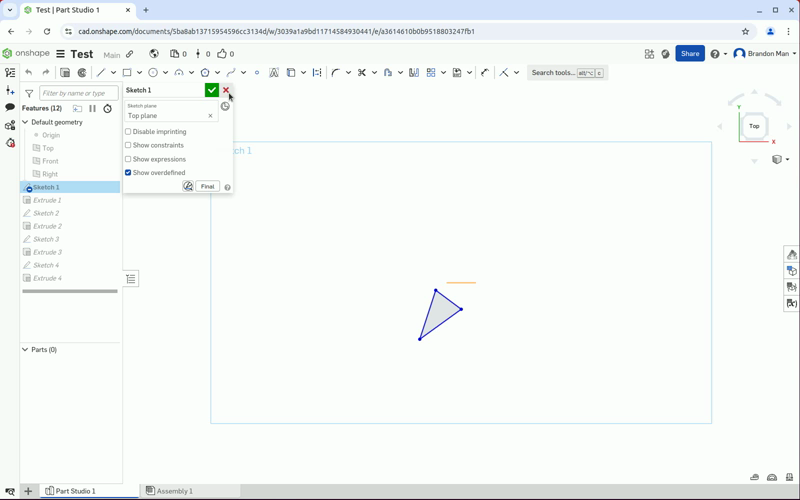
click(229, 92)
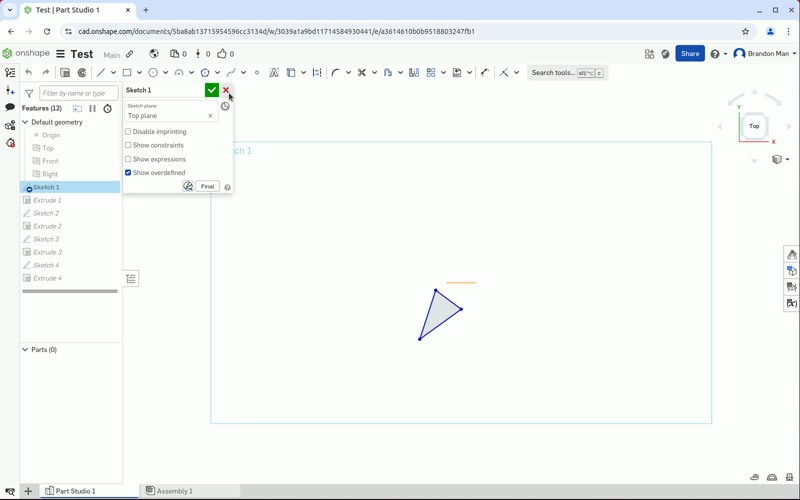
key(shift+s)
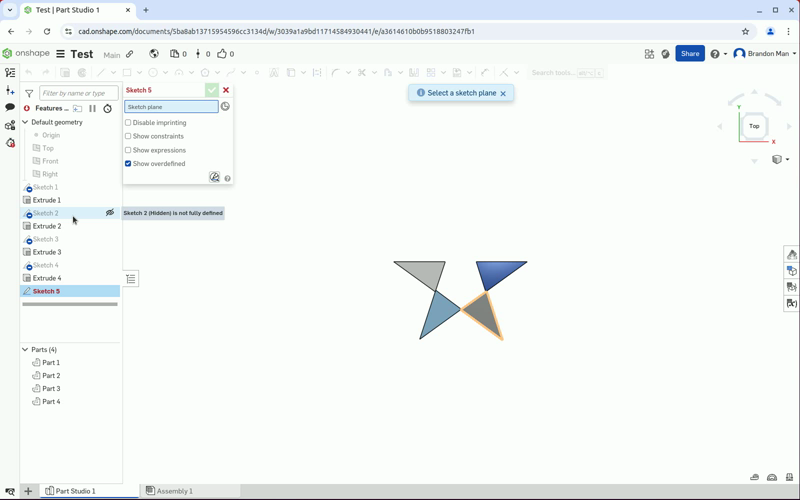
scroll(3)
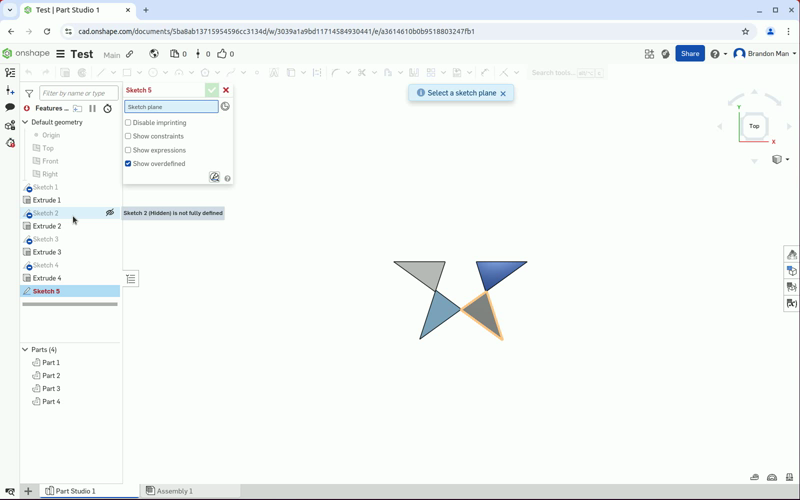
mouse_move(73, 150)
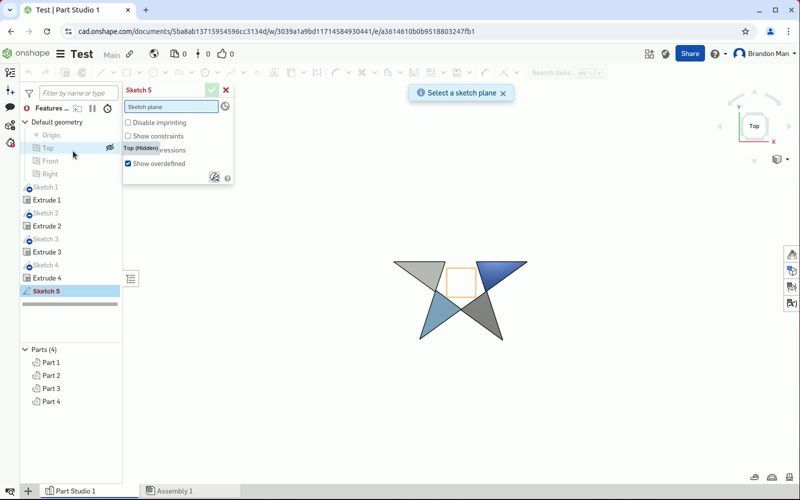
click(73, 150)
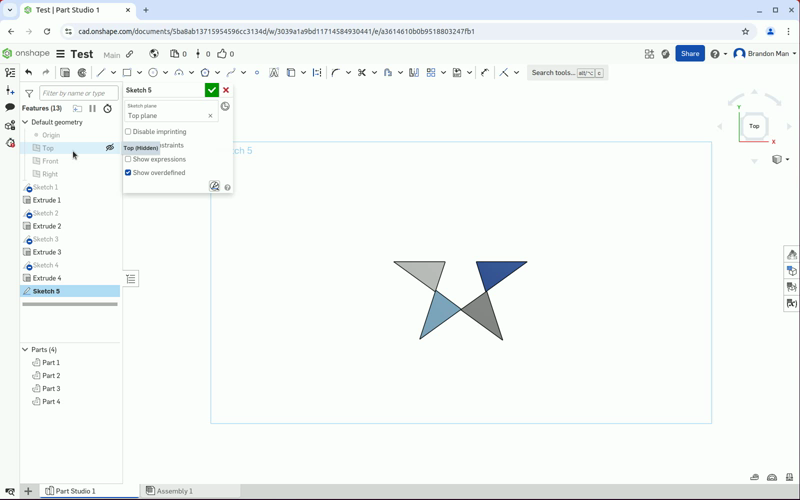
mouse_move(73, 352)
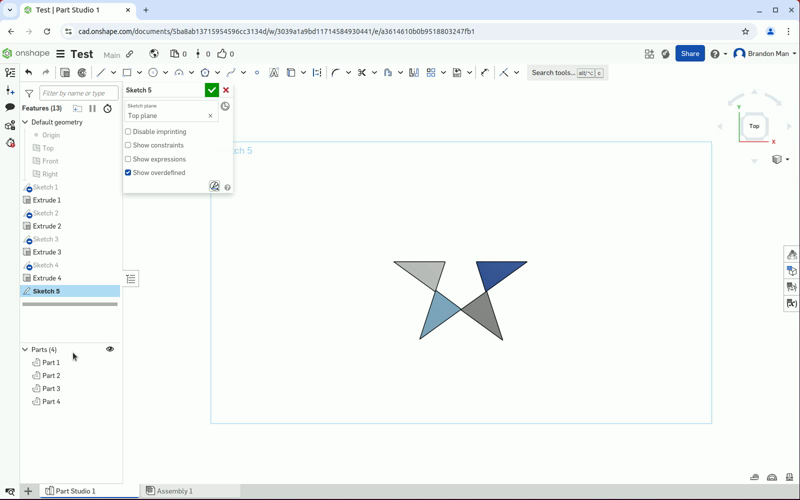
key(y)
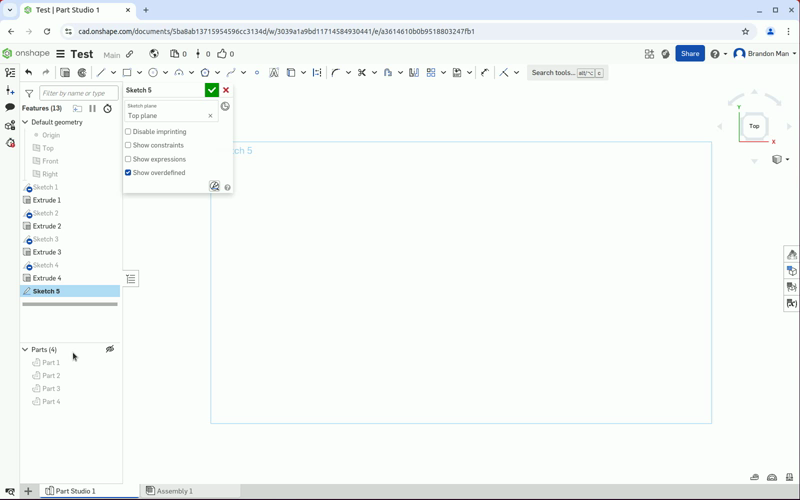
key(l)
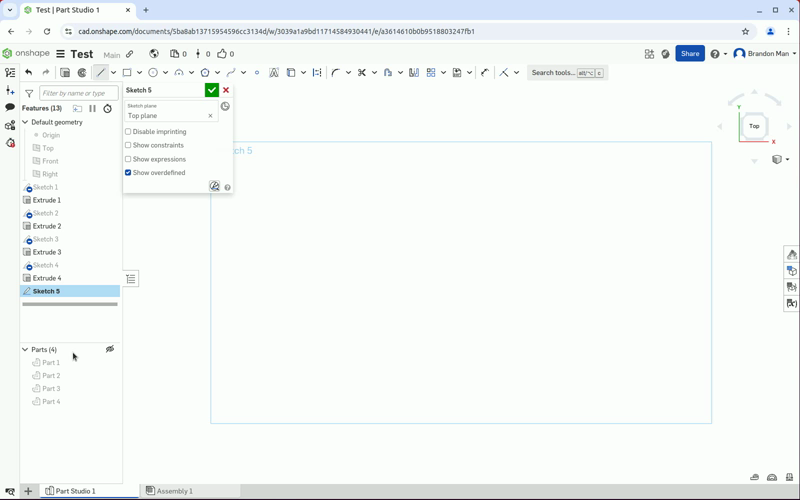
key_down(shift)
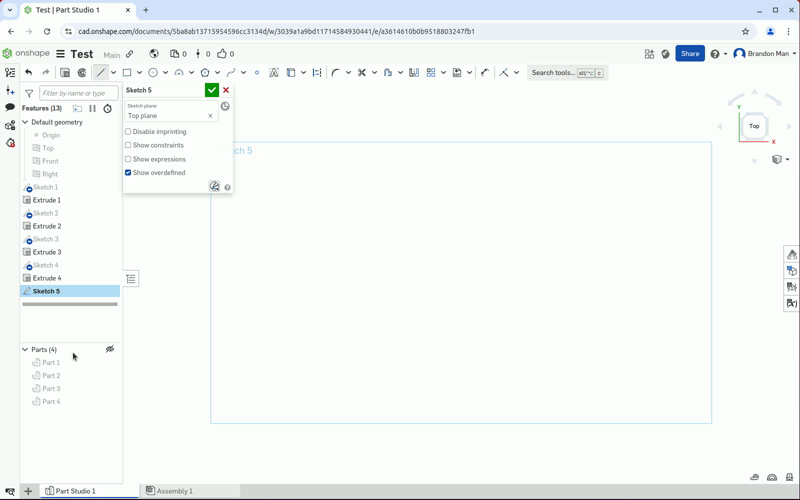
mouse_move(460, 261)
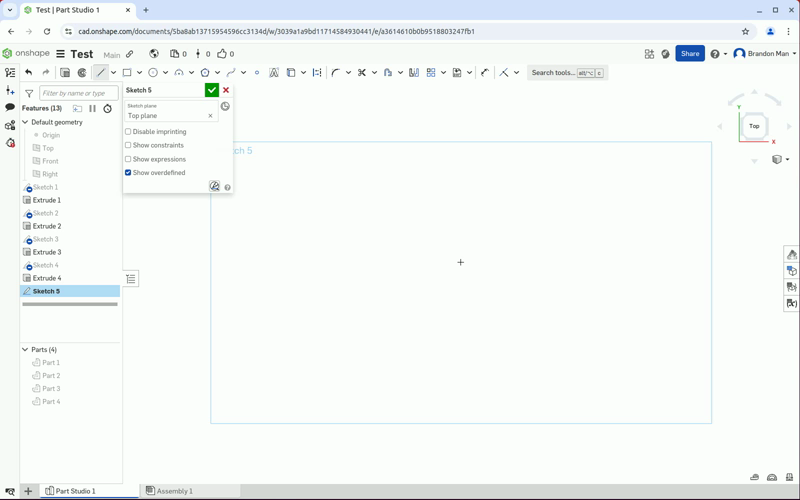
click(460, 261)
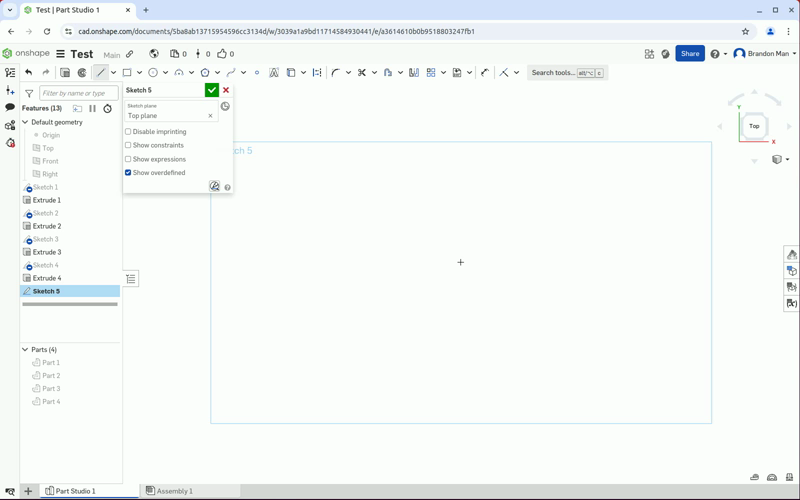
key_up(shift)
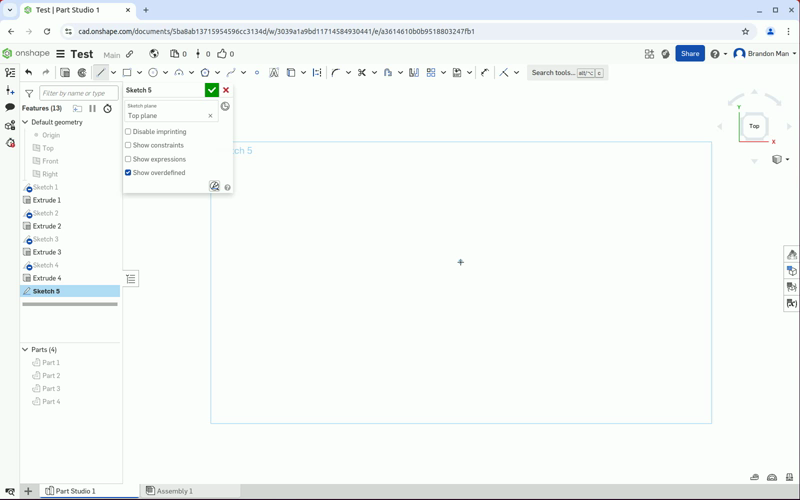
key_down(shift)
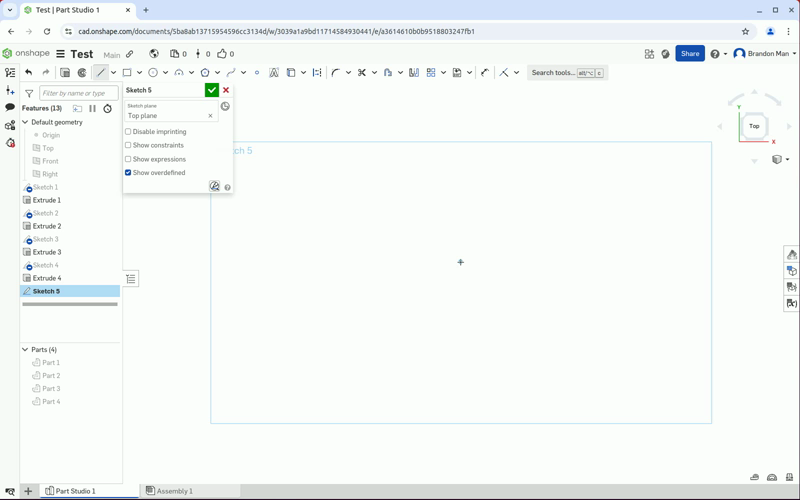
mouse_move(490, 261)
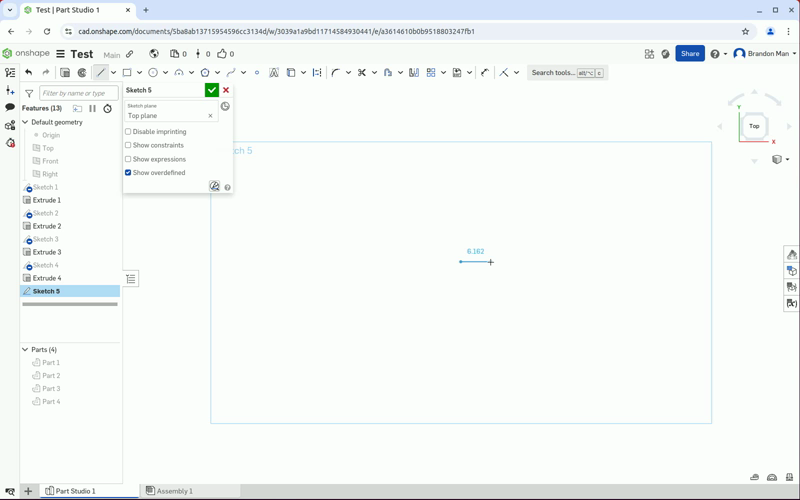
mouse_move(476, 261)
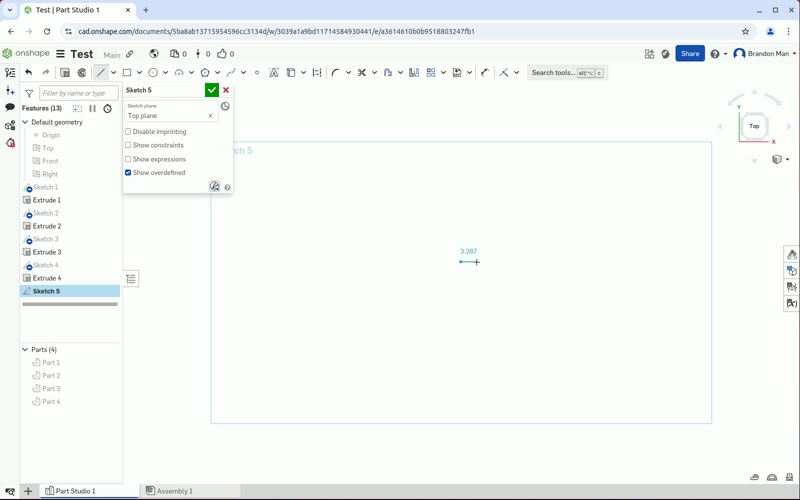
click(476, 261)
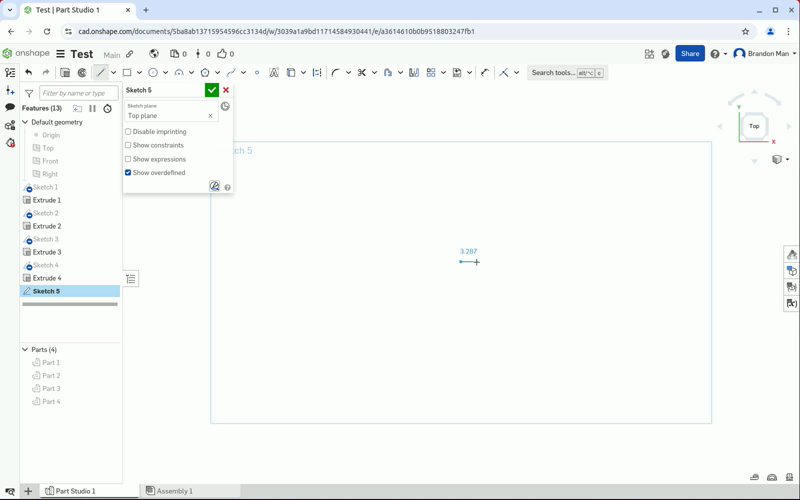
key_up(shift)
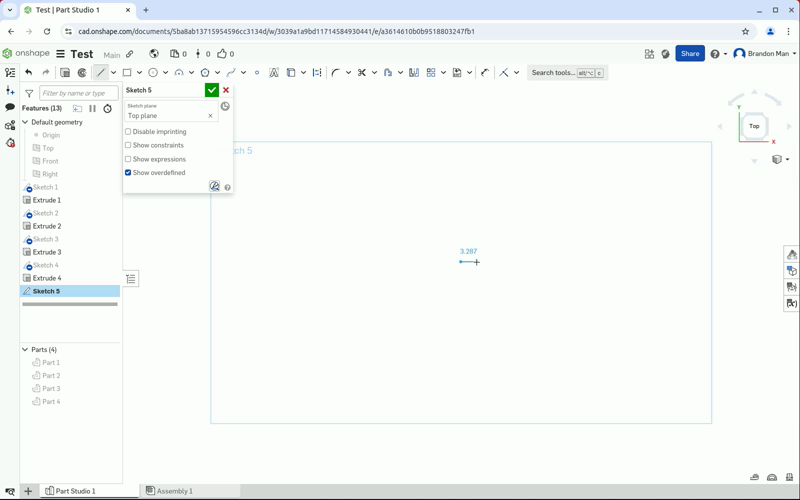
key_down(shift)
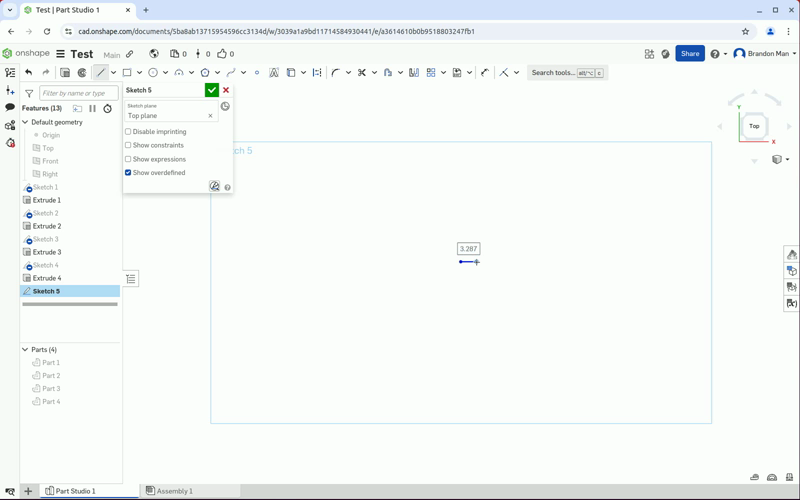
mouse_move(506, 261)
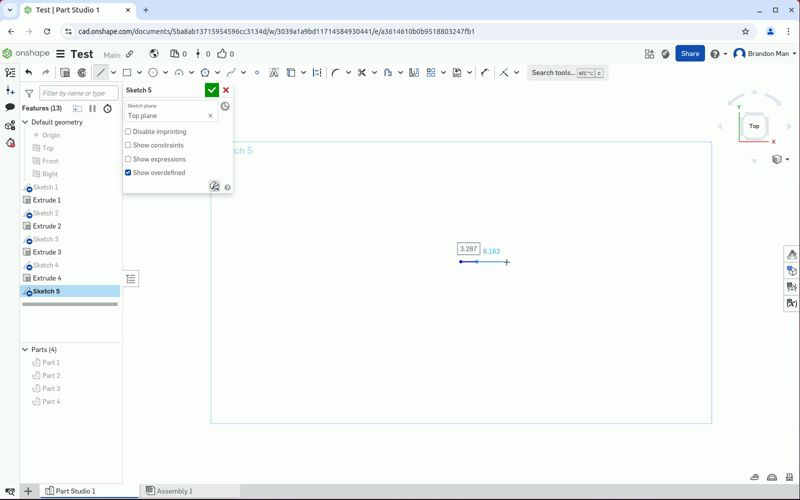
mouse_move(460, 213)
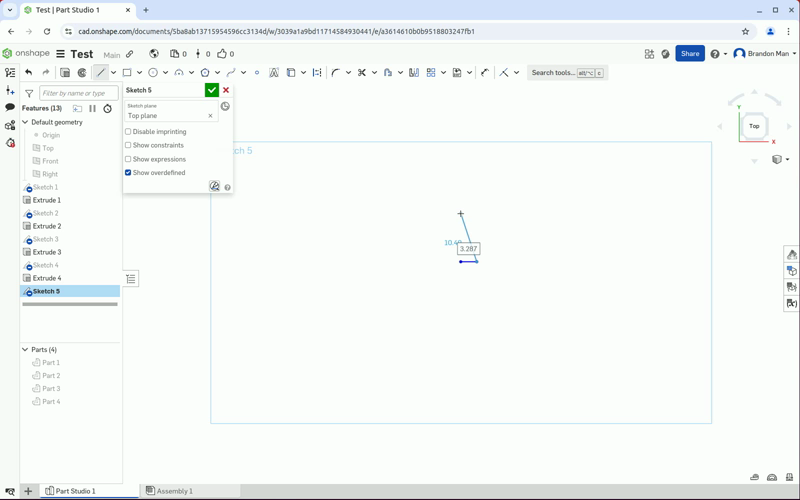
click(460, 213)
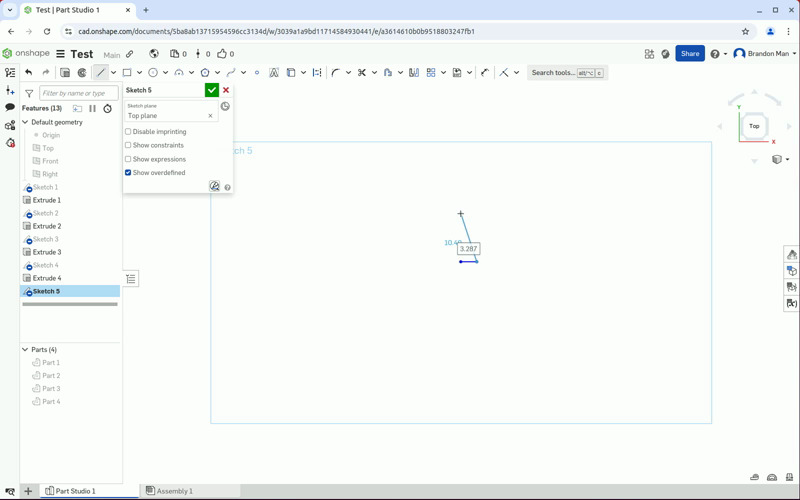
key_up(shift)
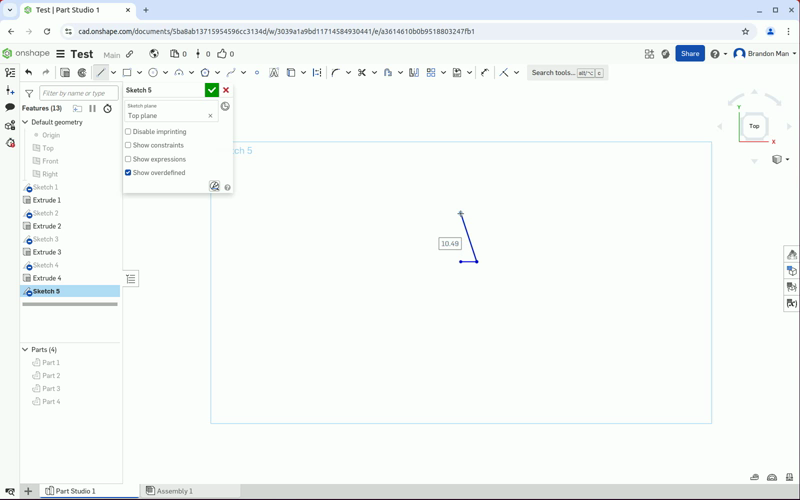
mouse_move(490, 213)
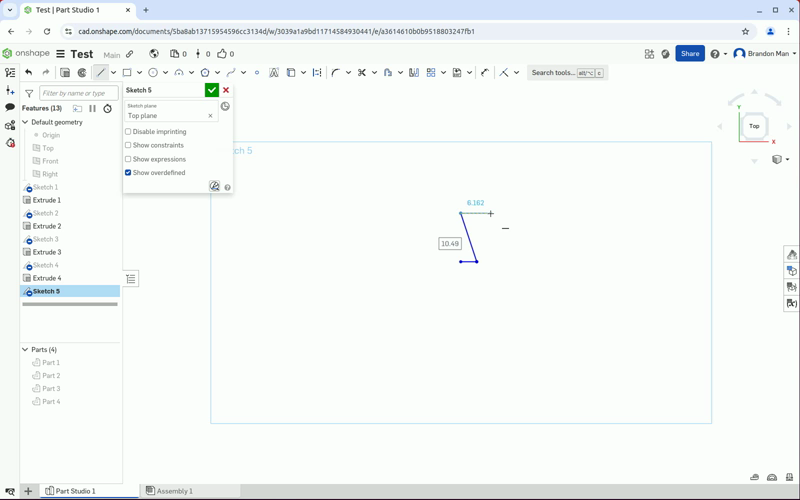
key_down(shift)
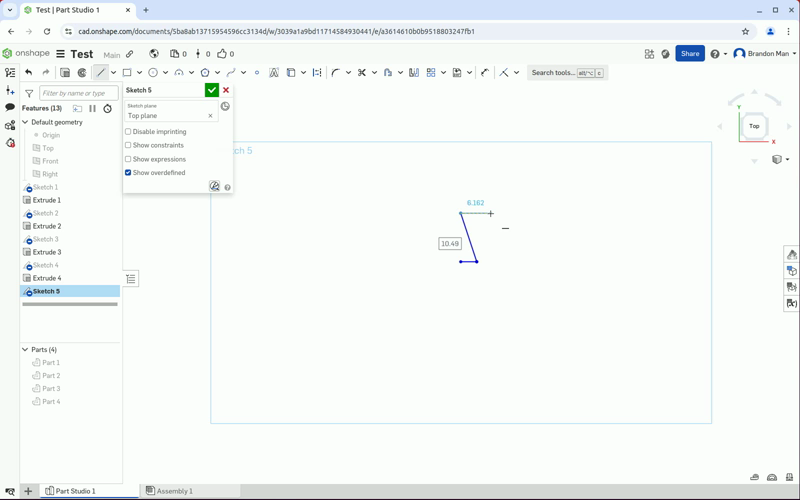
mouse_move(460, 261)
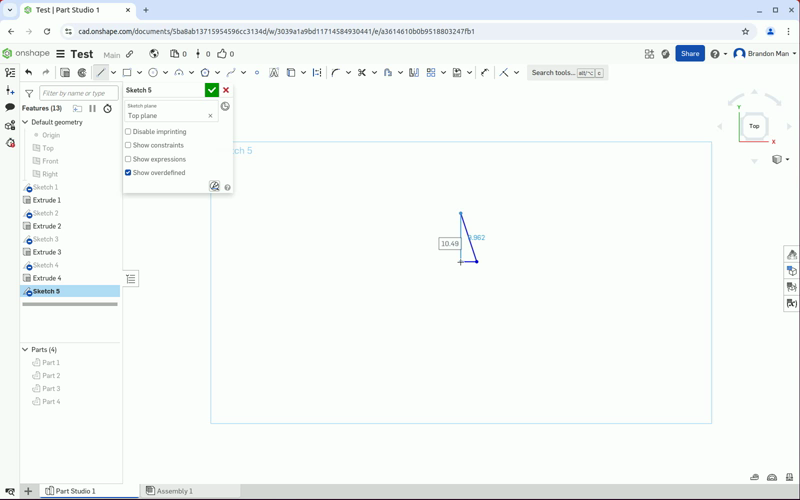
key_up(shift)
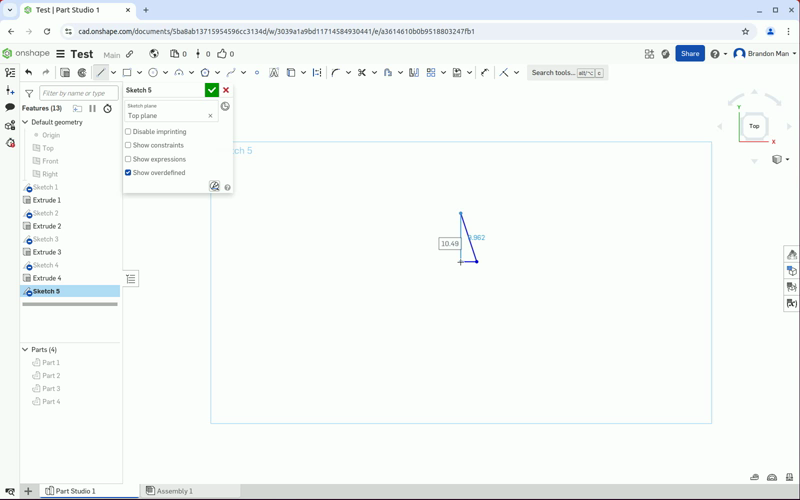
click(460, 261)
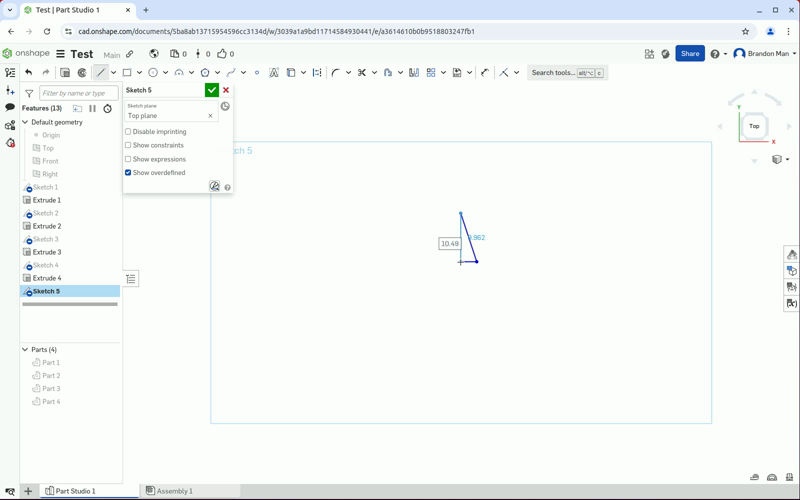
key(esc)
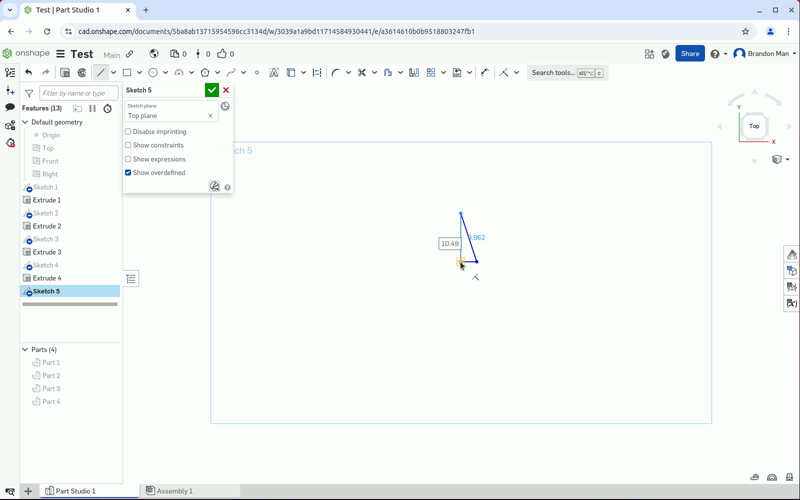
mouse_move(472, 251)
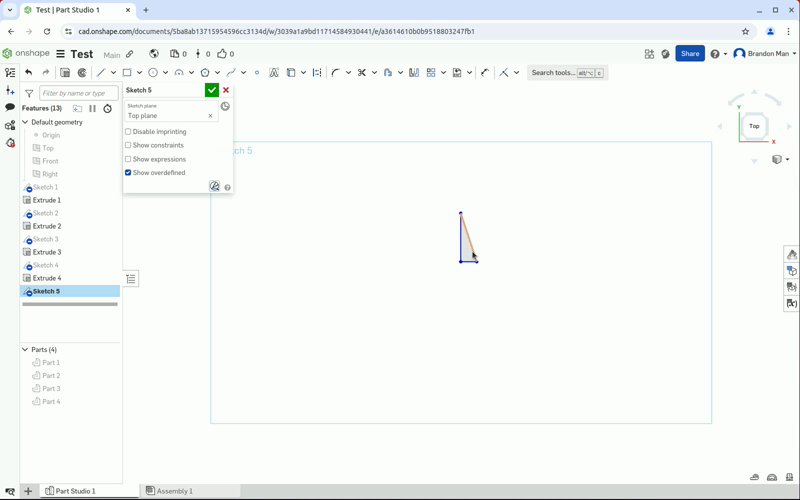
scroll(6)
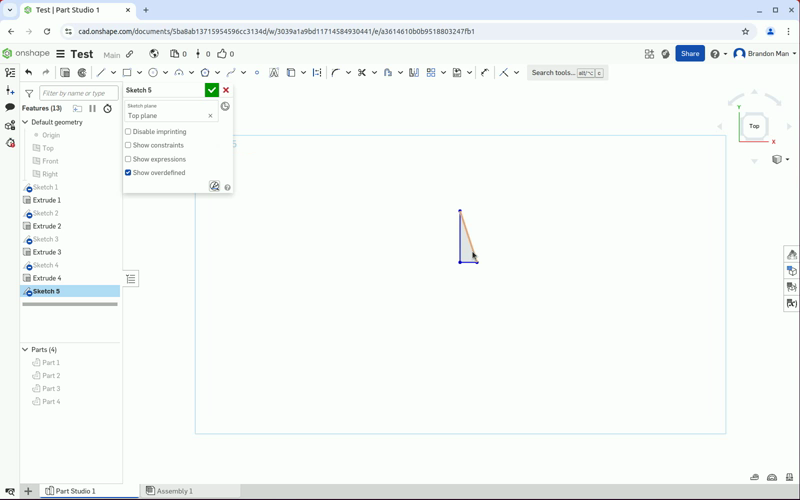
scroll(6)
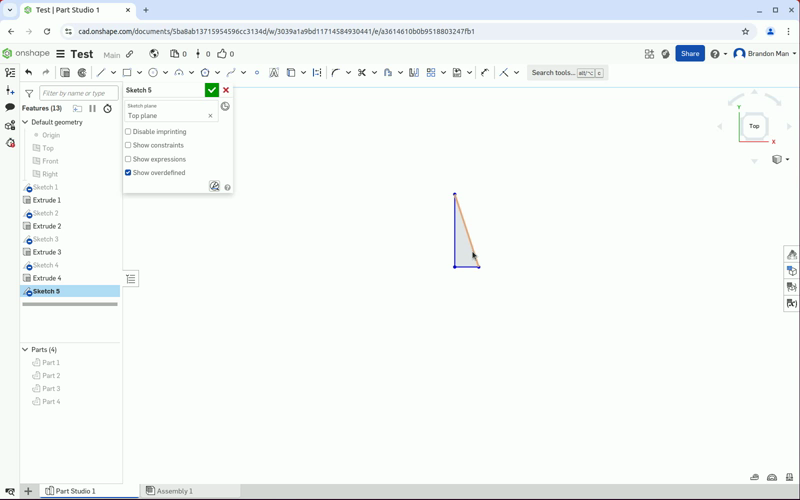
scroll(6)
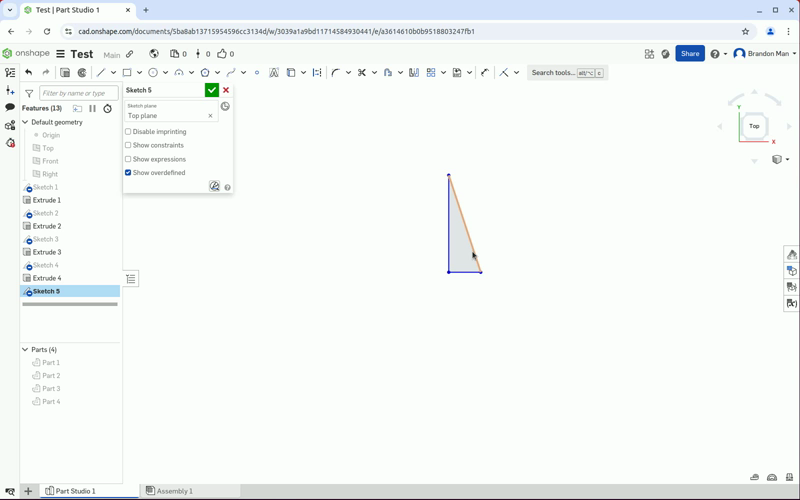
scroll(6)
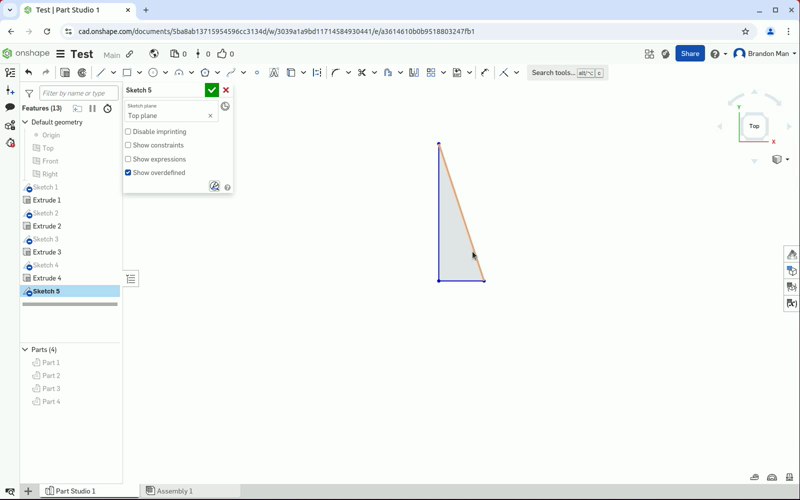
scroll(6)
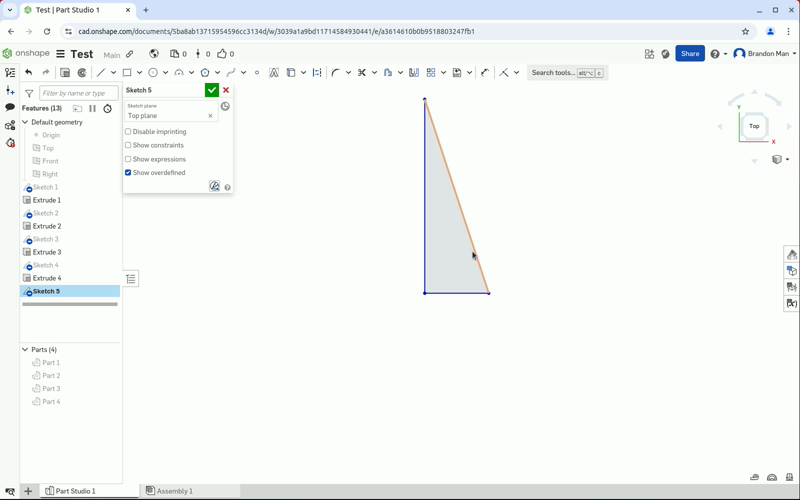
scroll(6)
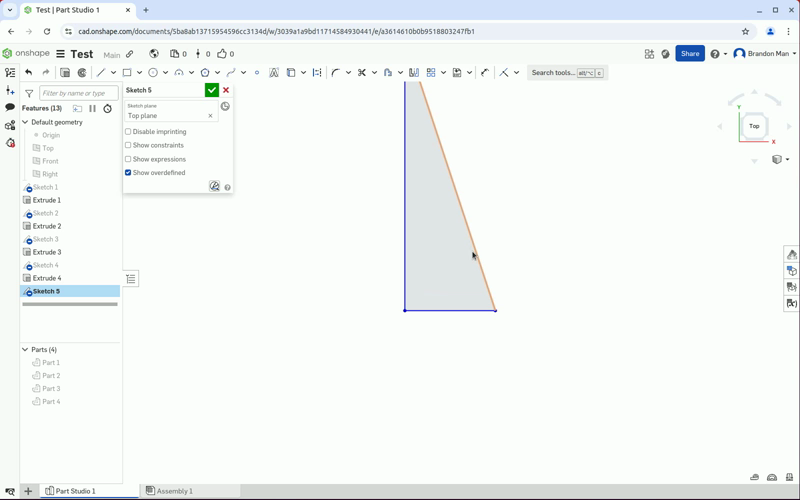
scroll(6)
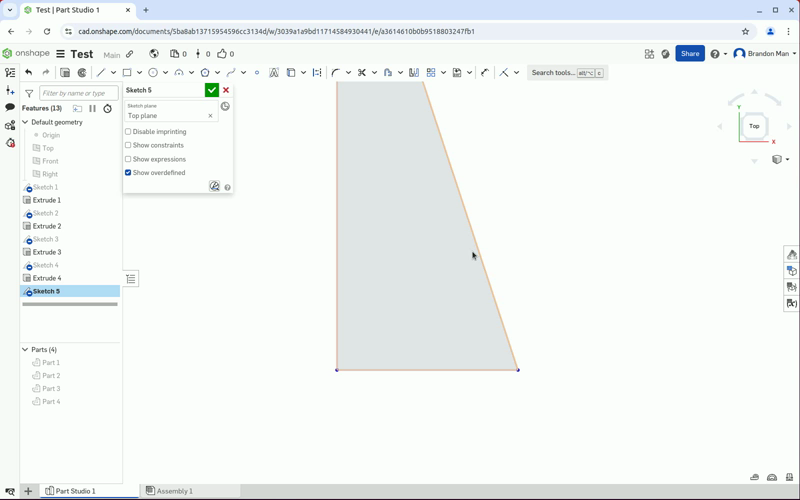
click(472, 251)
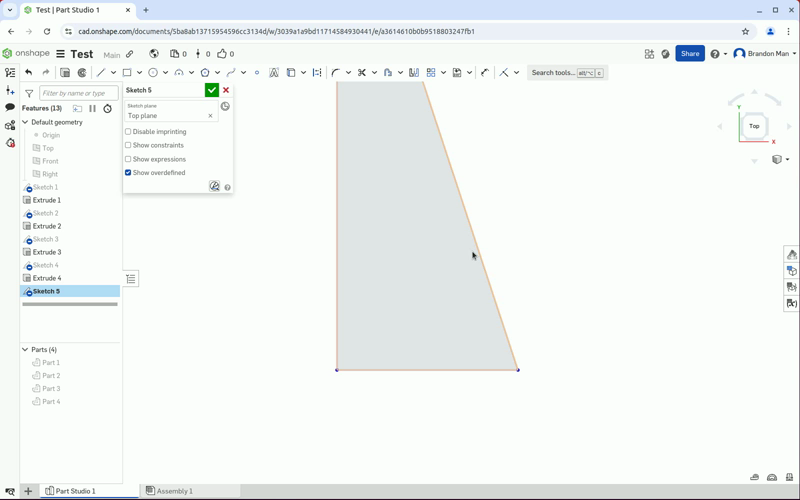
scroll(-6)
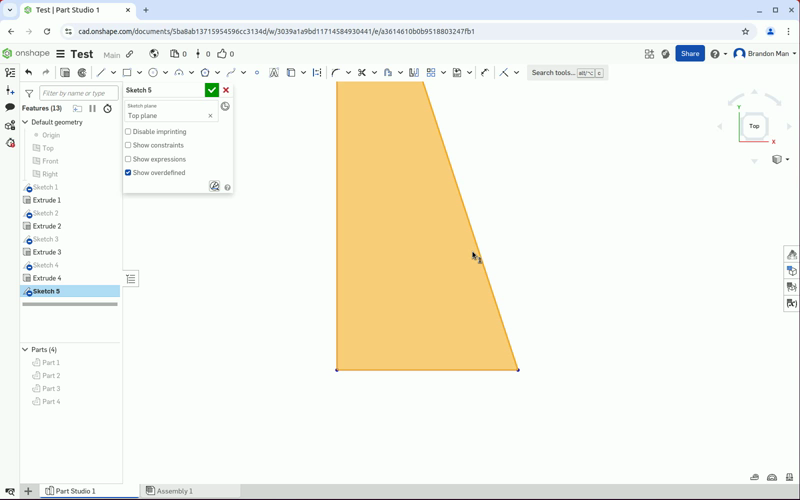
scroll(-6)
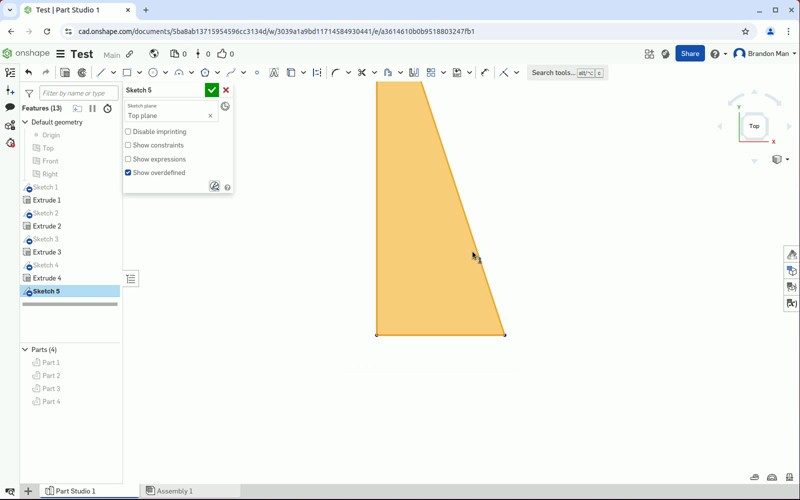
scroll(-6)
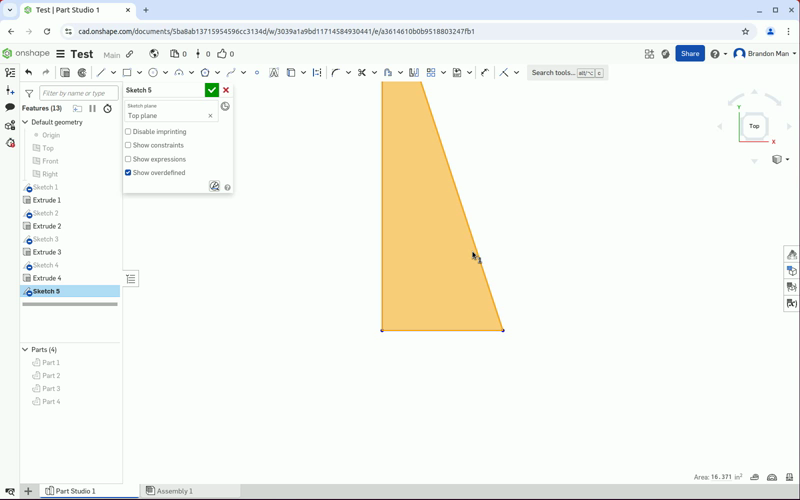
scroll(-6)
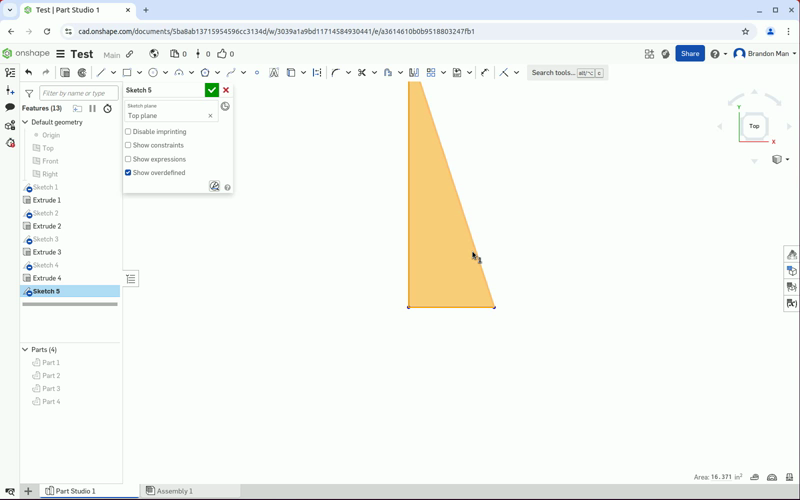
scroll(-6)
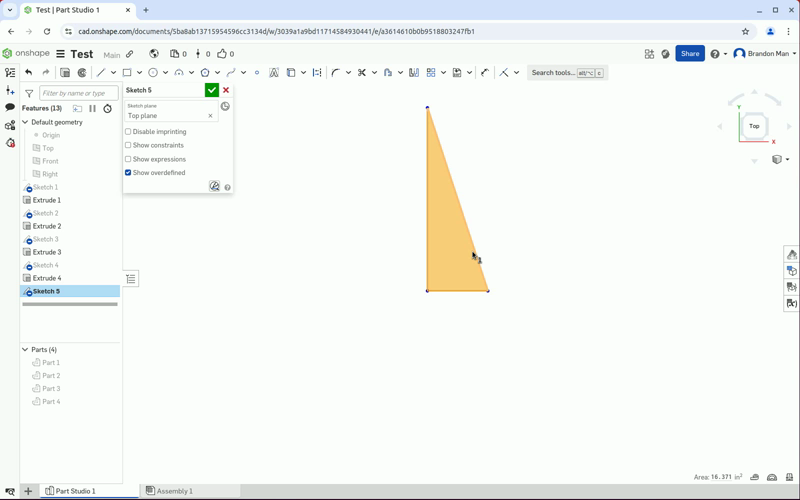
scroll(-6)
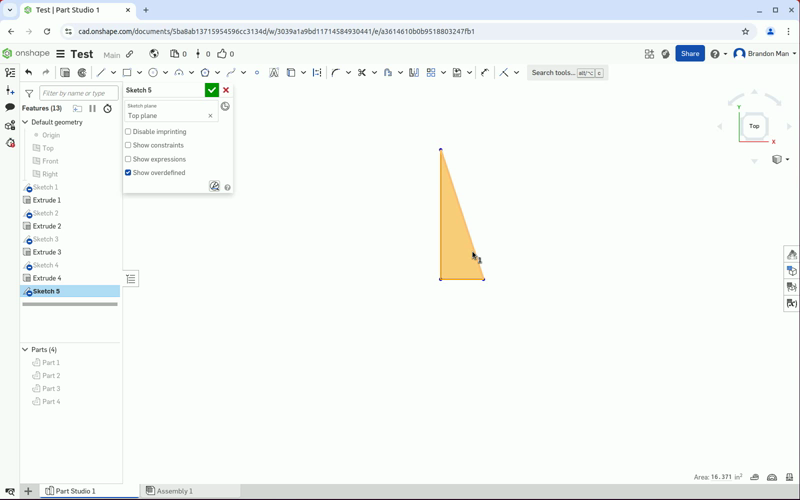
scroll(-6)
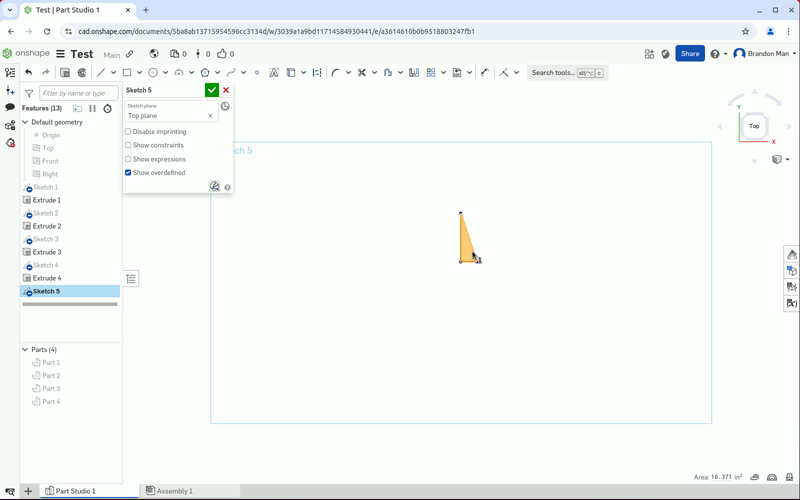
mouse_move(73, 352)
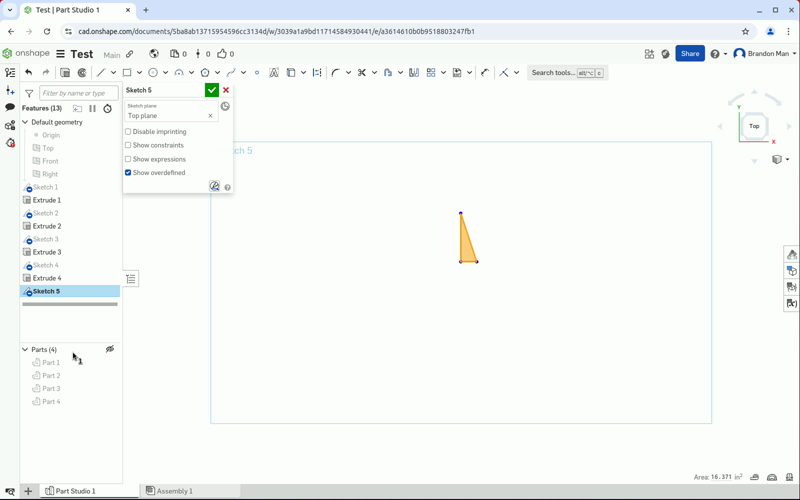
key(shift+y)
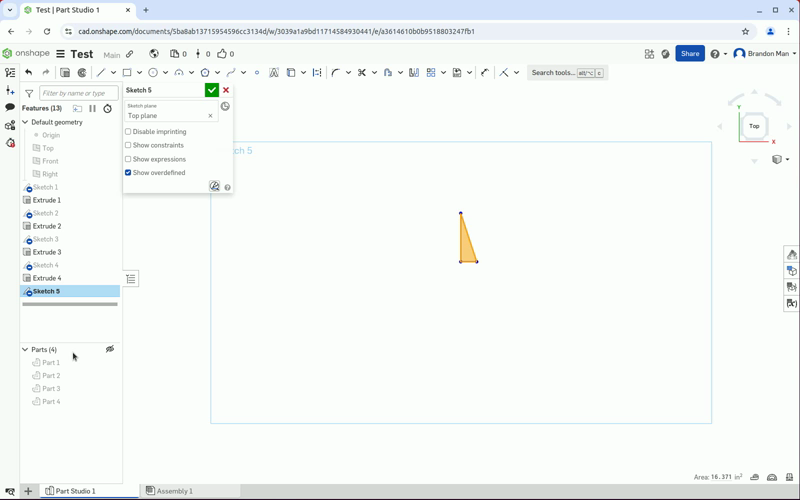
key(shift+e)
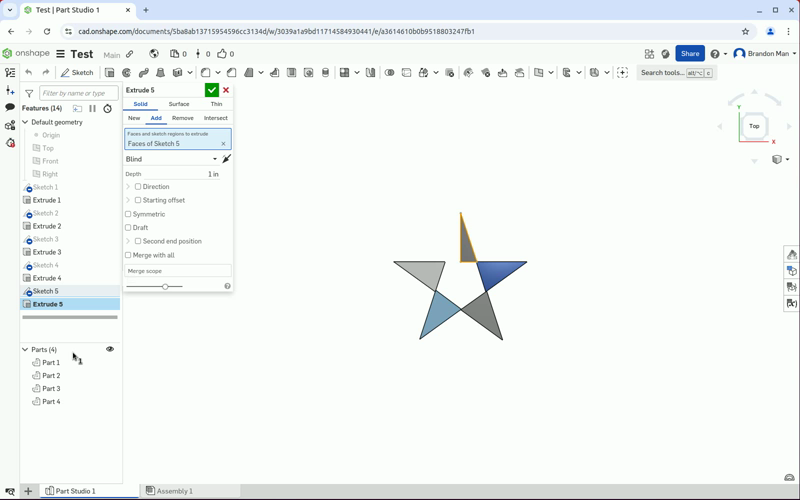
mouse_move(143, 106)
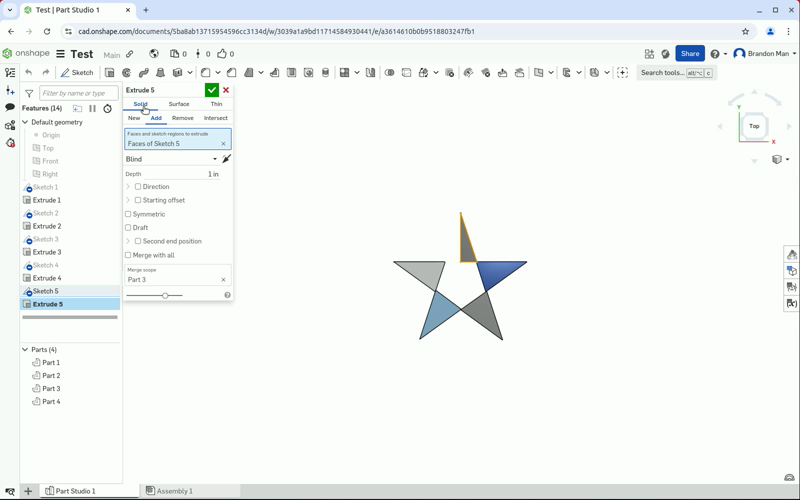
click(143, 106)
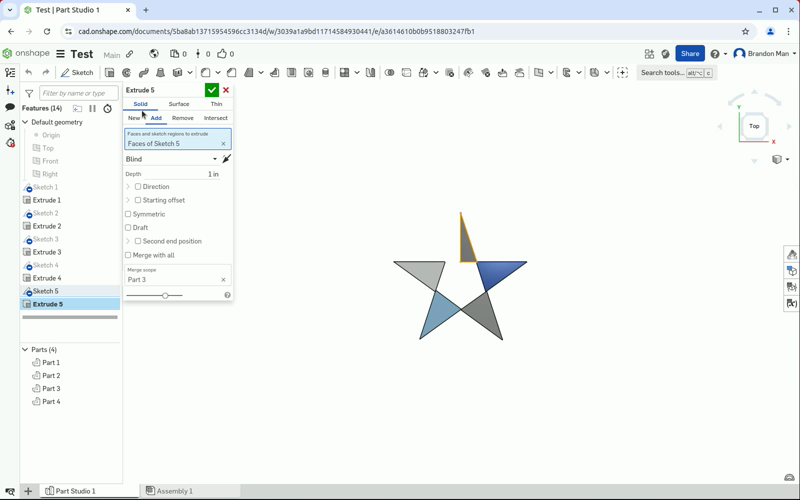
mouse_move(137, 120)
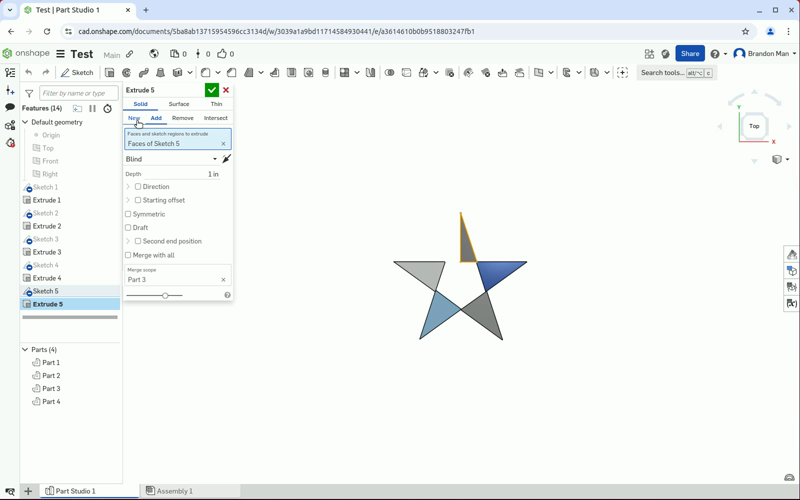
click(137, 120)
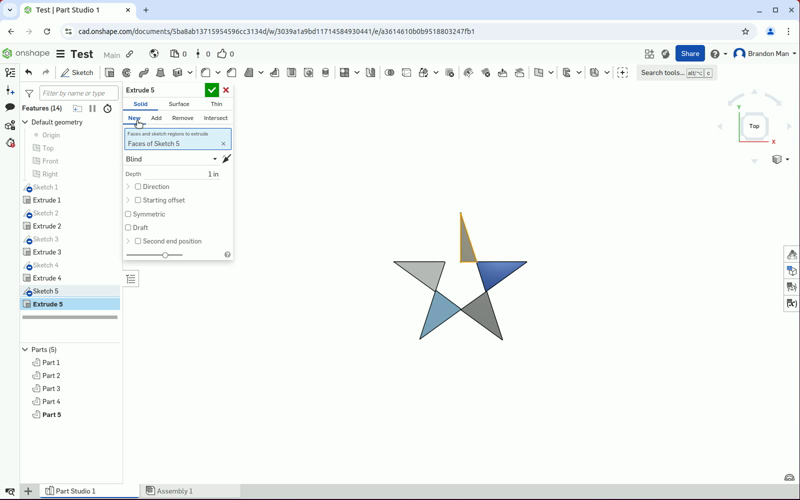
key(tab, 4)
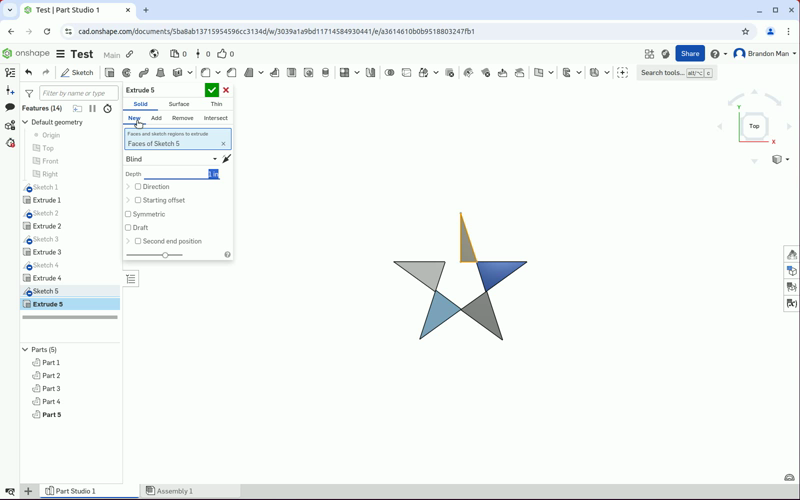
text(23.108)
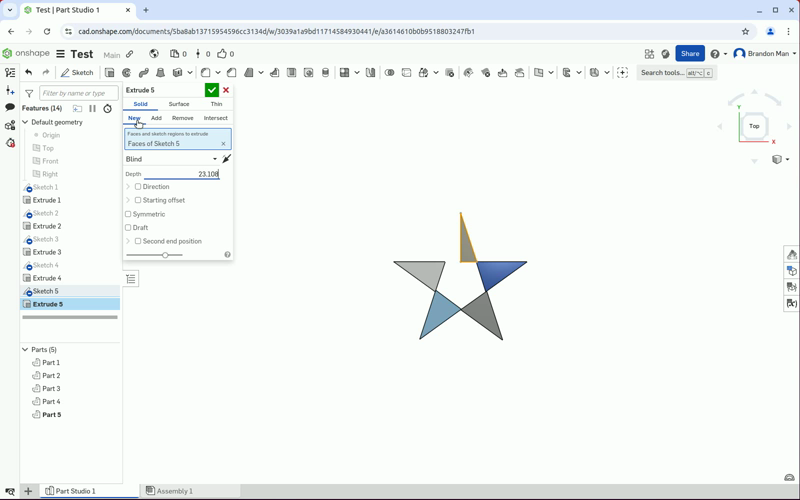
key(enter)
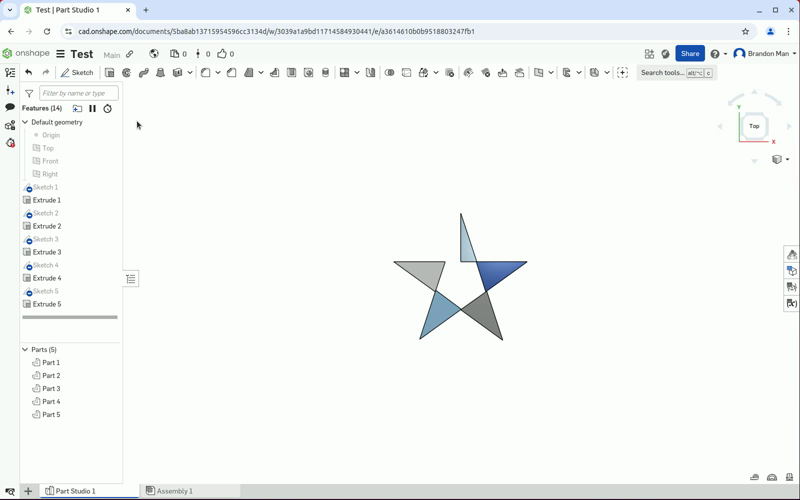
key(shift+h)
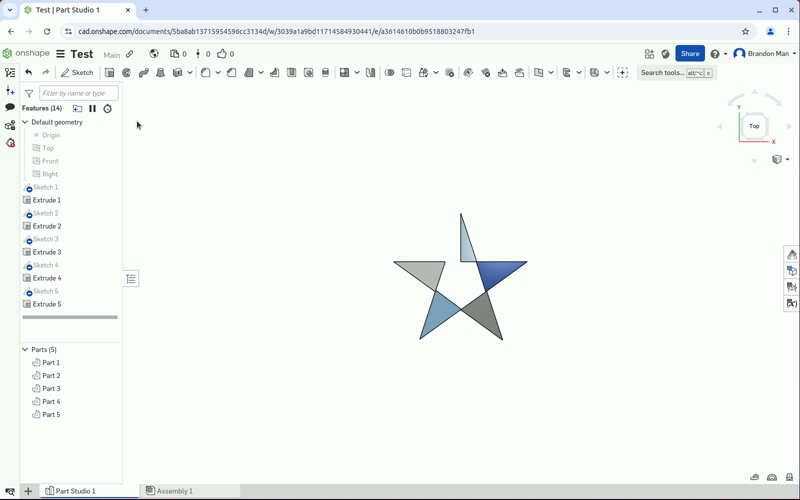
key(shift+h)
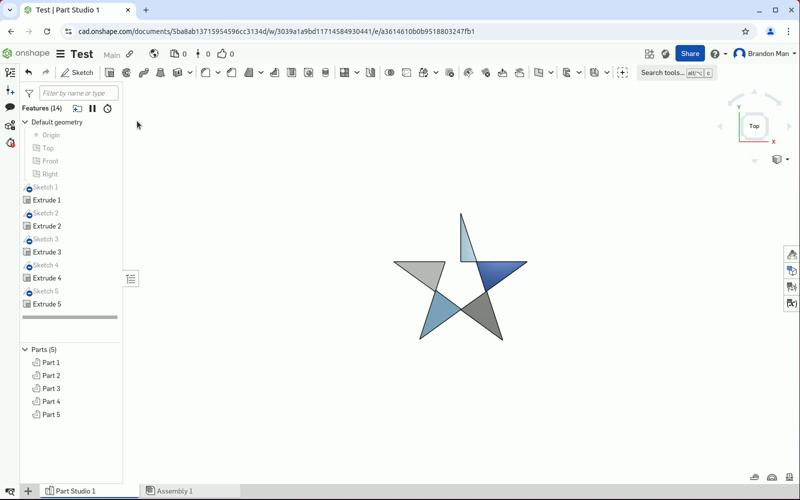
mouse_move(73, 189)
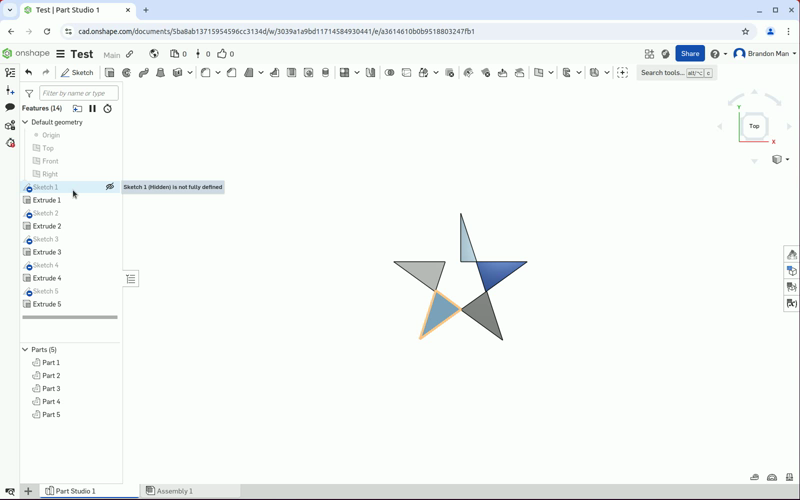
click(73, 189)
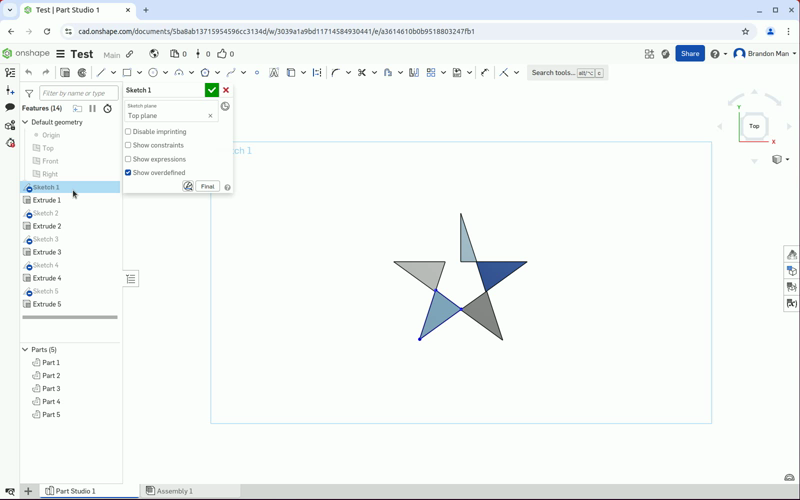
mouse_move(229, 92)
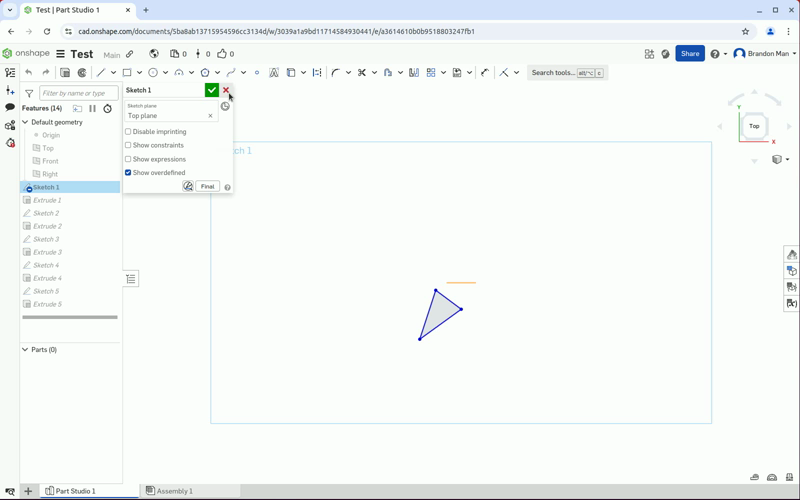
click(229, 92)
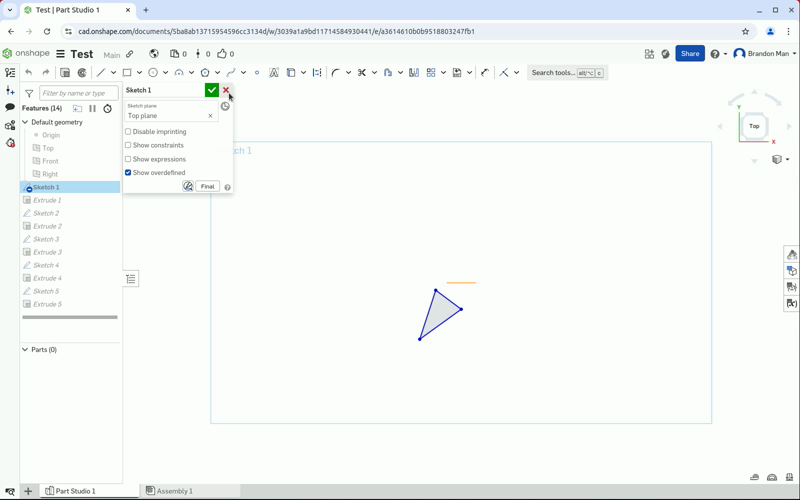
key(shift+s)
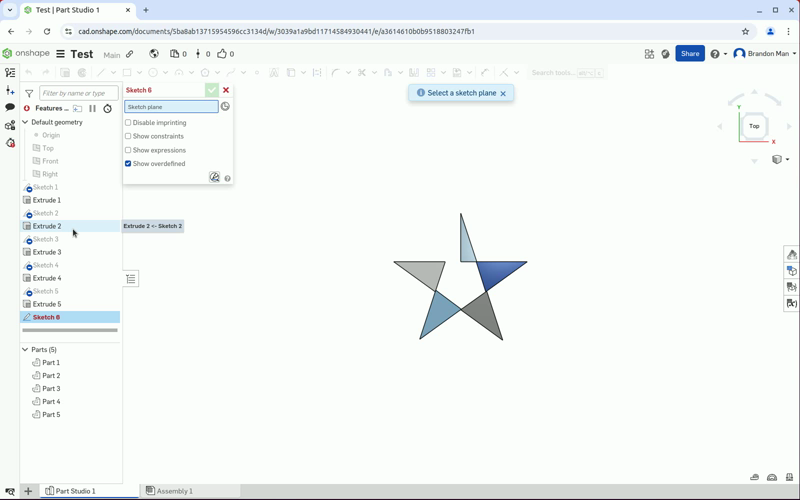
scroll(3)
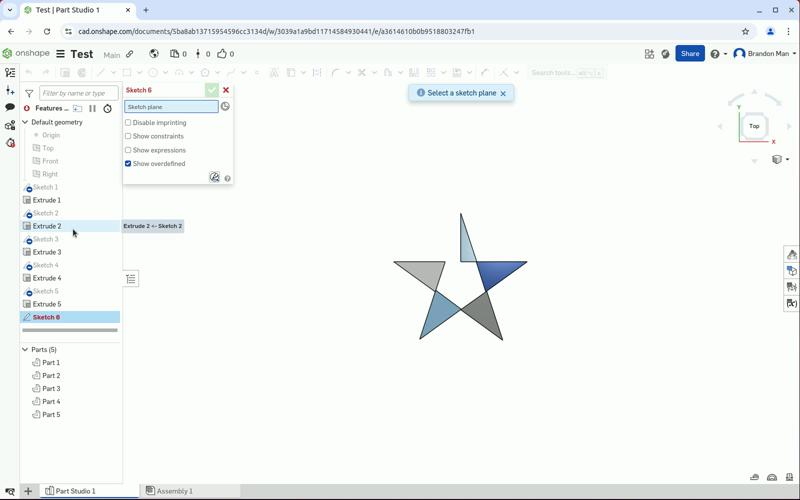
mouse_move(73, 150)
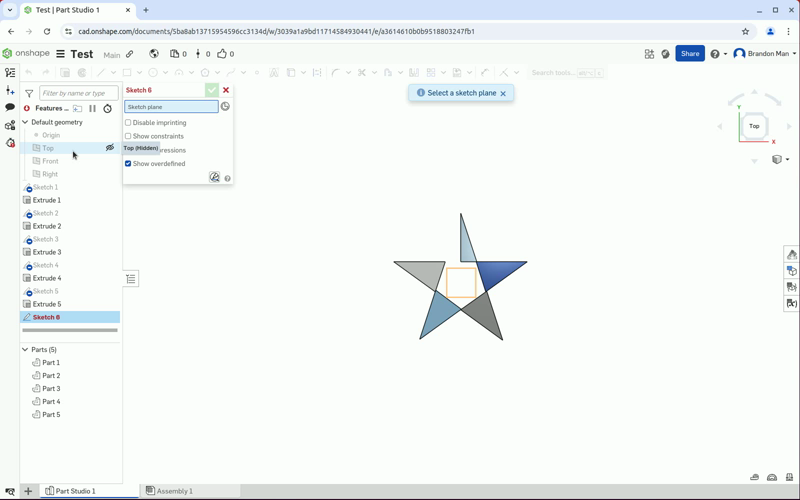
click(73, 150)
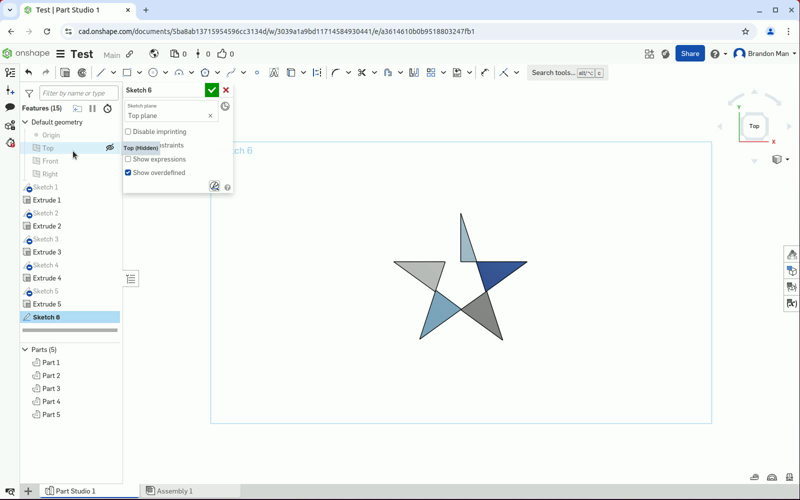
mouse_move(73, 352)
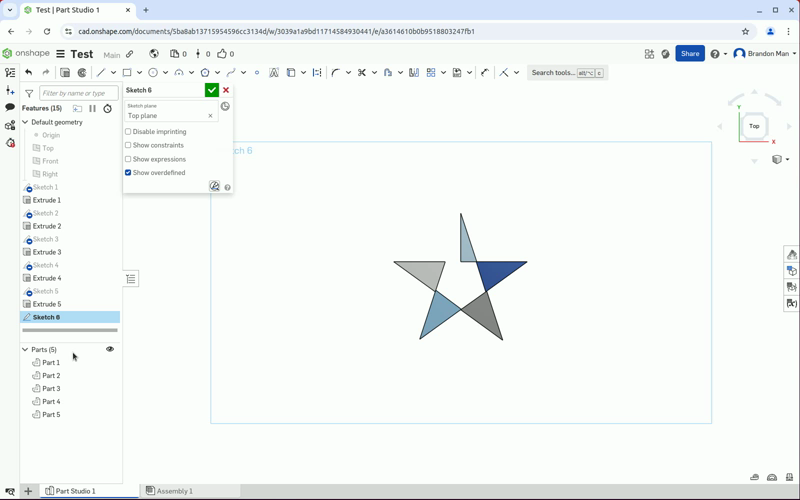
key(y)
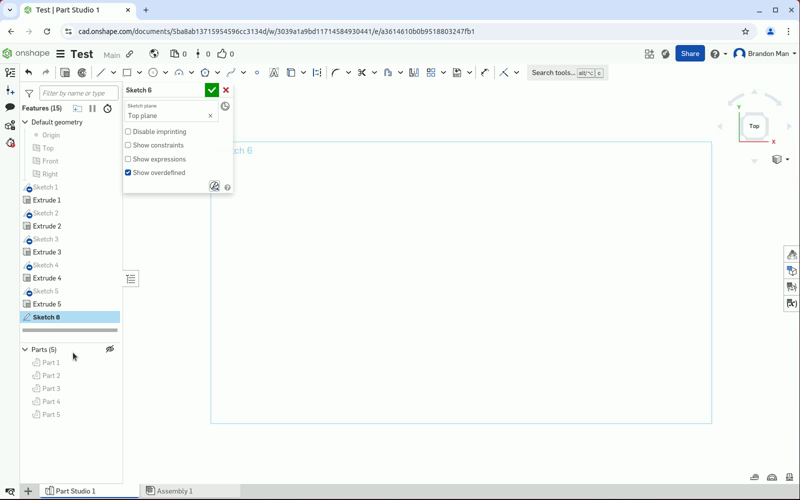
key(l)
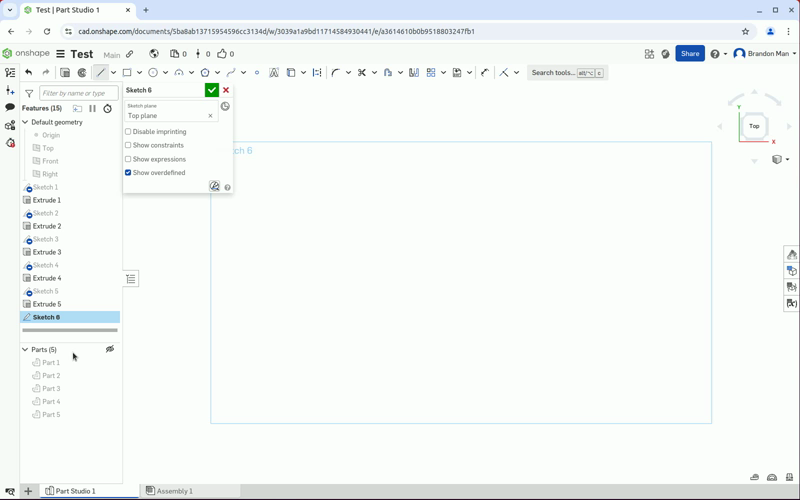
key_down(shift)
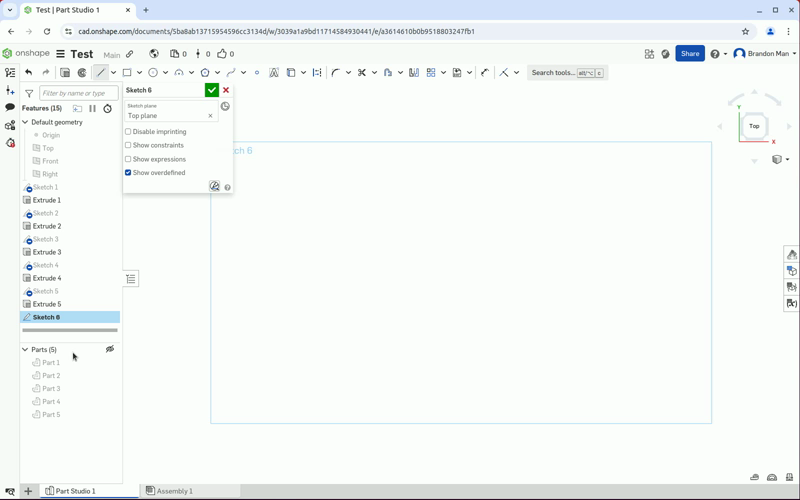
mouse_move(445, 261)
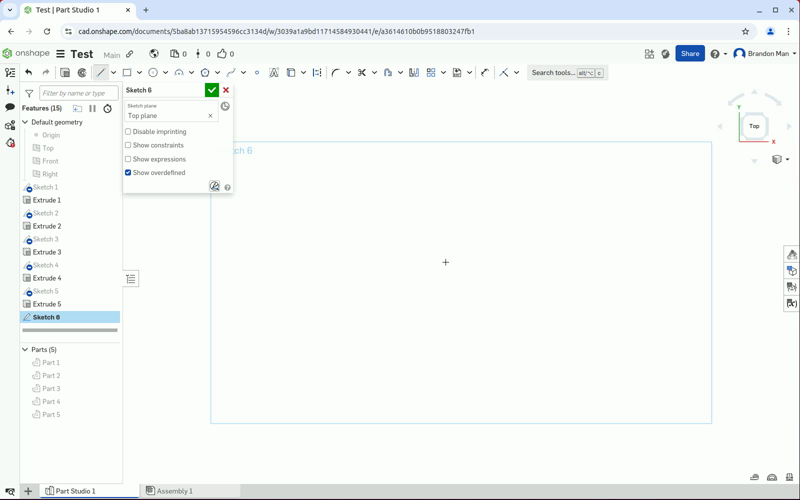
click(445, 261)
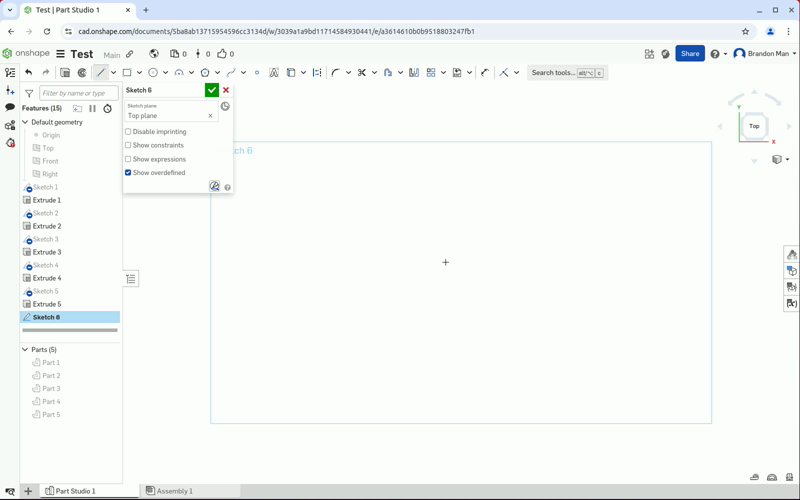
key_up(shift)
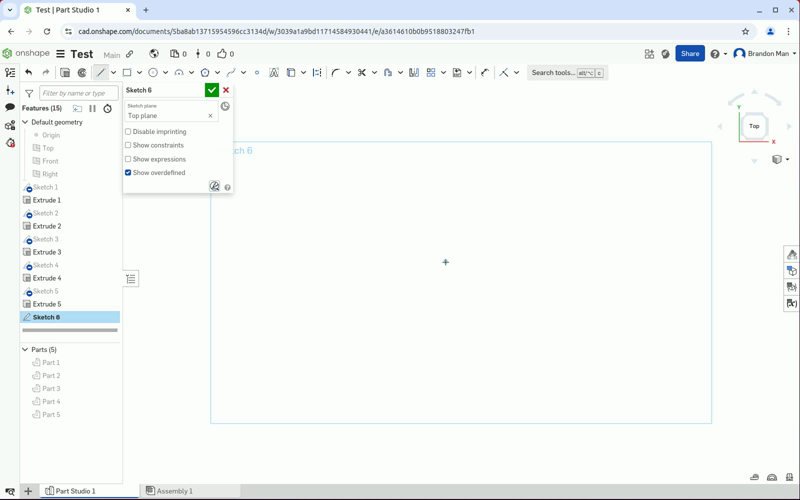
key_down(shift)
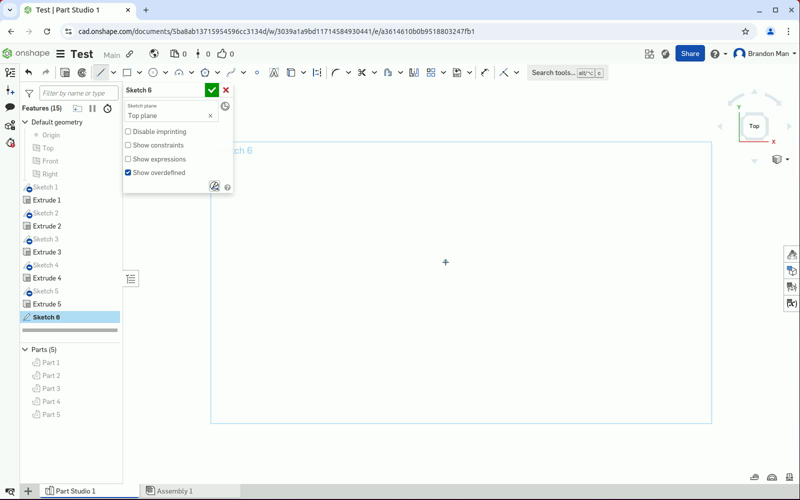
mouse_move(475, 261)
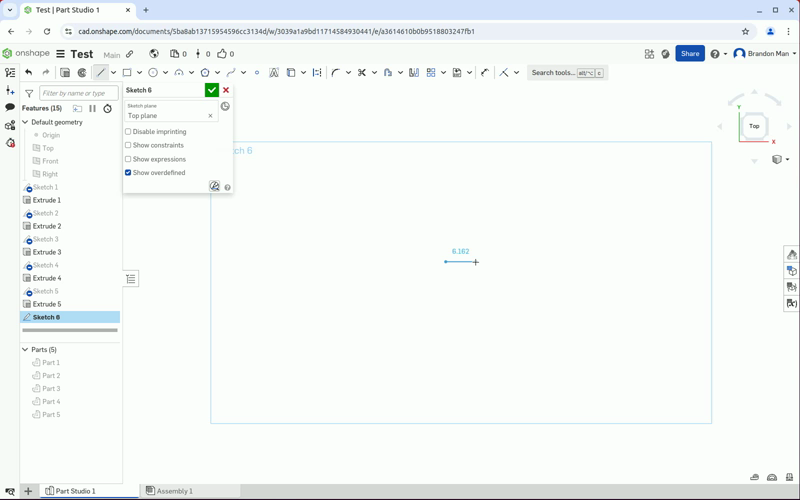
mouse_move(461, 261)
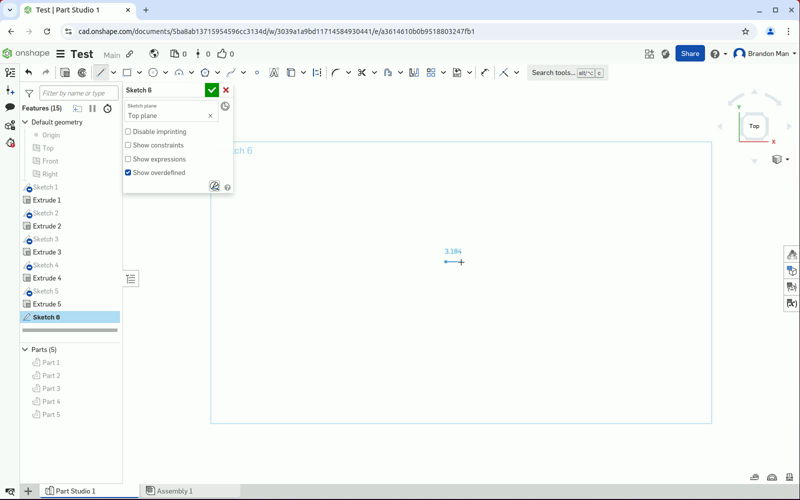
click(461, 261)
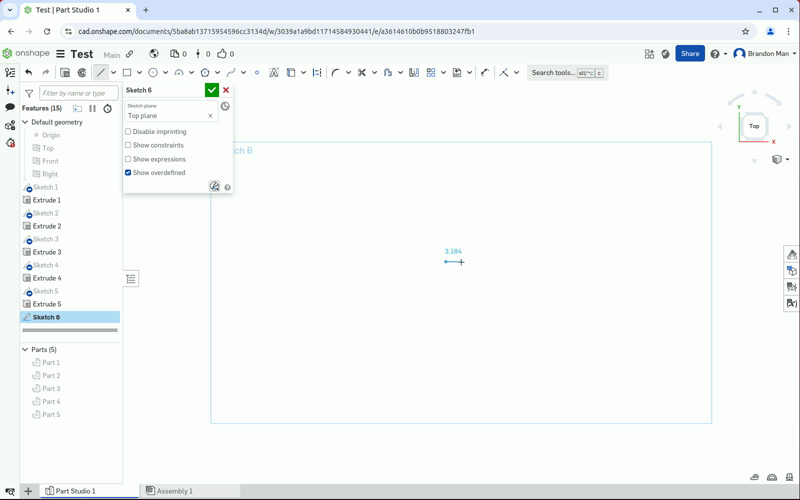
key_up(shift)
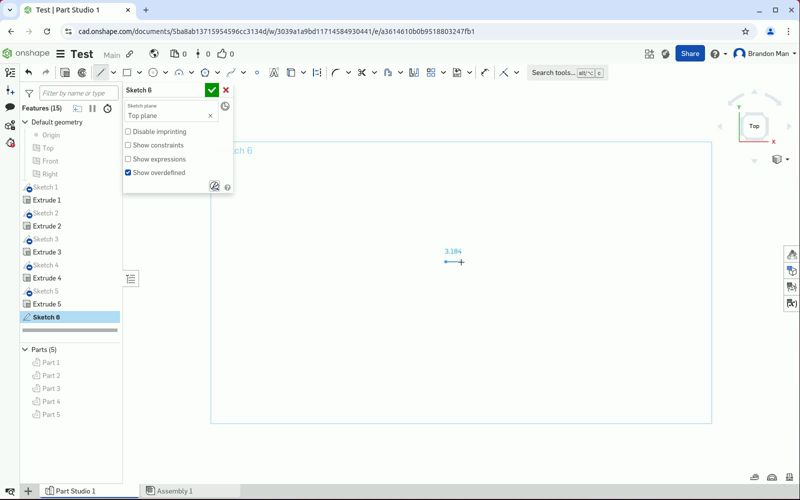
key_down(shift)
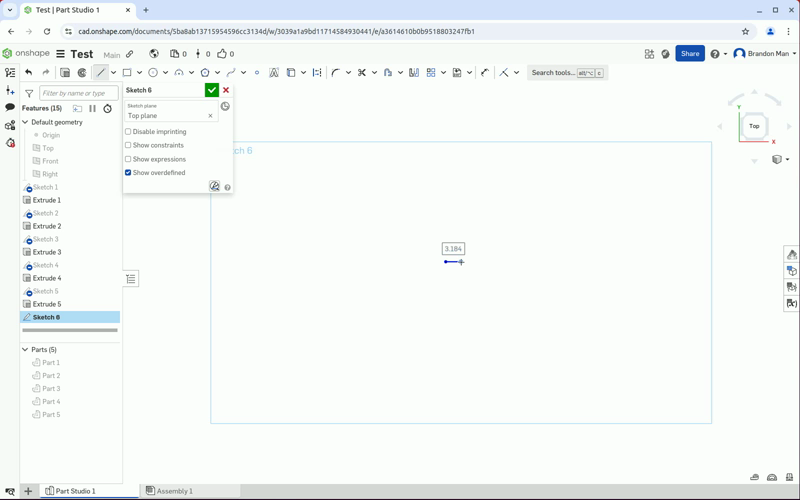
mouse_move(491, 261)
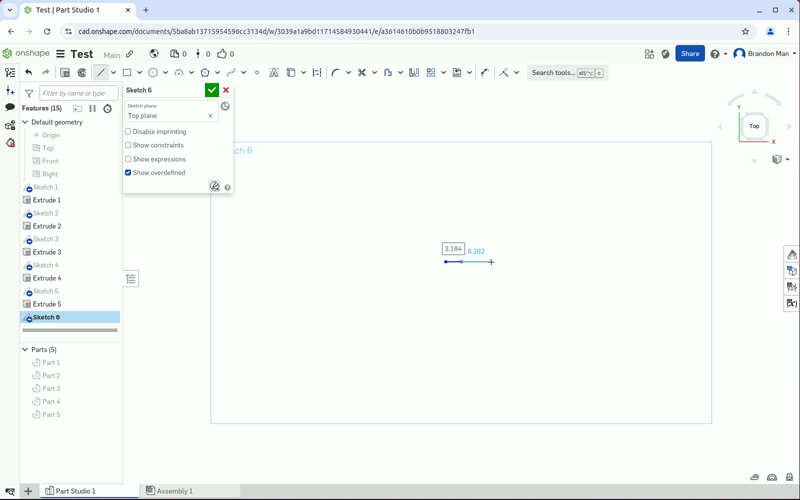
mouse_move(461, 213)
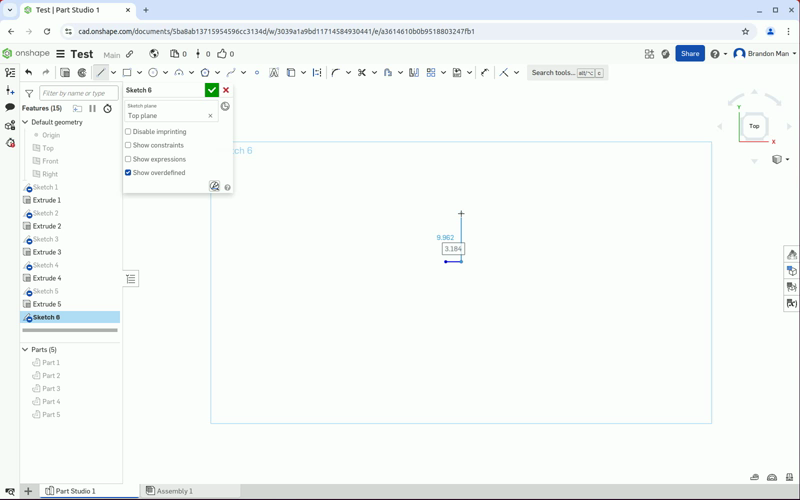
click(461, 213)
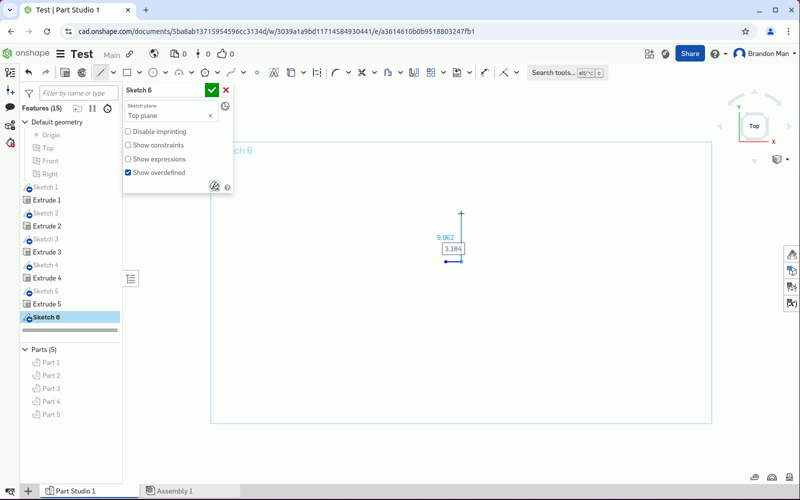
key_up(shift)
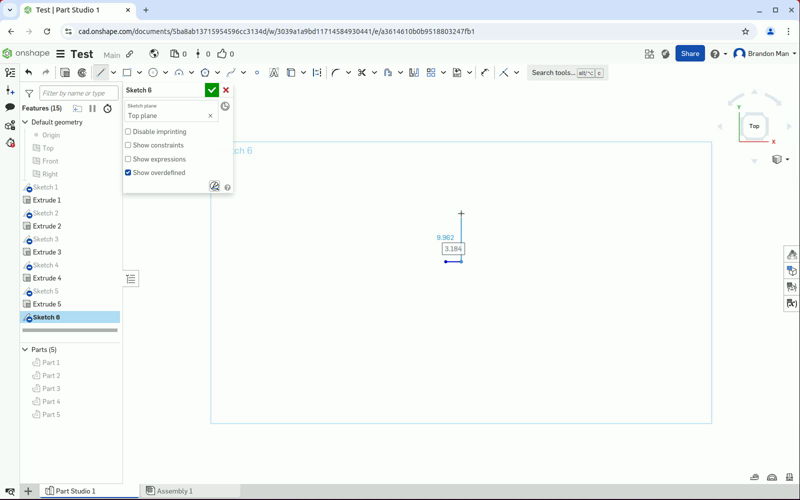
mouse_move(491, 213)
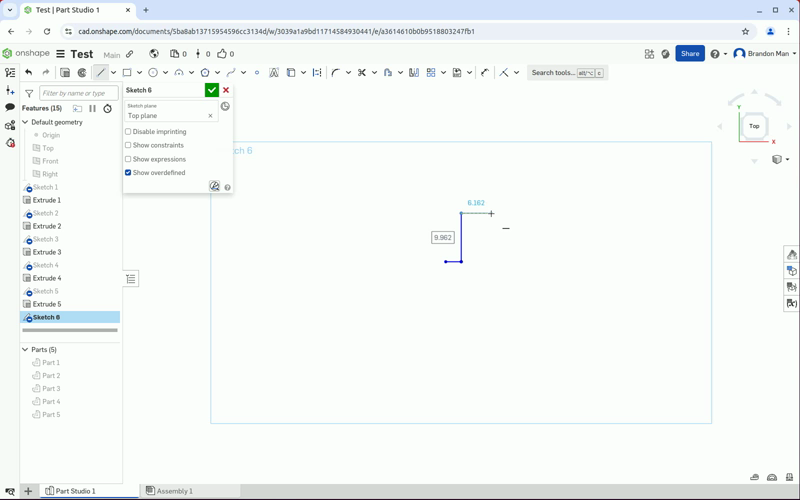
key_down(shift)
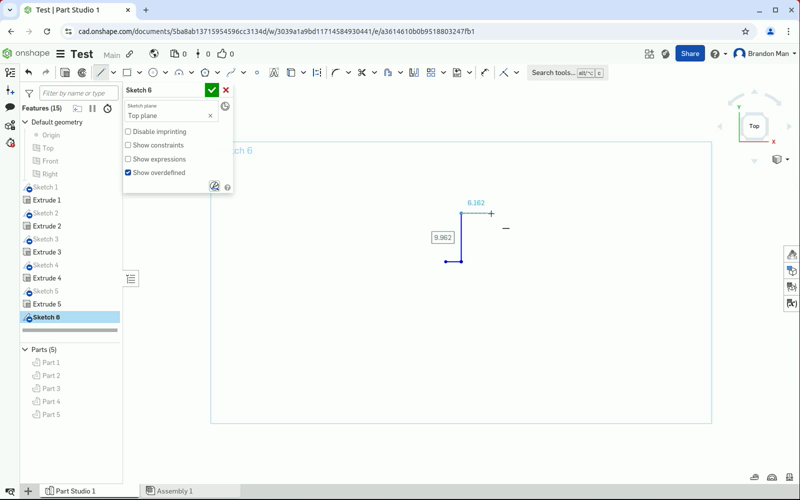
mouse_move(445, 261)
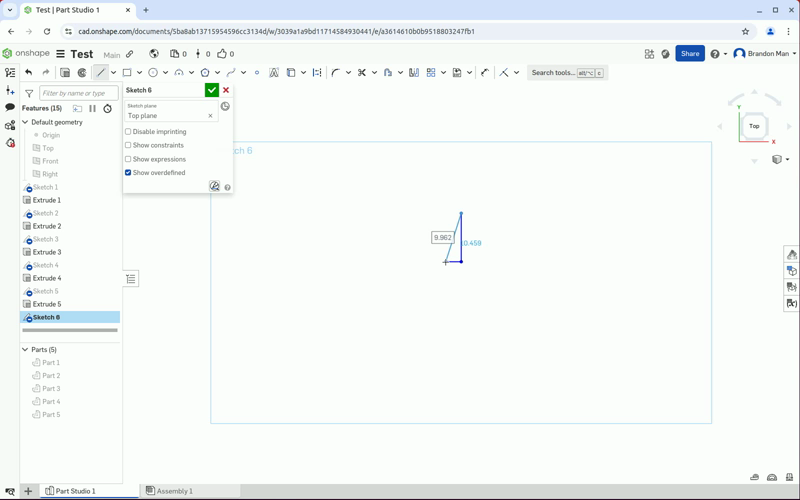
key_up(shift)
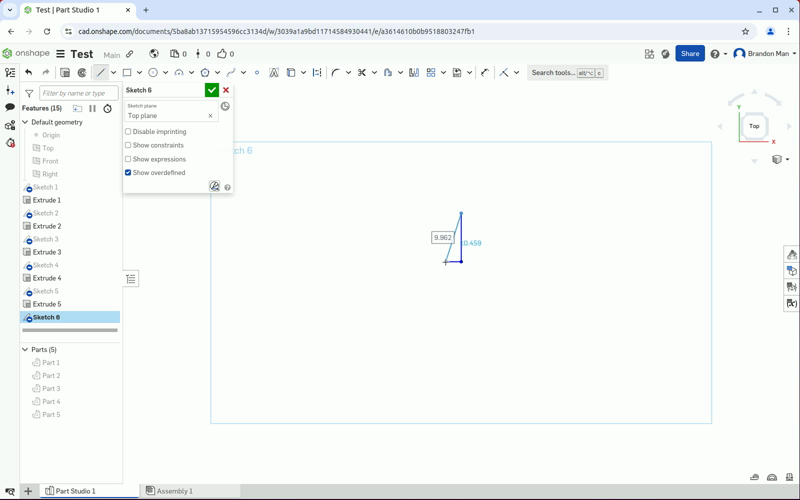
click(445, 261)
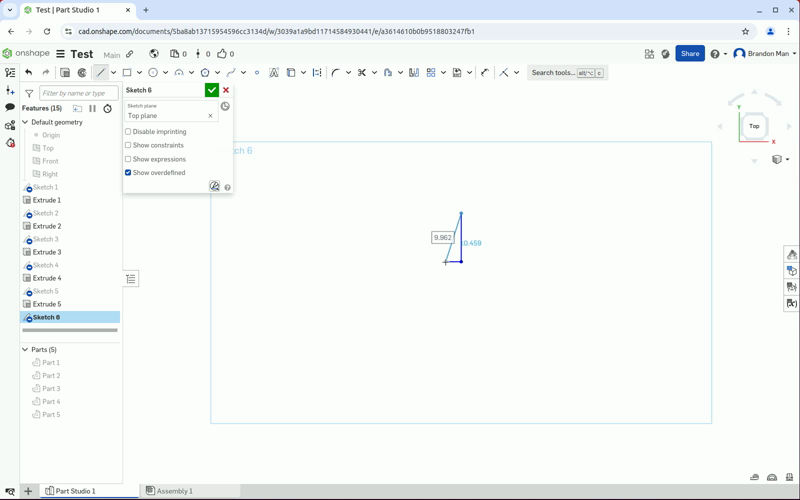
key(esc)
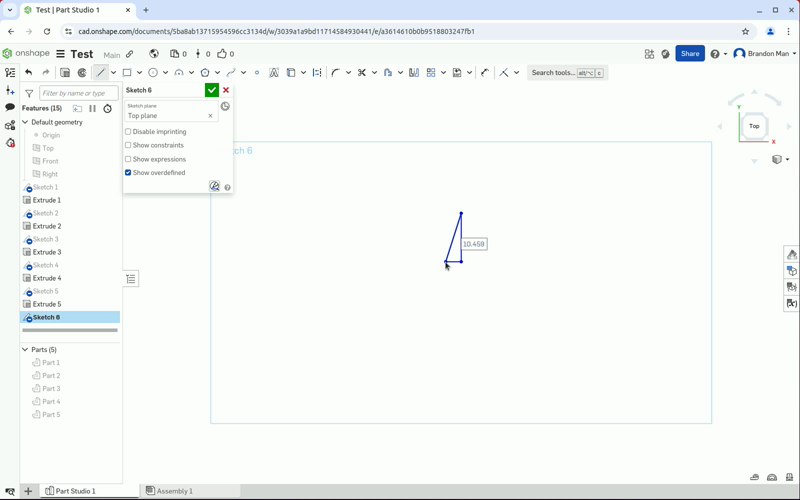
mouse_move(457, 229)
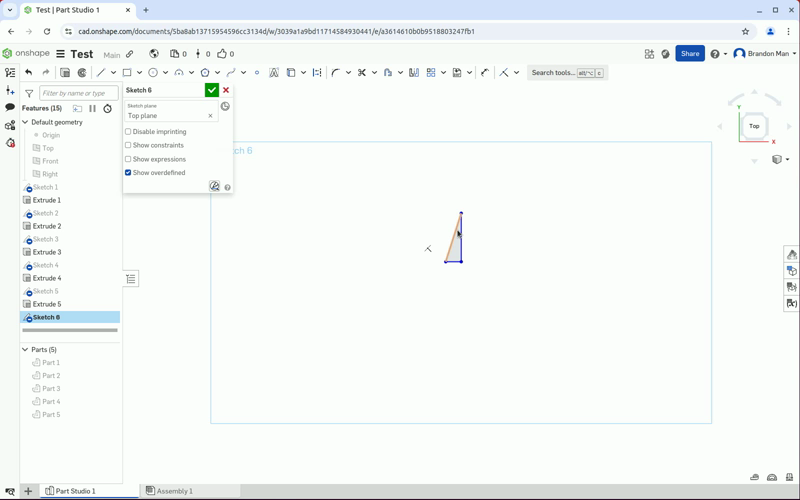
scroll(6)
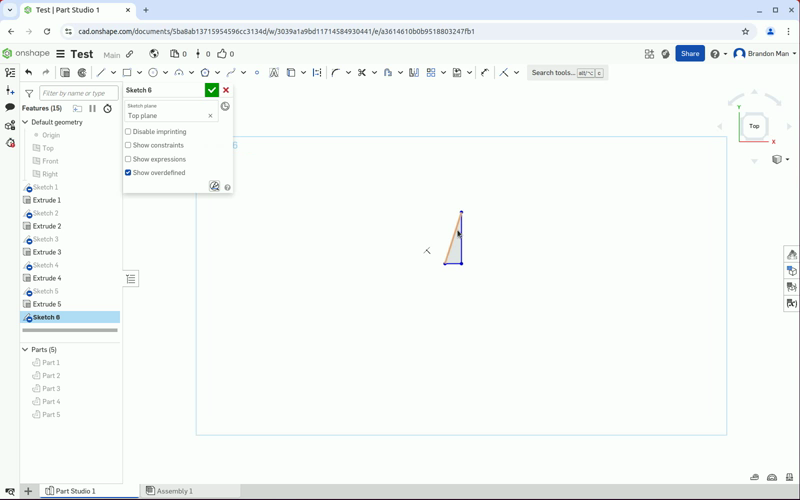
scroll(6)
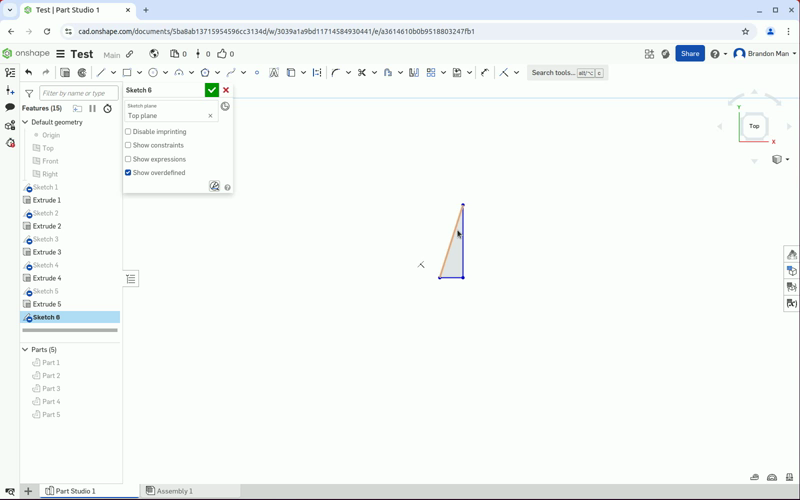
scroll(6)
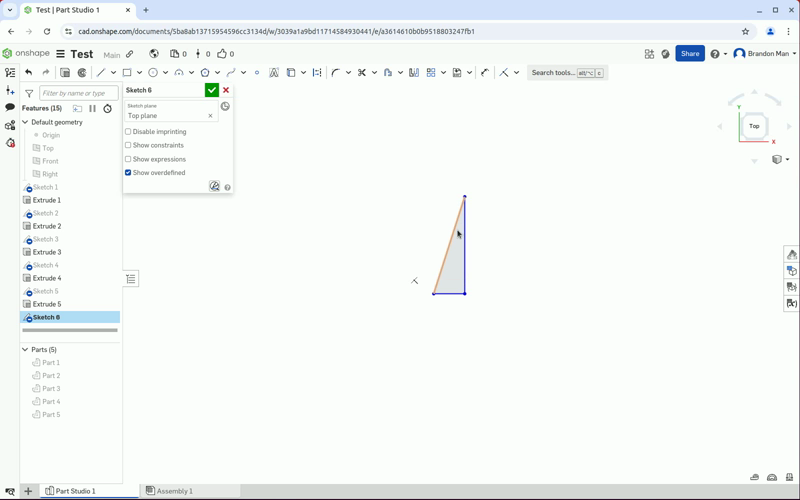
scroll(6)
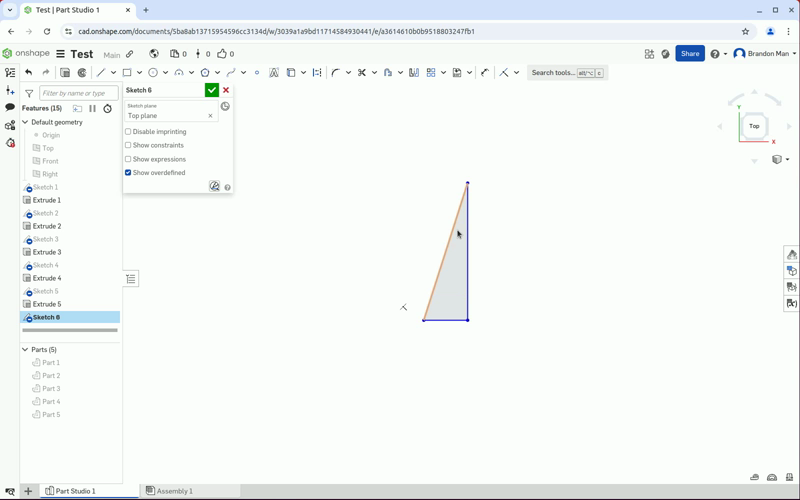
scroll(6)
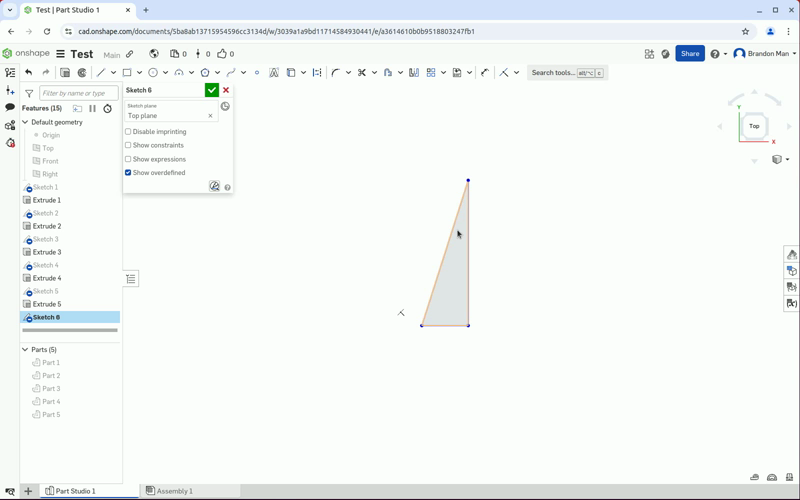
scroll(6)
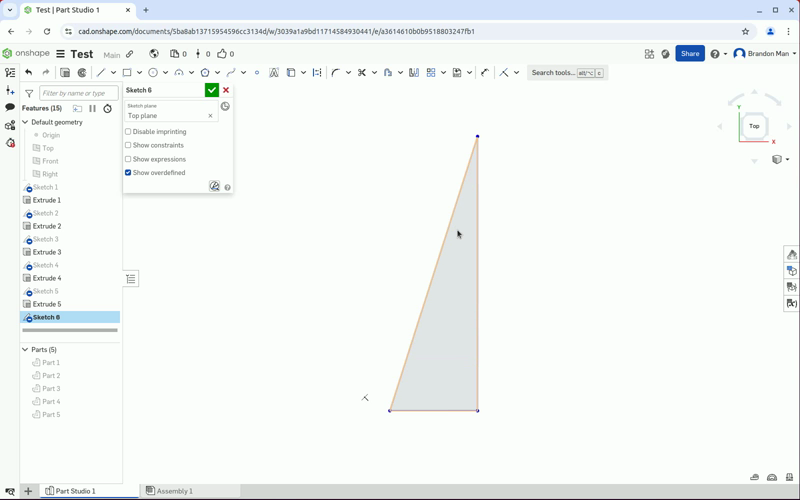
scroll(6)
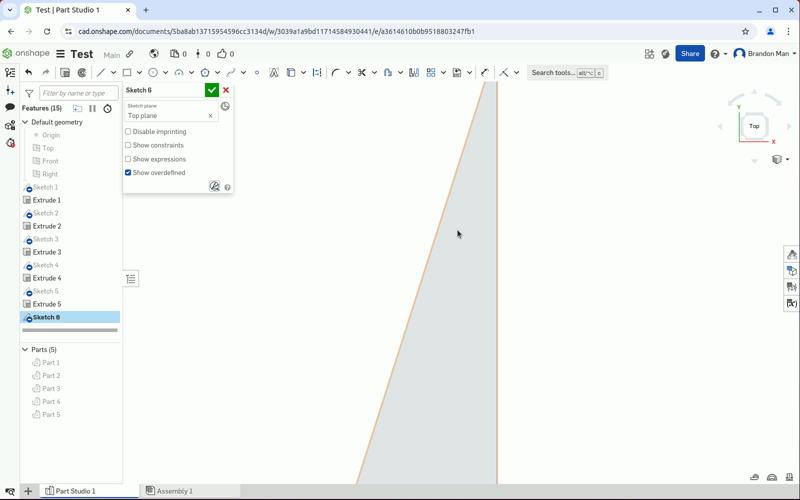
click(457, 229)
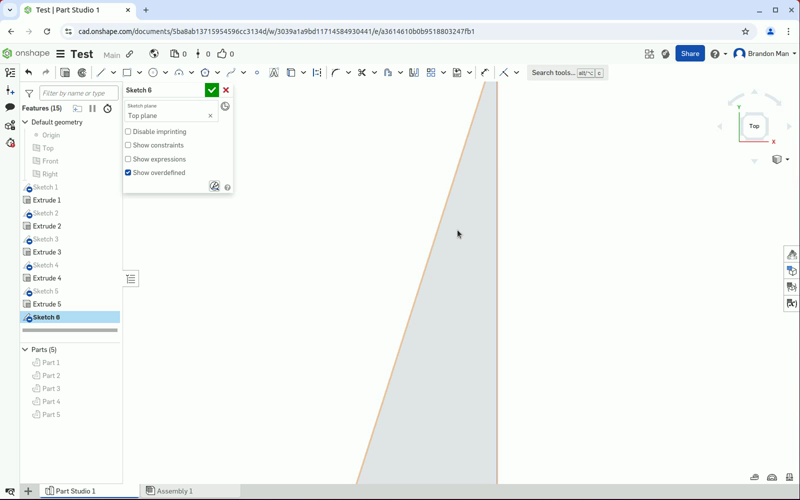
scroll(-6)
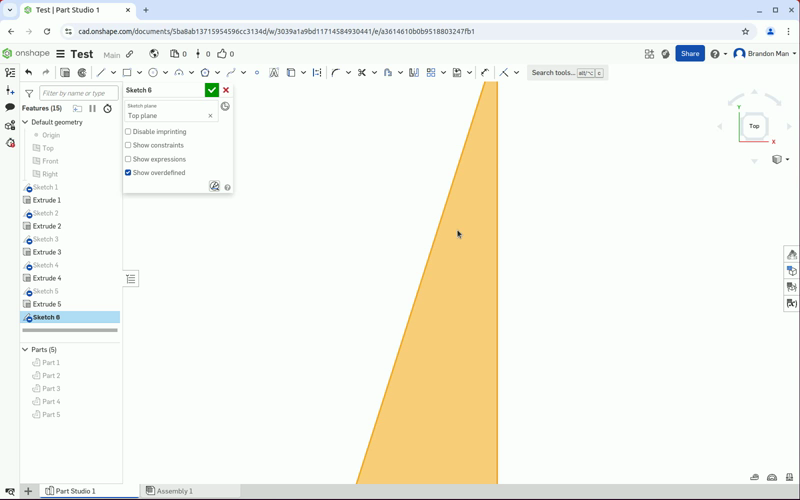
scroll(-6)
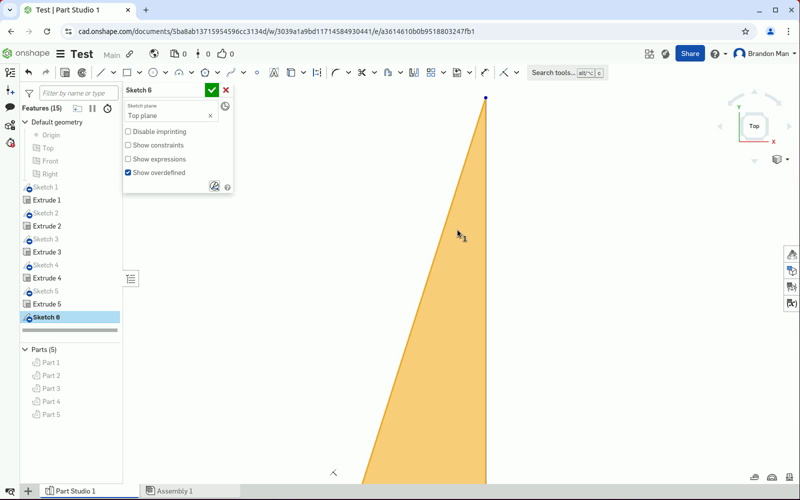
scroll(-6)
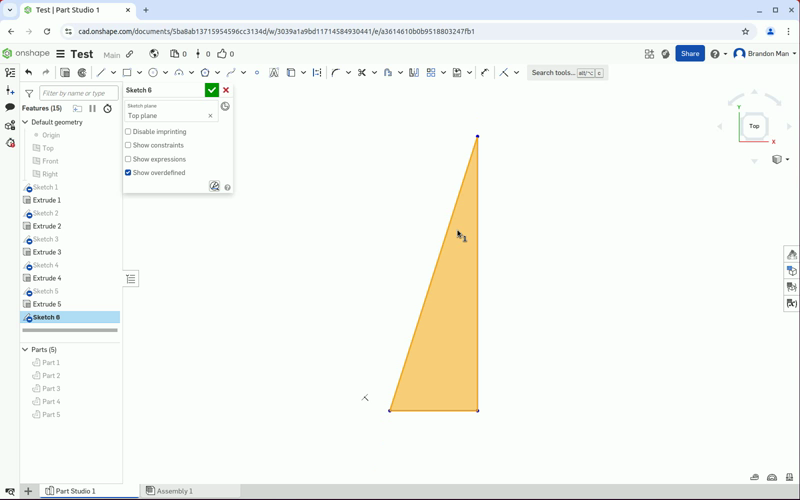
scroll(-6)
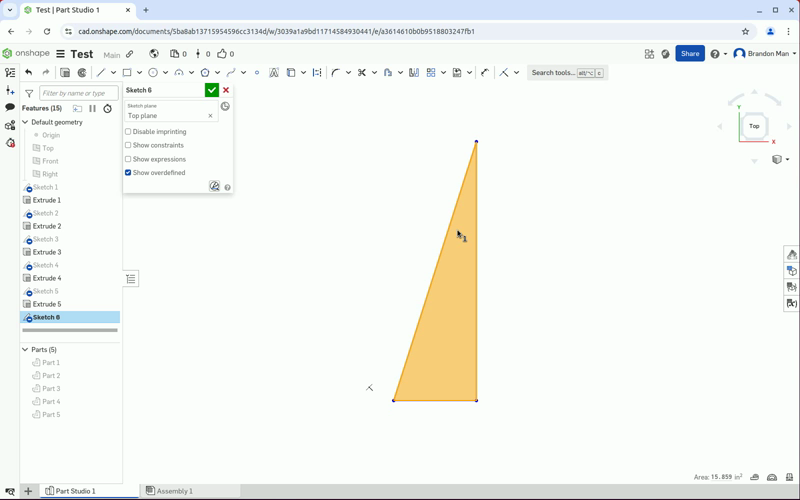
scroll(-6)
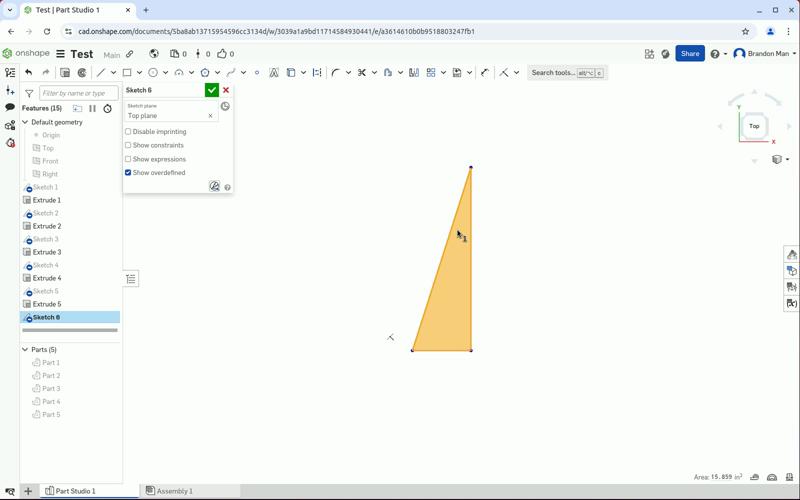
scroll(-6)
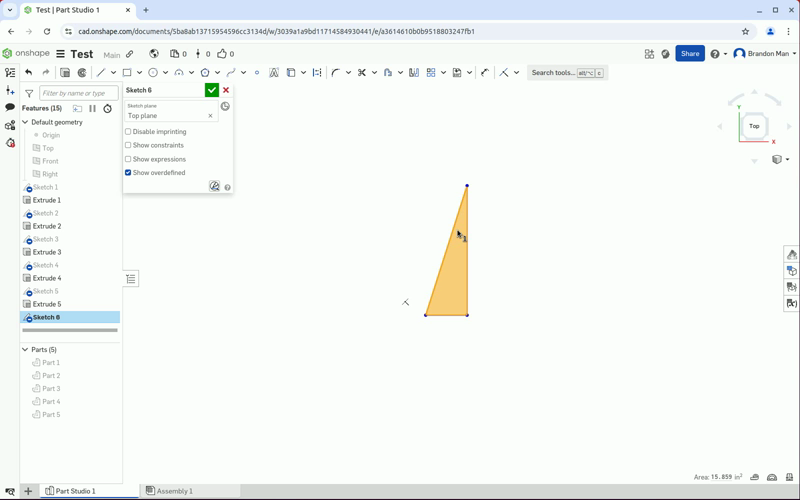
scroll(-6)
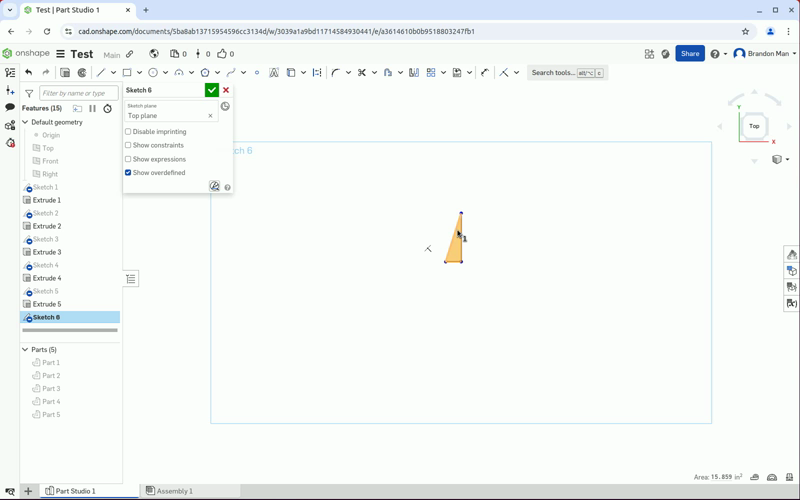
mouse_move(73, 352)
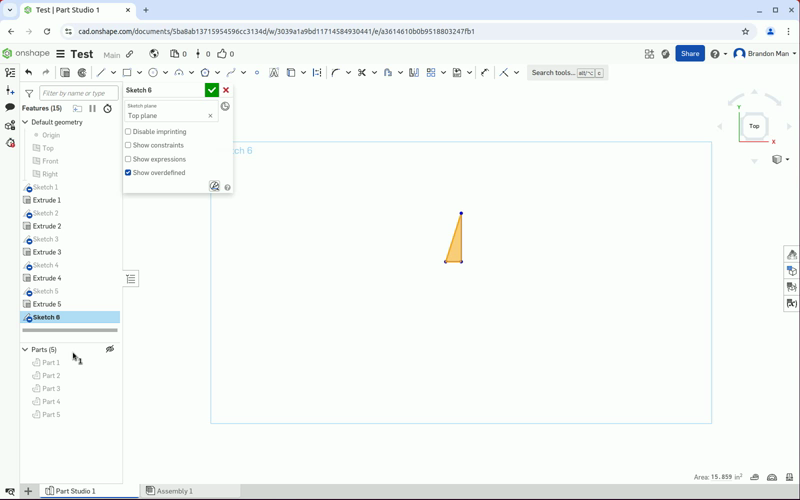
key(shift+y)
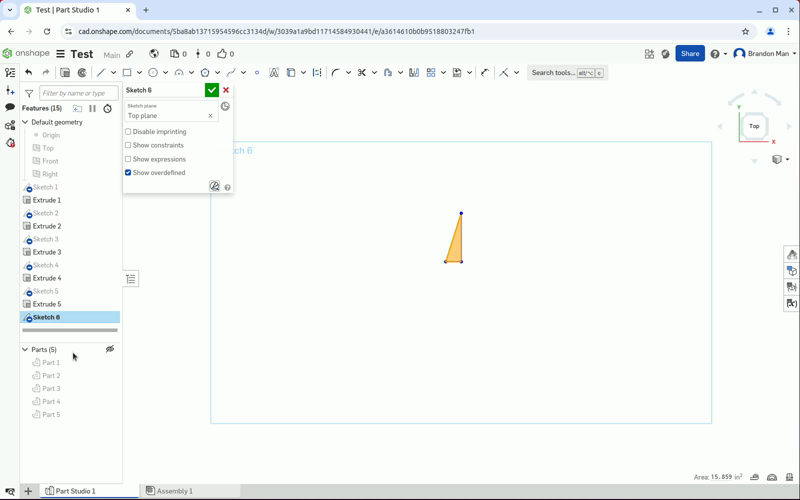
key(shift+e)
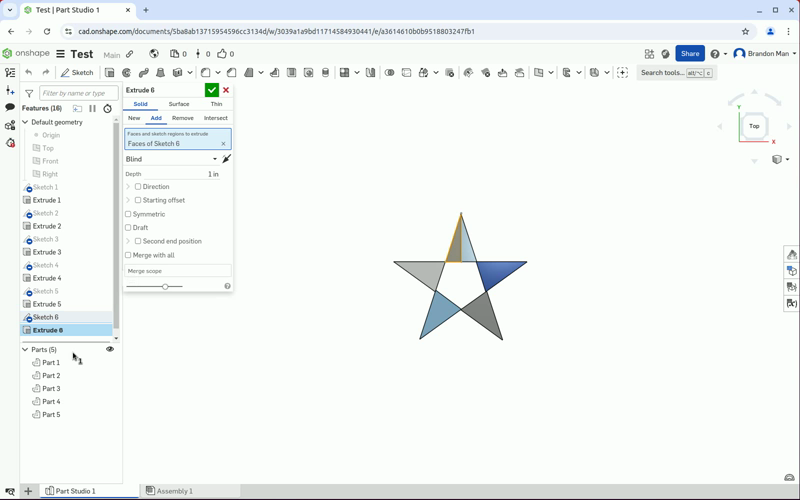
mouse_move(143, 106)
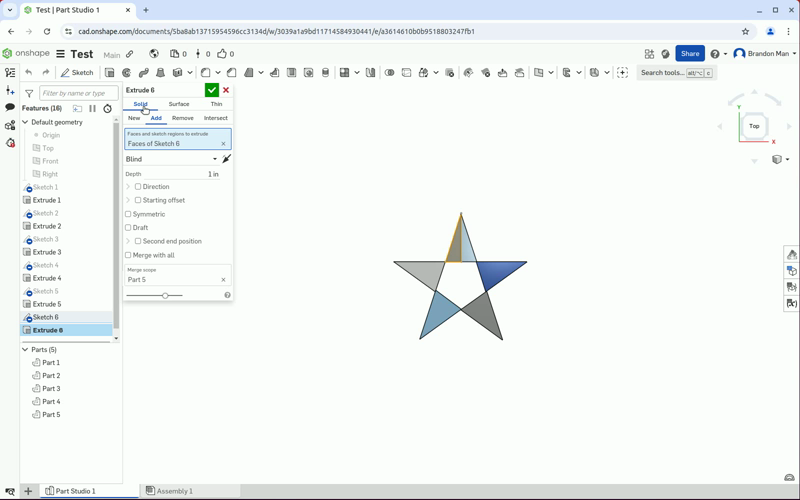
click(143, 106)
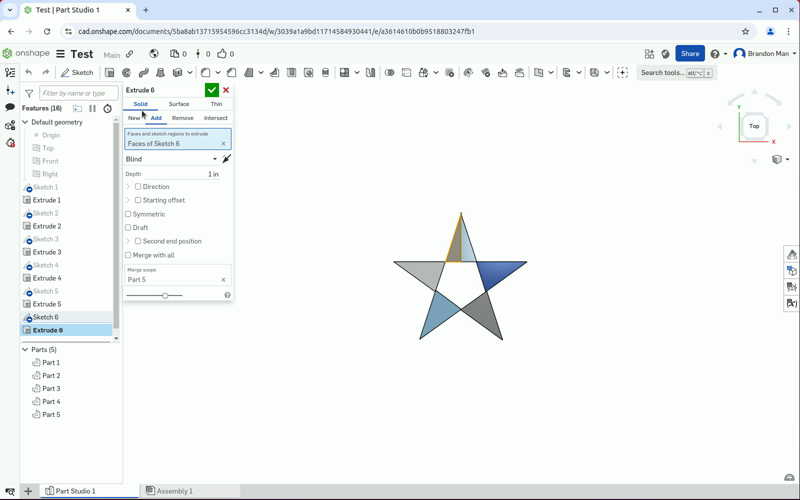
mouse_move(137, 120)
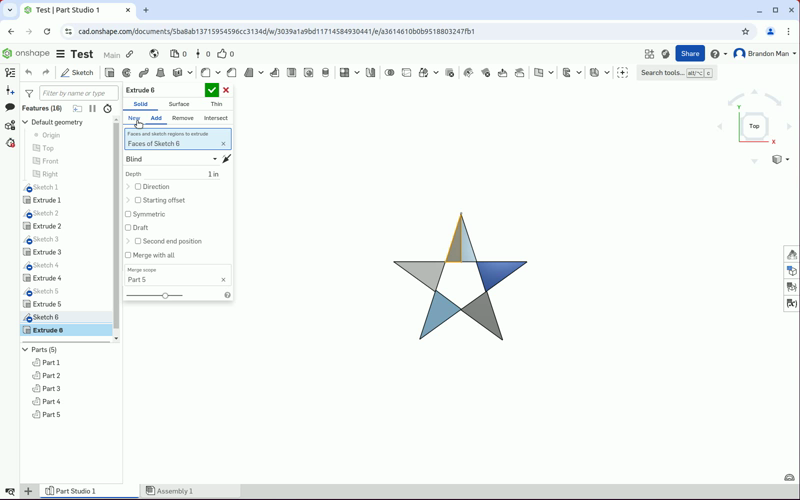
click(137, 120)
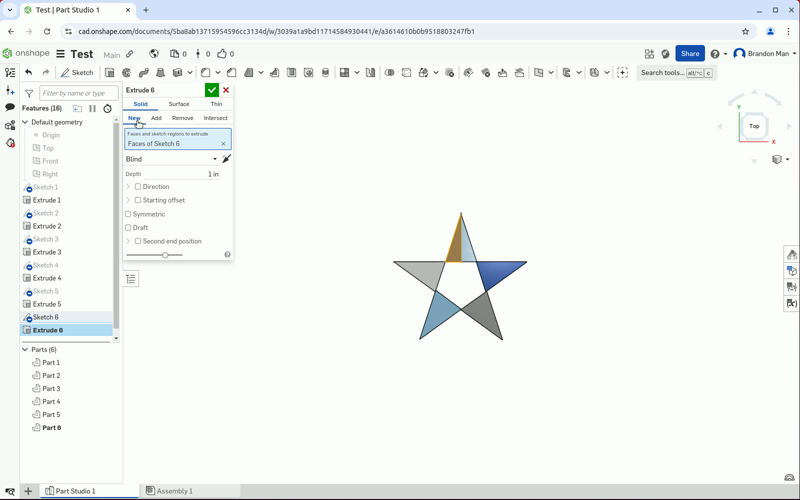
key(tab, 4)
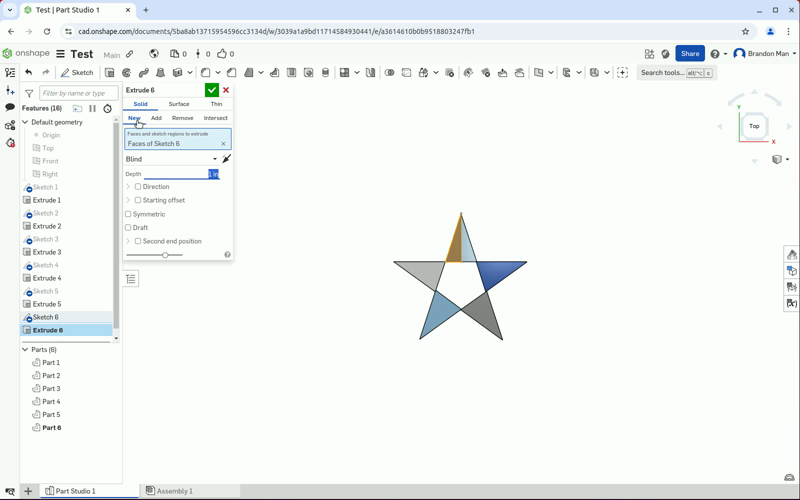
text(23.108)
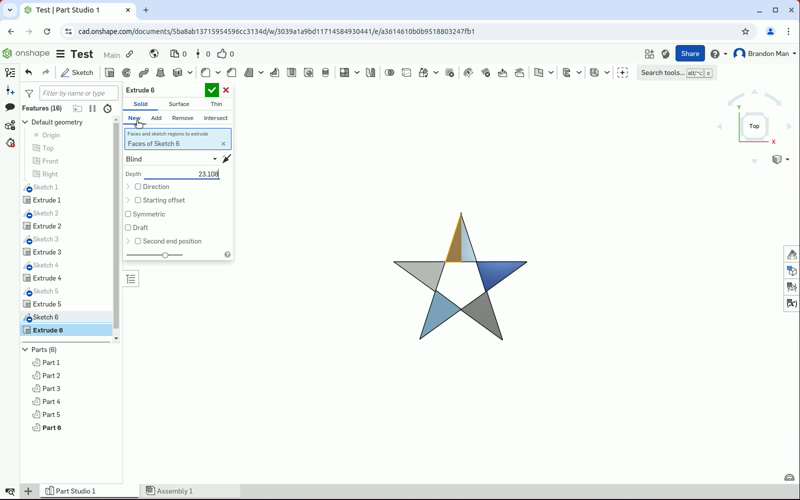
key(enter)
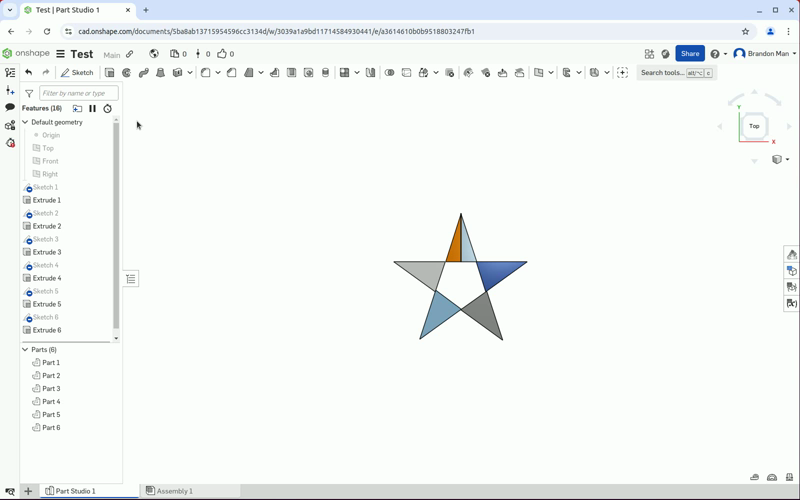
key(shift+h)
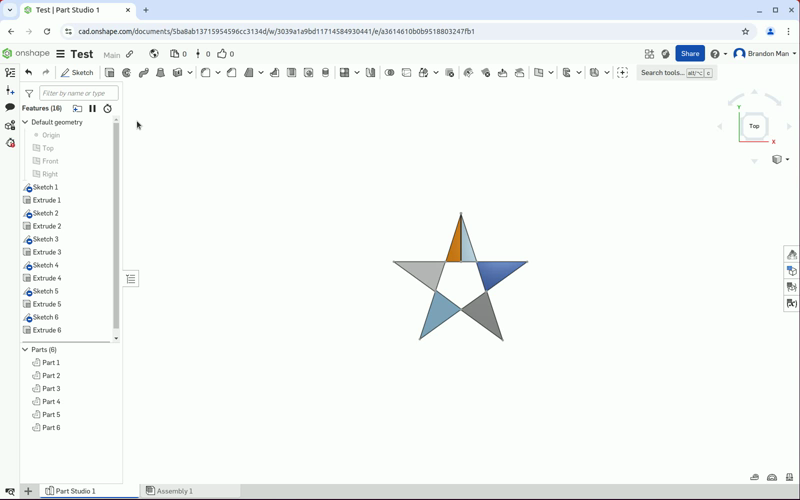
key(shift+h)
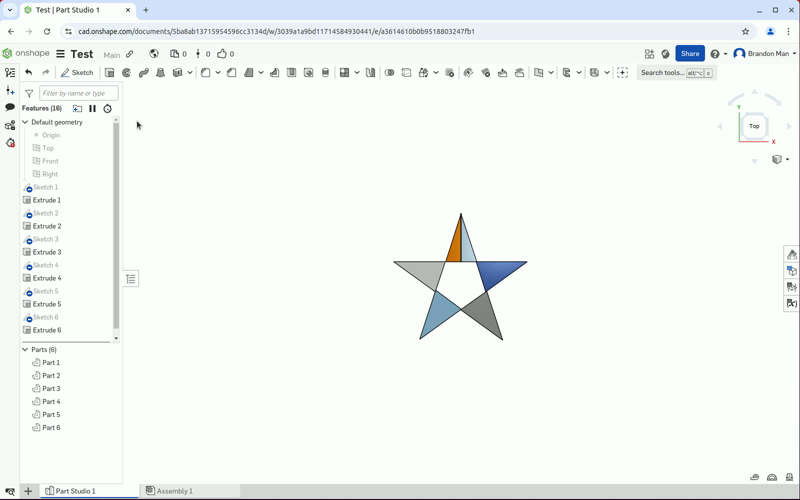
mouse_move(69, 189)
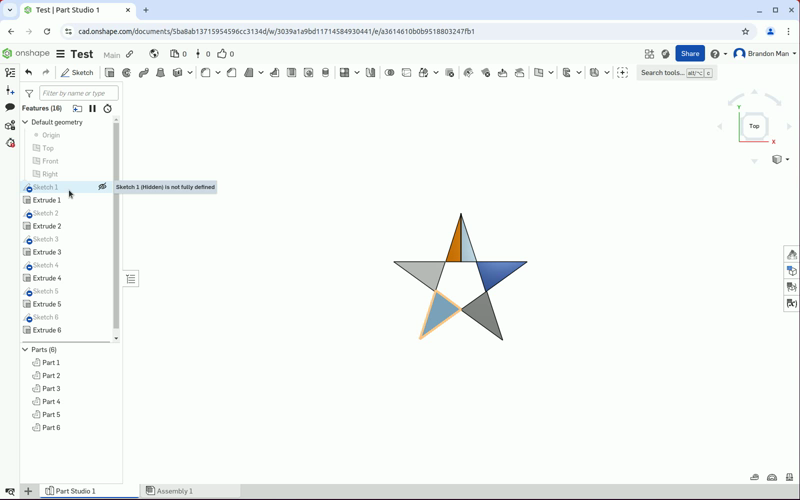
click(69, 189)
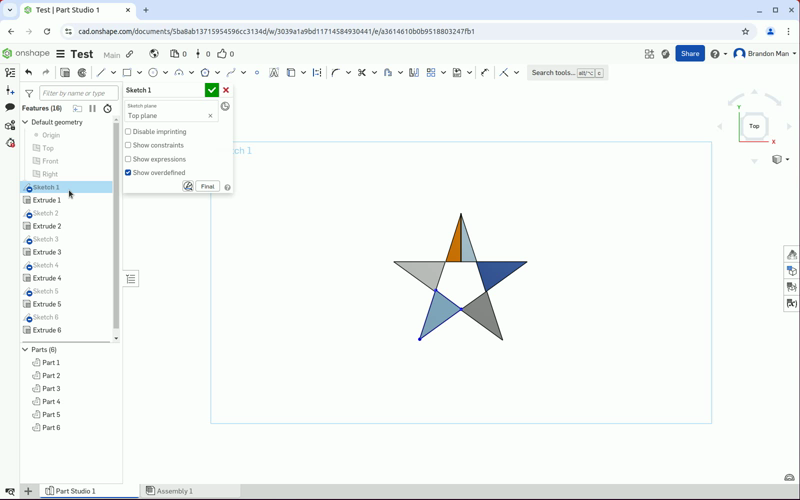
mouse_move(229, 92)
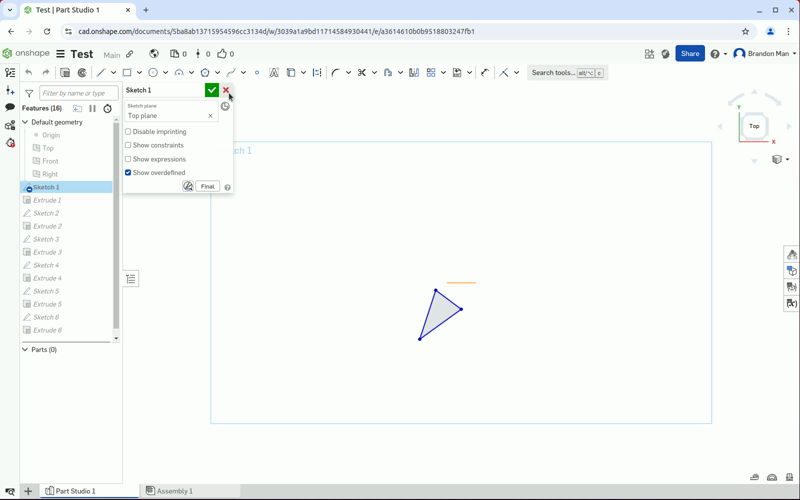
click(229, 92)
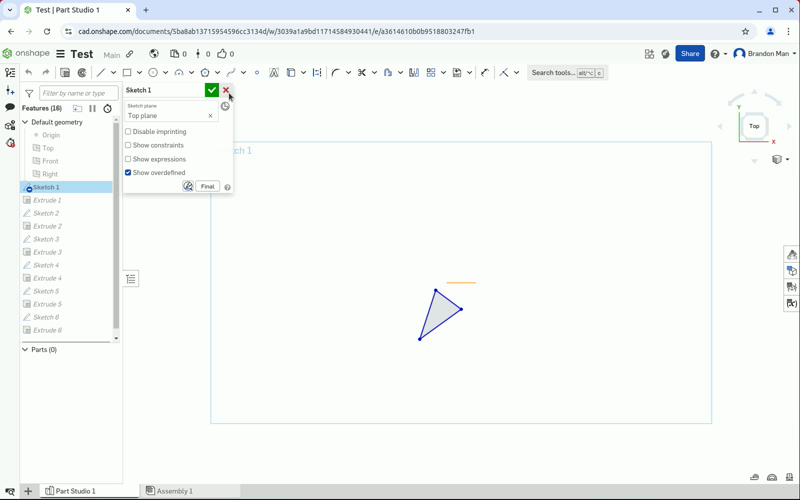
key(shift+s)
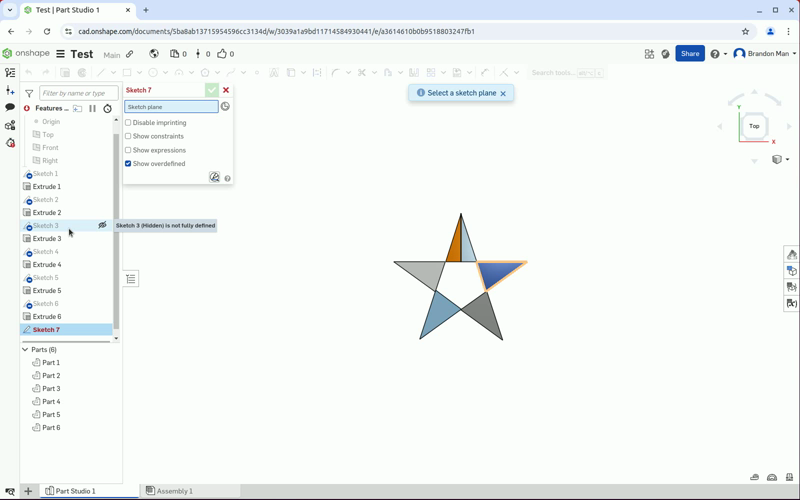
scroll(3)
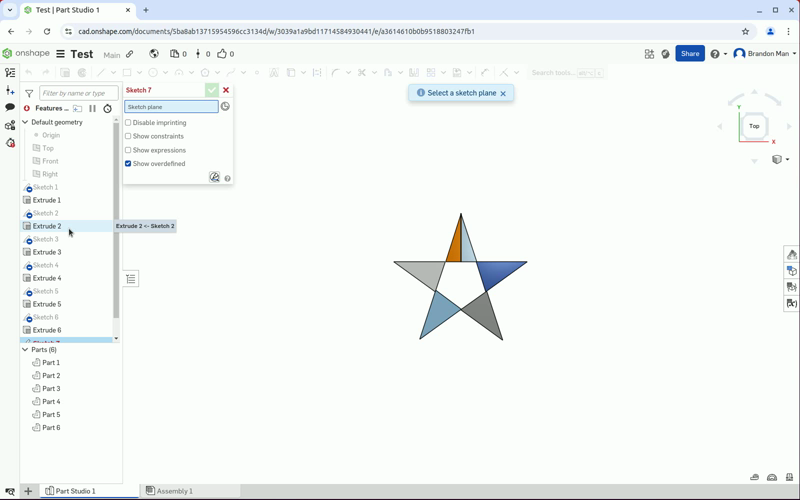
mouse_move(69, 150)
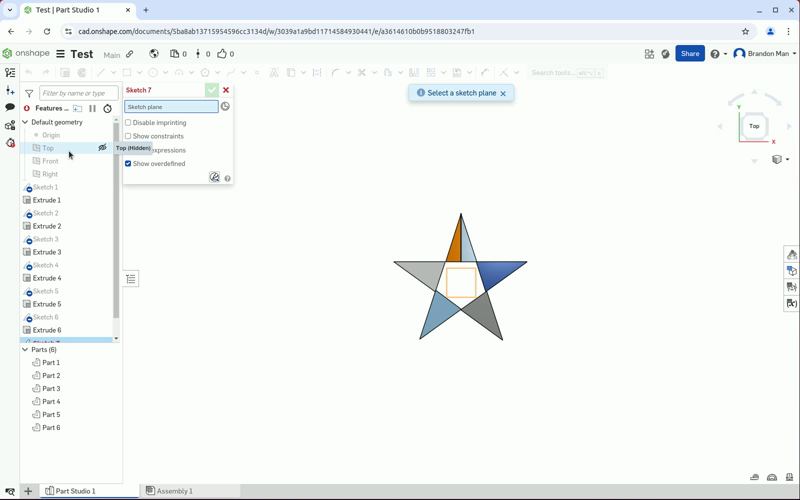
click(69, 150)
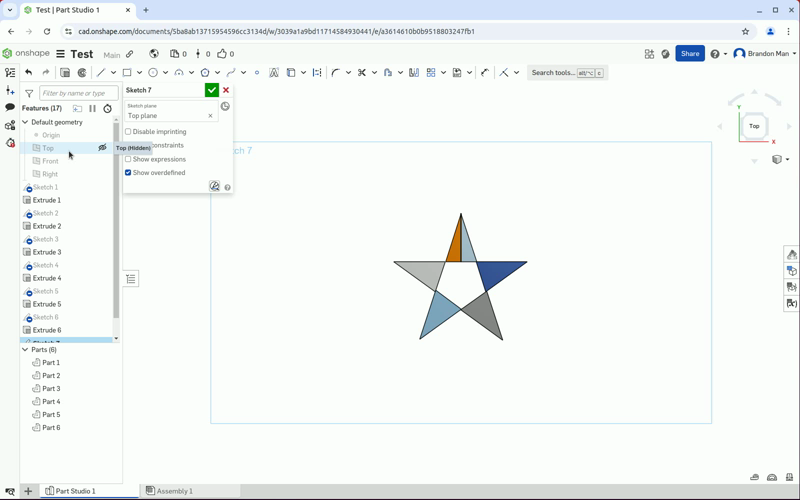
mouse_move(73, 352)
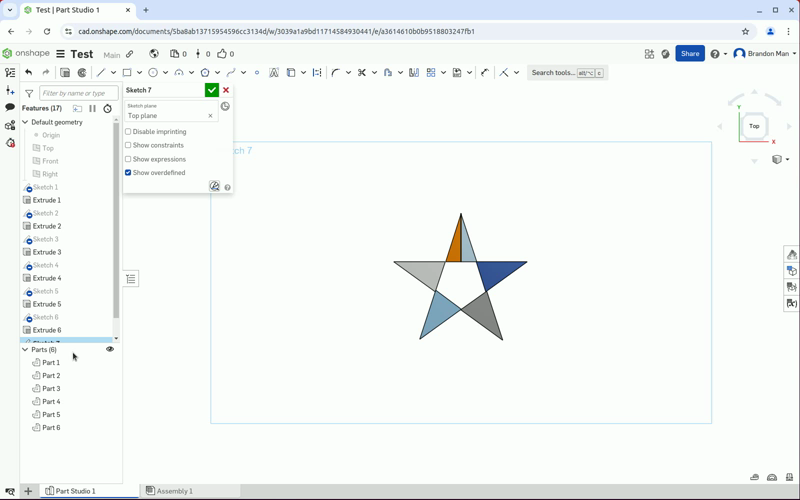
key(y)
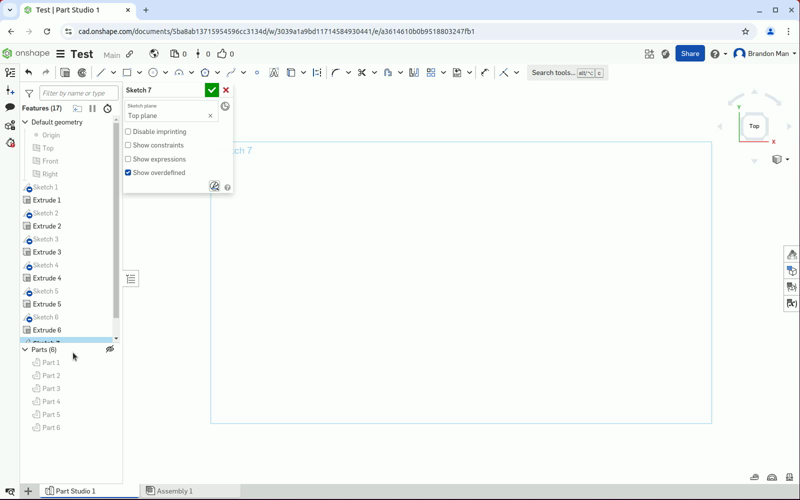
key(l)
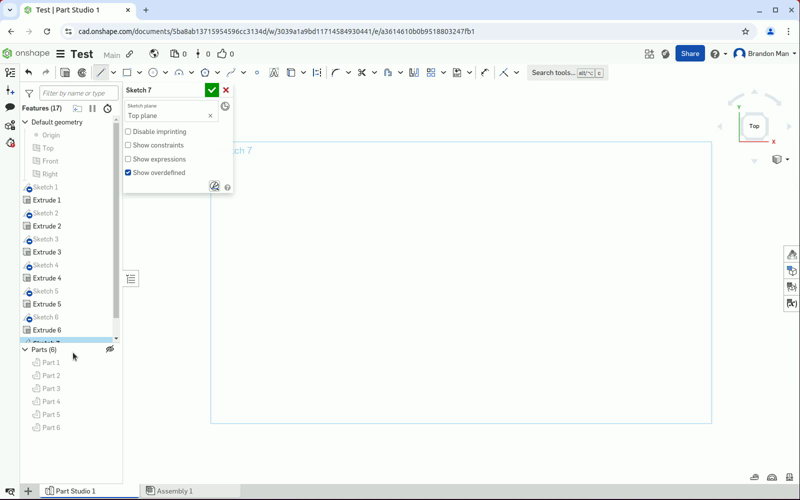
key_down(shift)
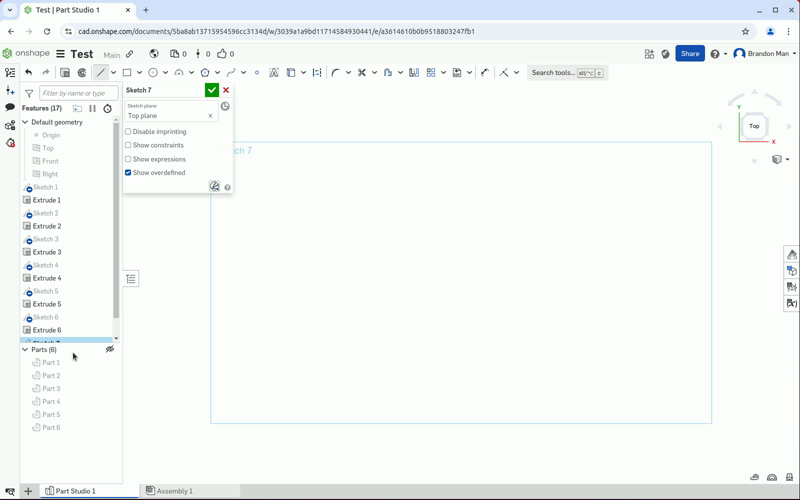
mouse_move(434, 291)
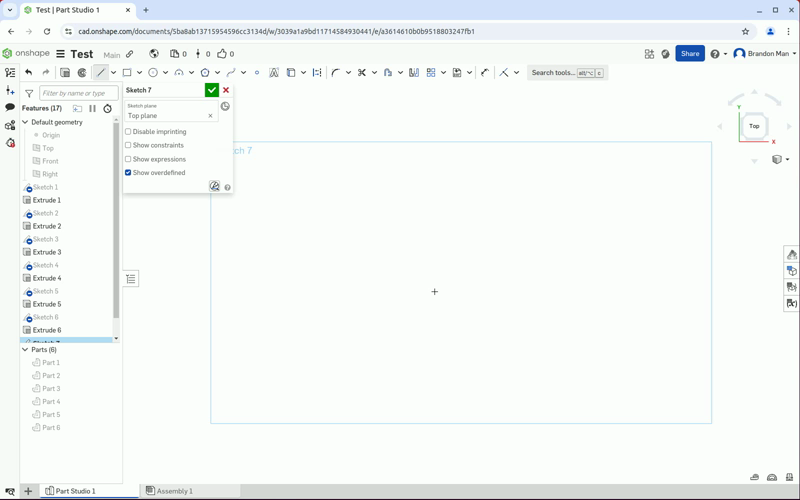
click(434, 291)
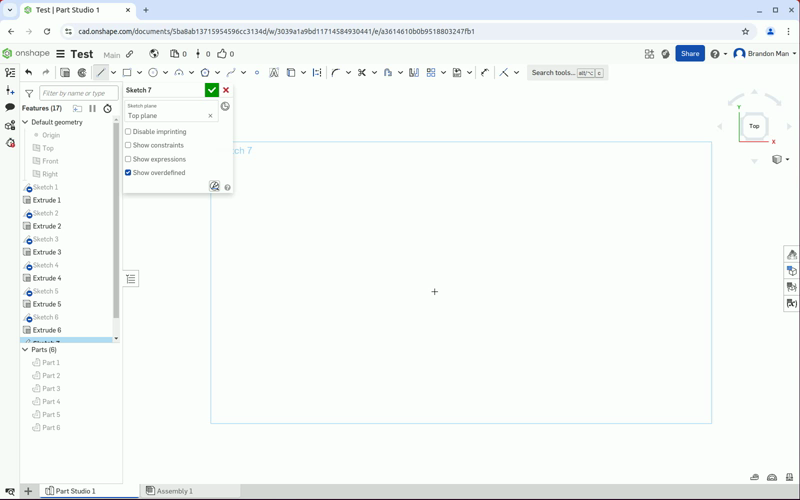
key_up(shift)
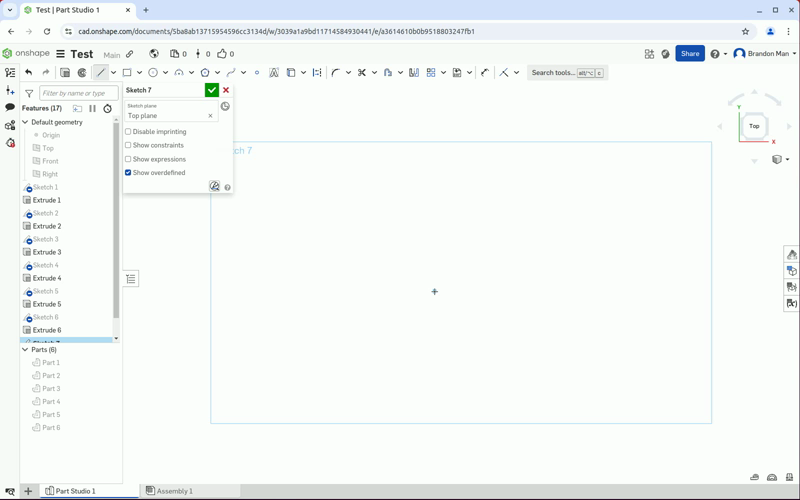
key_down(shift)
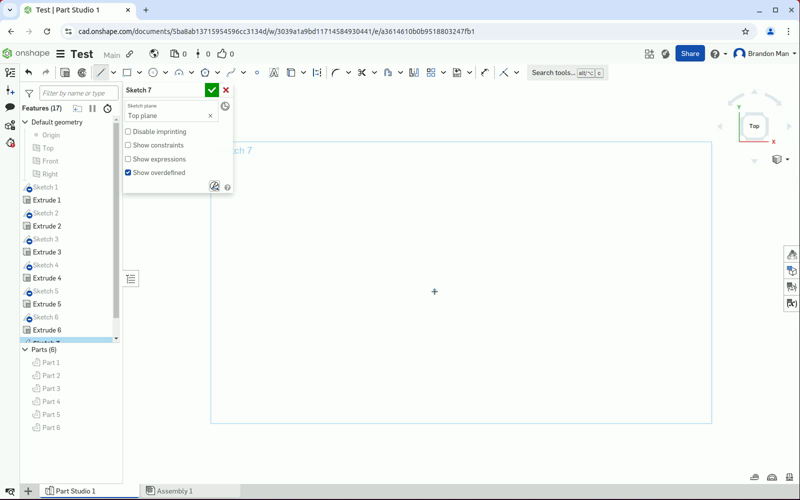
mouse_move(464, 291)
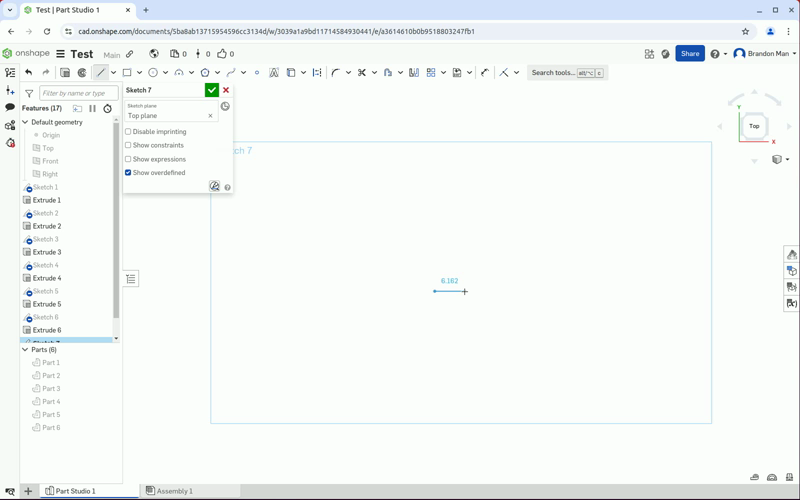
mouse_move(460, 309)
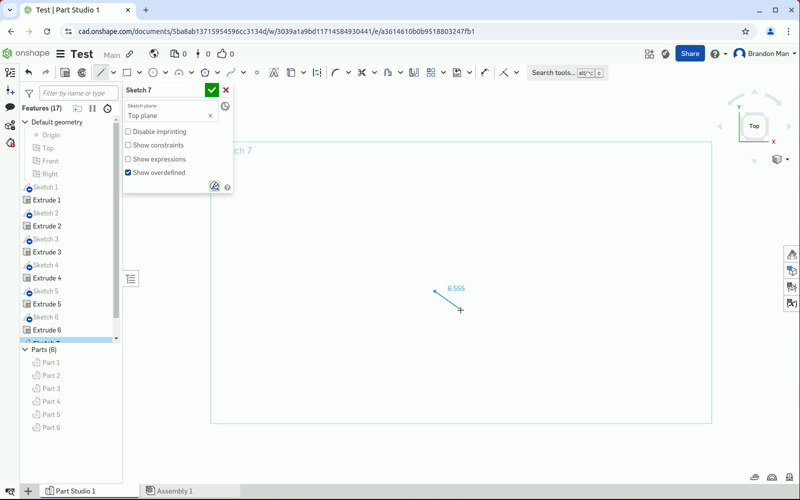
click(460, 309)
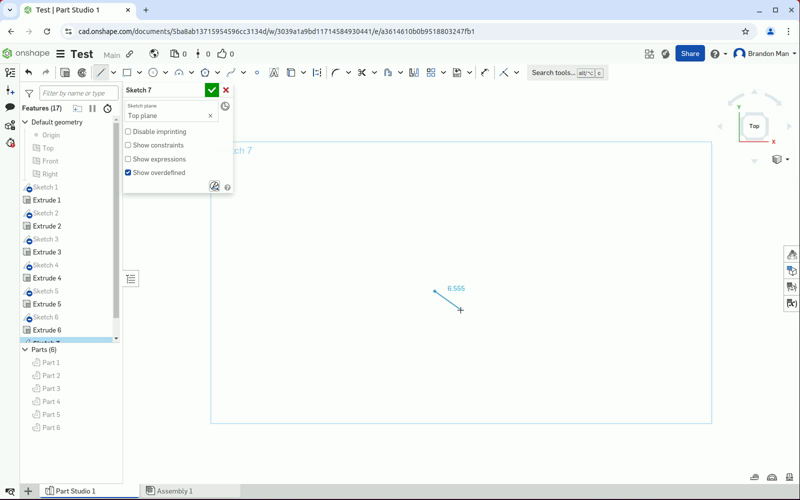
key_up(shift)
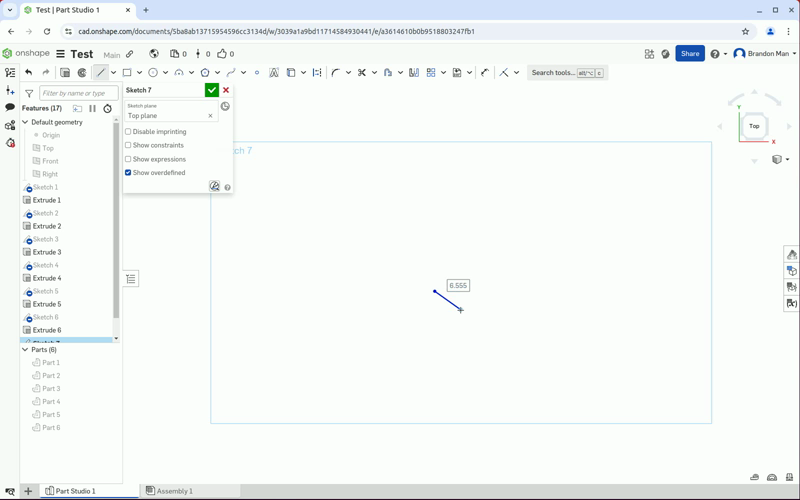
key_down(shift)
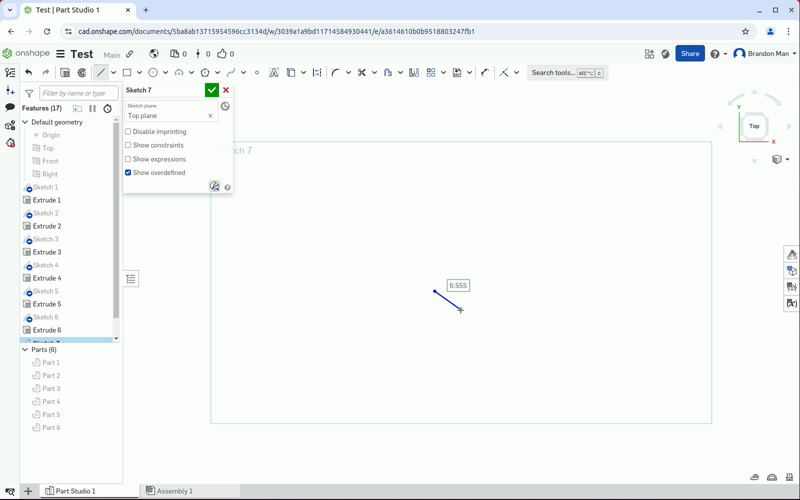
mouse_move(490, 309)
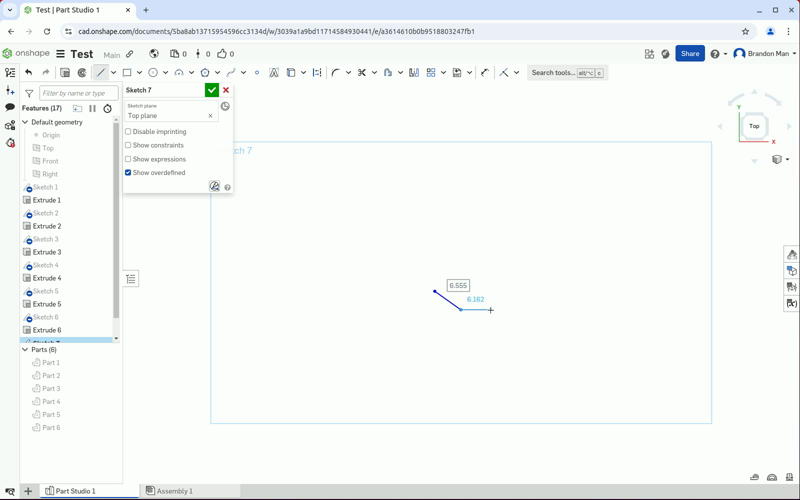
mouse_move(486, 291)
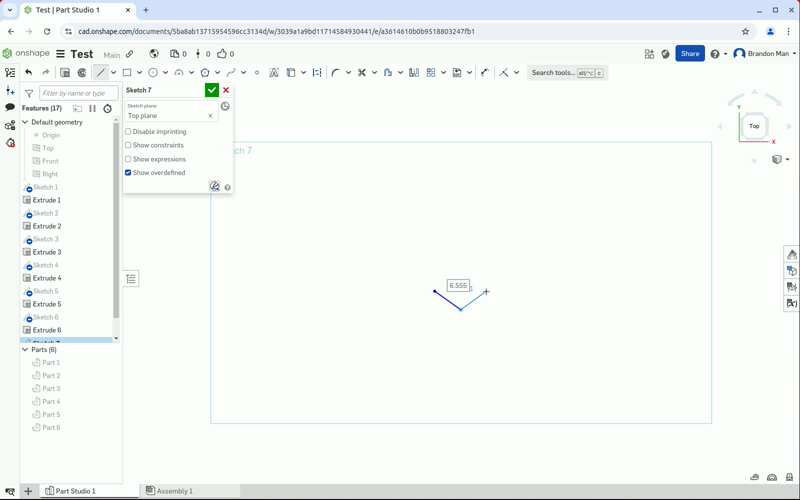
click(486, 291)
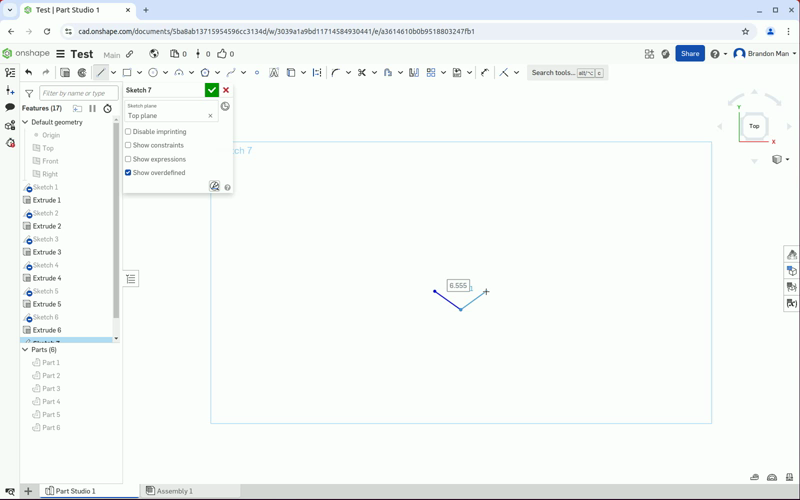
key_up(shift)
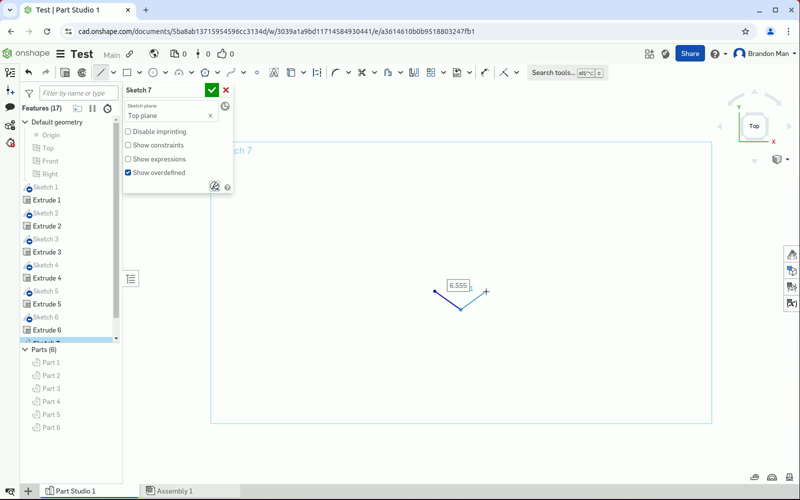
key_down(shift)
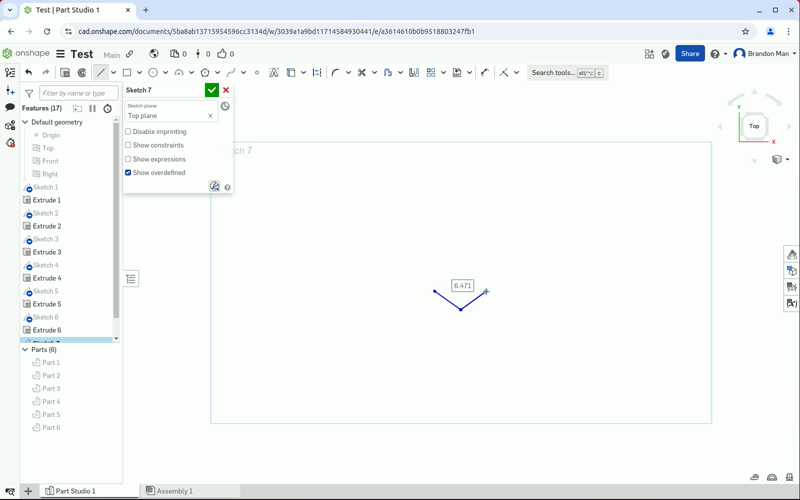
mouse_move(516, 291)
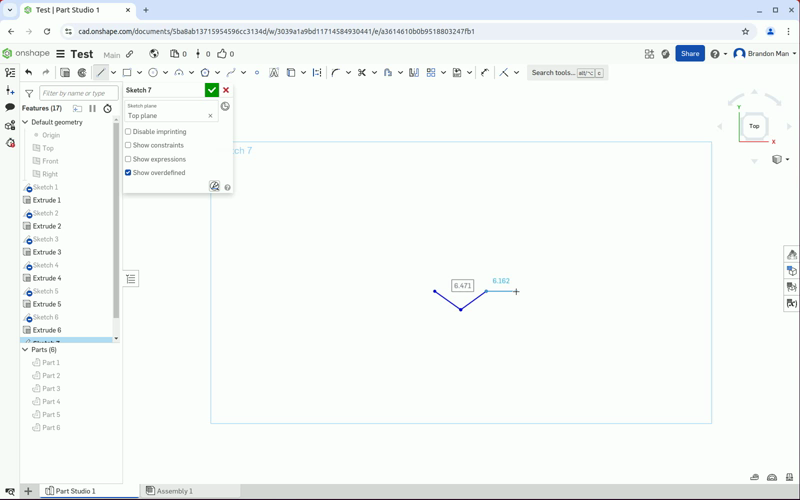
mouse_move(476, 261)
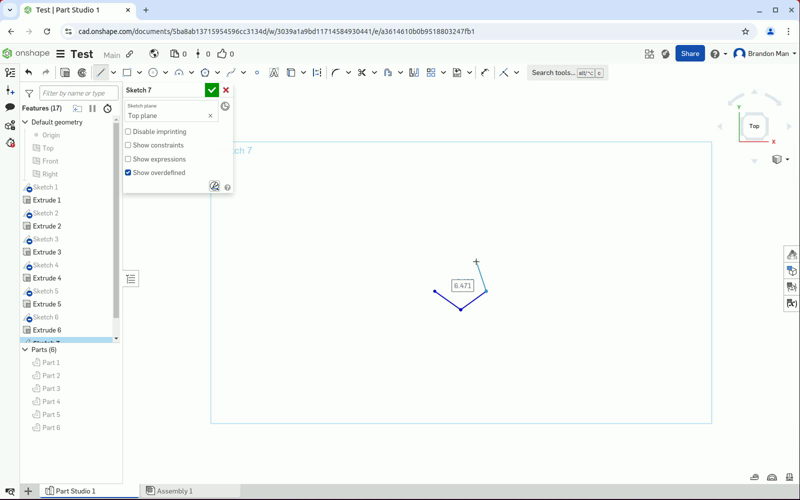
click(476, 261)
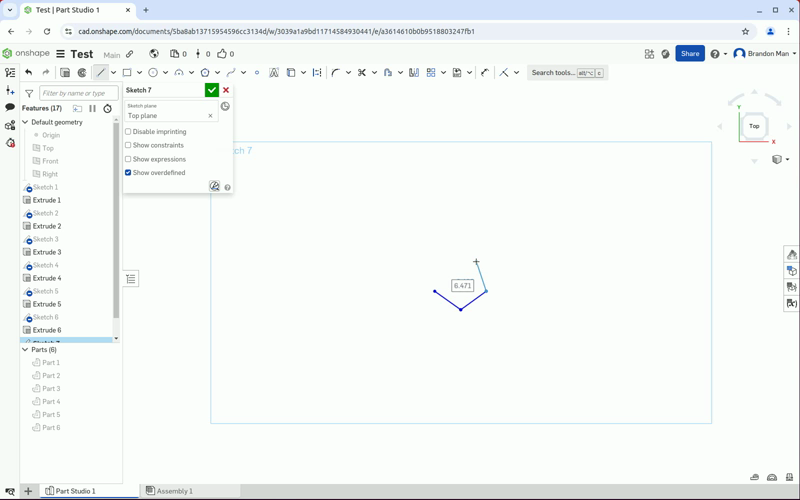
key_up(shift)
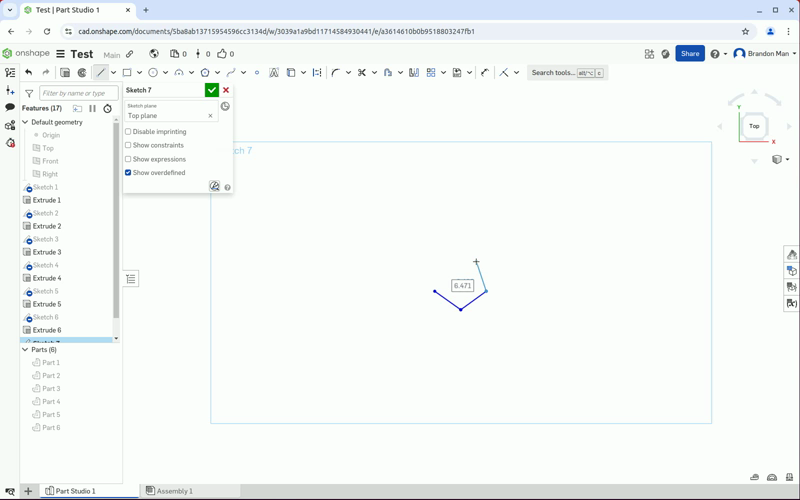
key_down(shift)
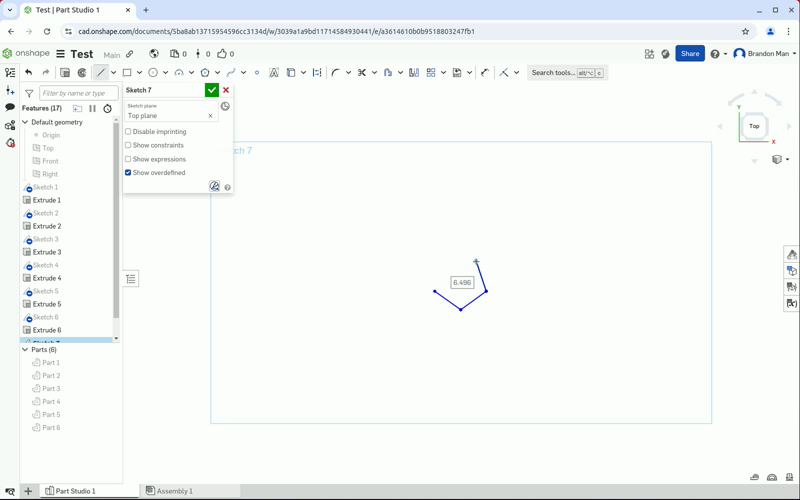
mouse_move(506, 261)
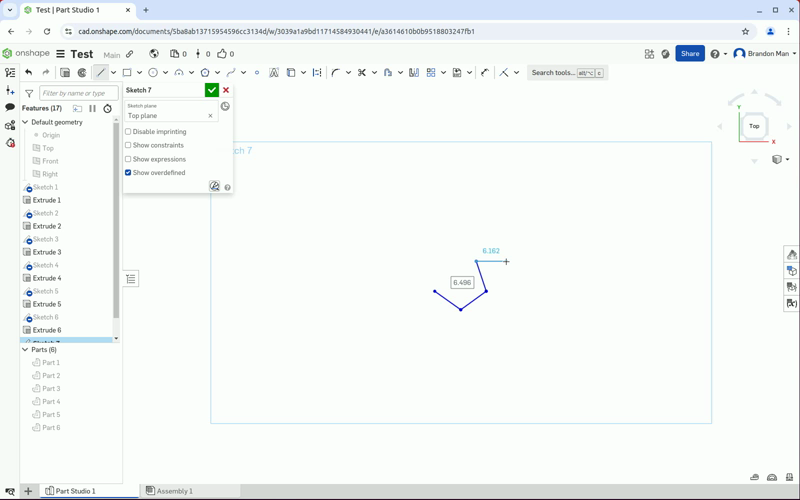
mouse_move(460, 261)
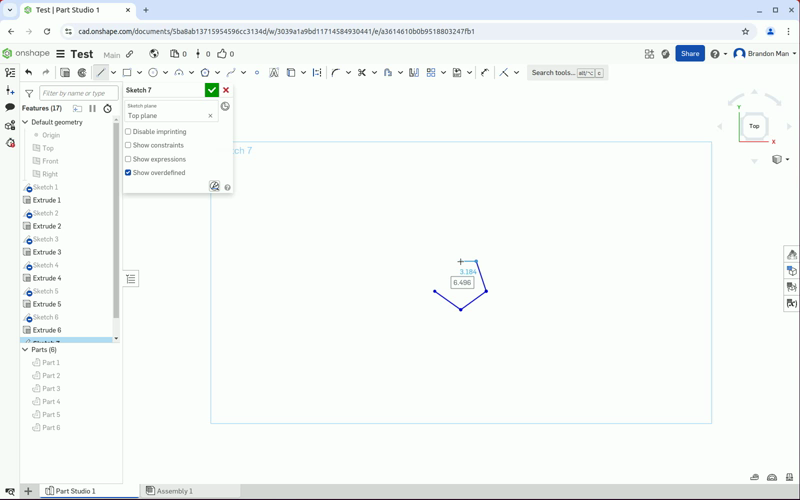
click(460, 261)
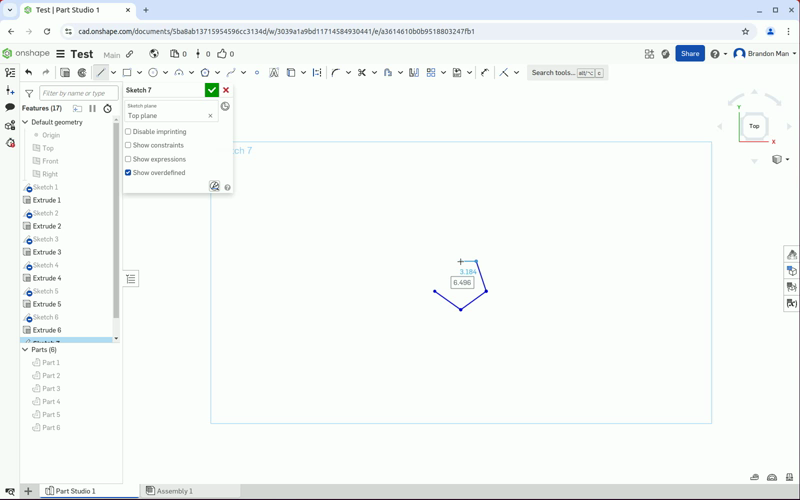
key_up(shift)
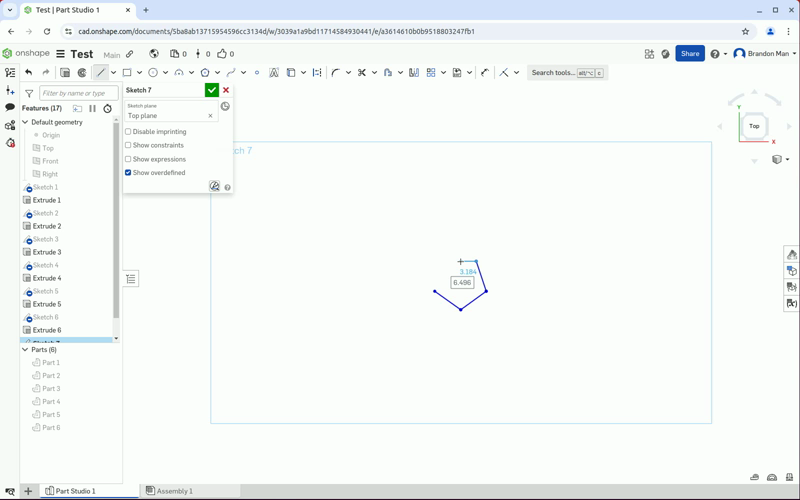
key_down(shift)
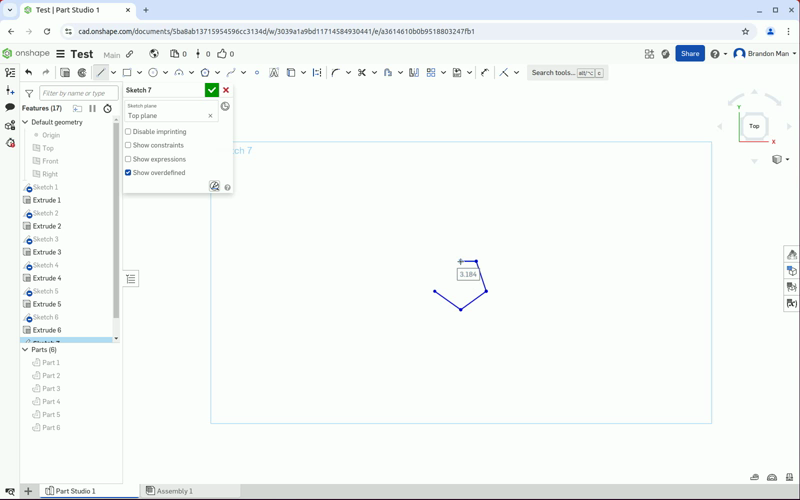
mouse_move(490, 261)
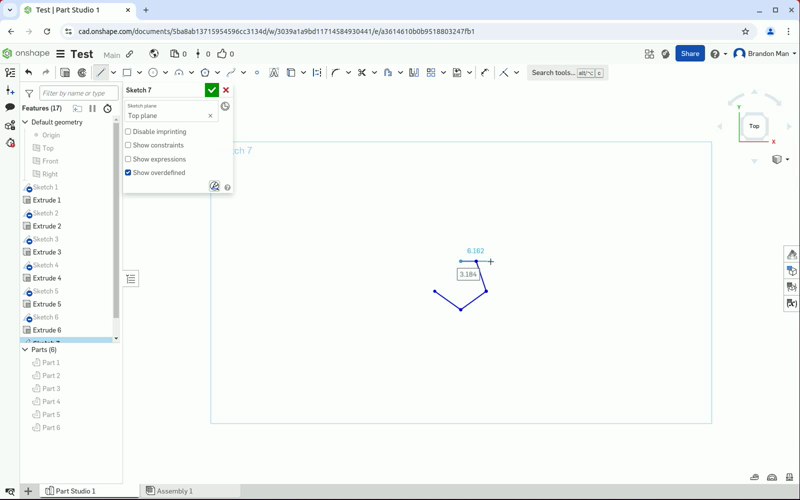
mouse_move(444, 261)
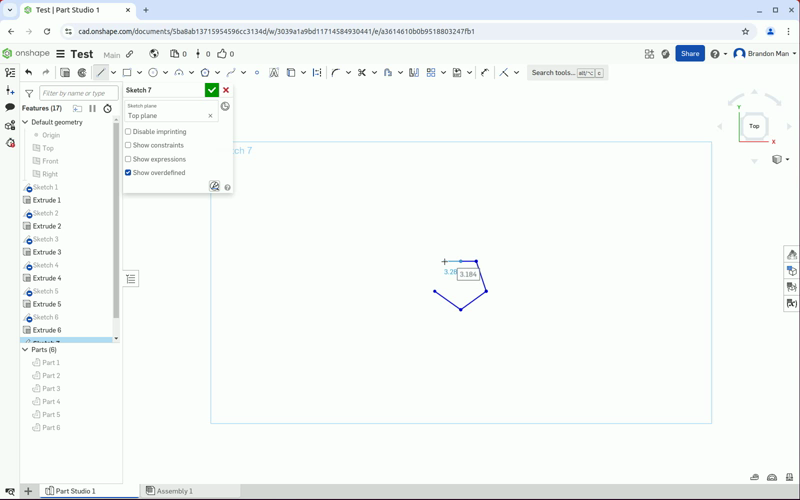
click(444, 261)
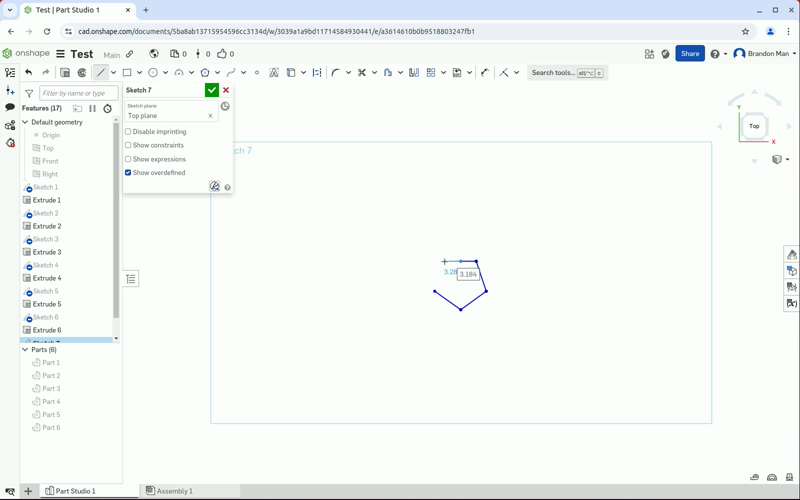
key_up(shift)
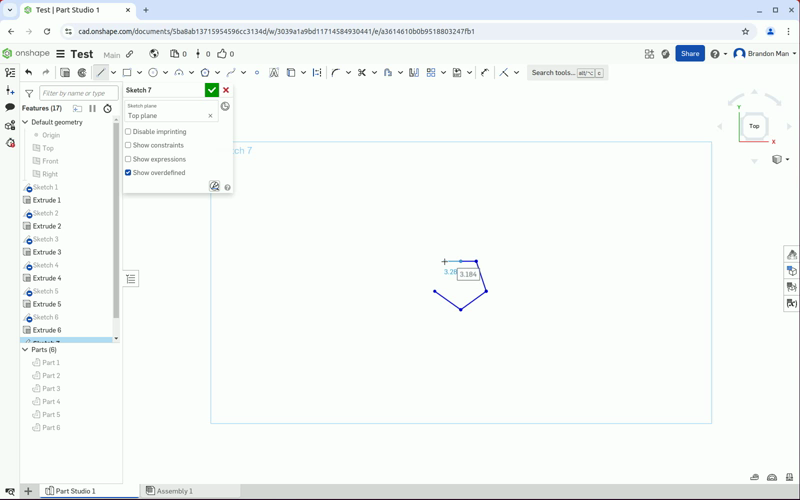
mouse_move(474, 261)
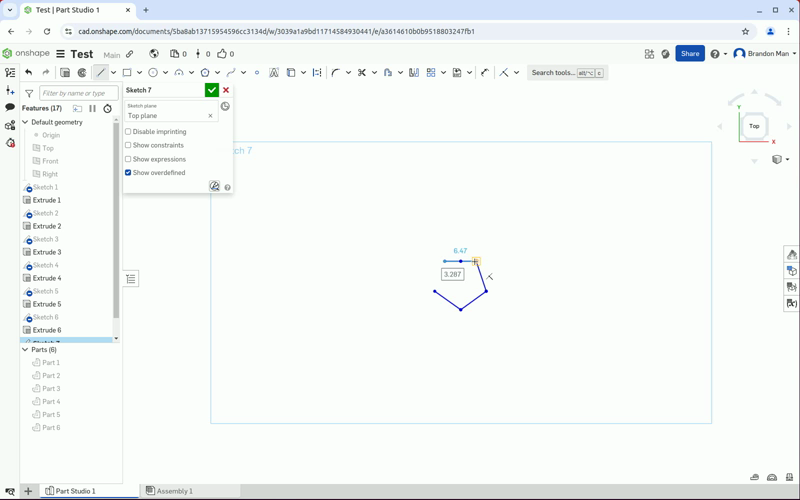
key_down(shift)
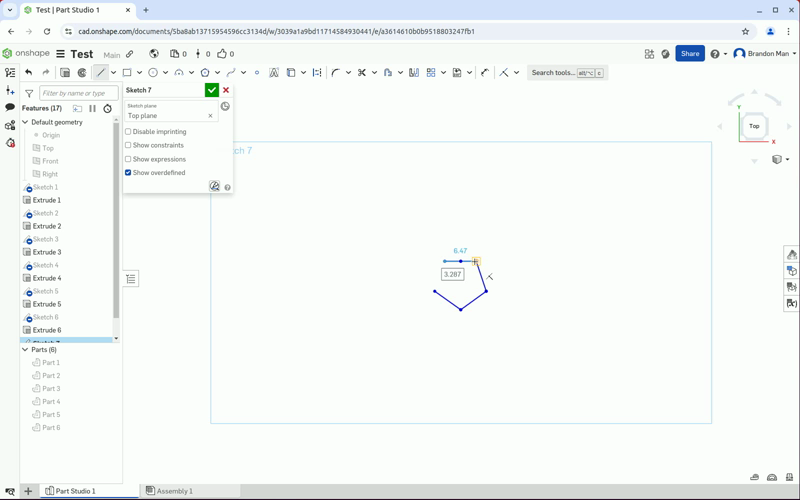
mouse_move(434, 291)
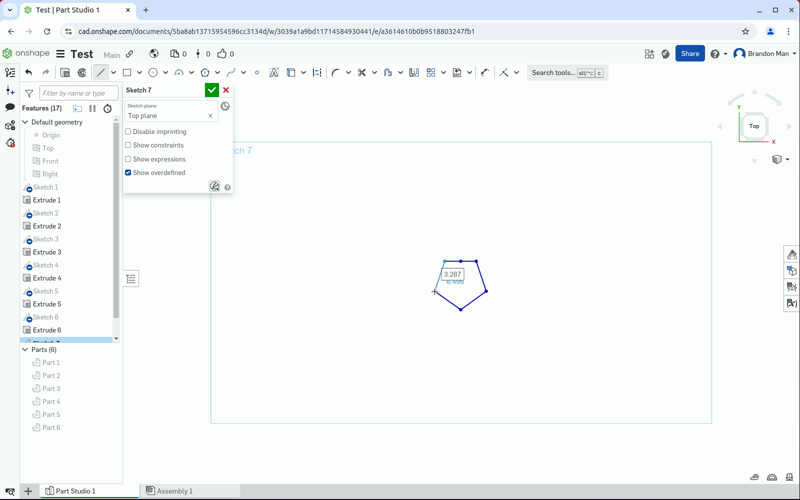
key_up(shift)
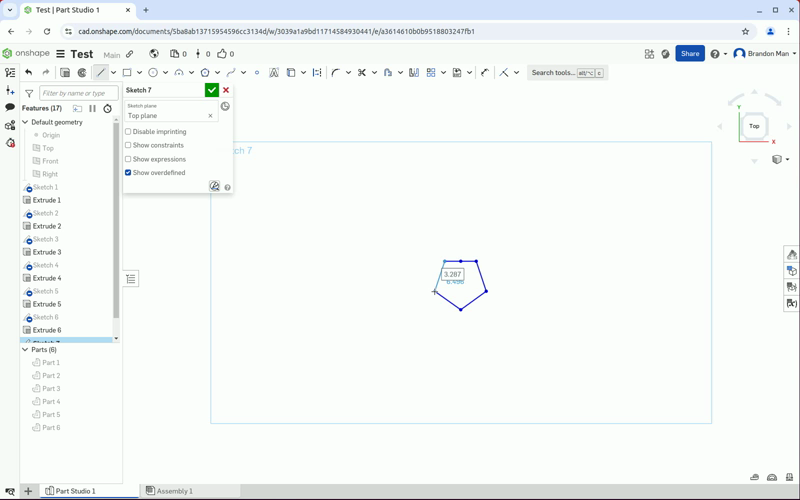
click(434, 291)
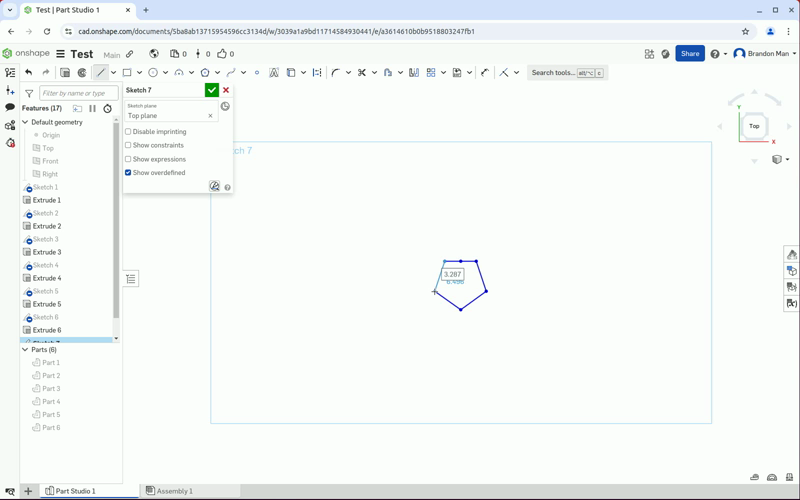
key(esc)
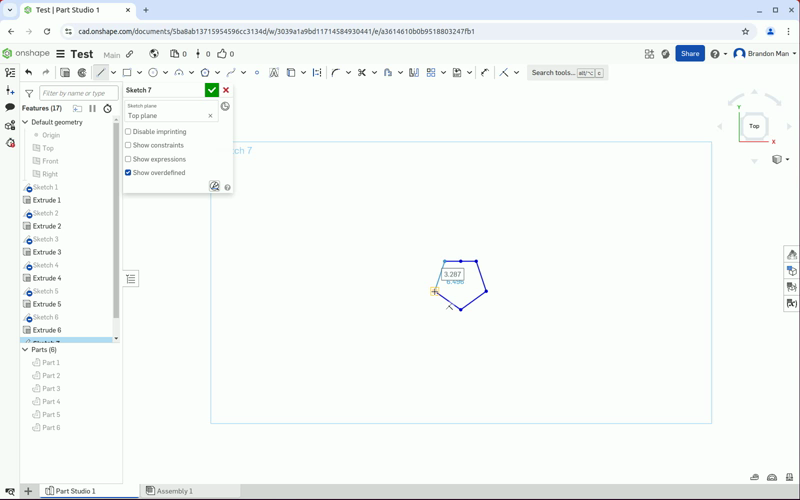
mouse_move(458, 299)
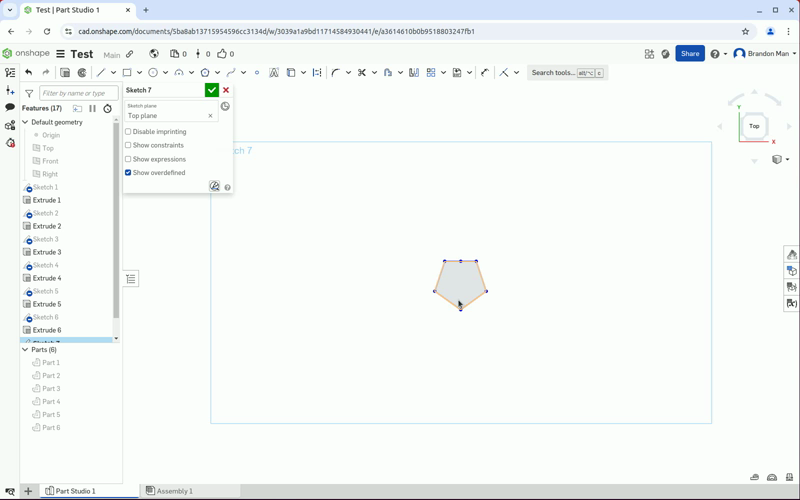
scroll(6)
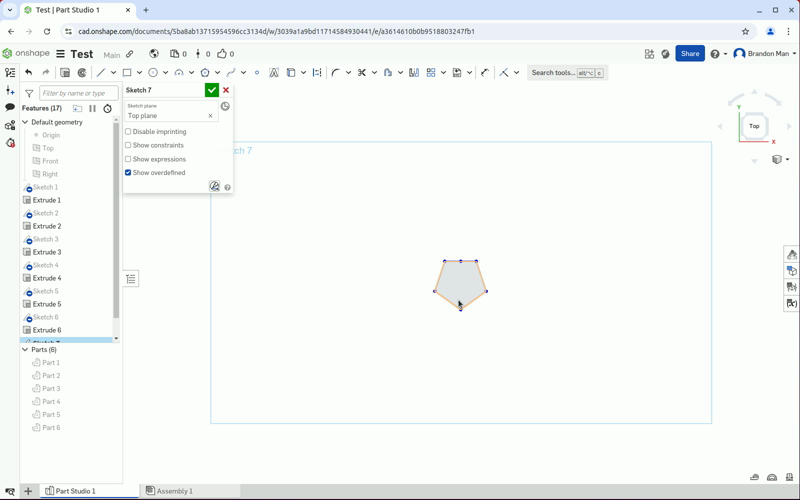
scroll(6)
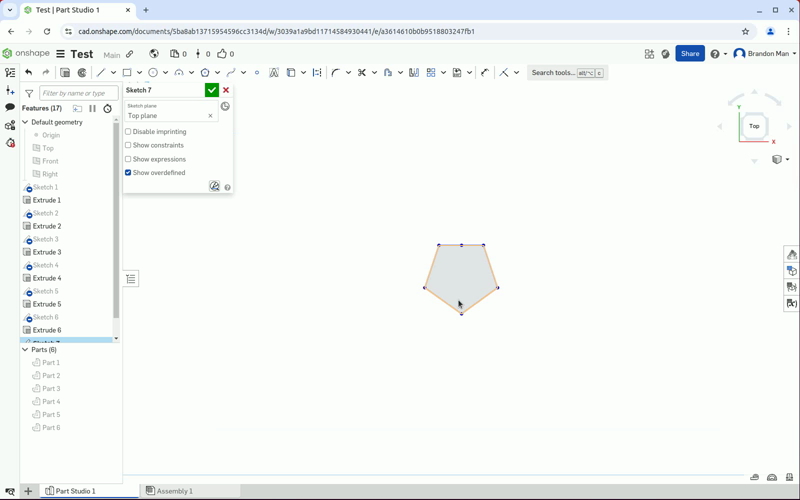
scroll(6)
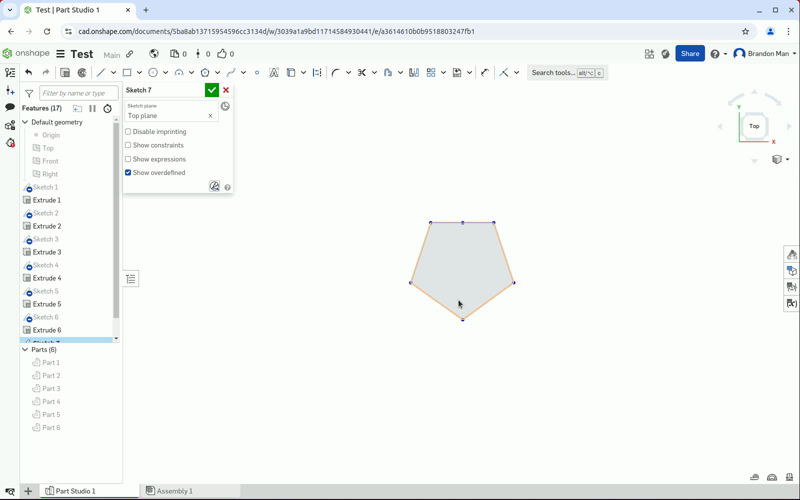
scroll(6)
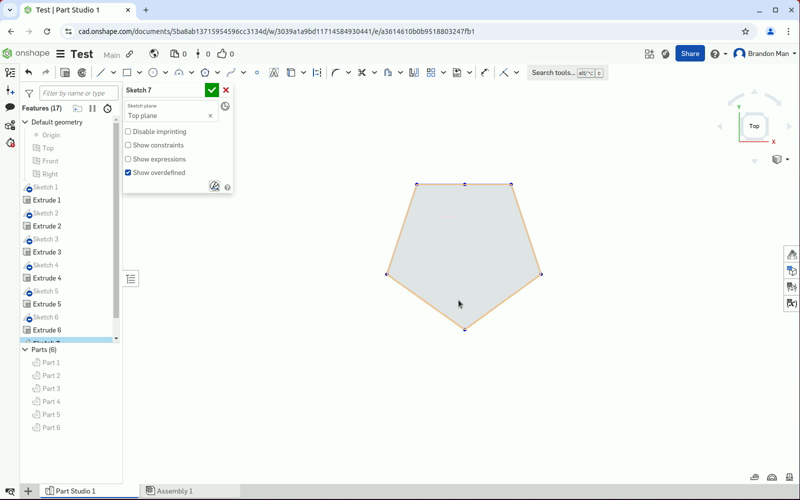
scroll(6)
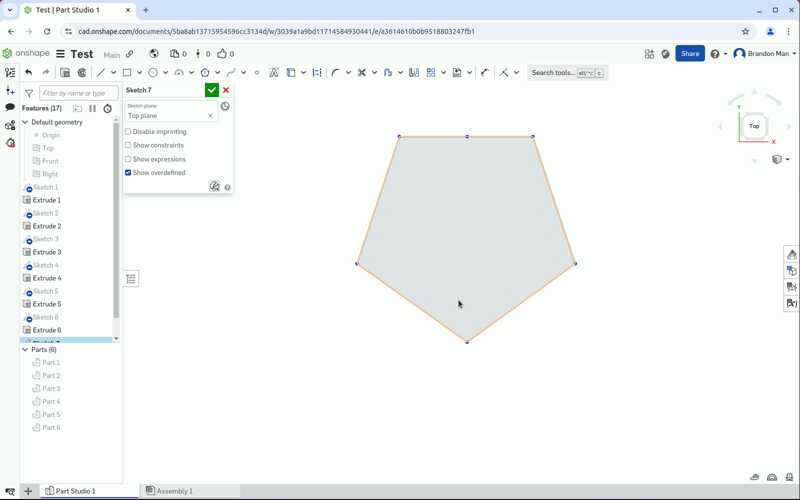
scroll(6)
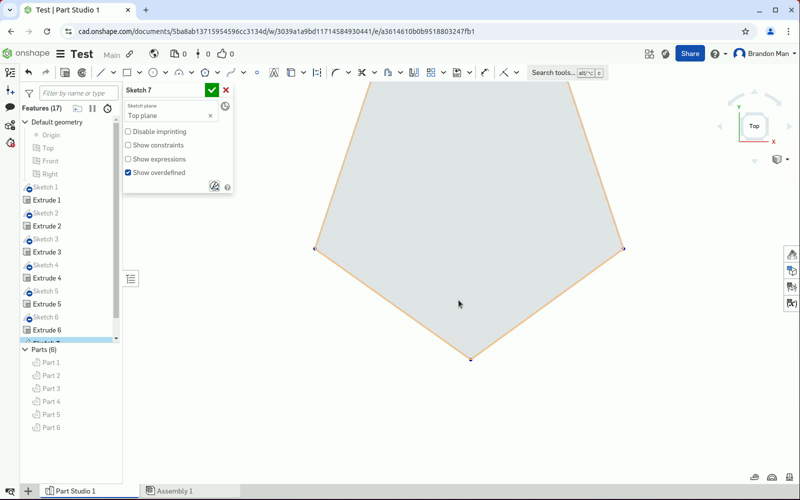
scroll(6)
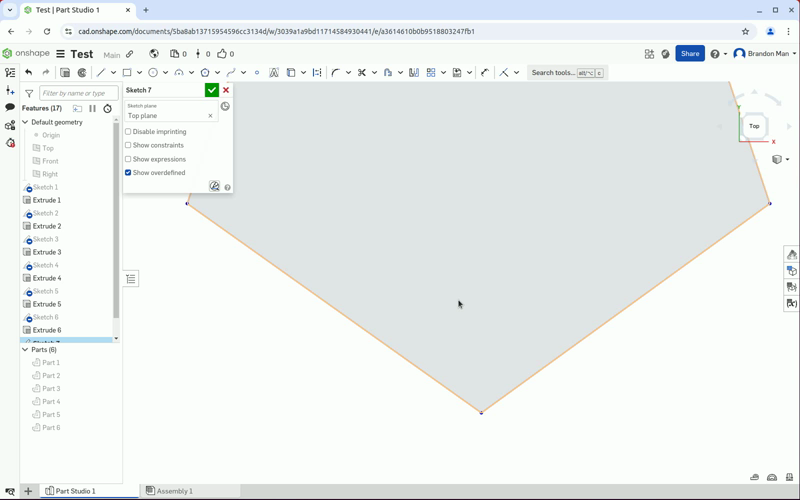
click(458, 299)
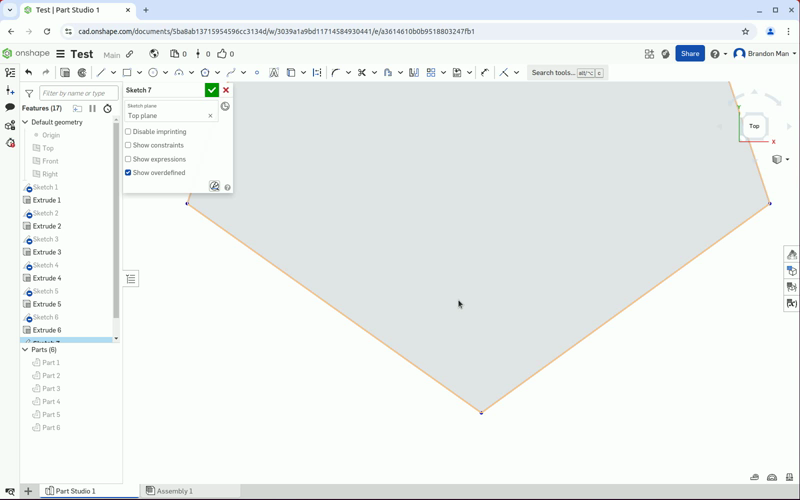
scroll(-6)
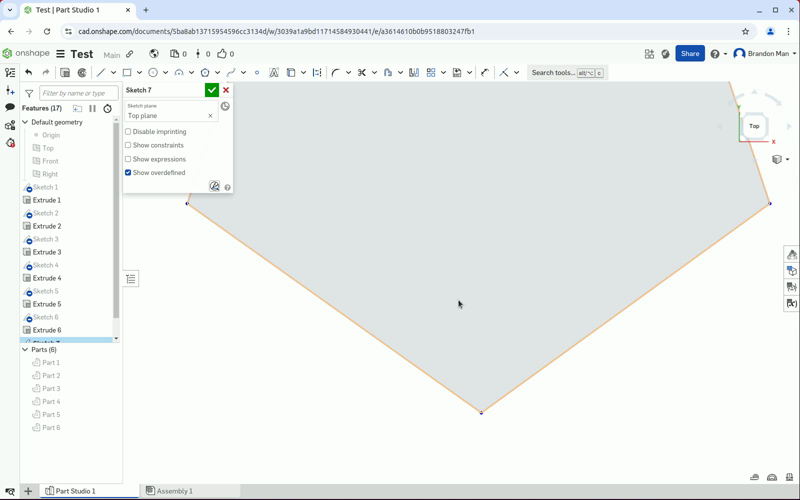
scroll(-6)
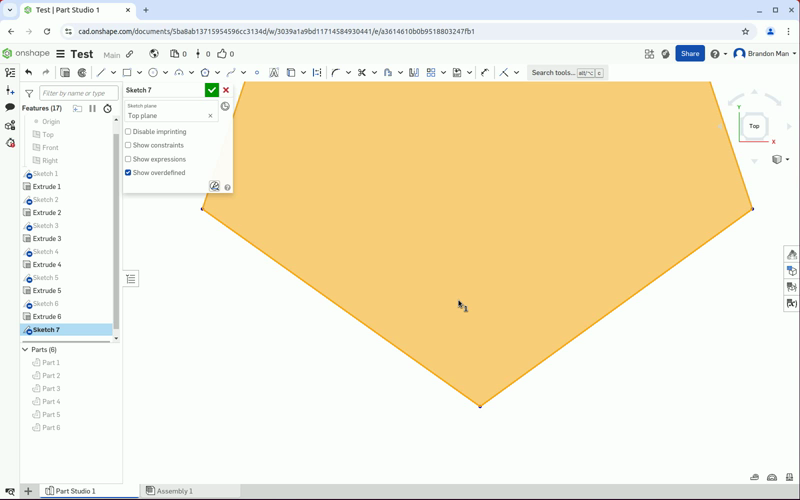
scroll(-6)
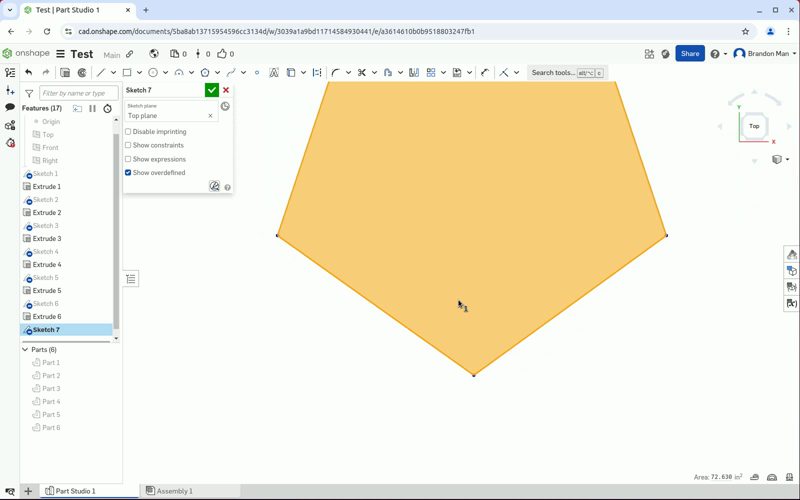
scroll(-6)
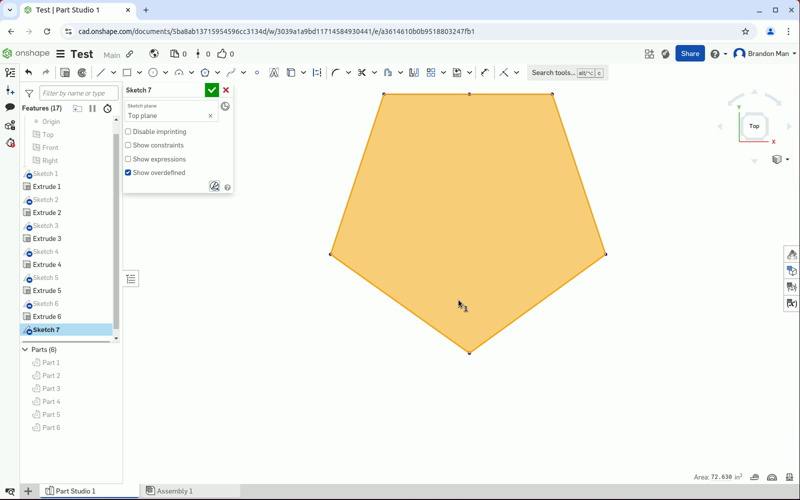
scroll(-6)
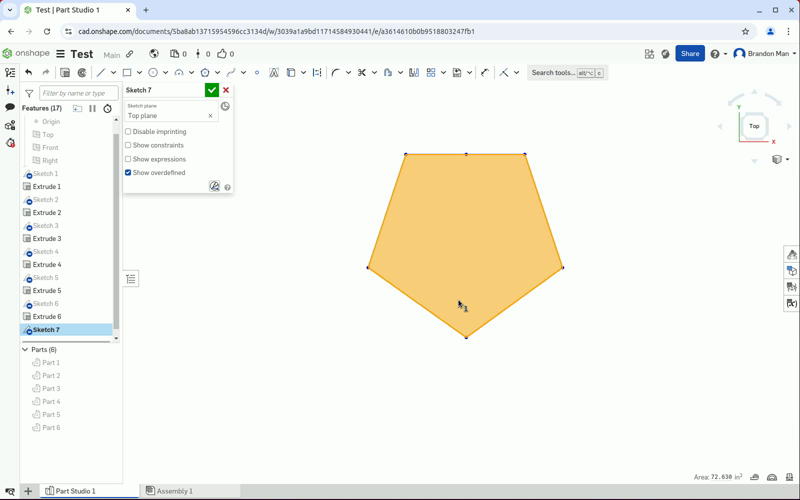
scroll(-6)
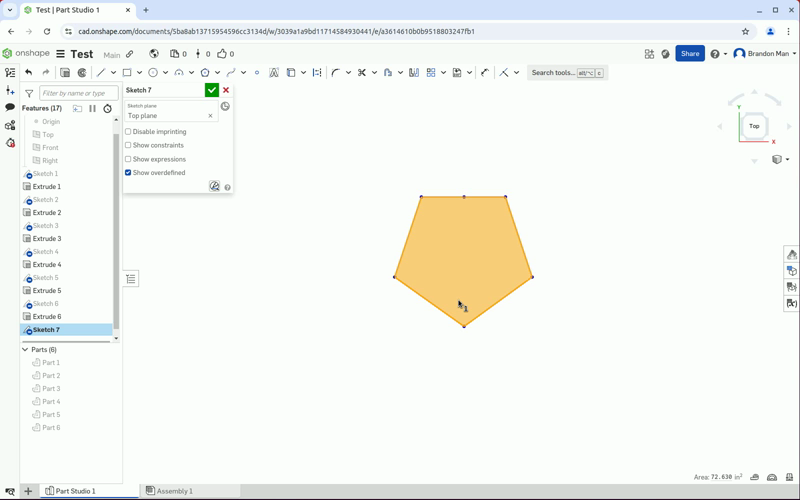
scroll(-6)
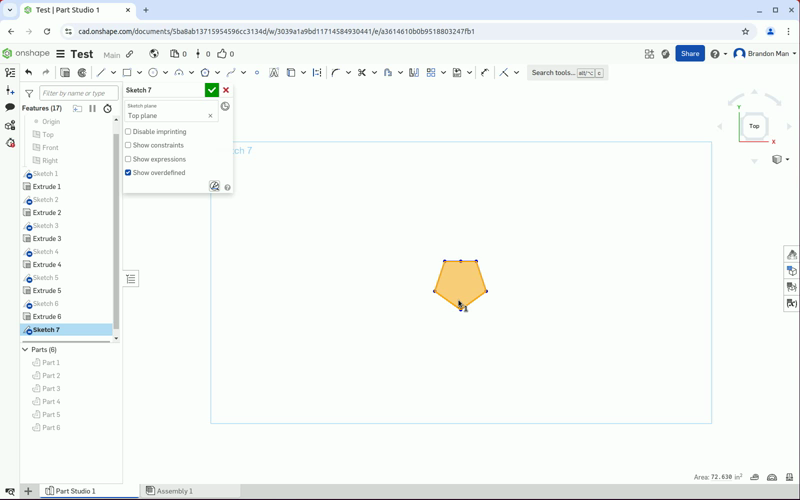
mouse_move(73, 352)
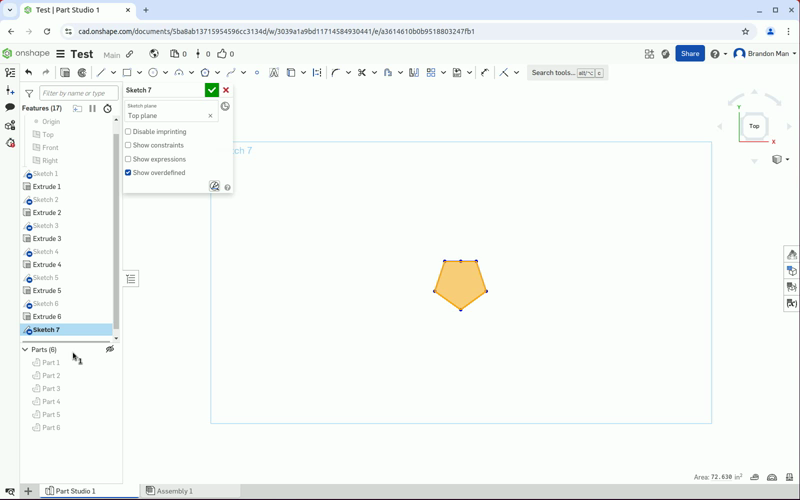
key(shift+y)
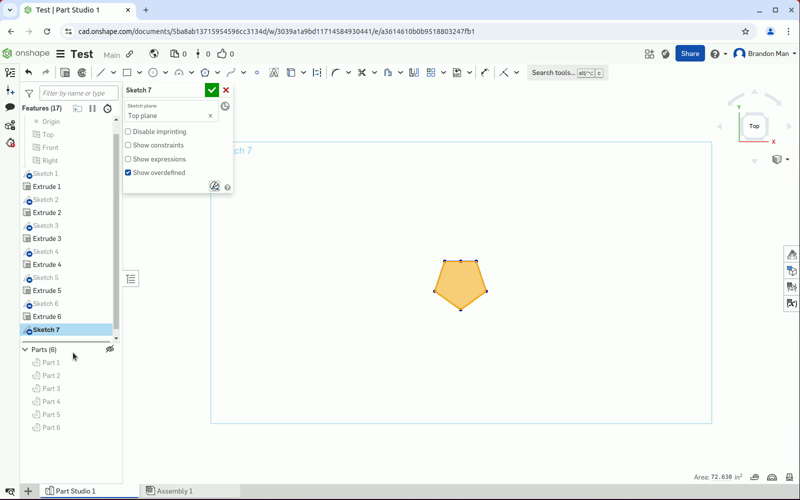
key(shift+e)
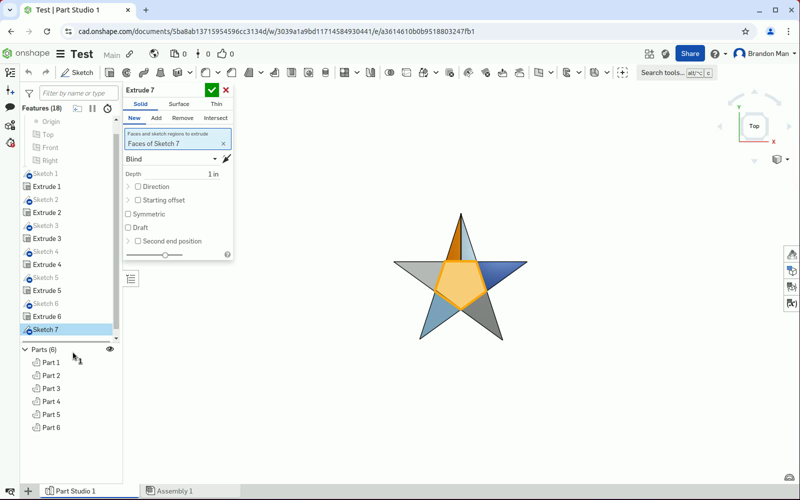
mouse_move(143, 106)
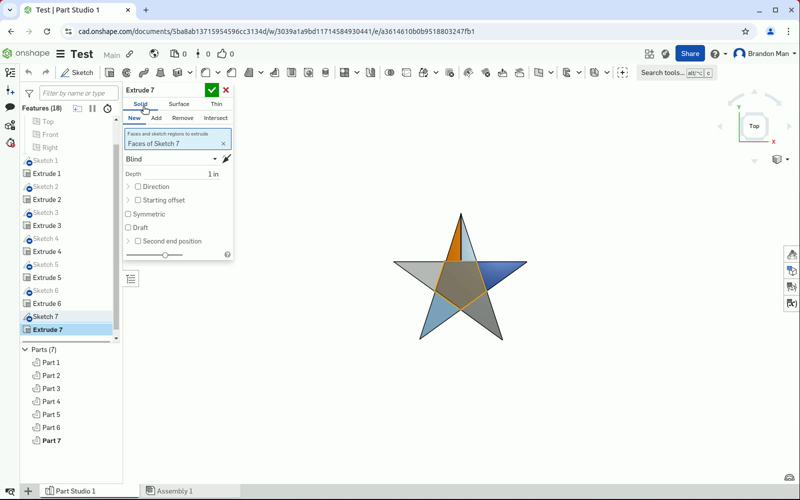
click(143, 106)
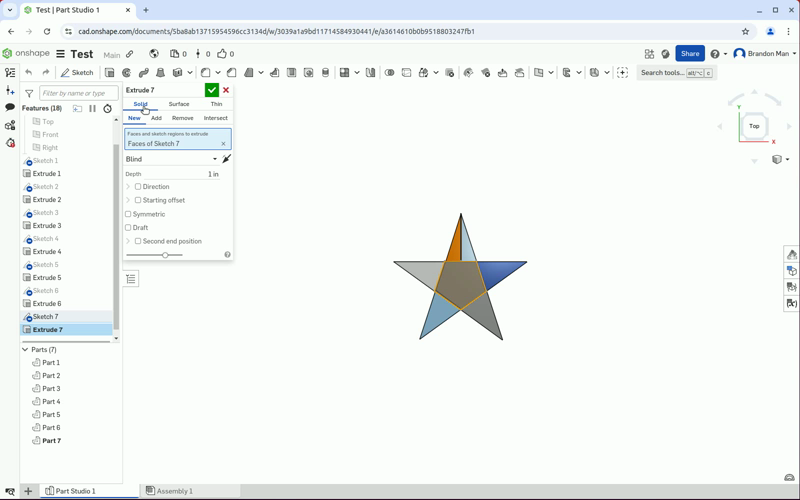
mouse_move(137, 120)
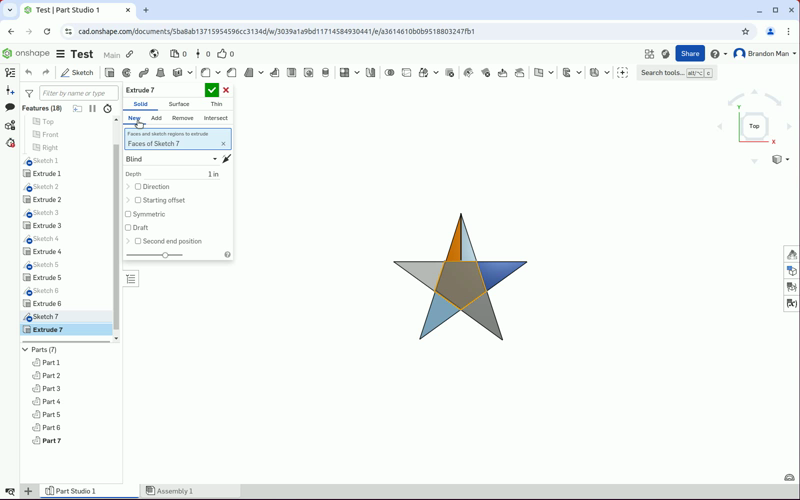
click(137, 120)
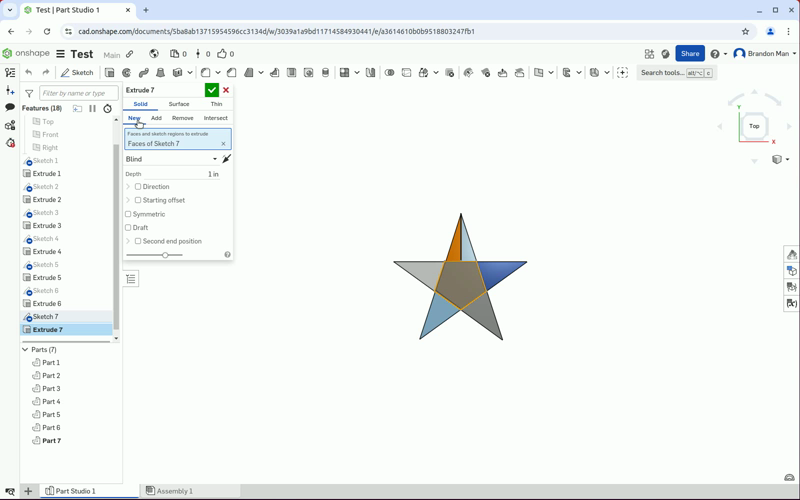
key(tab, 4)
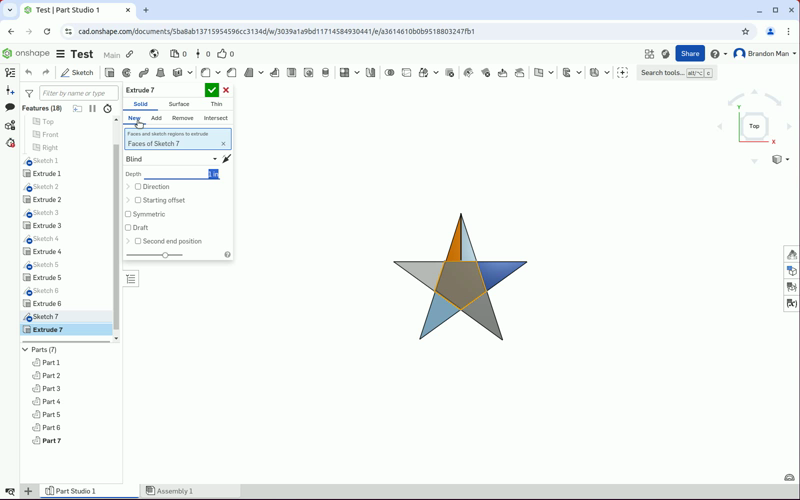
text(23.108)
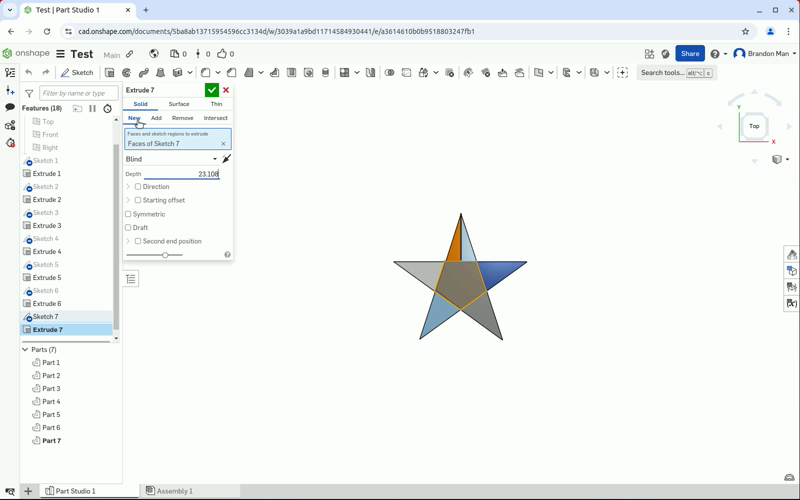
key(enter)
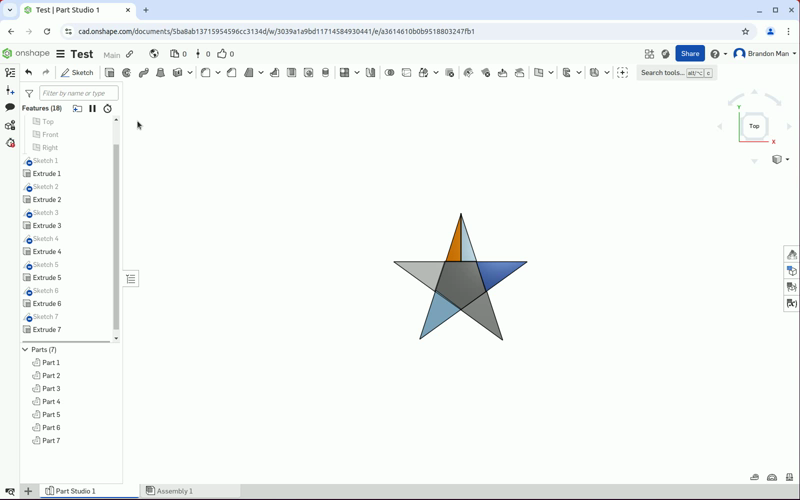
key(shift+h)
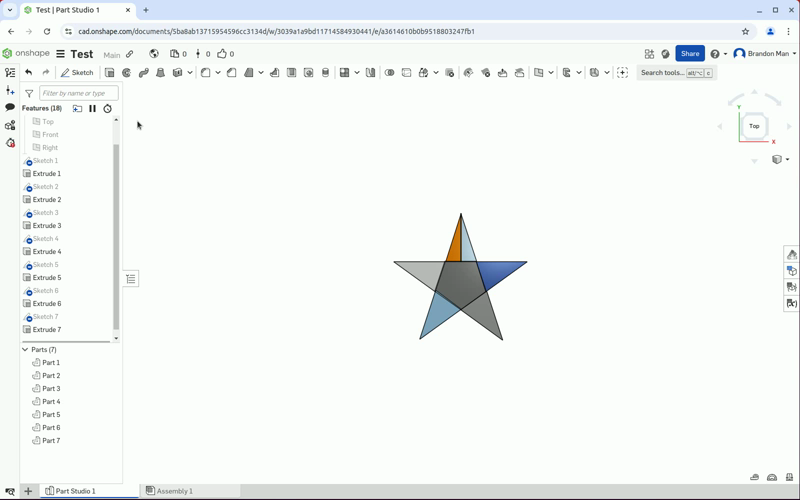
key(shift+h)
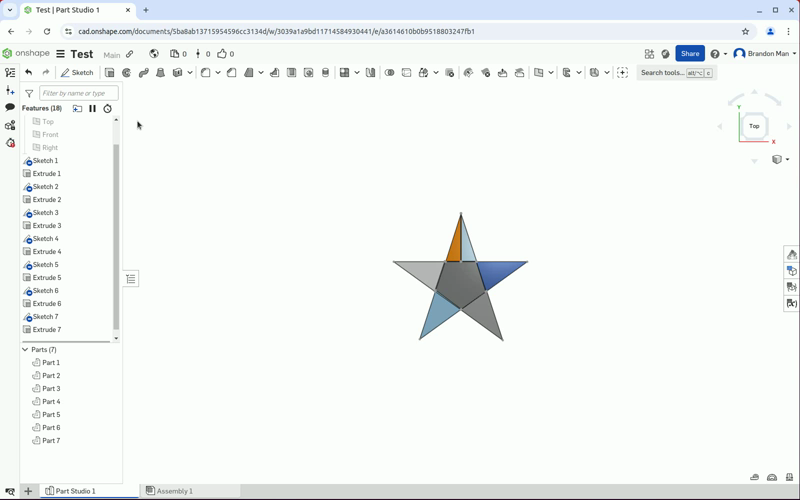
key(shift+7)
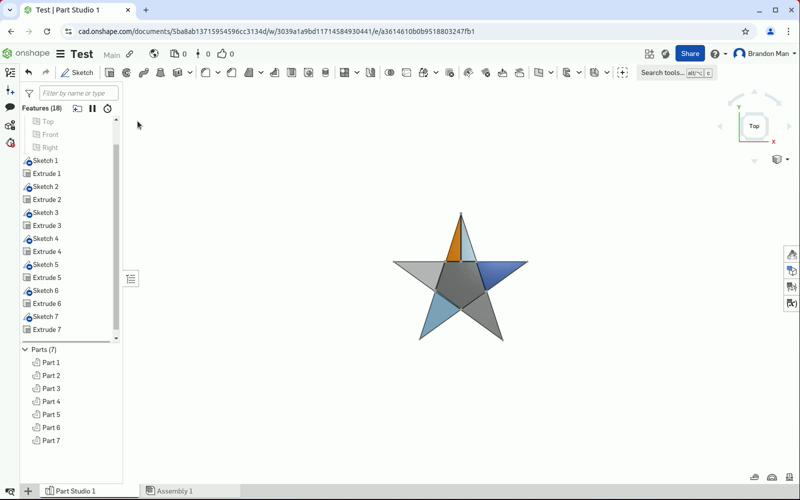
key(up, 3)
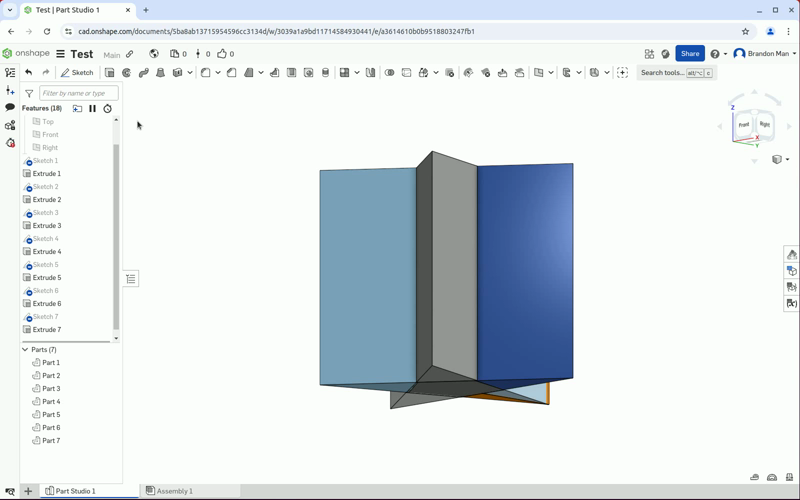
key(left, 3)
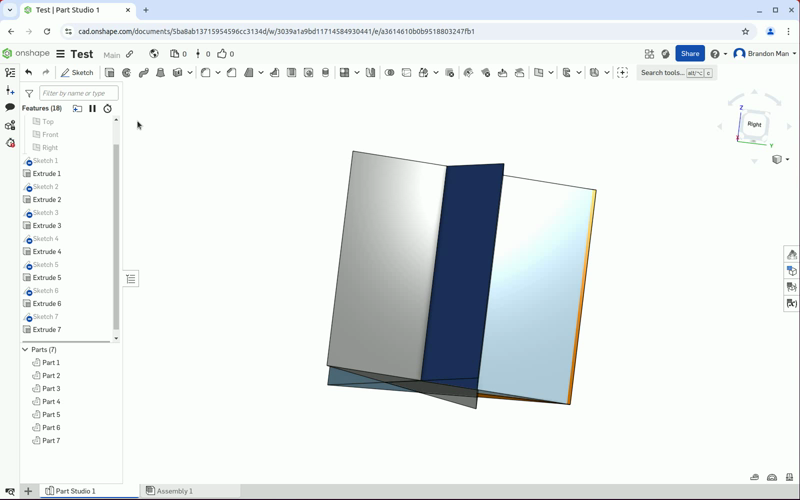
key(right, 3)
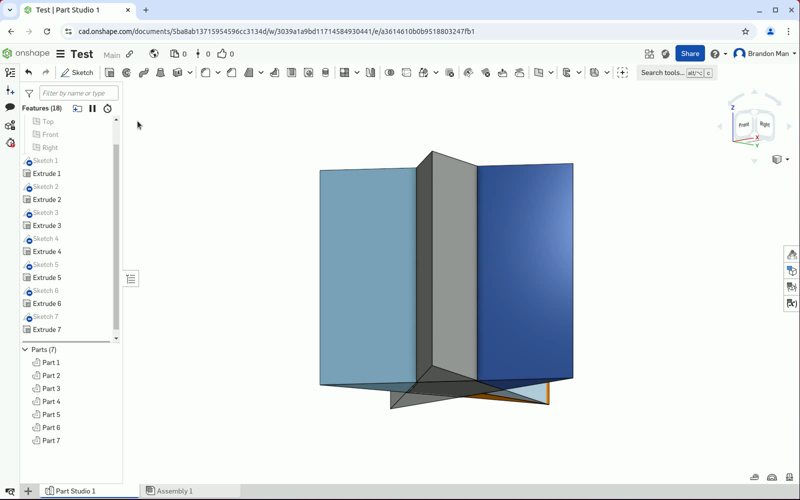
key(down, 3)
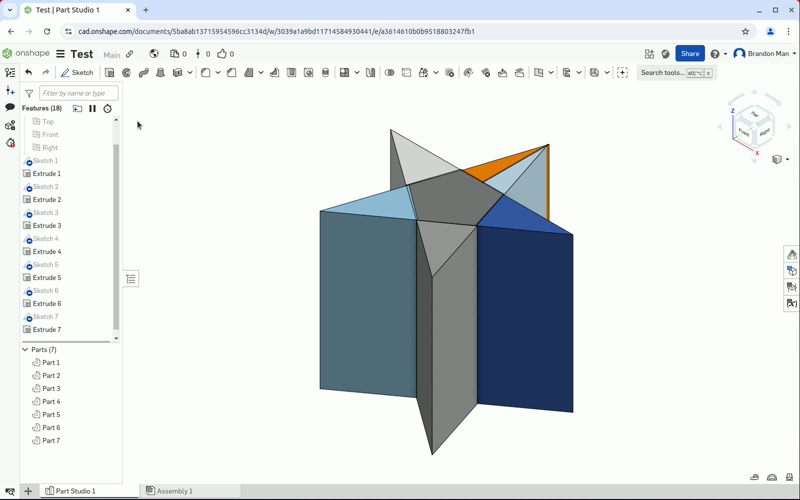
mouse_move(69, 163)
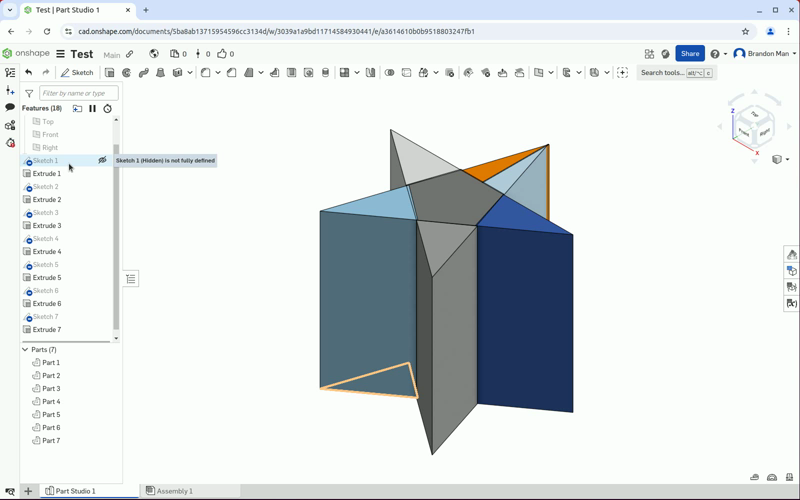
click(69, 163)